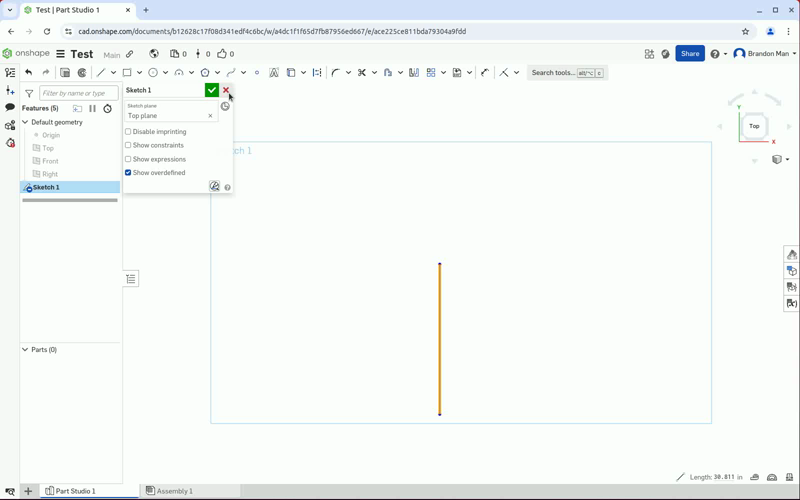
key(shift+h)
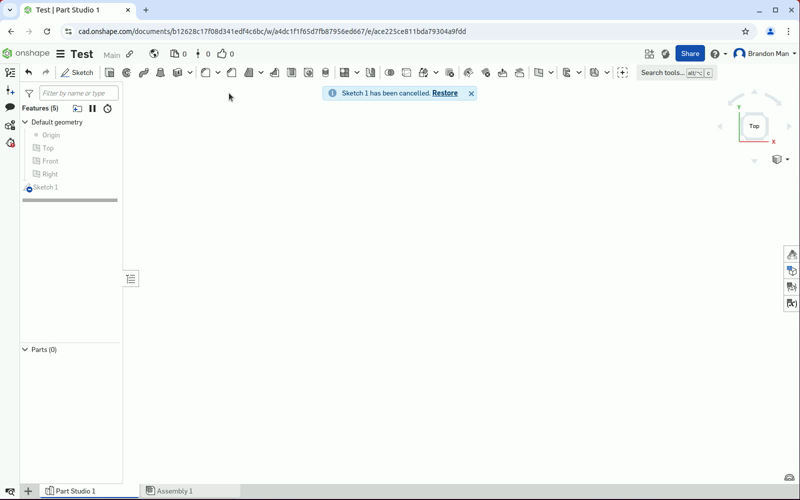
mouse_move(73, 352)
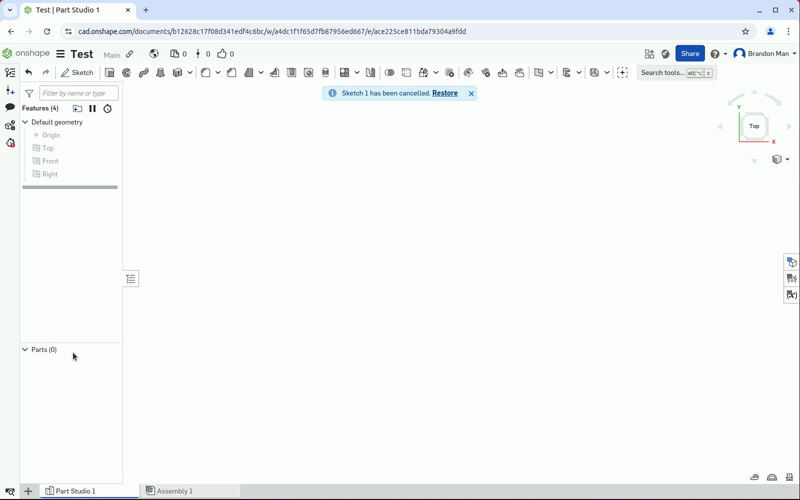
key(y)
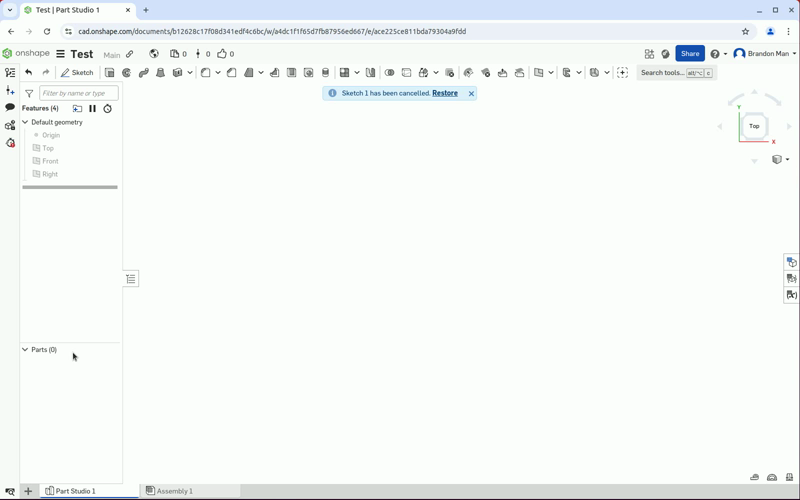
key(shift+p)
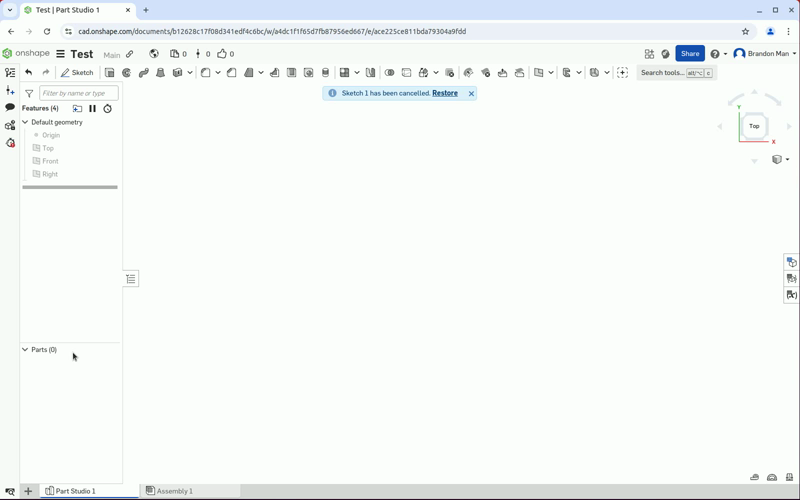
key(space)
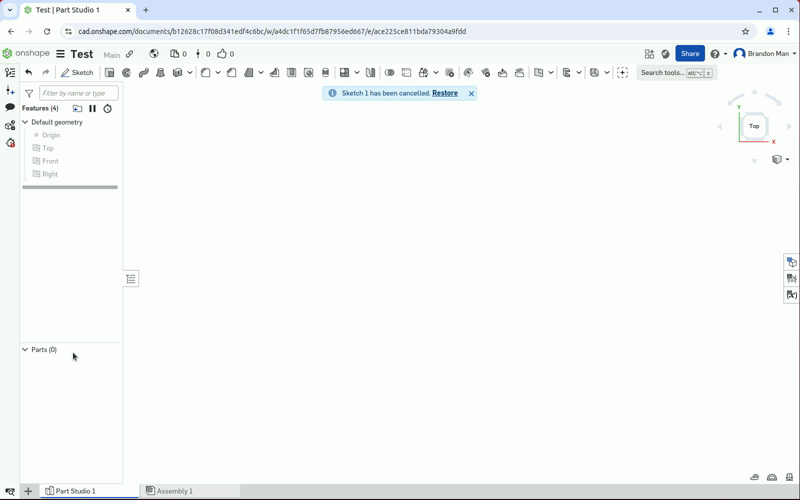
key_down(shift)
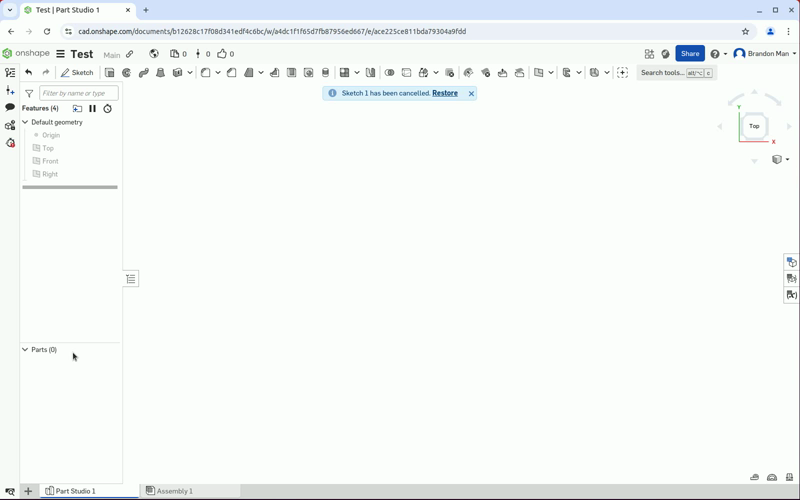
key(up)
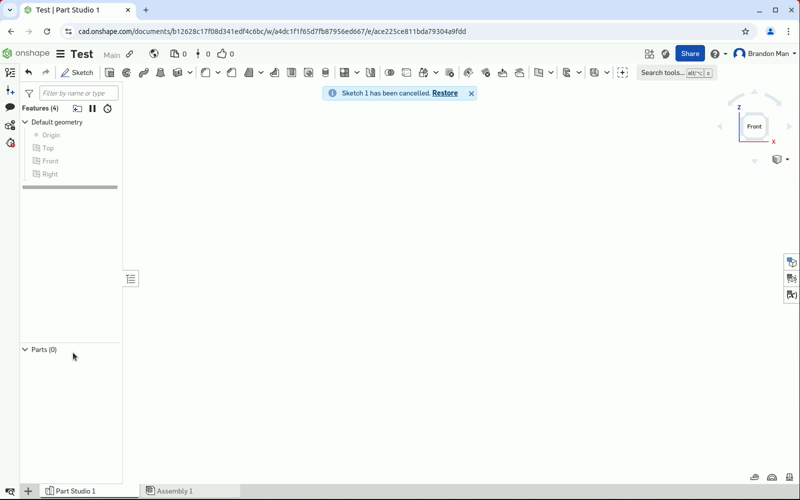
key_up(shift)
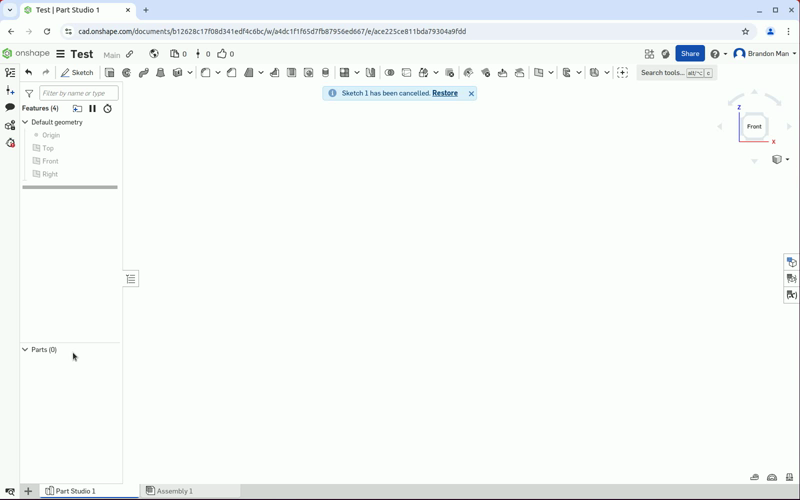
mouse_move(73, 352)
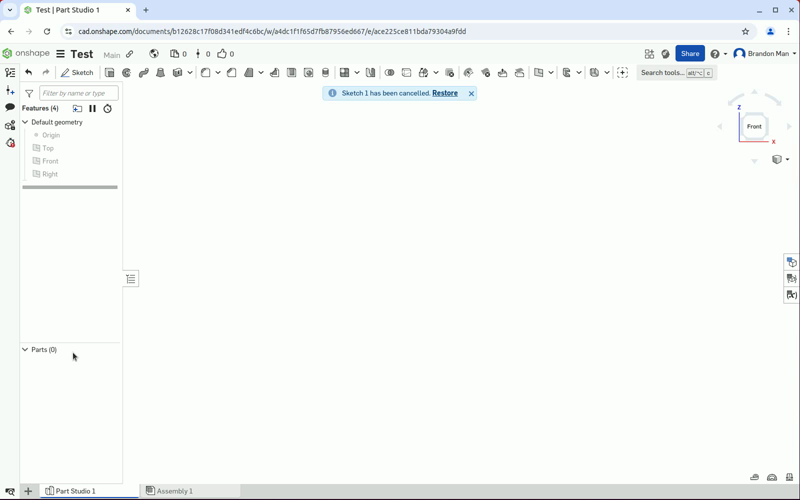
key(shift+y)
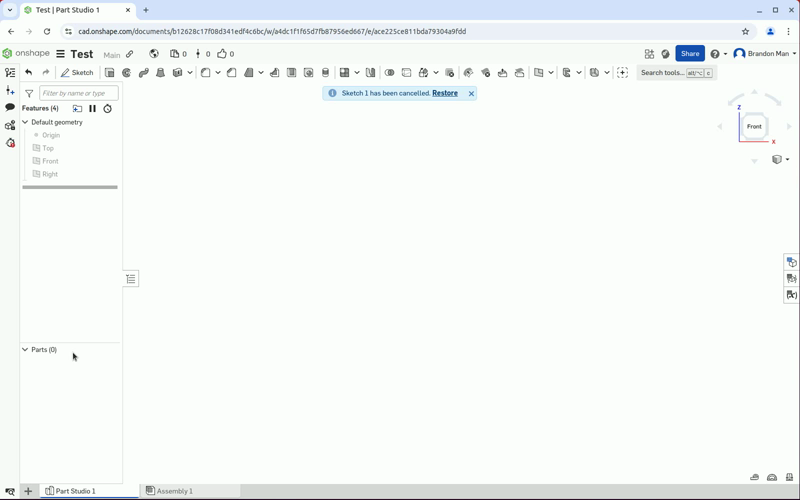
key(shift+s)
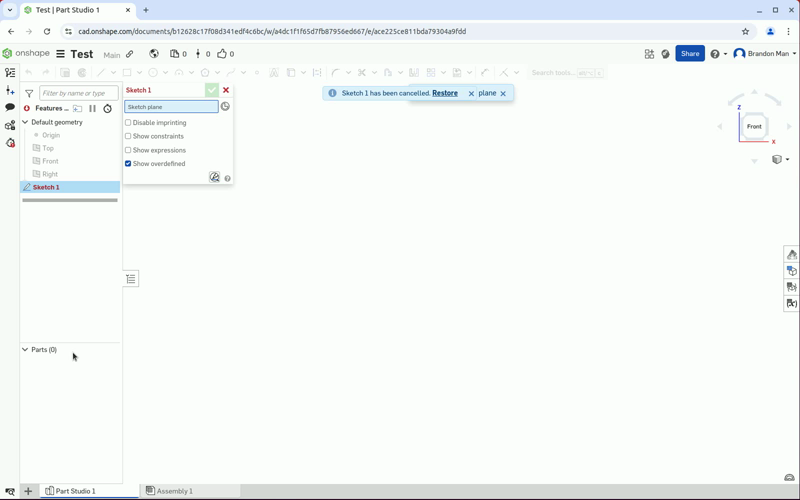
mouse_move(73, 163)
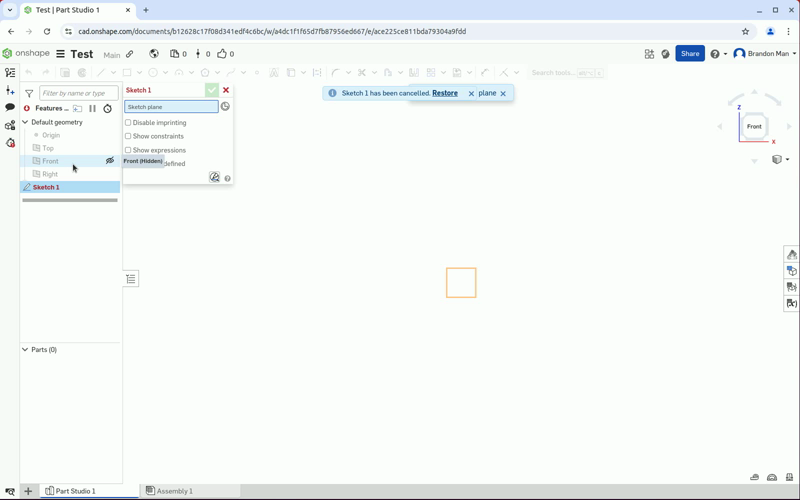
click(73, 163)
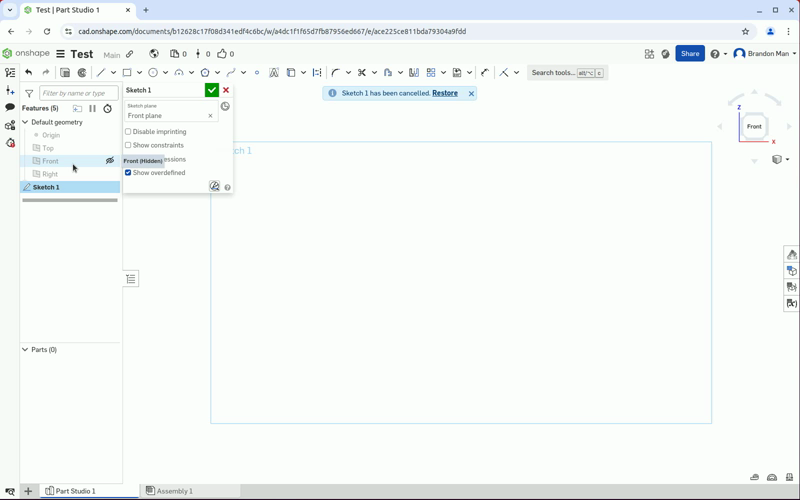
mouse_move(73, 352)
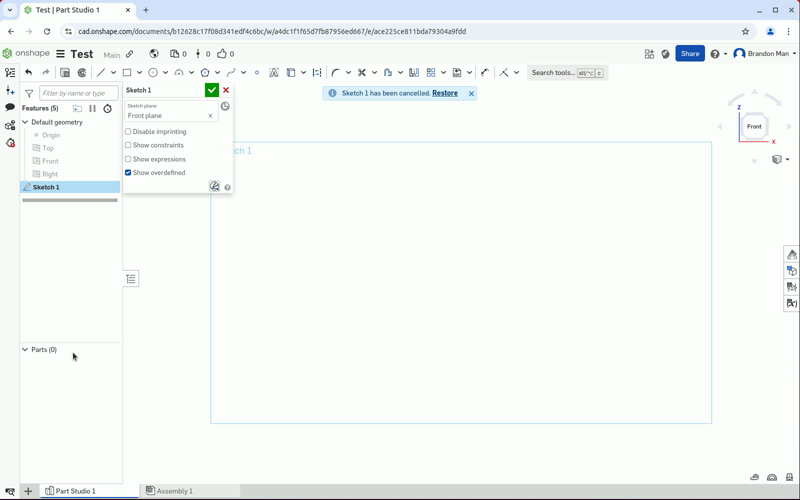
key(y)
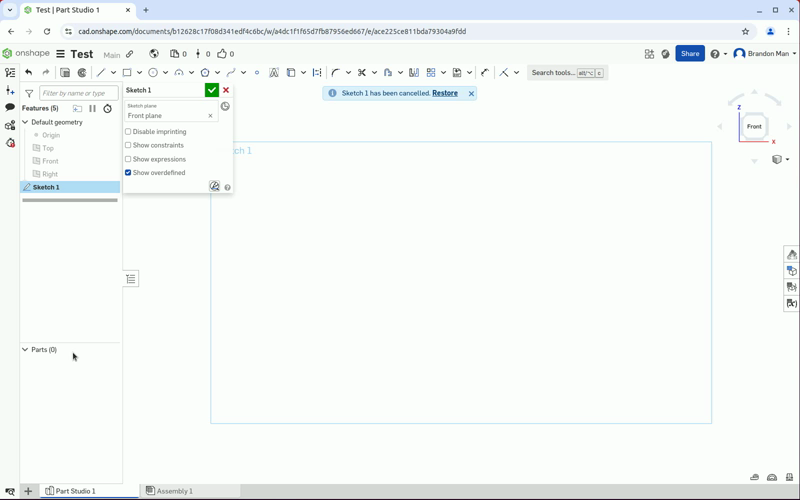
key(a)
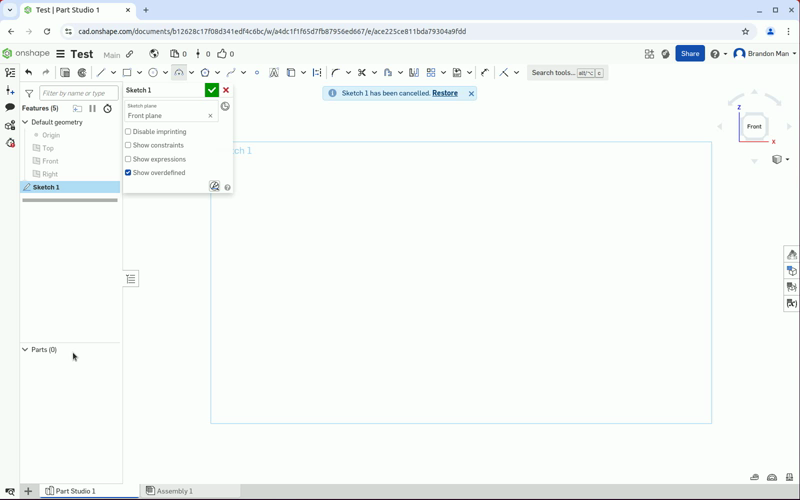
key_down(shift)
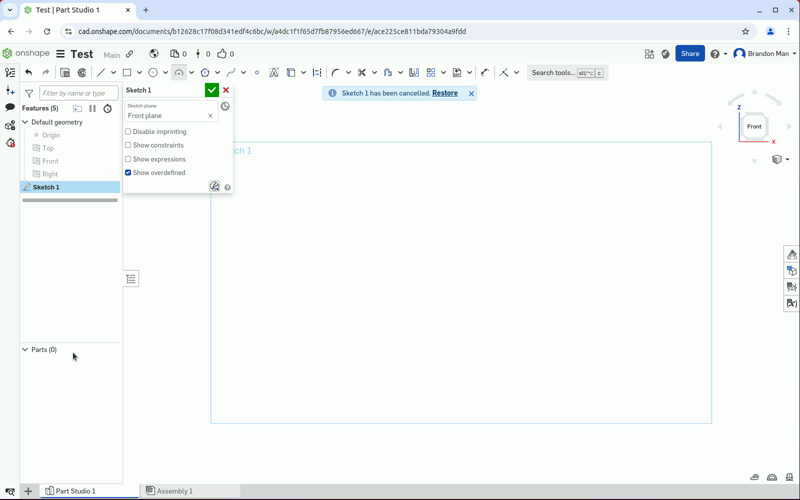
mouse_move(417, 321)
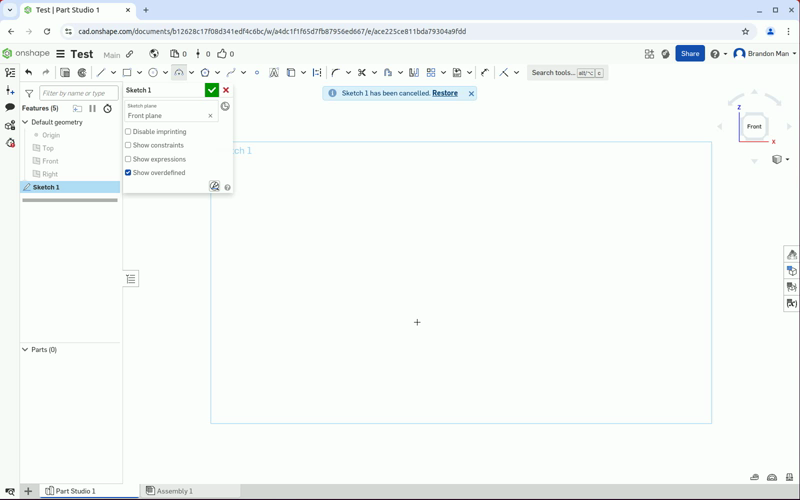
click(417, 321)
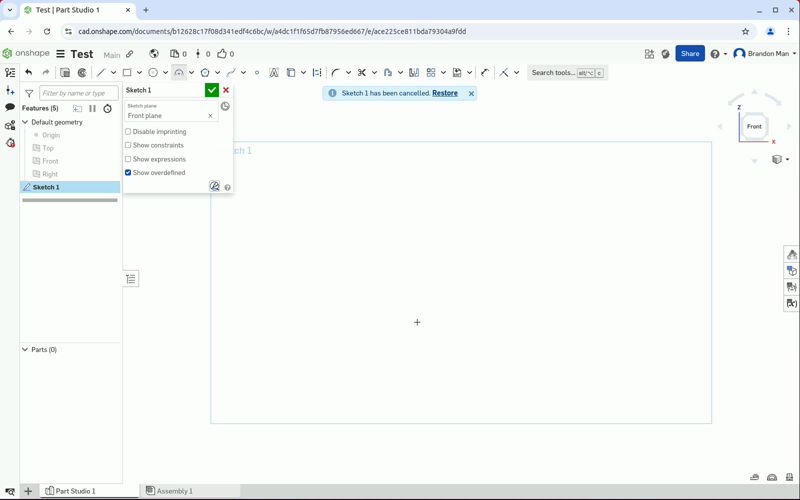
key_up(shift)
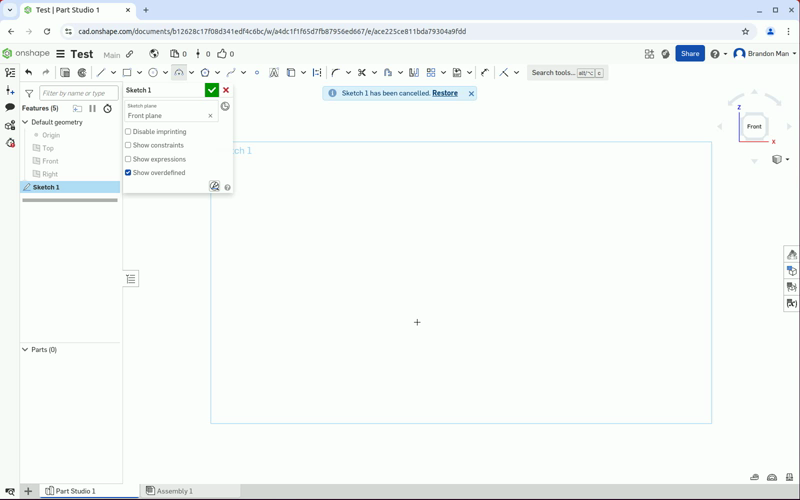
key_down(shift)
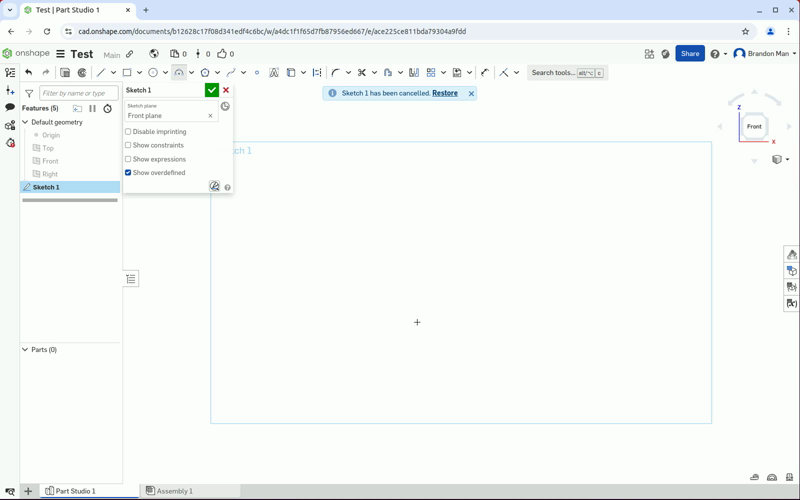
mouse_move(422, 326)
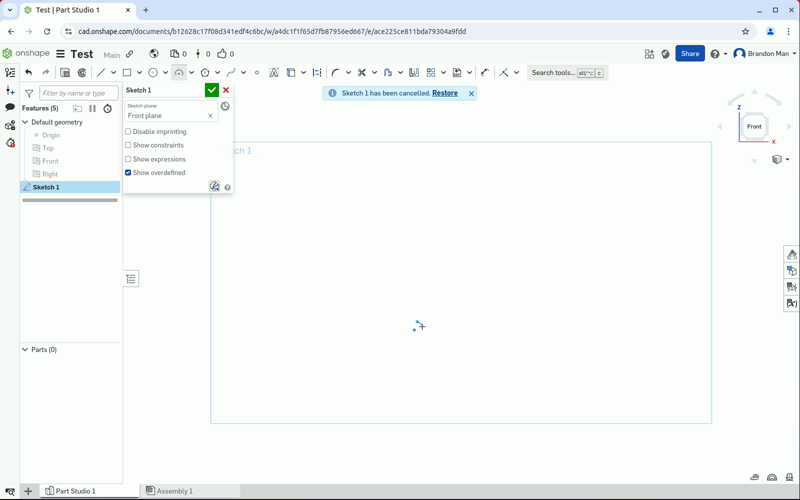
scroll(6)
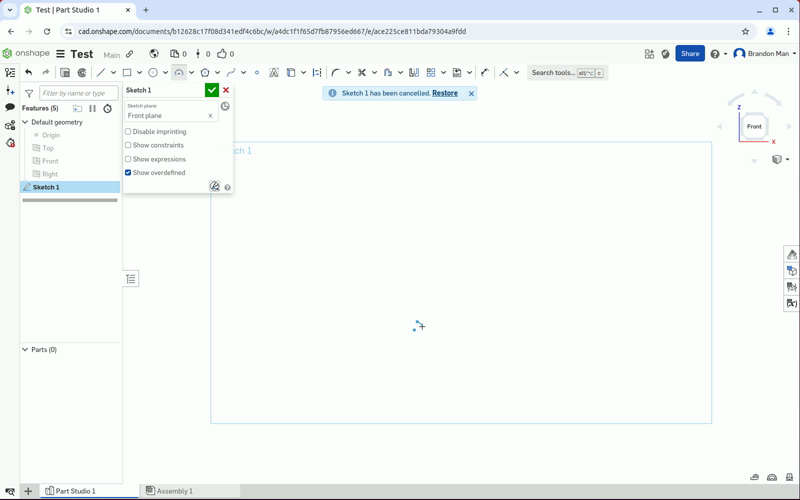
scroll(6)
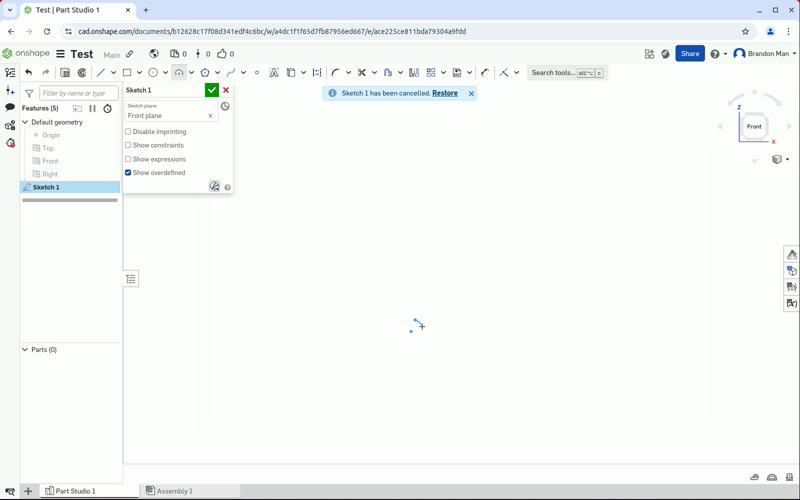
scroll(6)
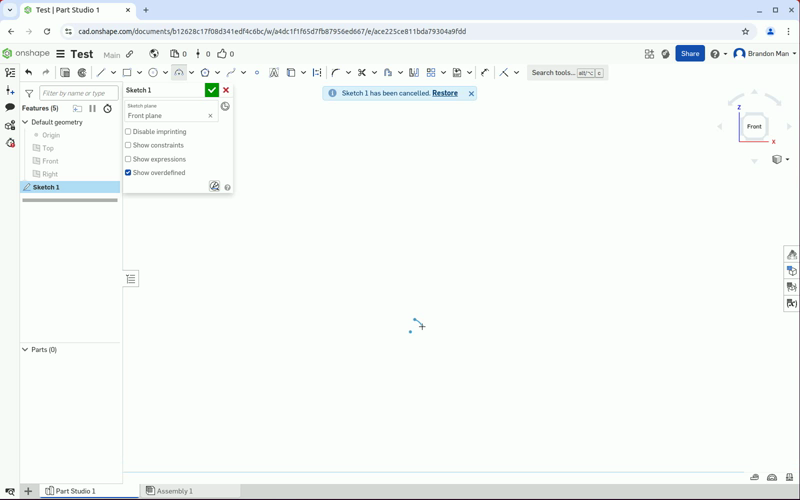
scroll(6)
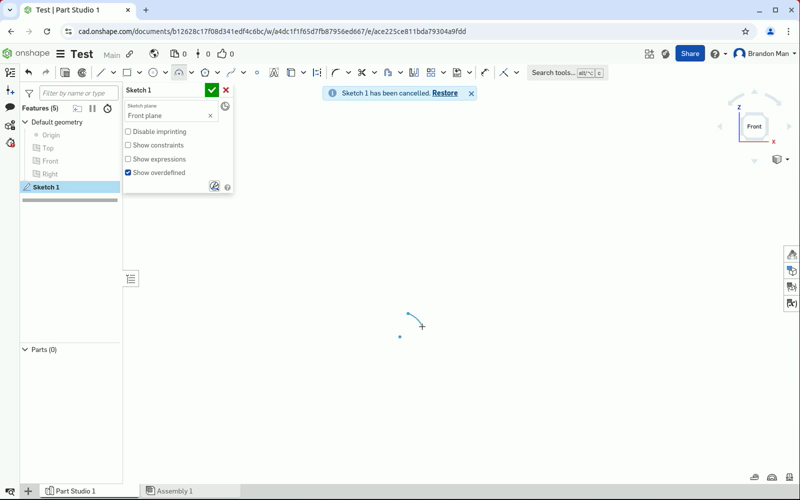
scroll(6)
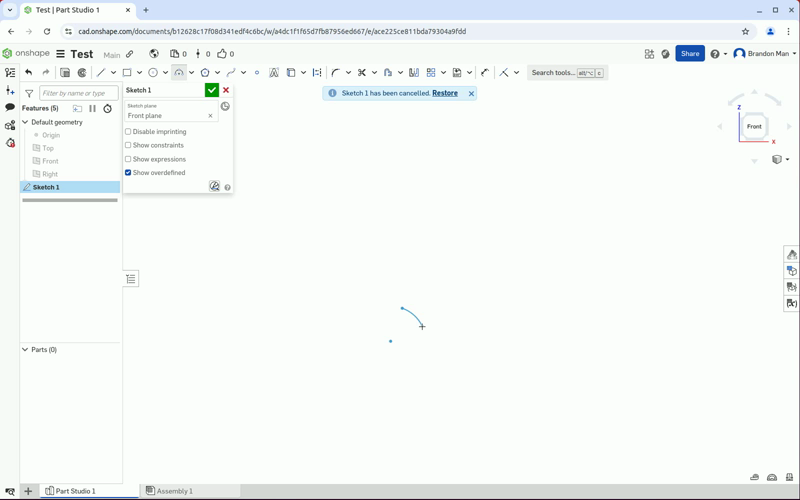
scroll(6)
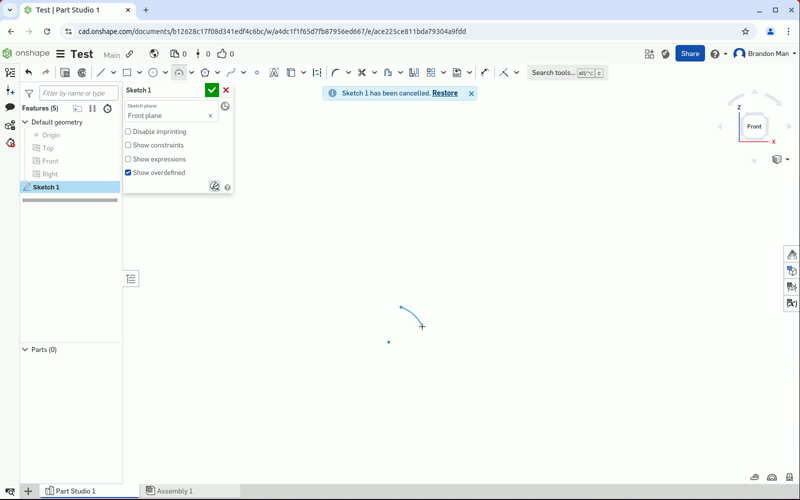
scroll(6)
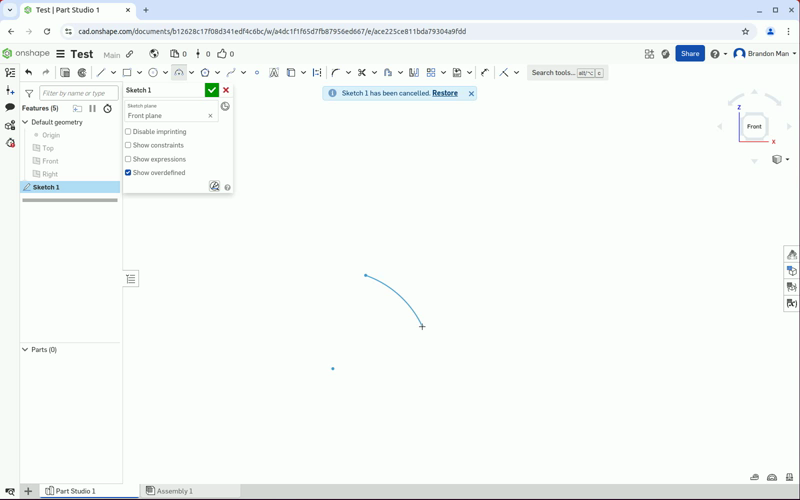
click(422, 326)
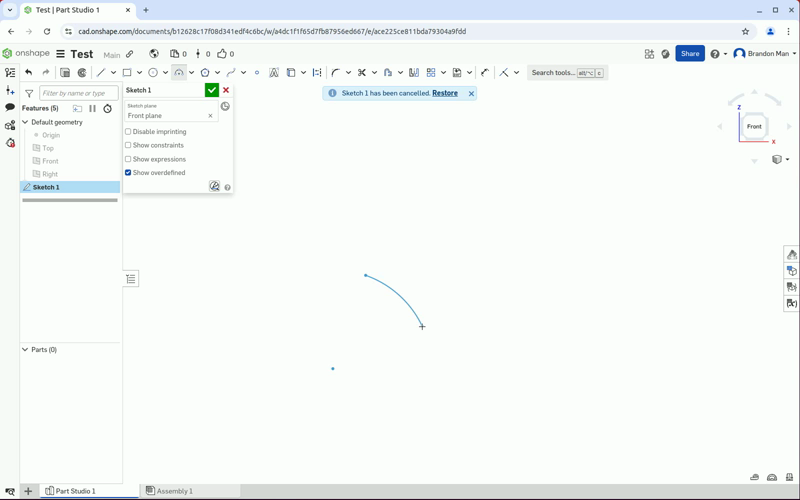
scroll(-6)
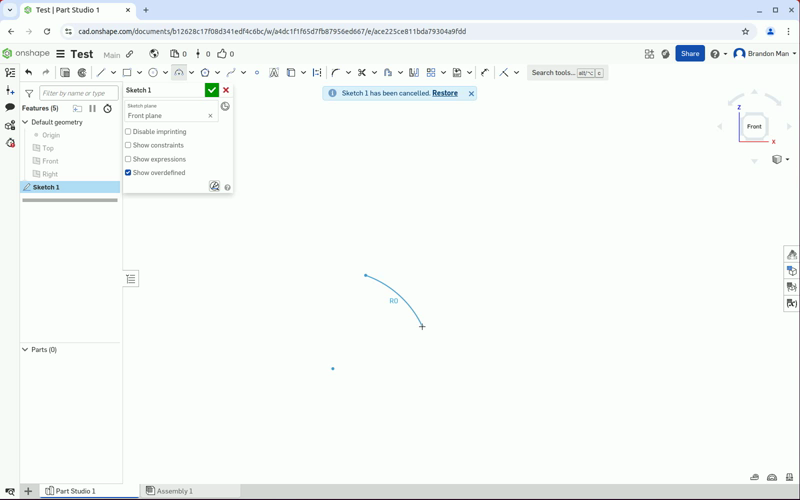
scroll(-6)
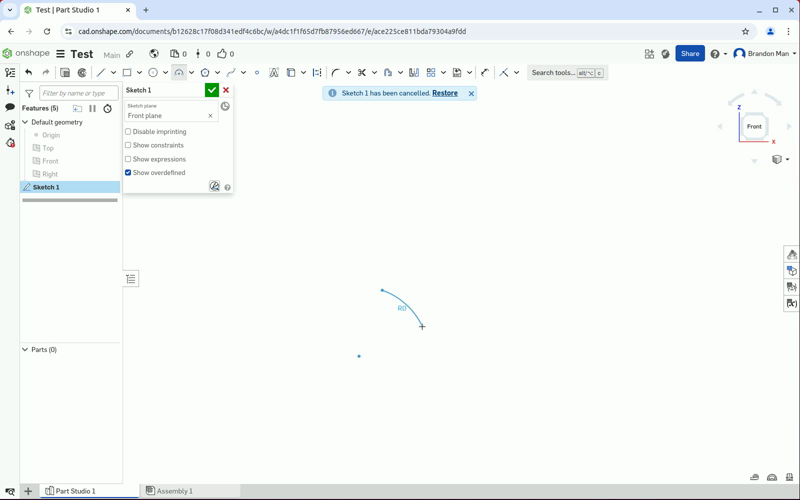
scroll(-6)
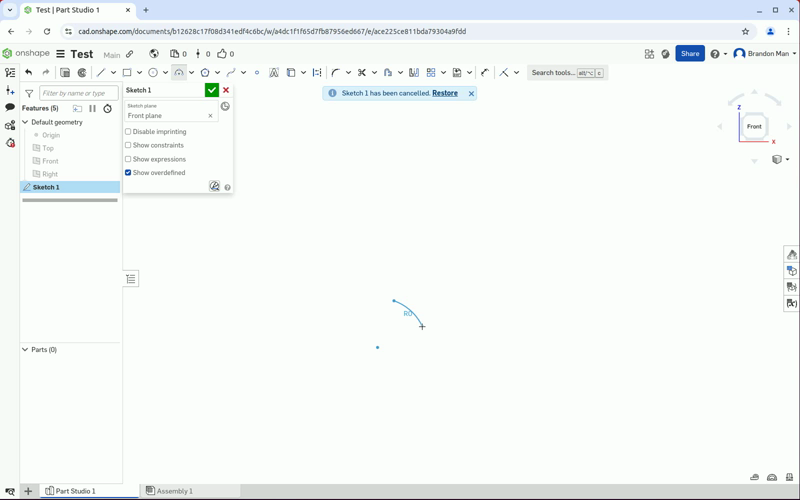
scroll(-6)
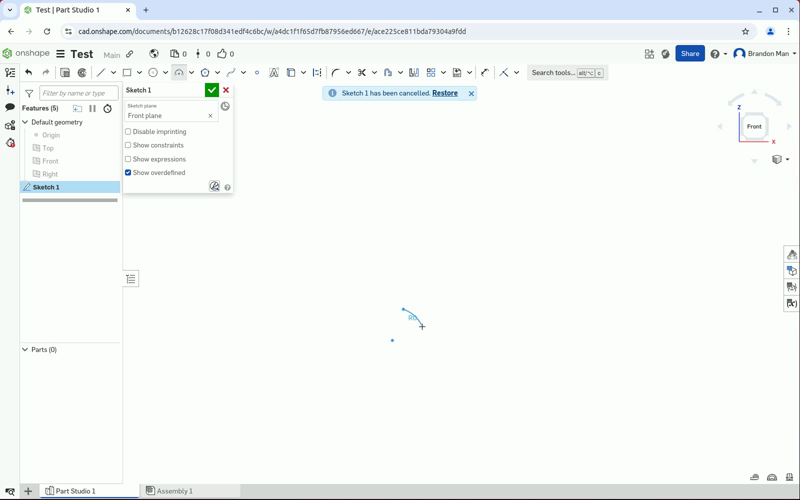
scroll(-6)
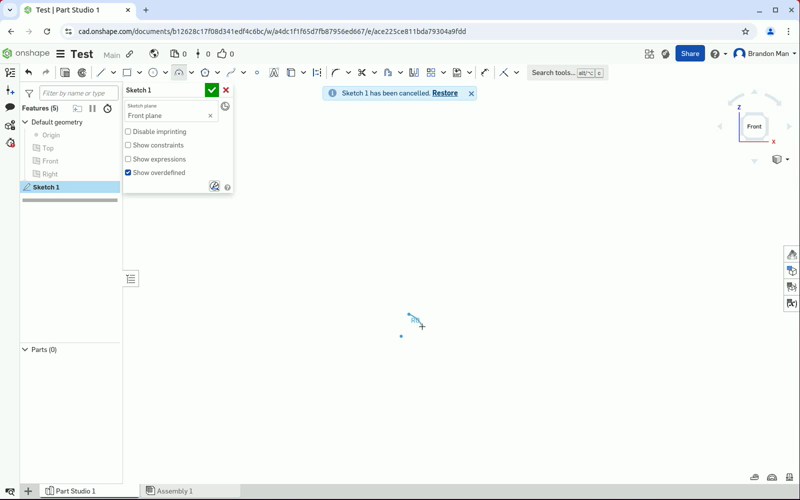
scroll(-6)
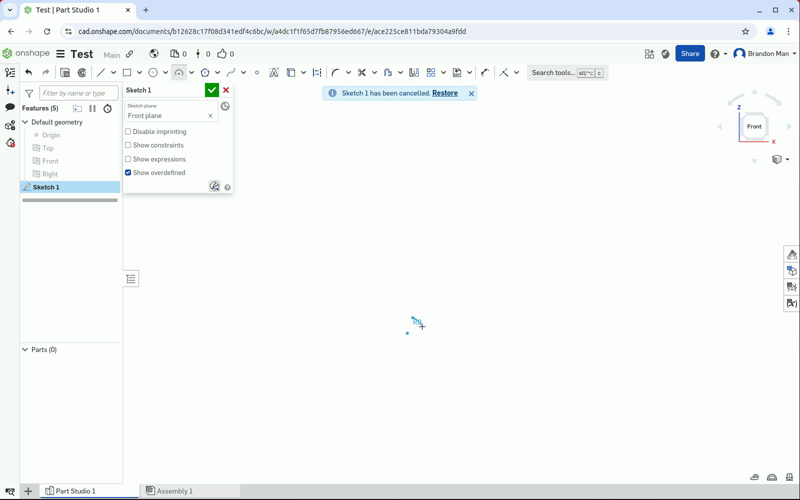
scroll(-6)
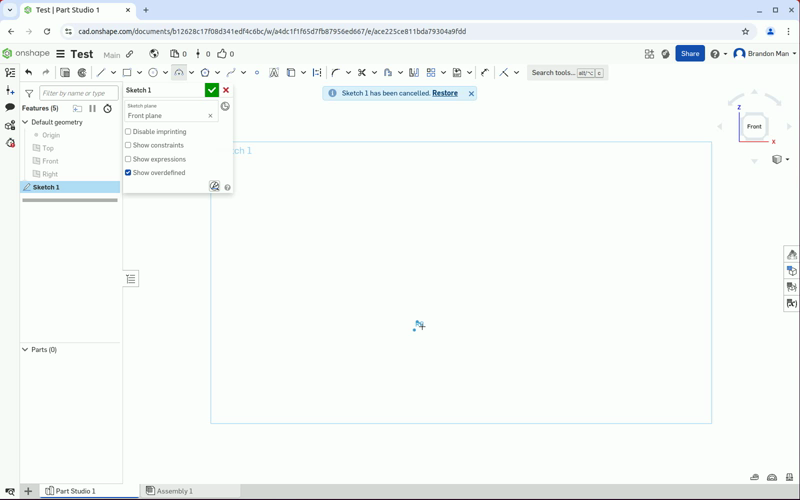
mouse_move(418, 324)
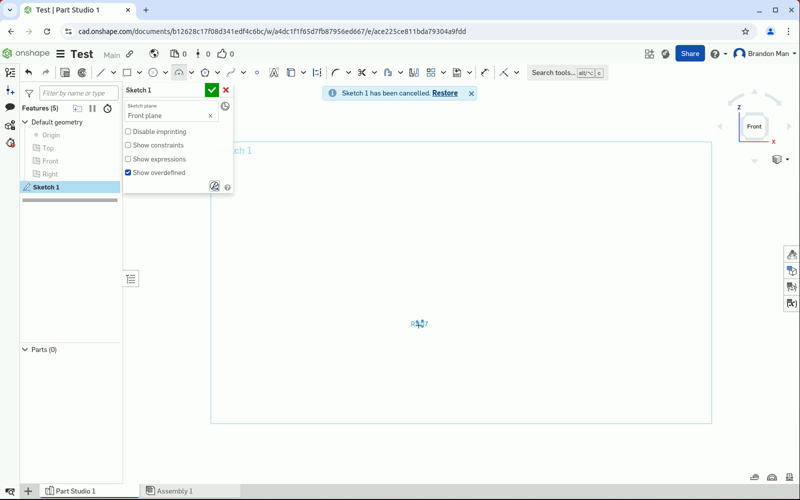
scroll(6)
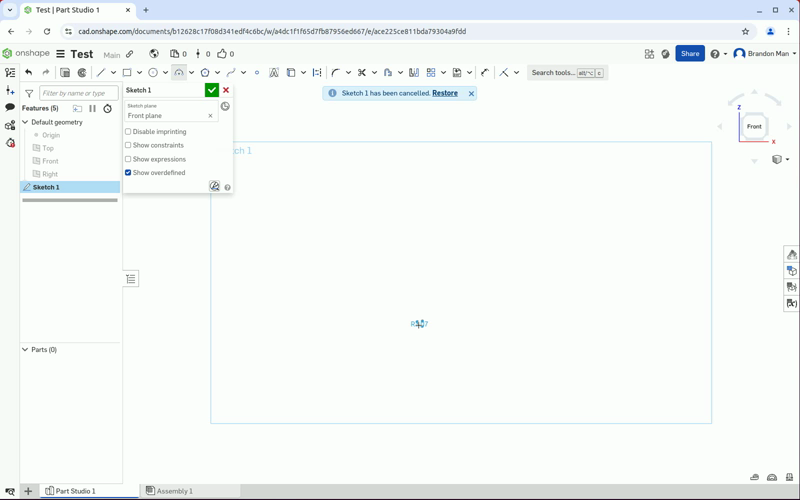
scroll(6)
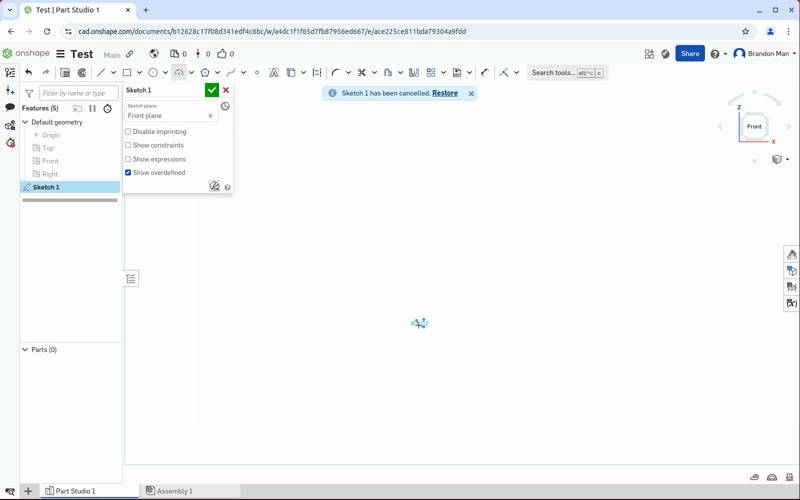
scroll(6)
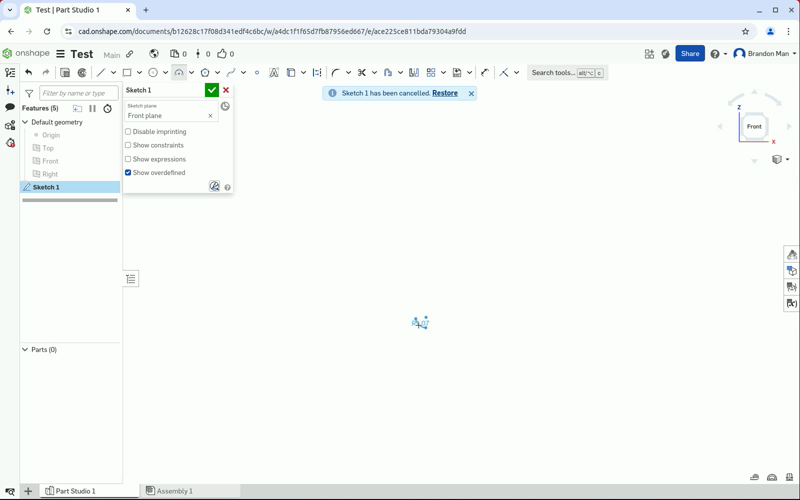
scroll(6)
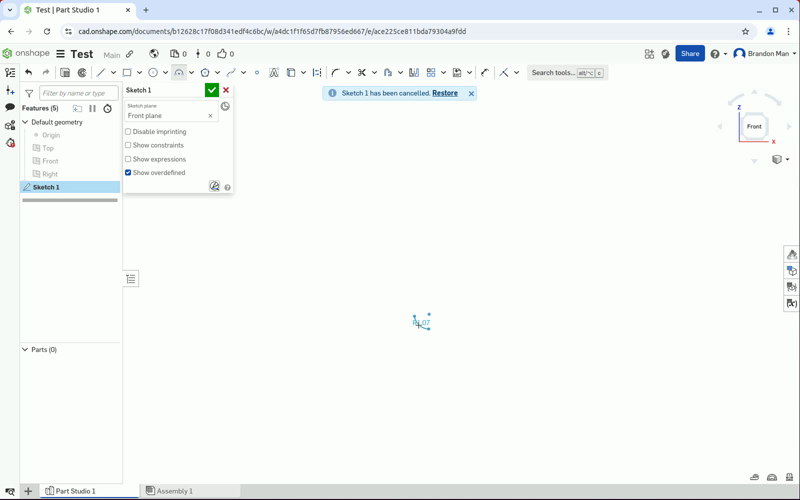
scroll(6)
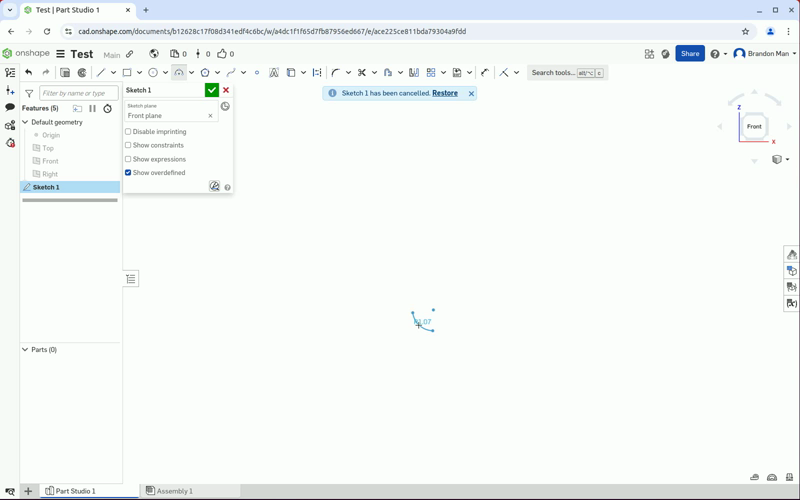
scroll(6)
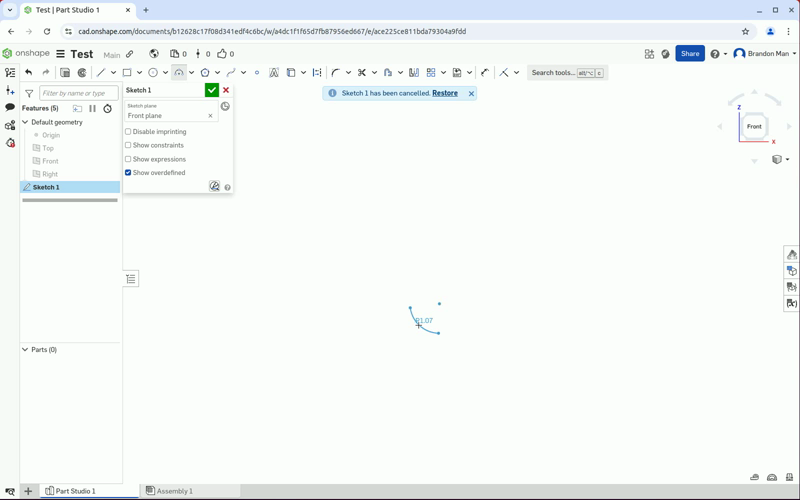
scroll(6)
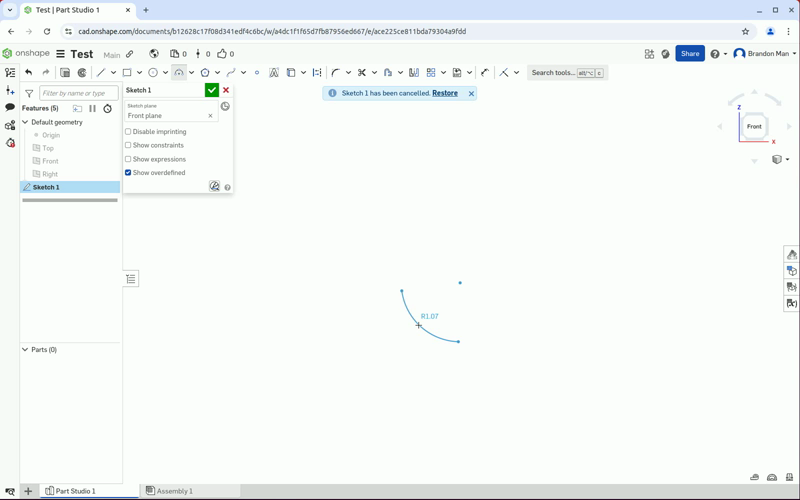
click(418, 324)
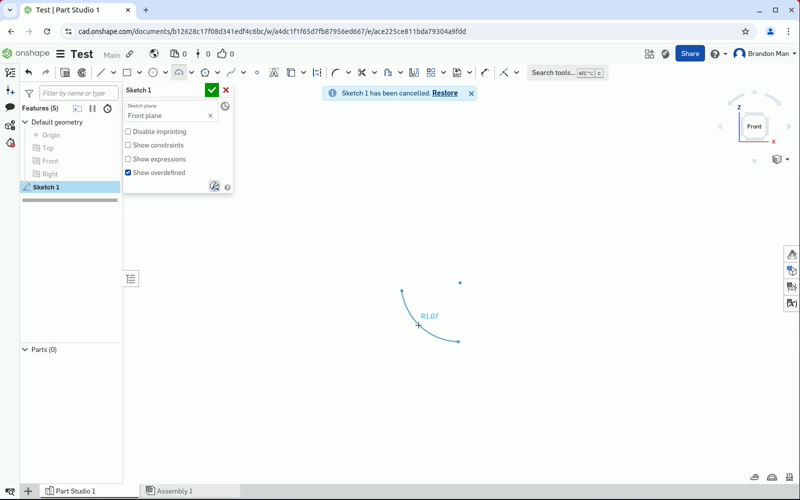
scroll(-6)
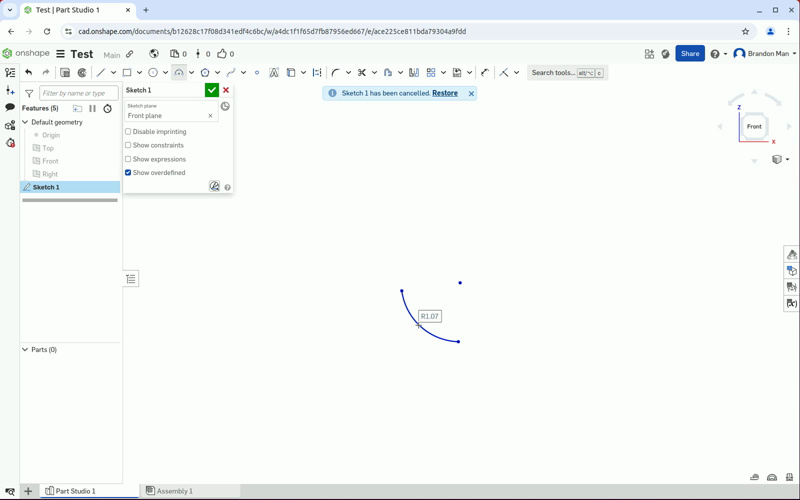
scroll(-6)
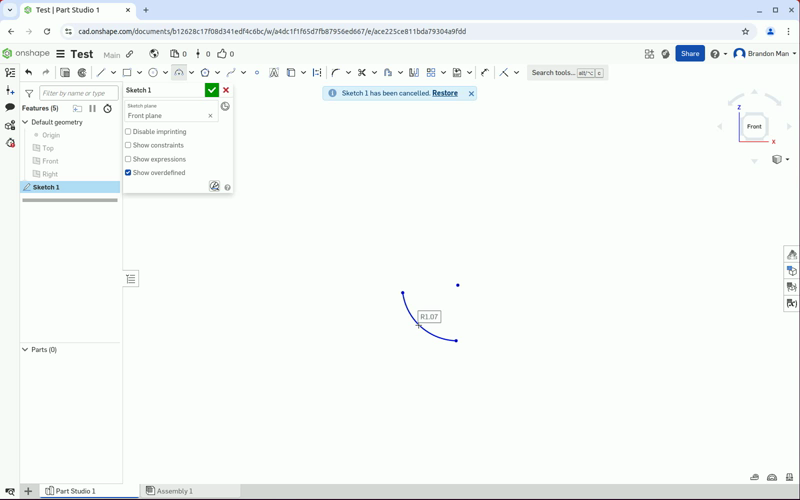
scroll(-6)
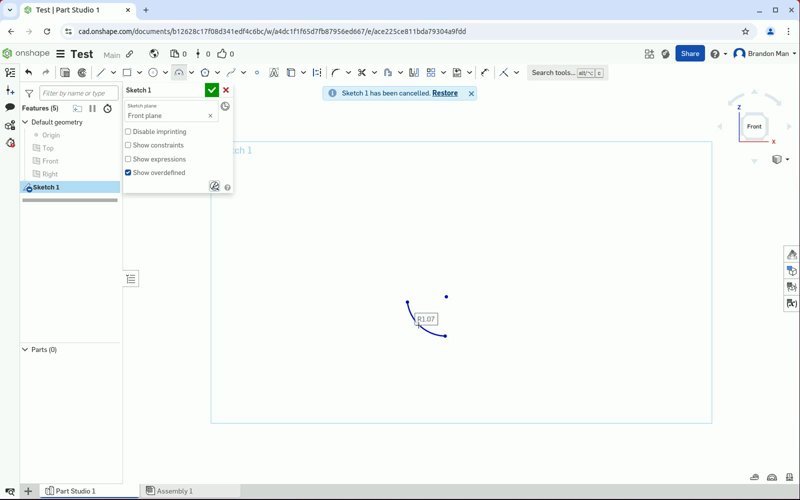
scroll(-6)
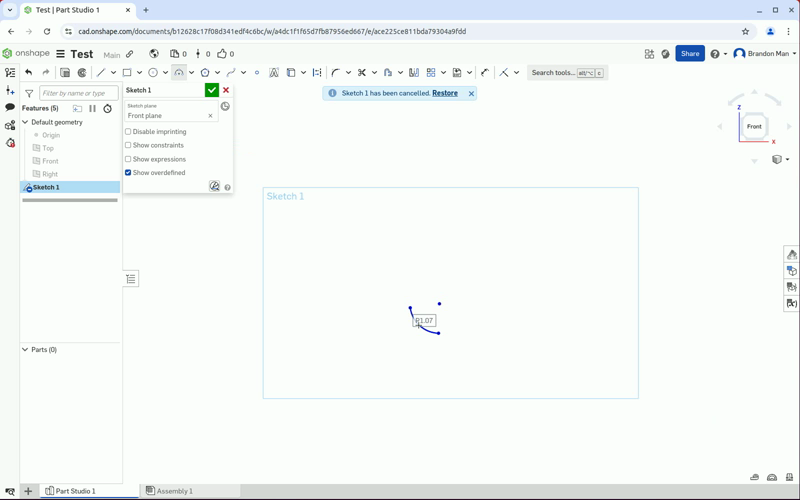
scroll(-6)
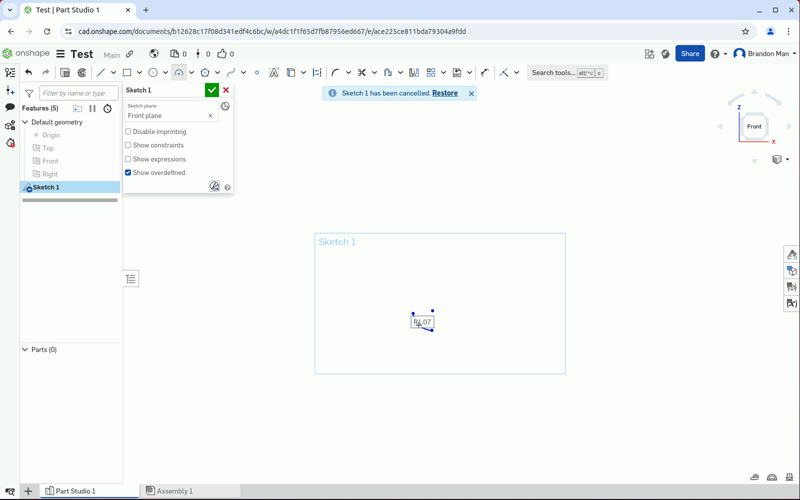
scroll(-6)
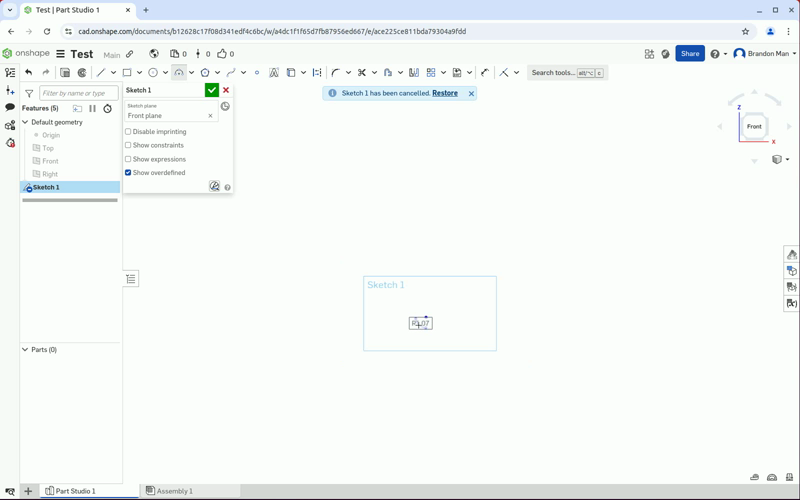
scroll(-6)
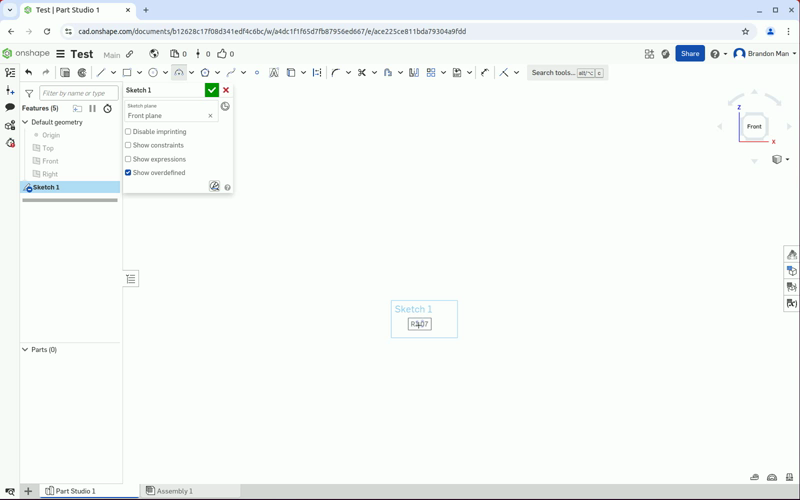
key_up(shift)
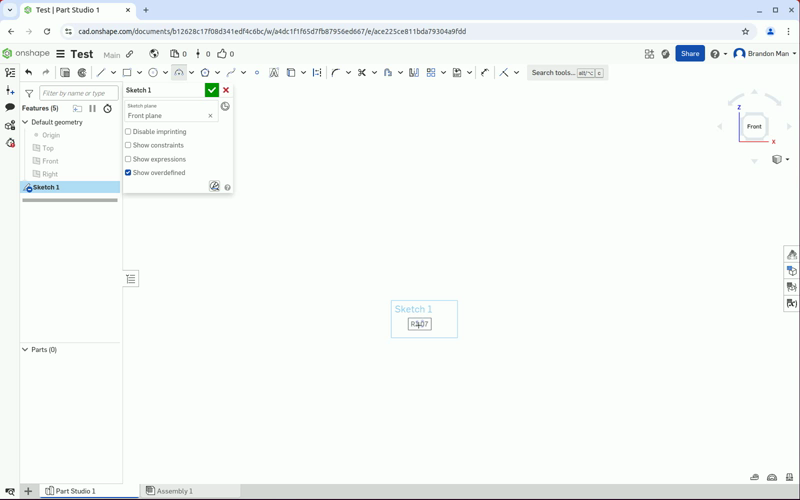
key(esc)
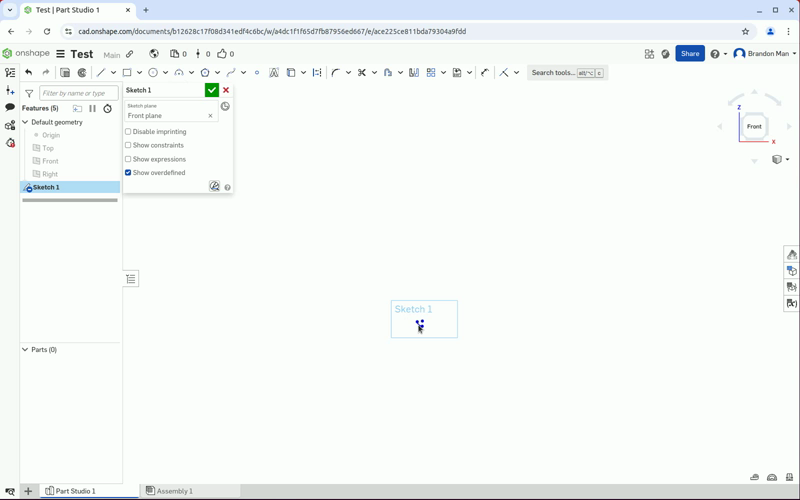
key(l)
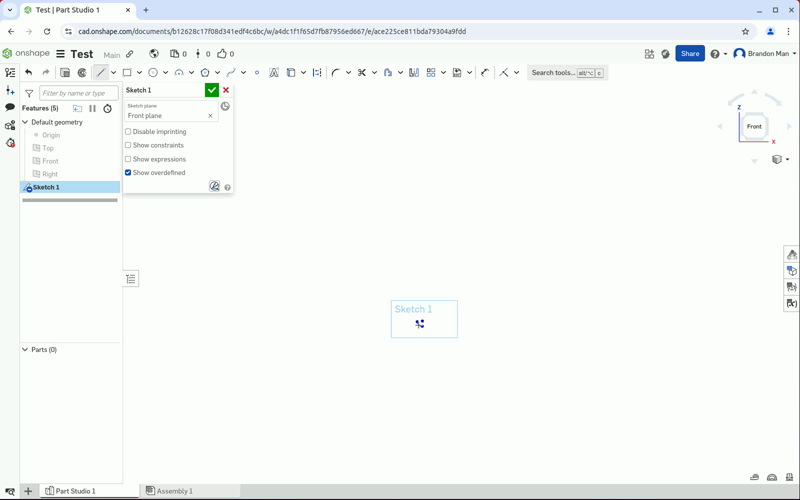
mouse_move(422, 326)
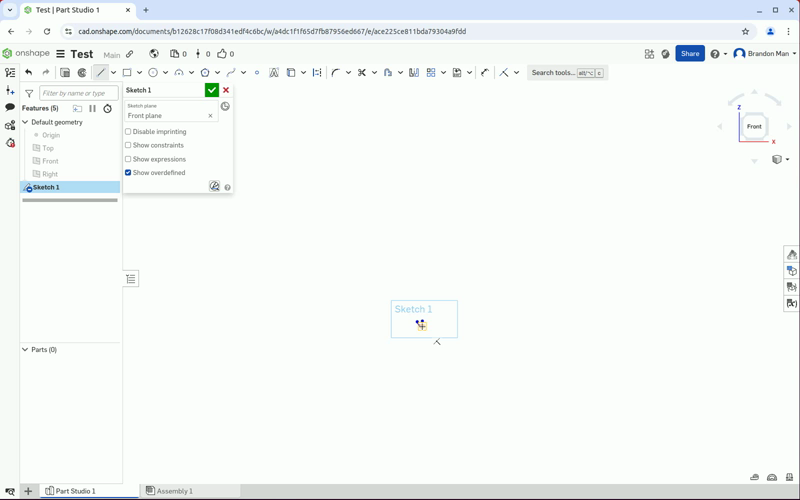
scroll(6)
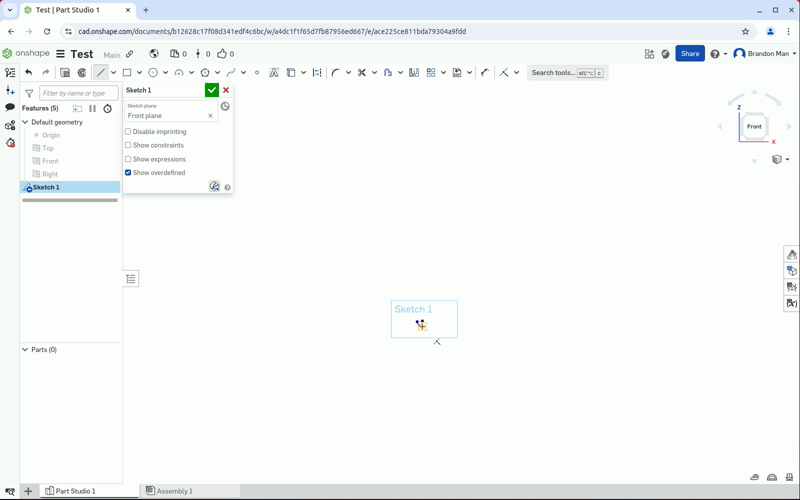
scroll(6)
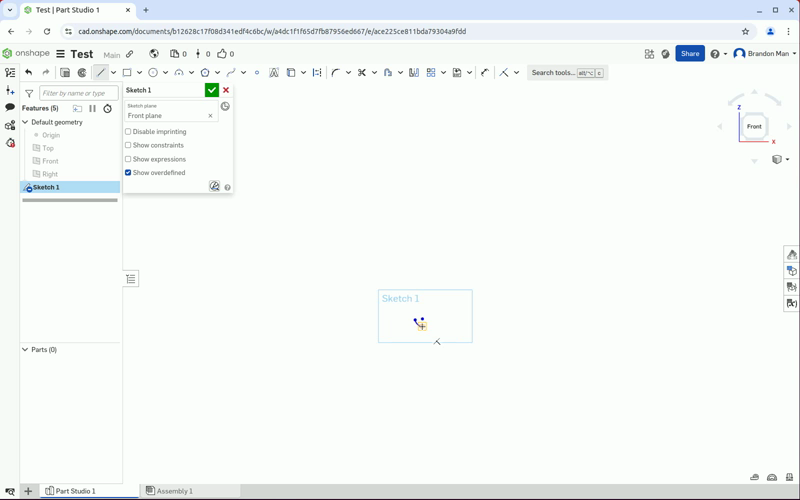
scroll(6)
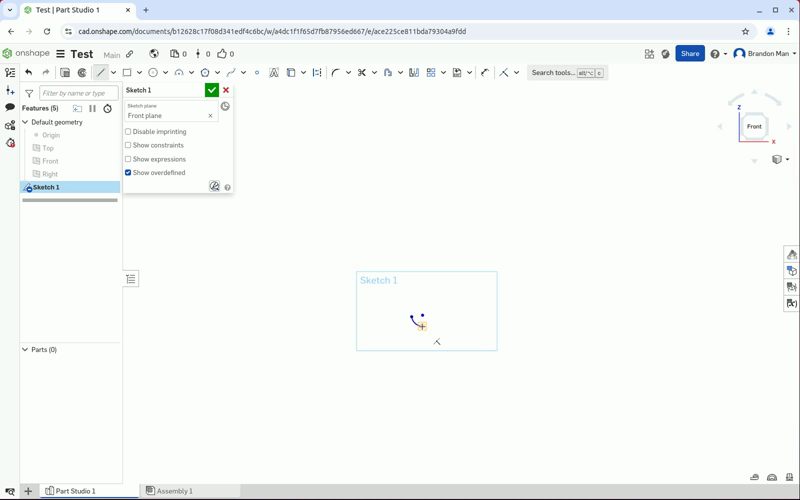
scroll(6)
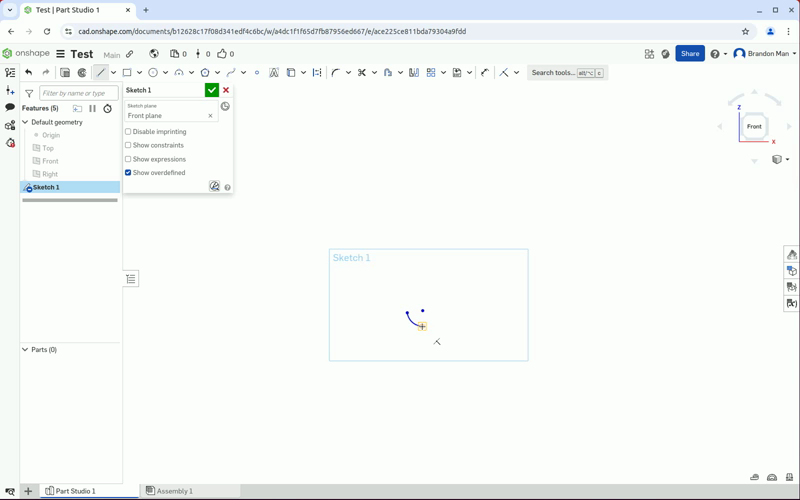
scroll(6)
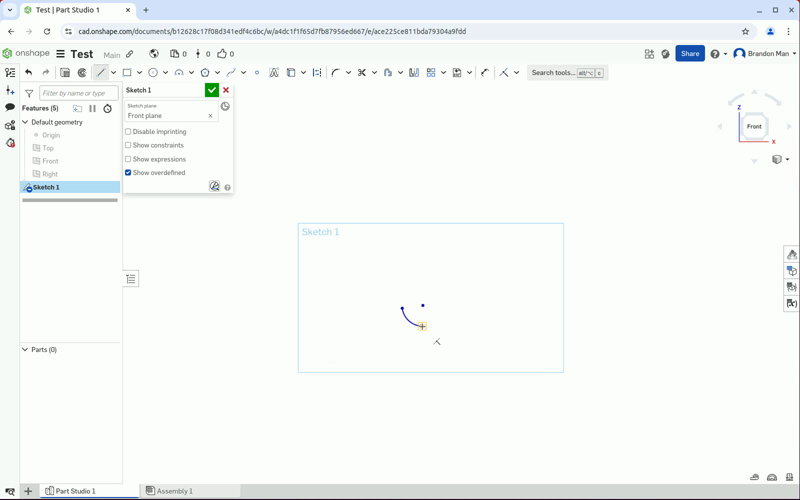
scroll(6)
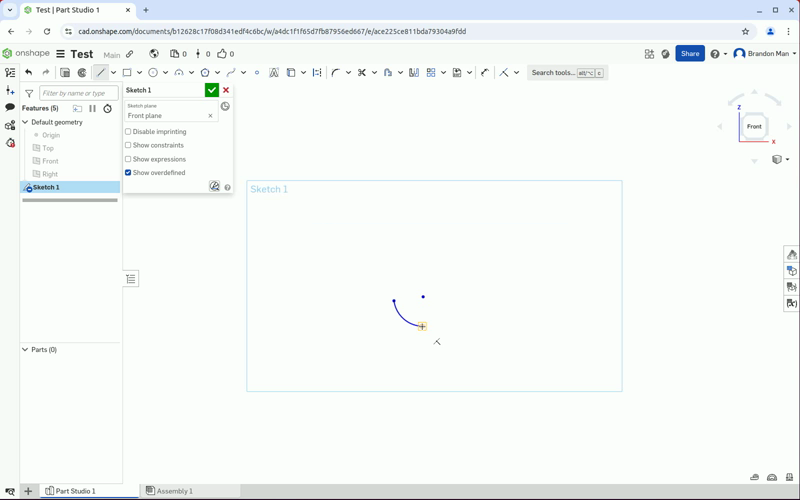
scroll(6)
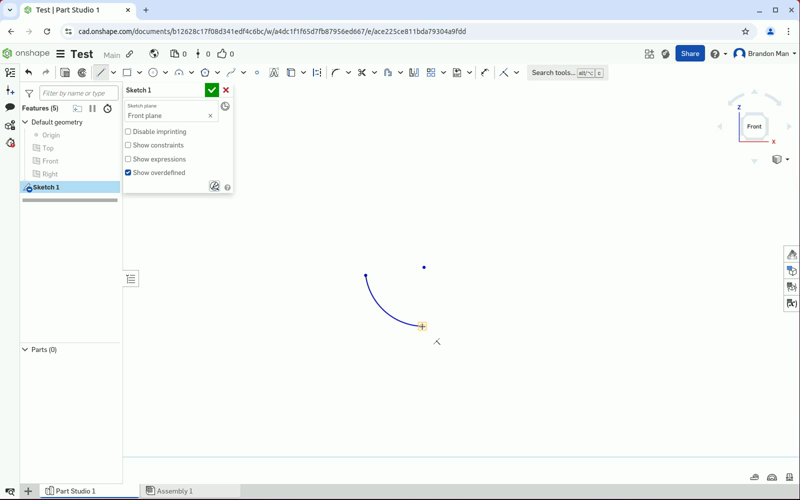
click(422, 326)
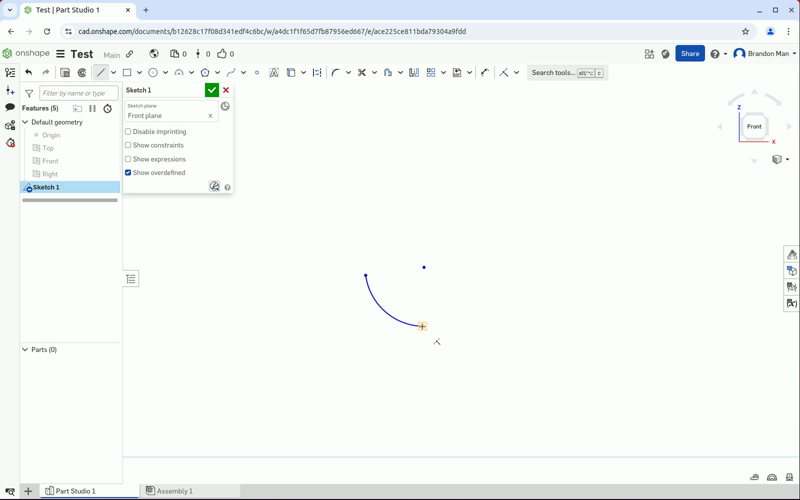
scroll(-6)
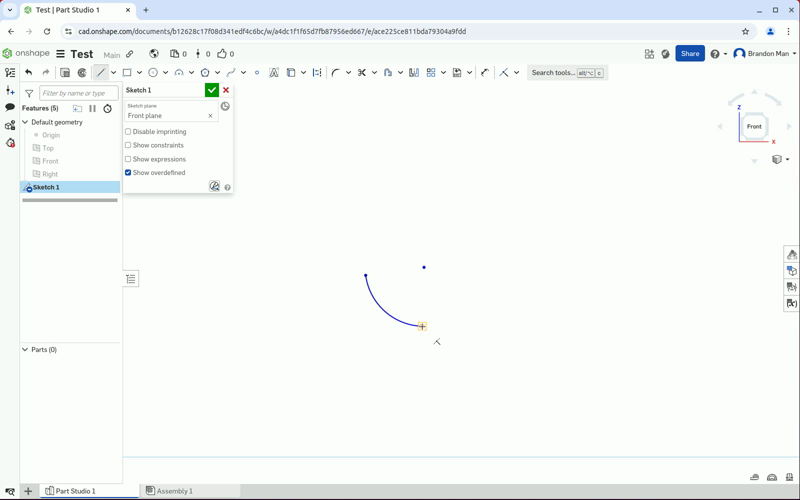
scroll(-6)
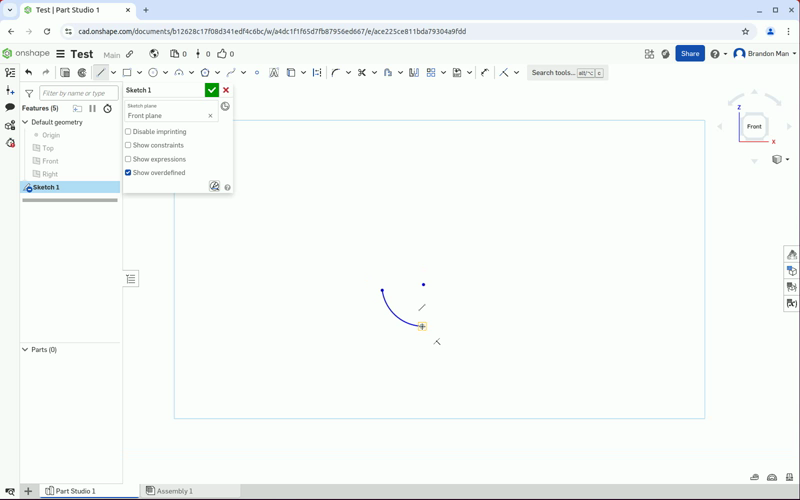
scroll(-6)
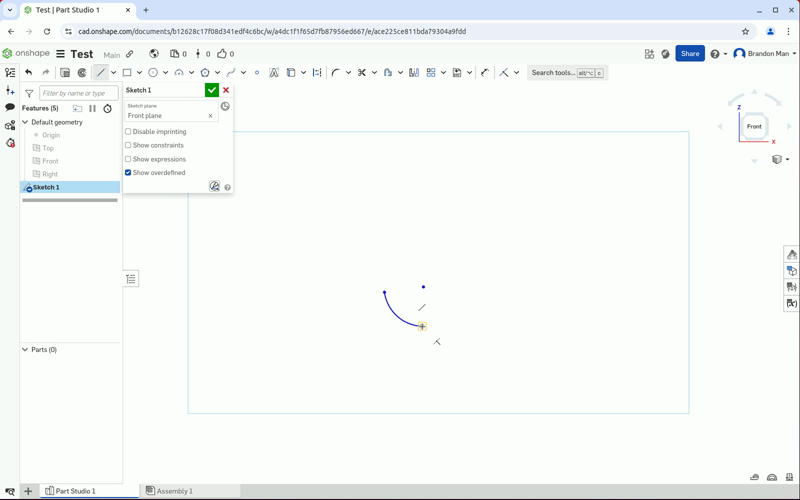
scroll(-6)
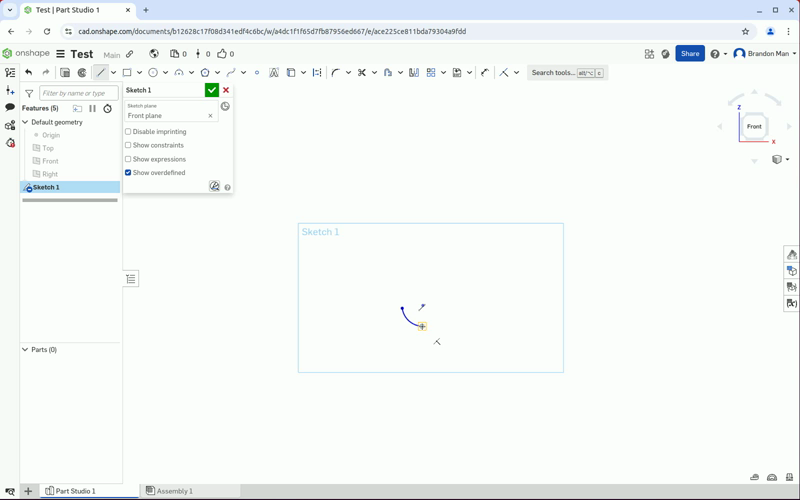
scroll(-6)
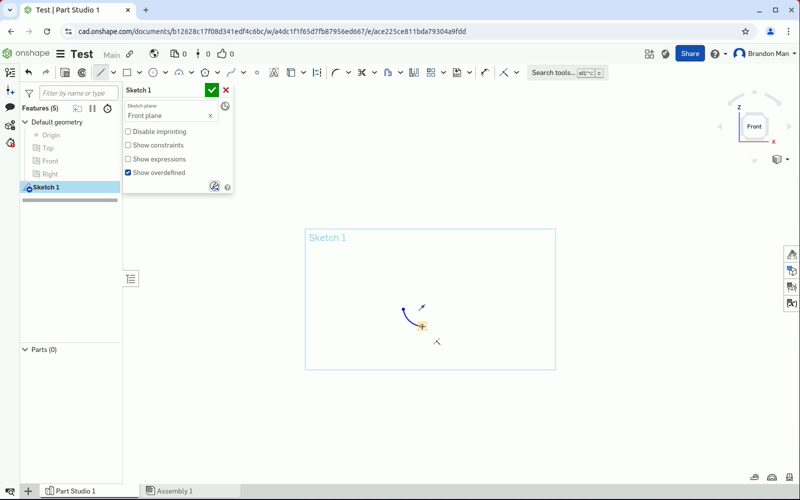
scroll(-6)
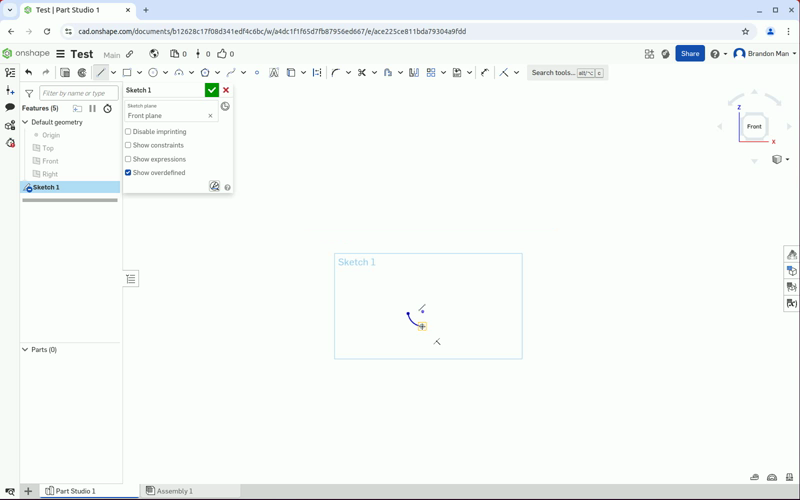
scroll(-6)
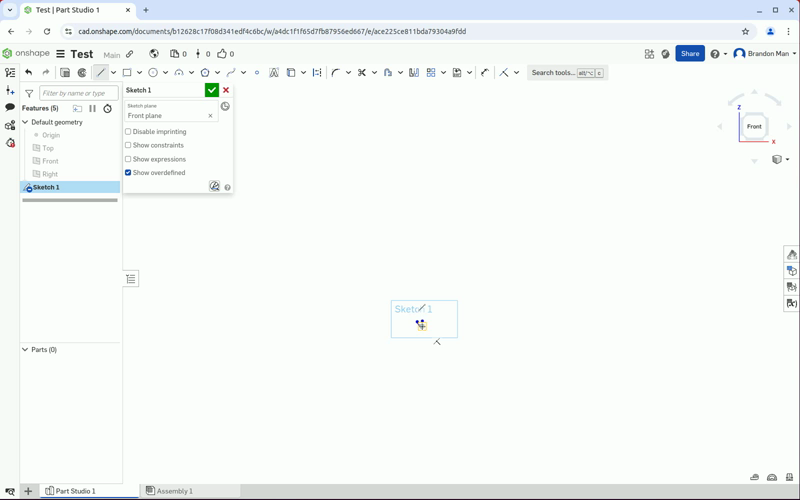
key_down(shift)
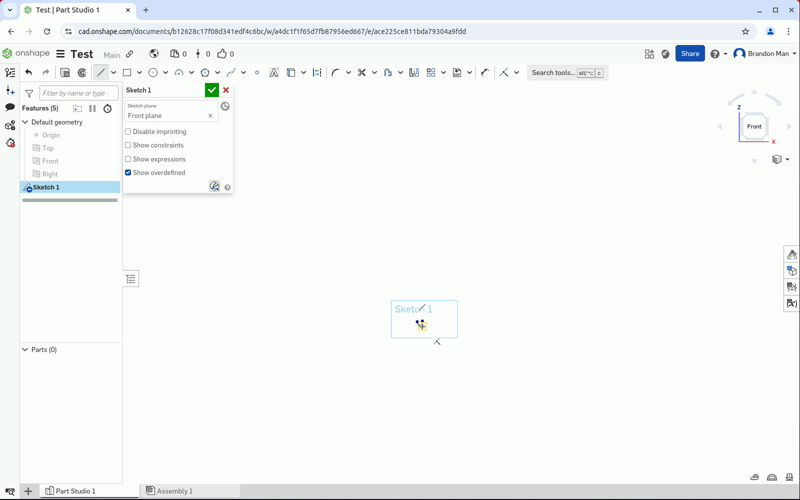
mouse_move(499, 326)
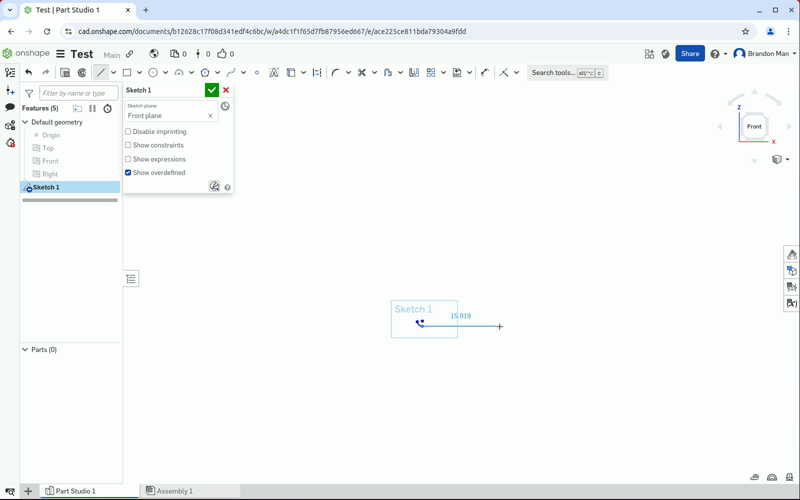
click(499, 326)
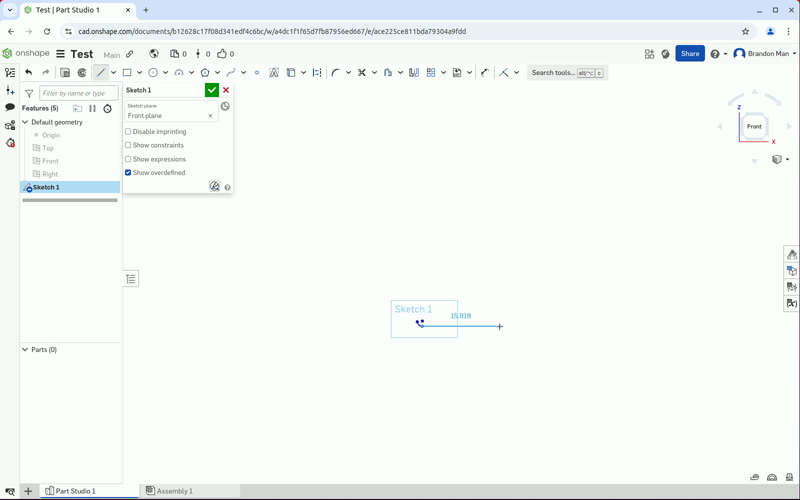
key_up(shift)
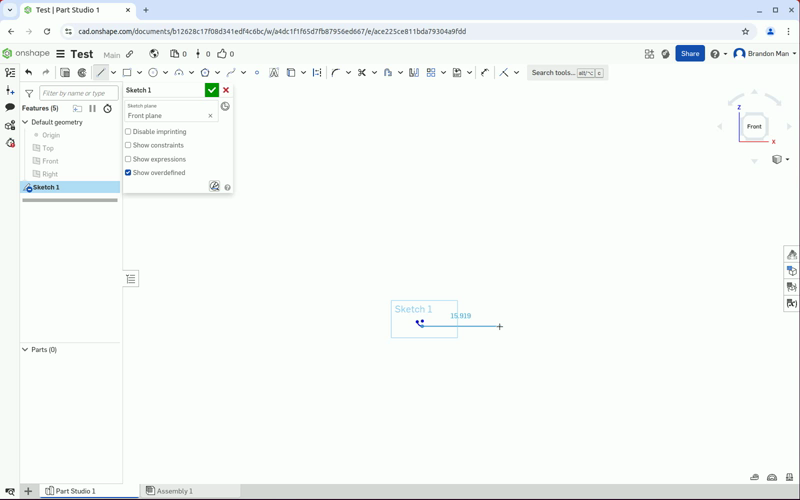
key(esc)
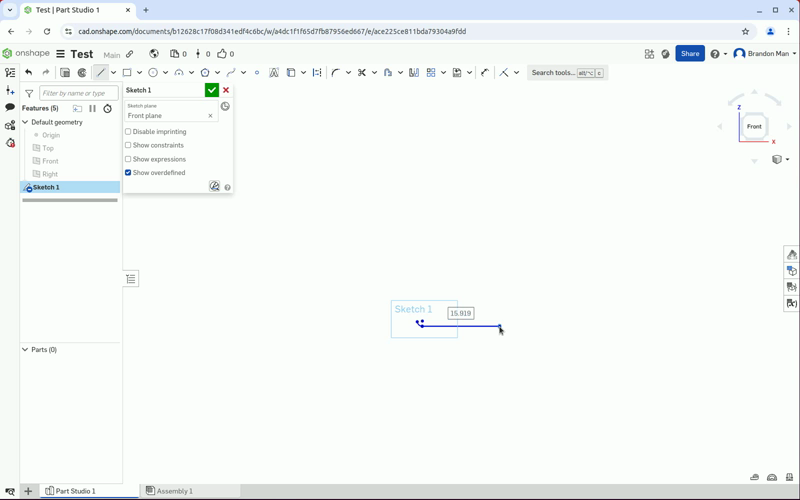
key(a)
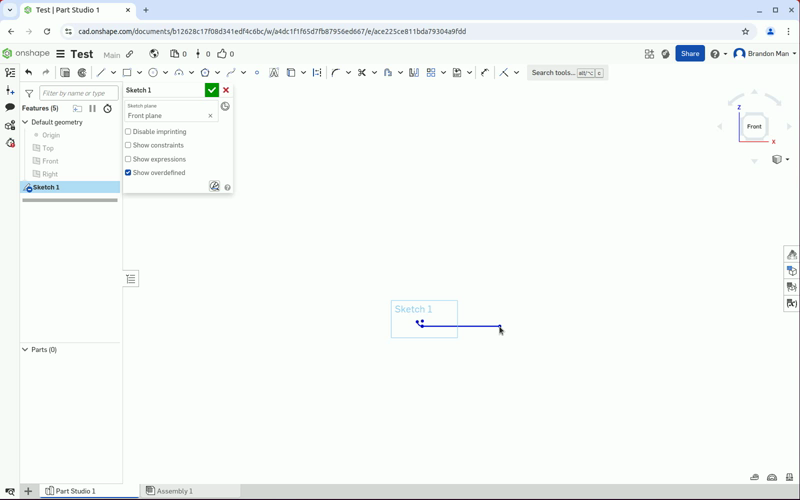
mouse_move(499, 326)
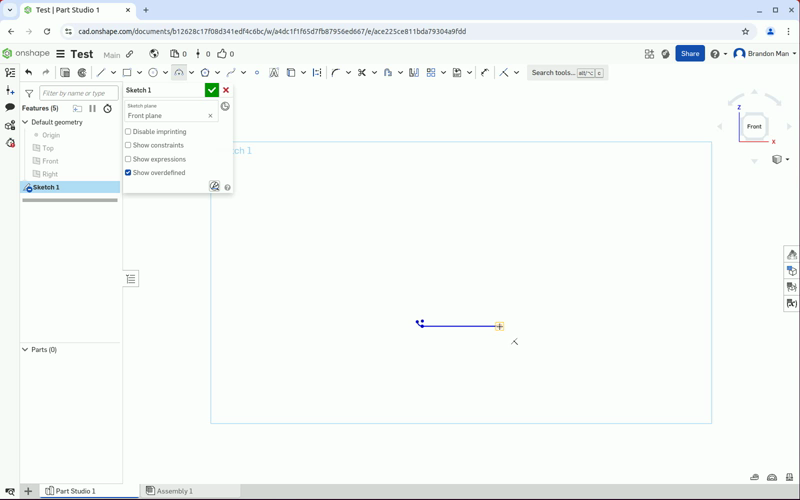
click(499, 326)
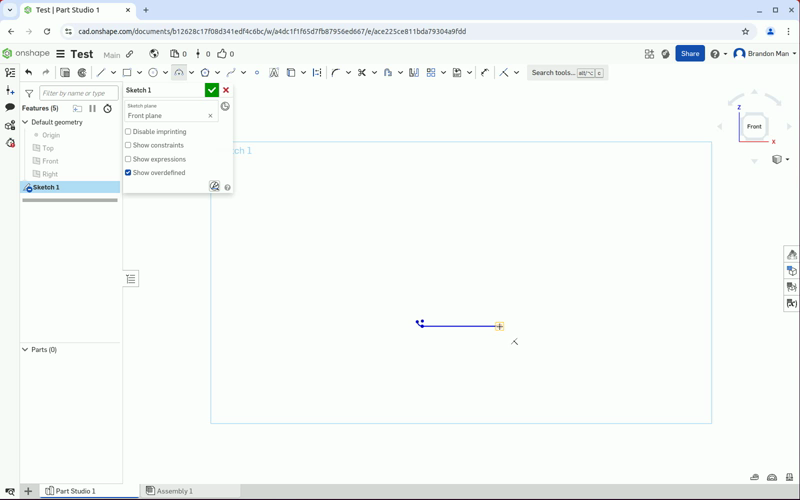
key_down(shift)
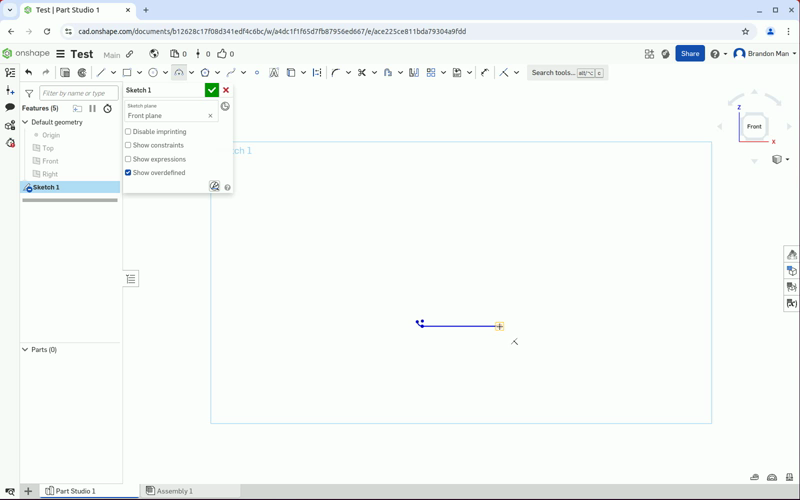
mouse_move(504, 321)
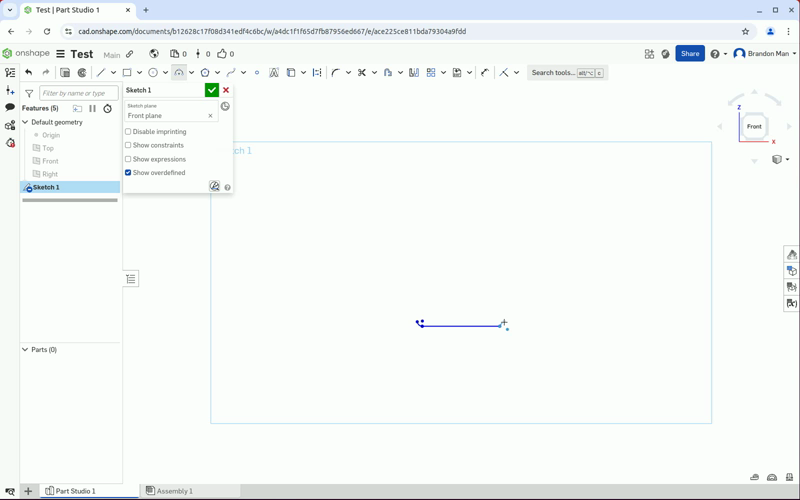
scroll(6)
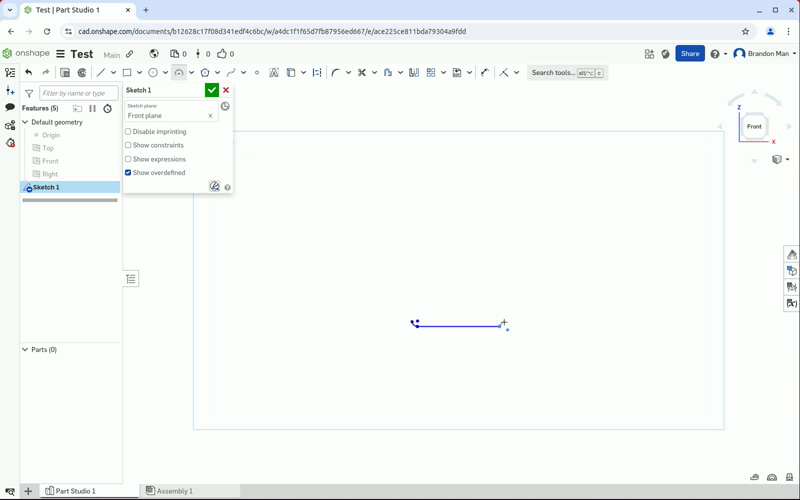
scroll(6)
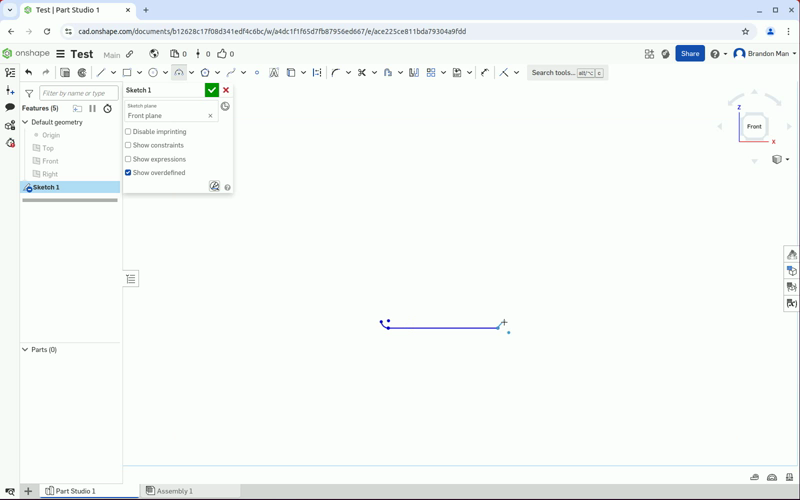
scroll(6)
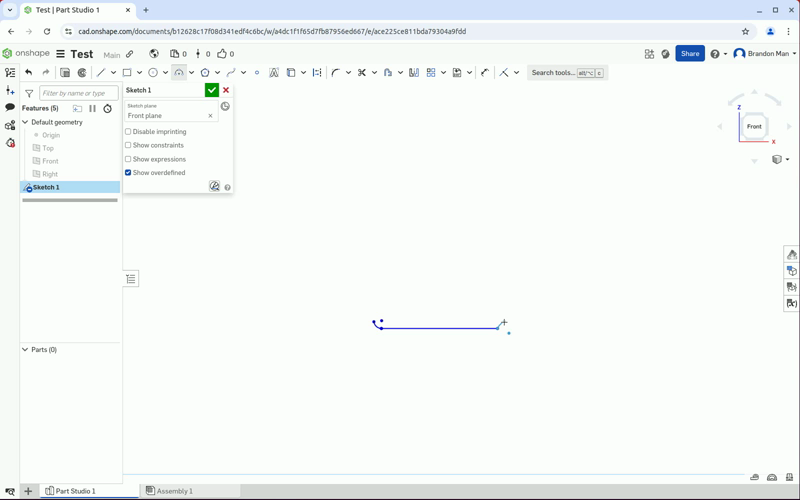
scroll(6)
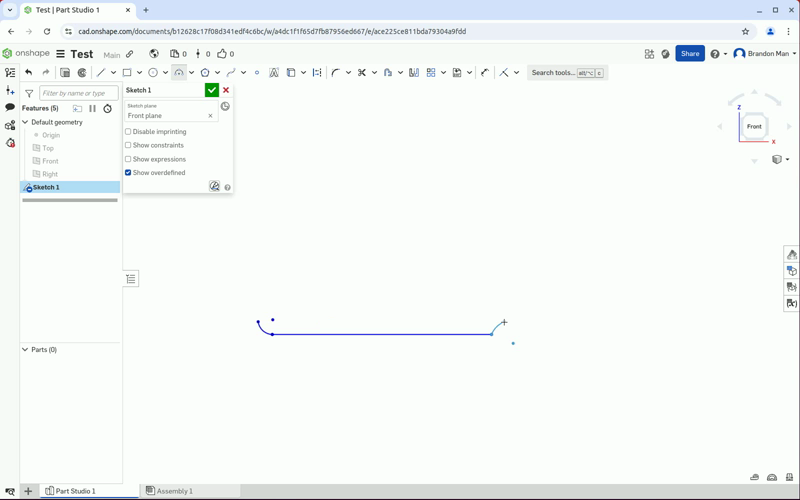
scroll(6)
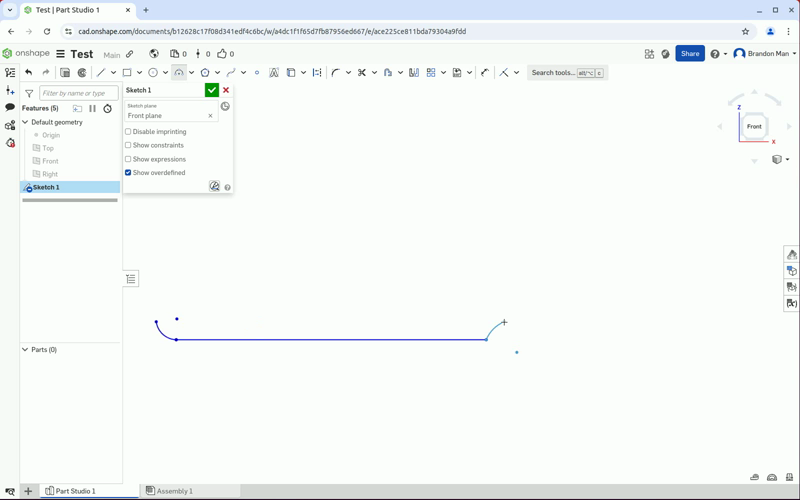
scroll(6)
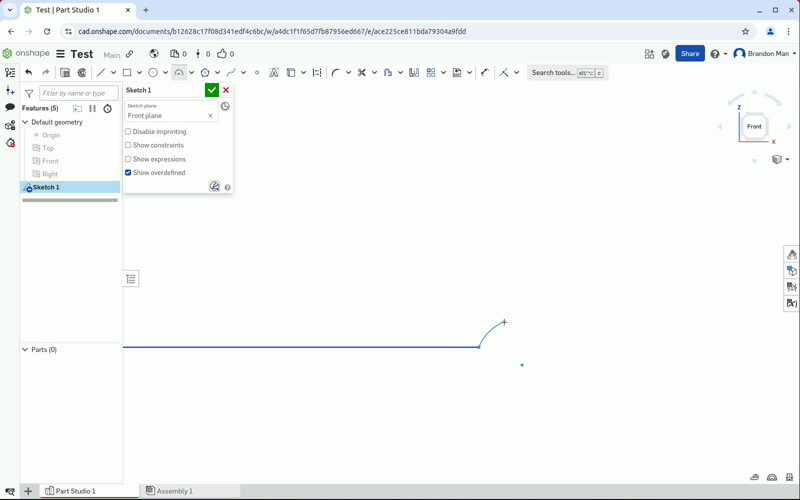
scroll(6)
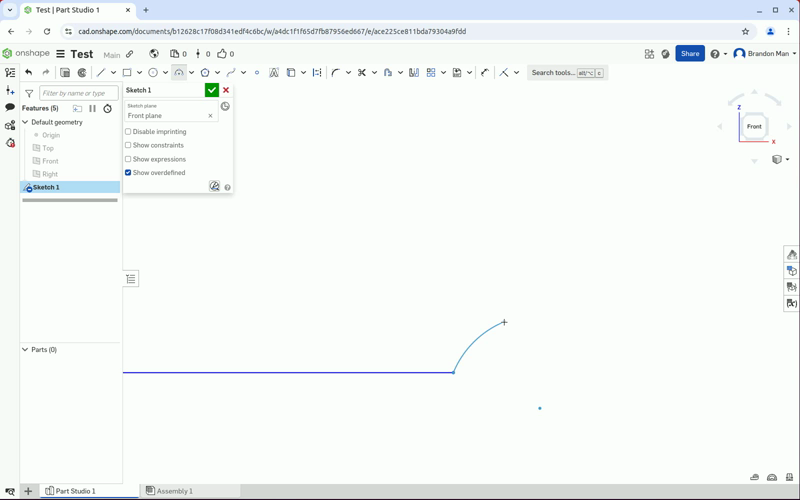
click(504, 321)
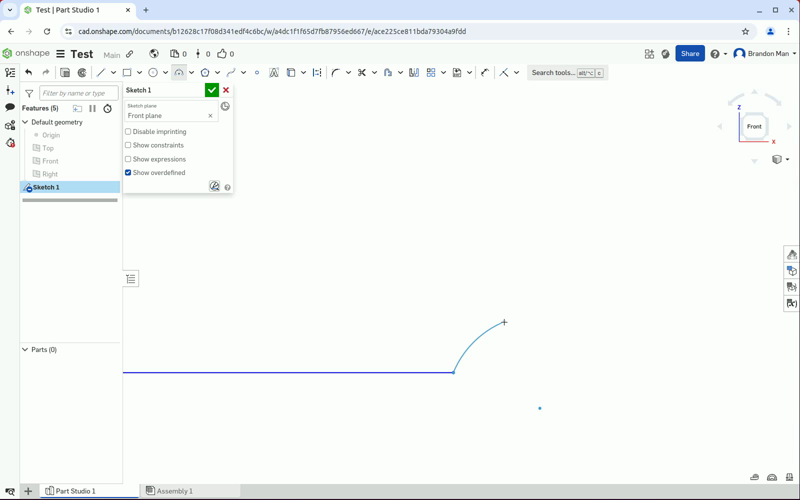
scroll(-6)
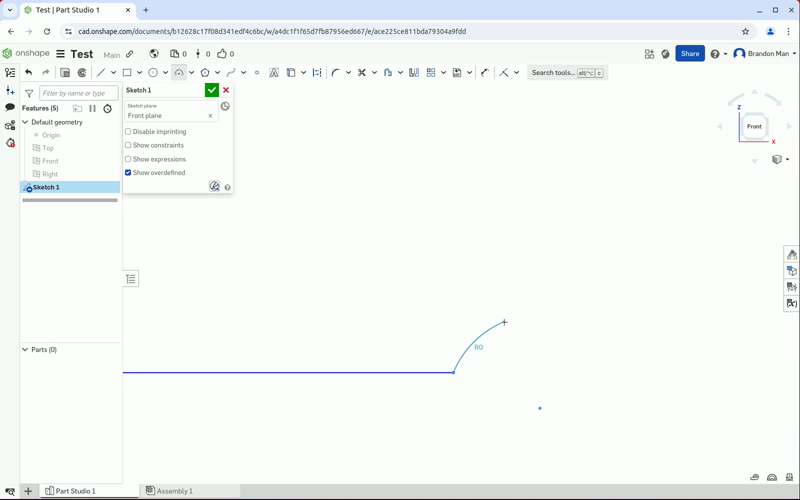
scroll(-6)
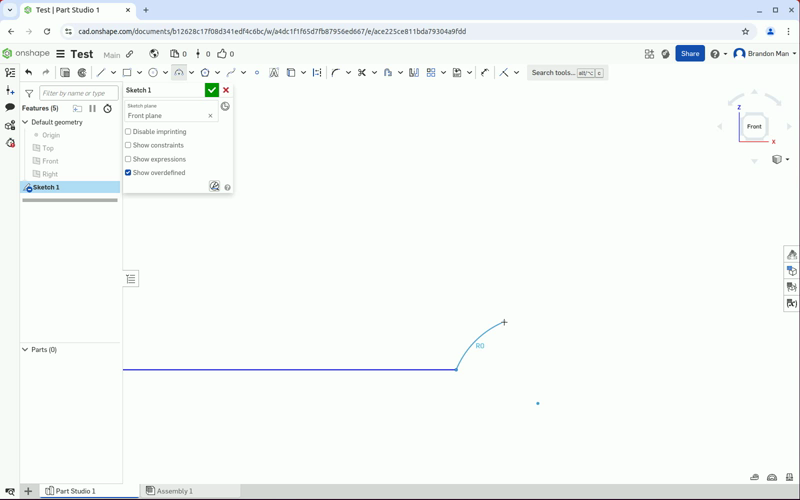
scroll(-6)
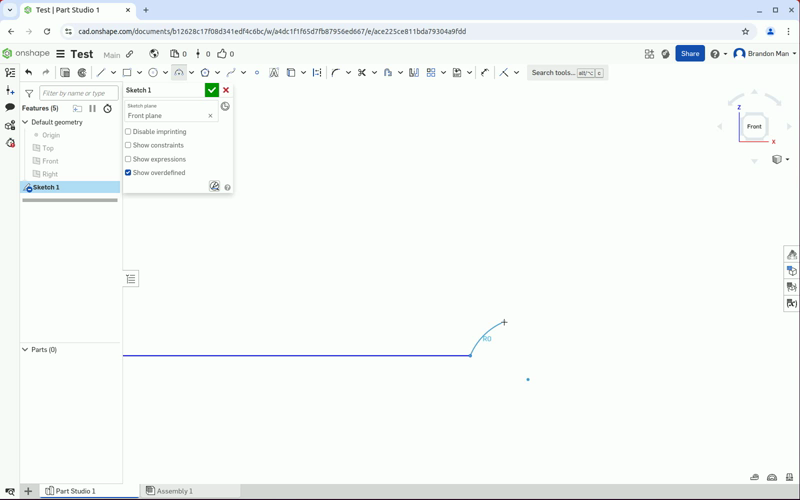
scroll(-6)
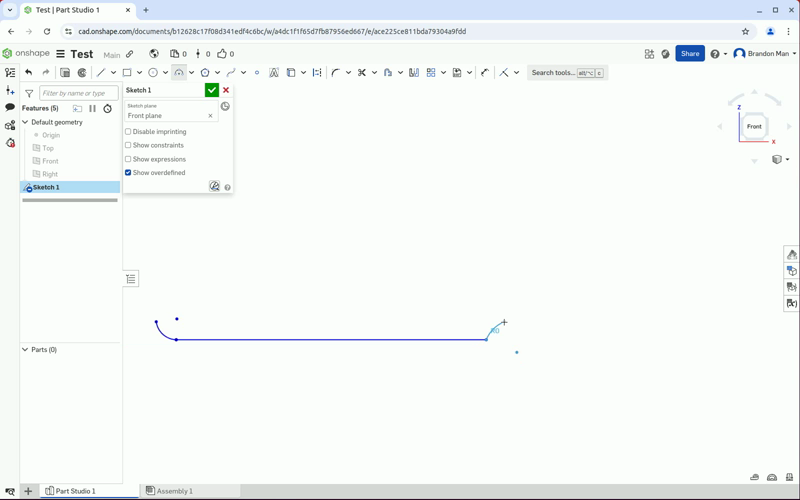
scroll(-6)
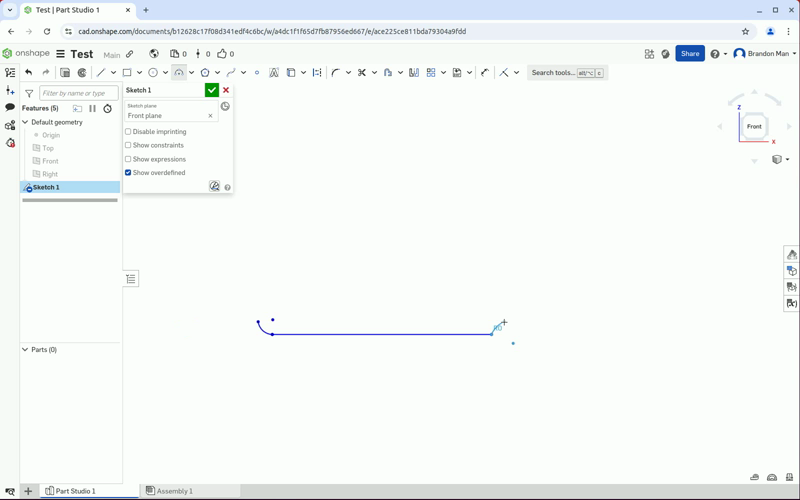
scroll(-6)
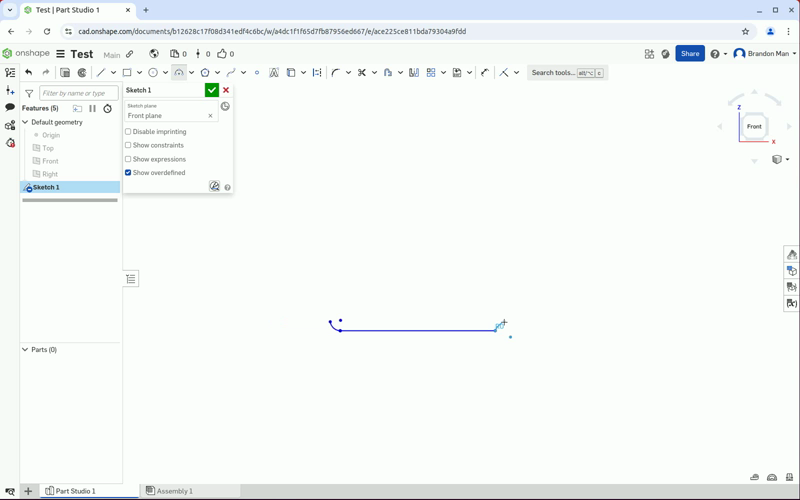
scroll(-6)
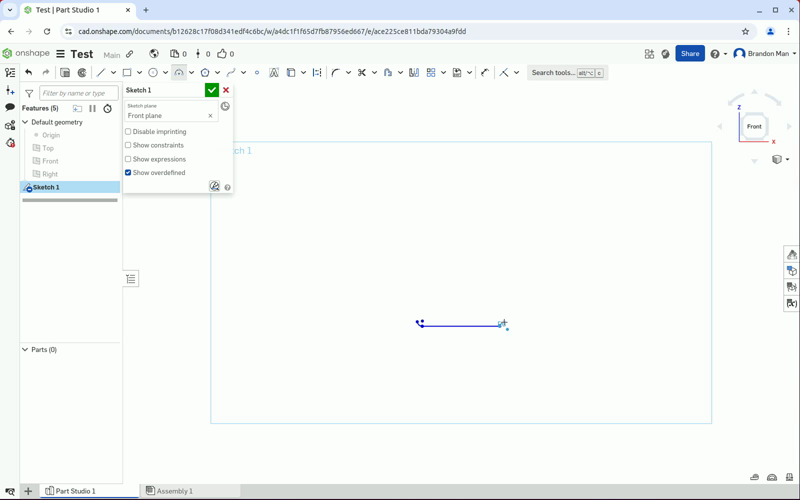
mouse_move(503, 324)
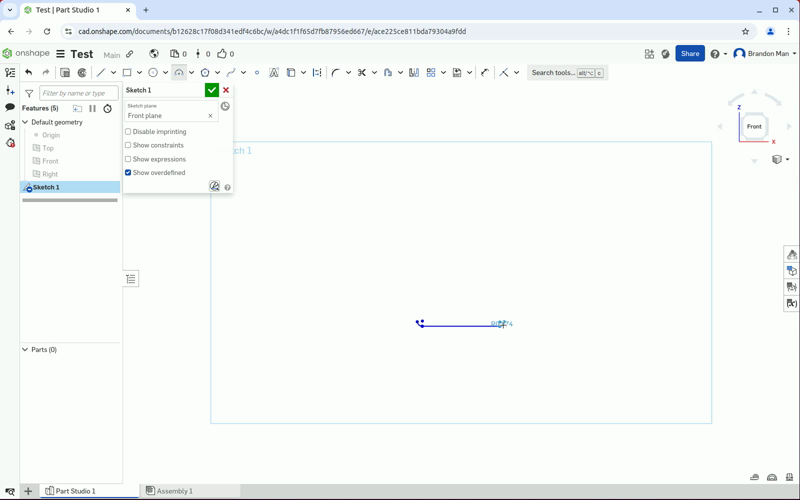
scroll(6)
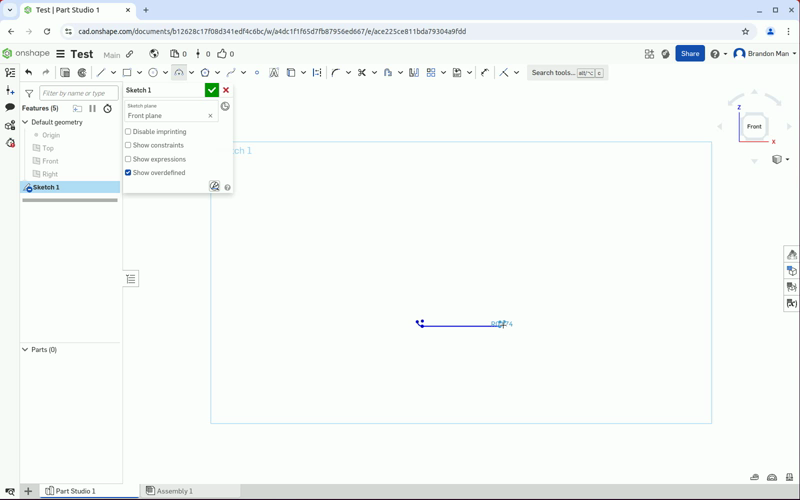
scroll(6)
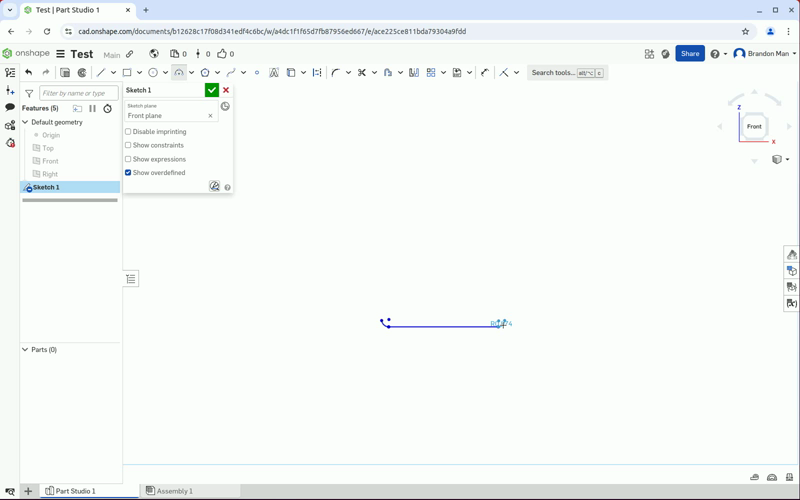
scroll(6)
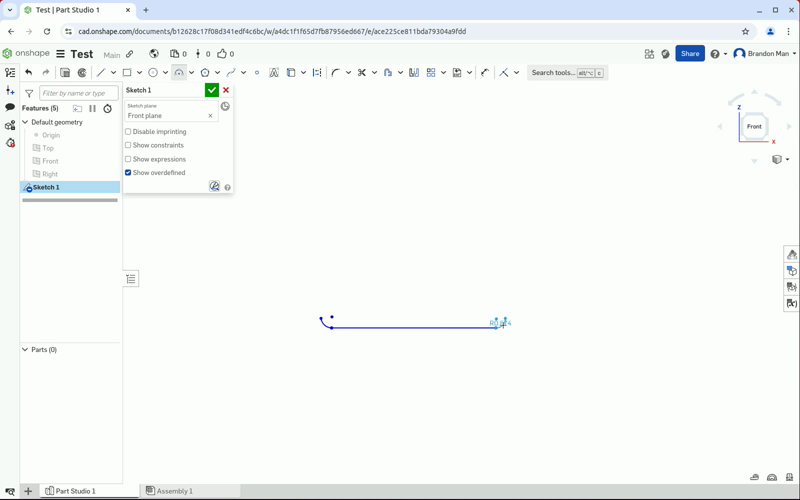
scroll(6)
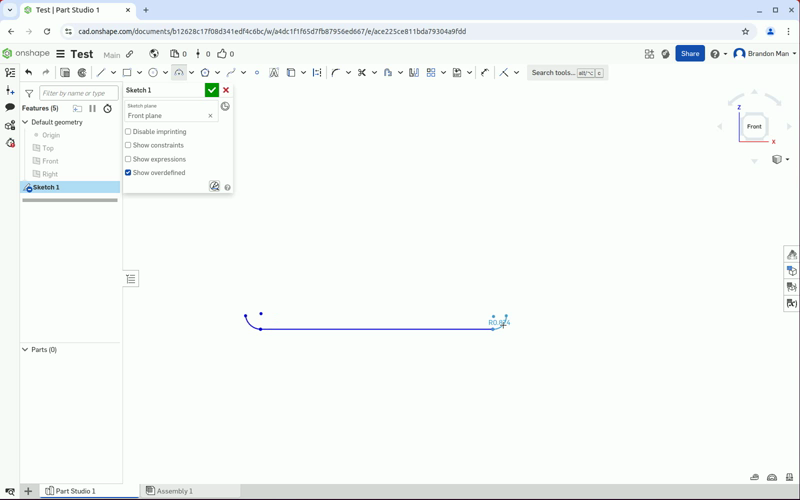
scroll(6)
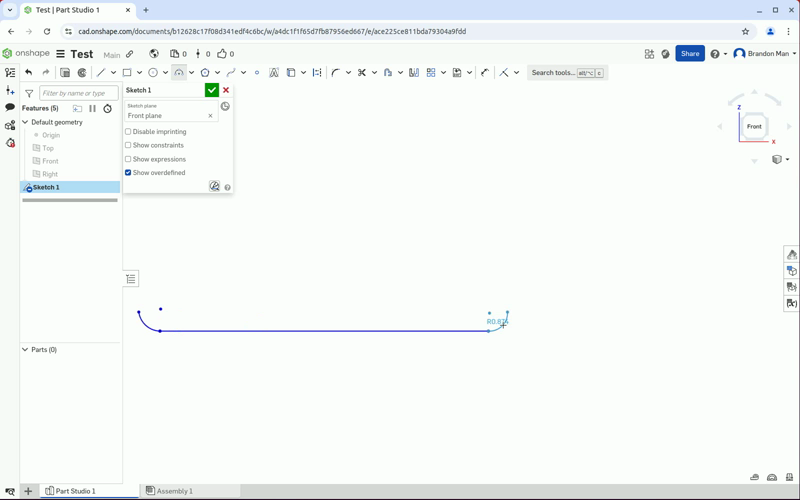
scroll(6)
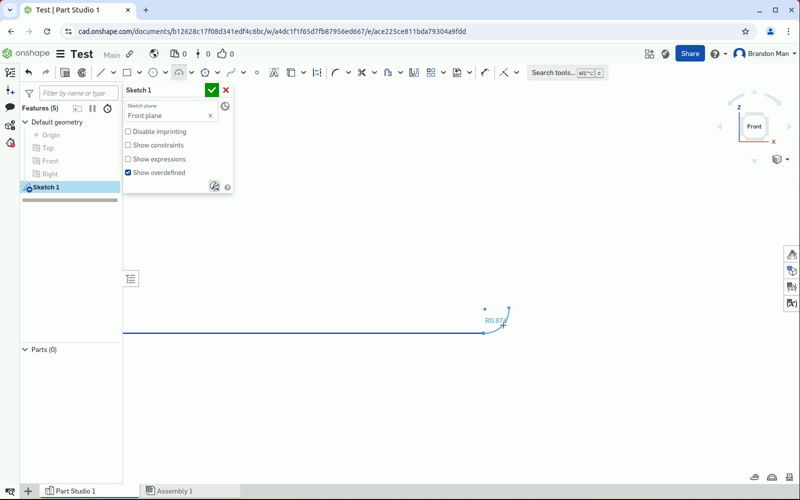
scroll(6)
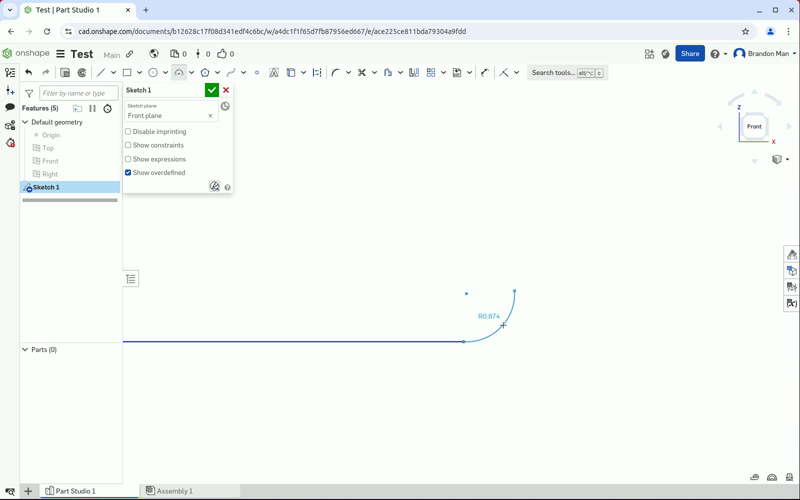
click(503, 324)
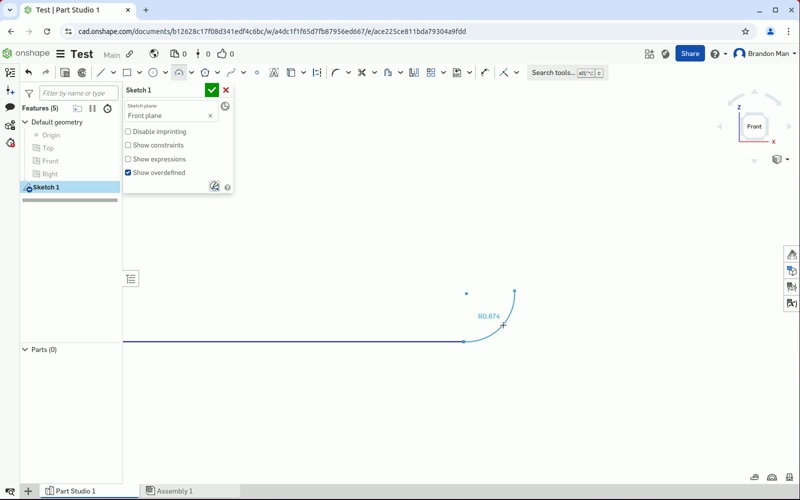
scroll(-6)
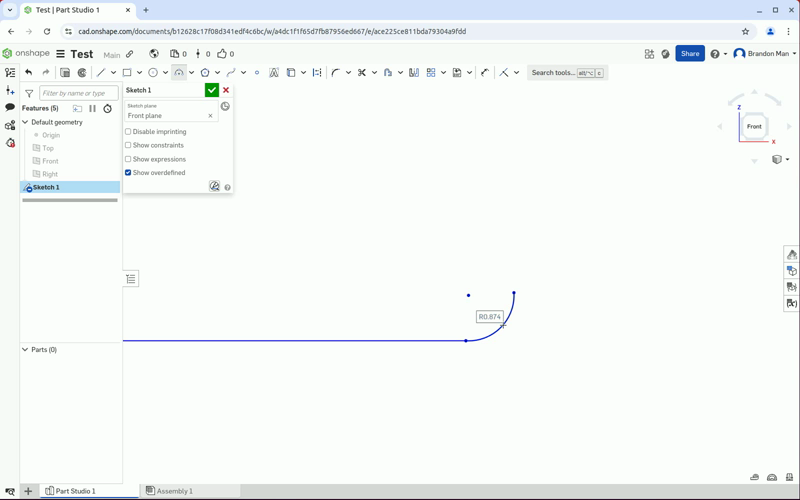
scroll(-6)
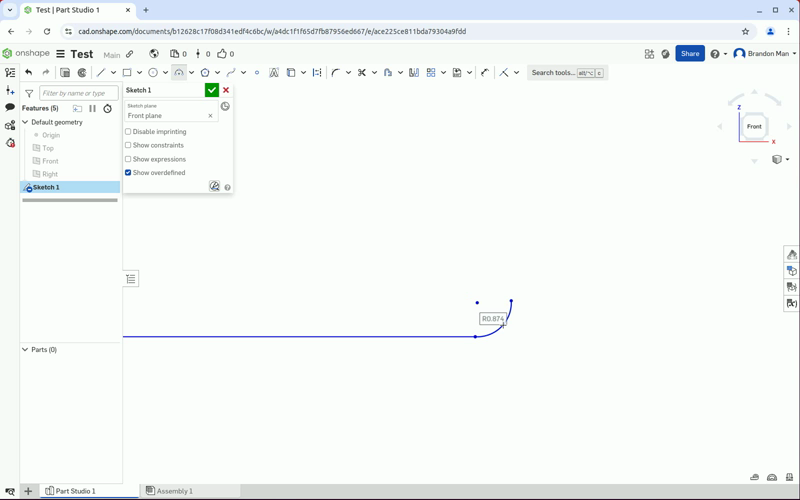
scroll(-6)
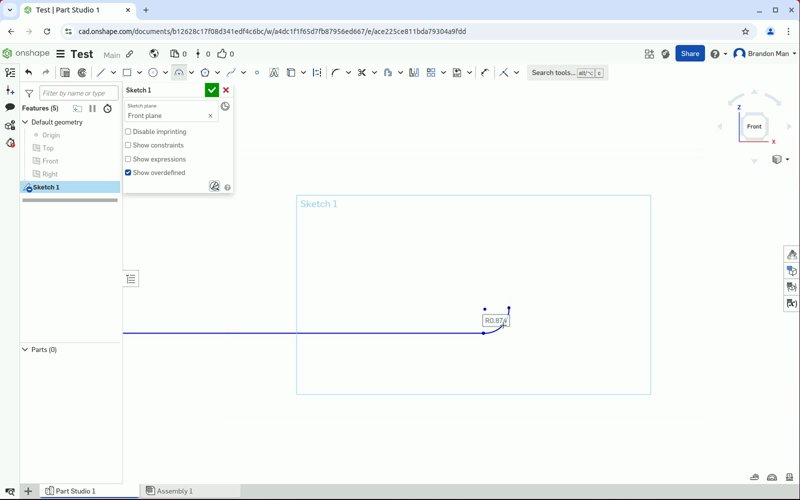
scroll(-6)
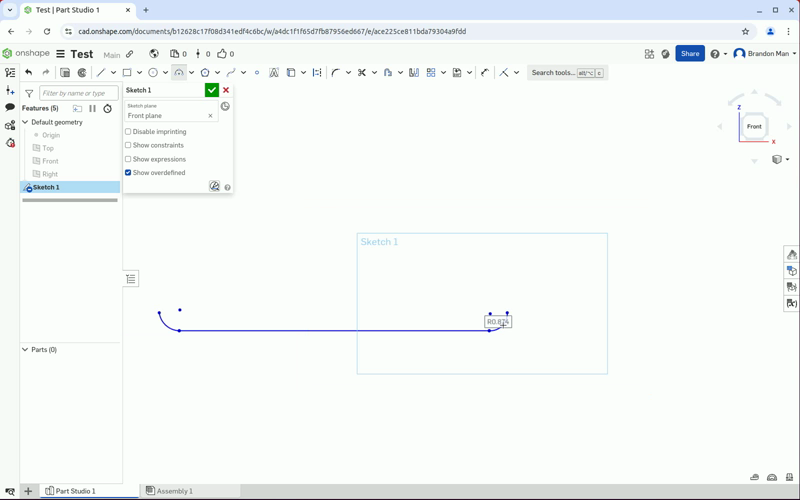
scroll(-6)
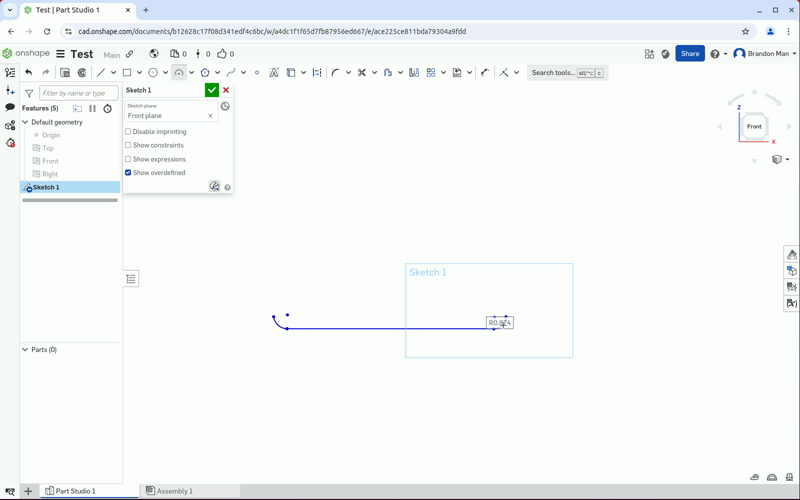
scroll(-6)
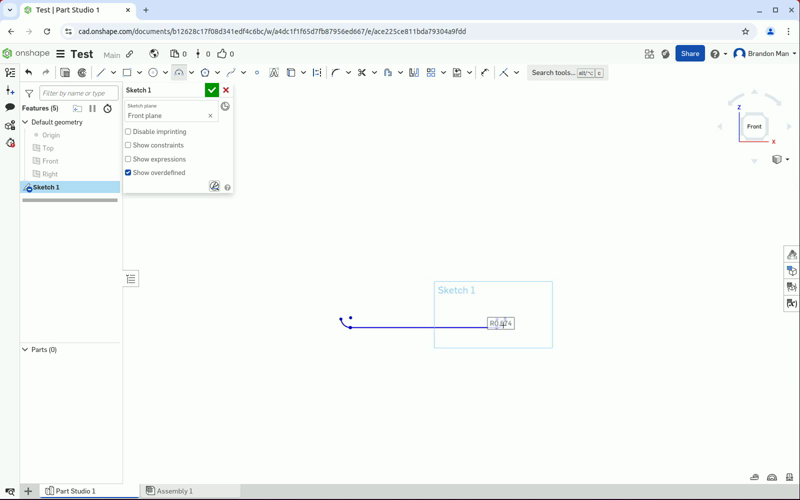
scroll(-6)
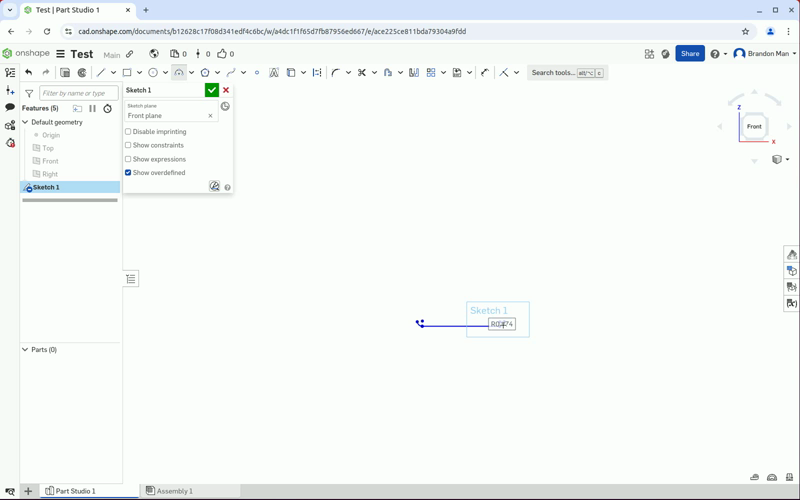
key_up(shift)
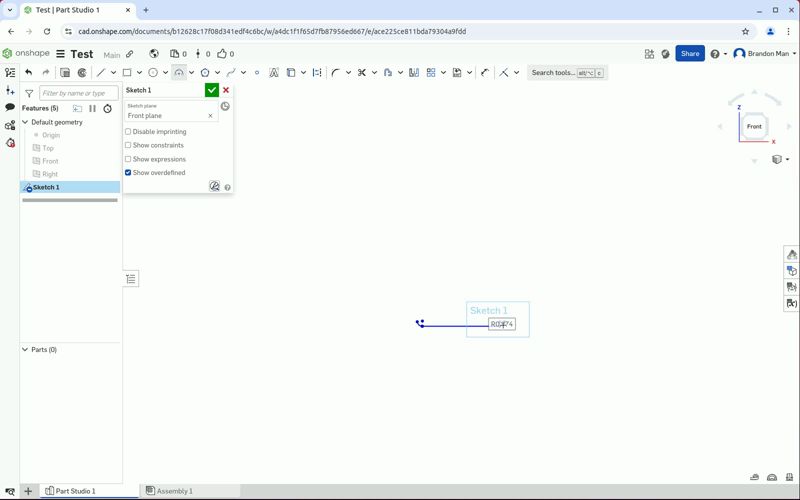
key(esc)
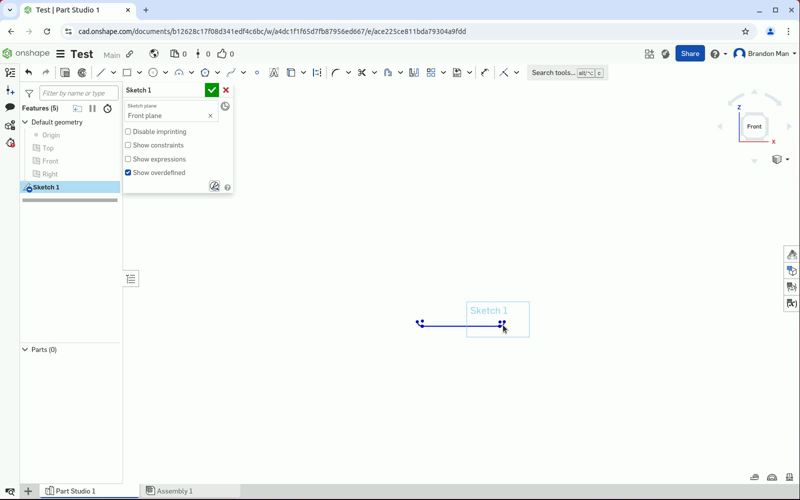
key(l)
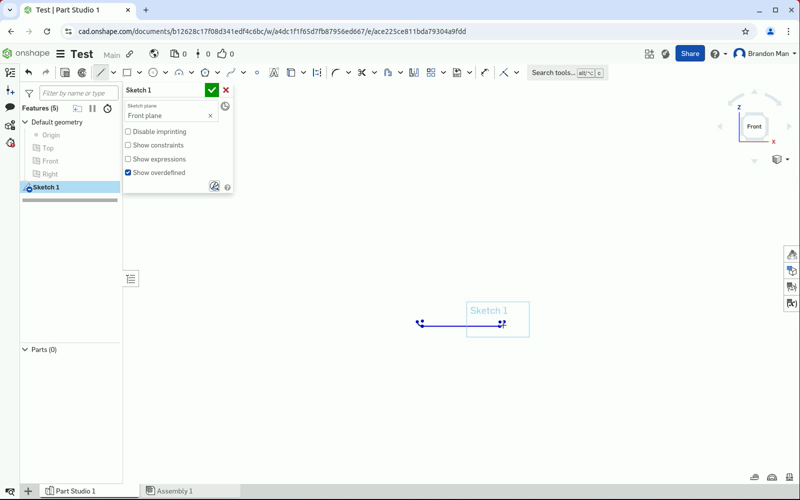
mouse_move(504, 321)
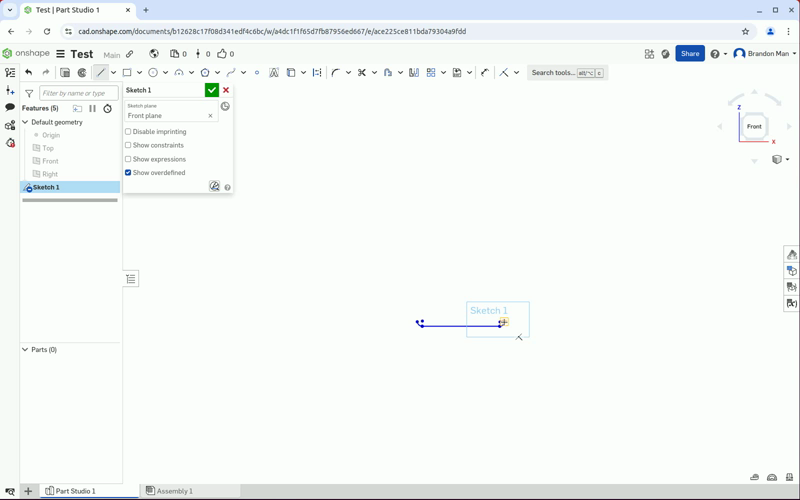
scroll(6)
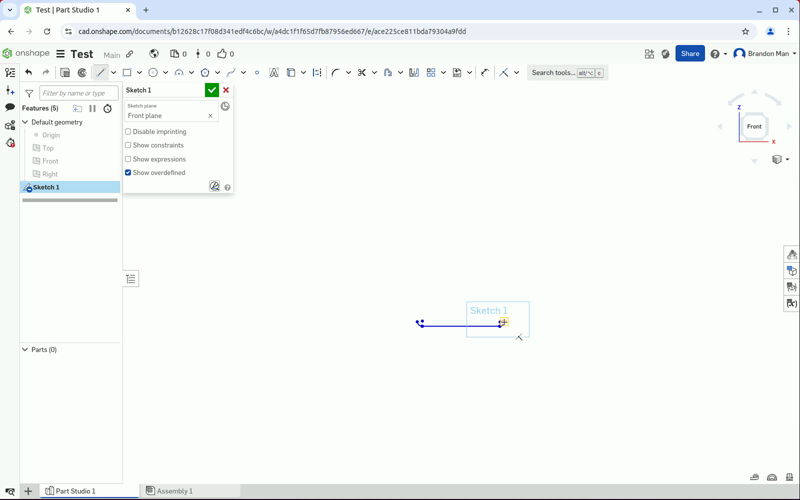
scroll(6)
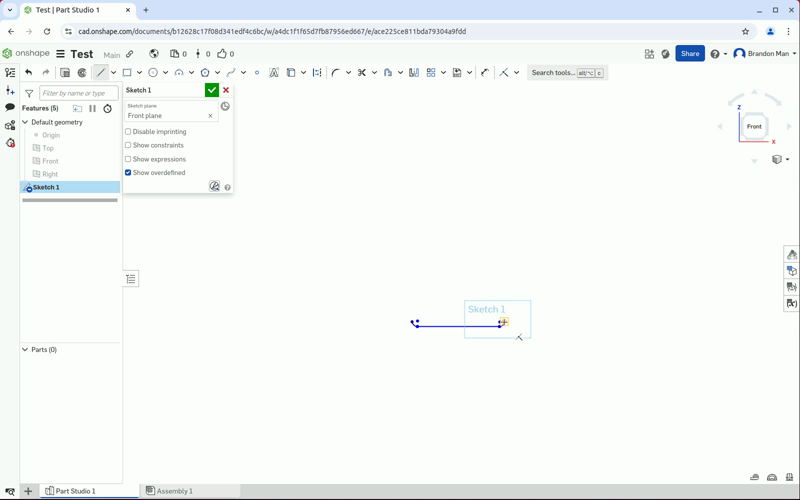
scroll(6)
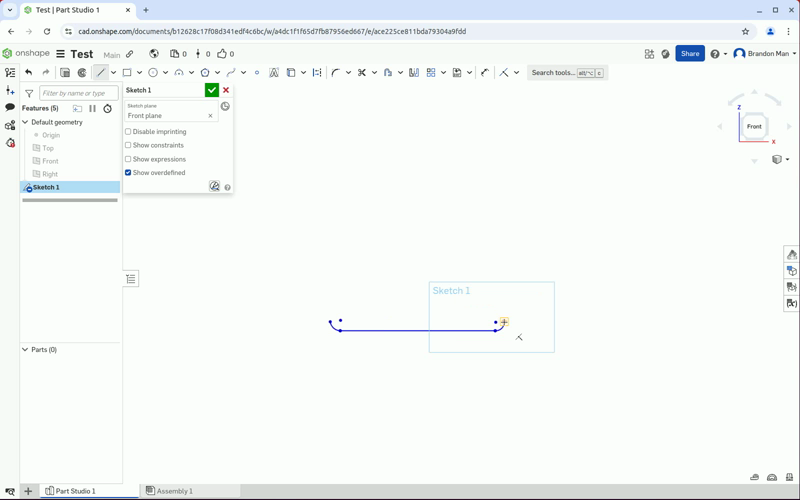
scroll(6)
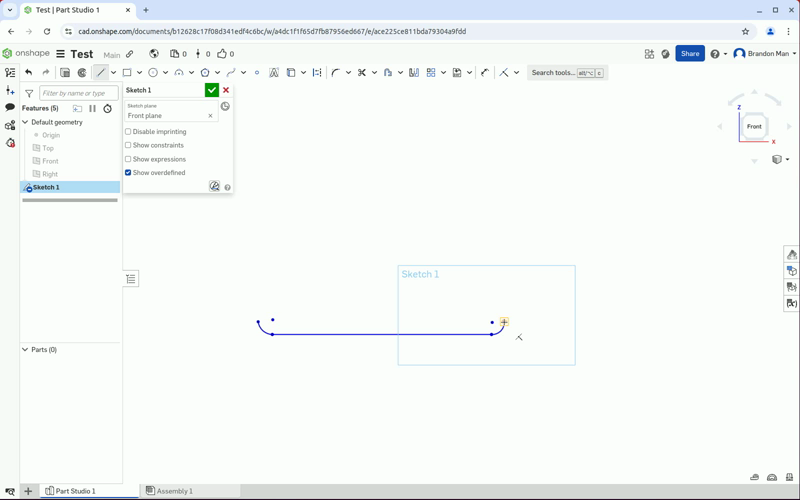
scroll(6)
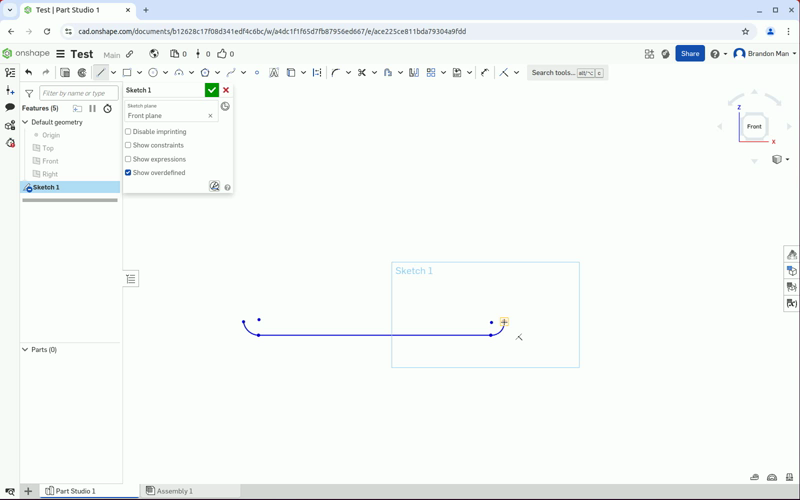
scroll(6)
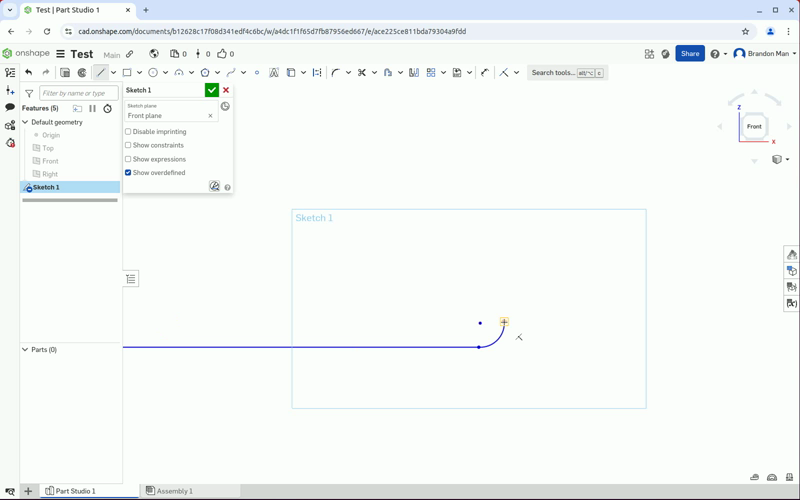
scroll(6)
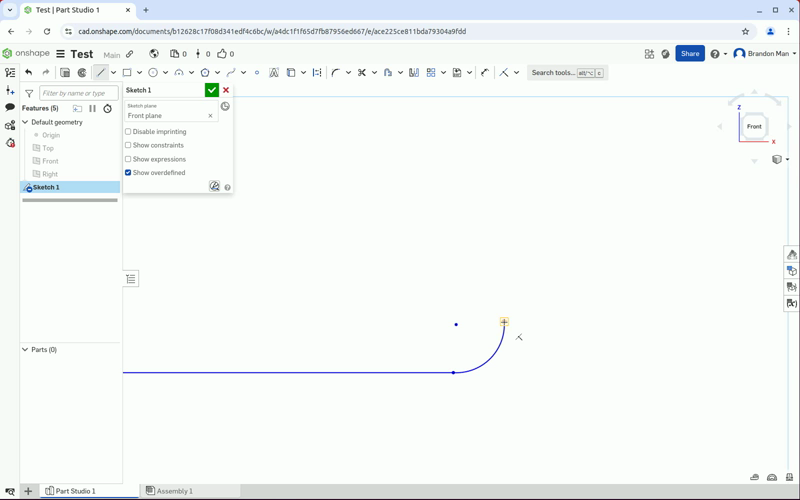
click(504, 321)
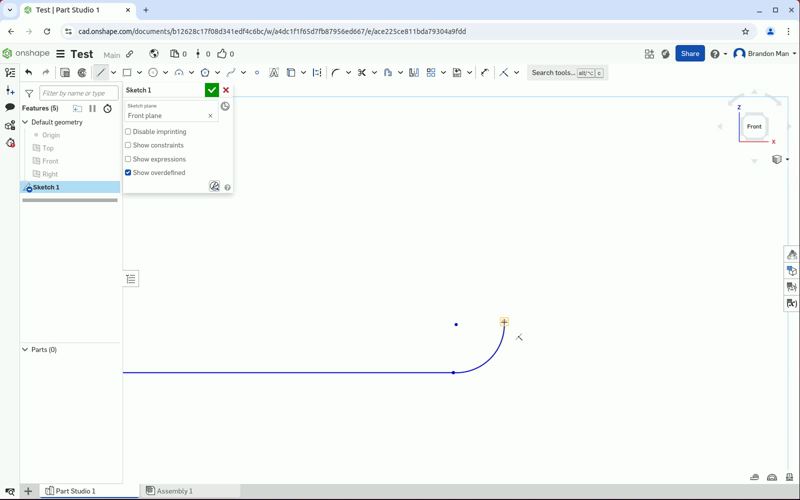
scroll(-6)
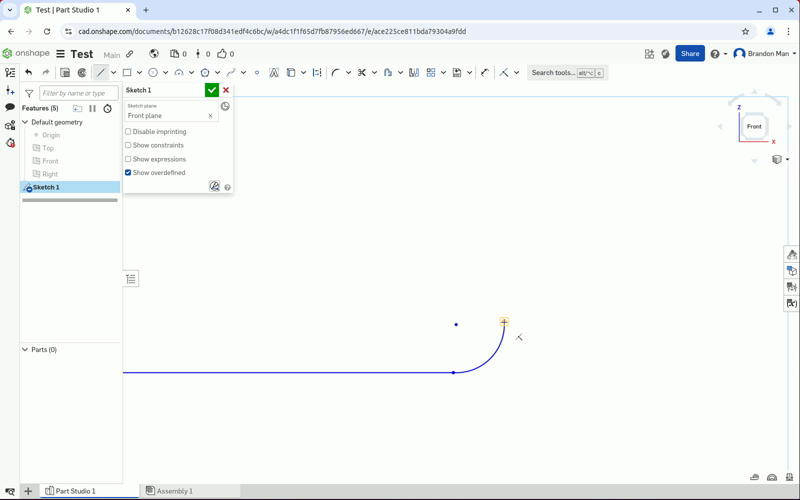
scroll(-6)
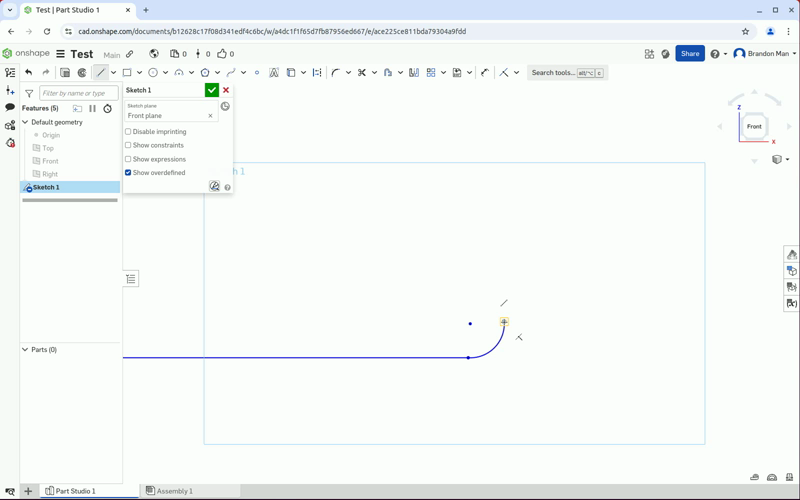
scroll(-6)
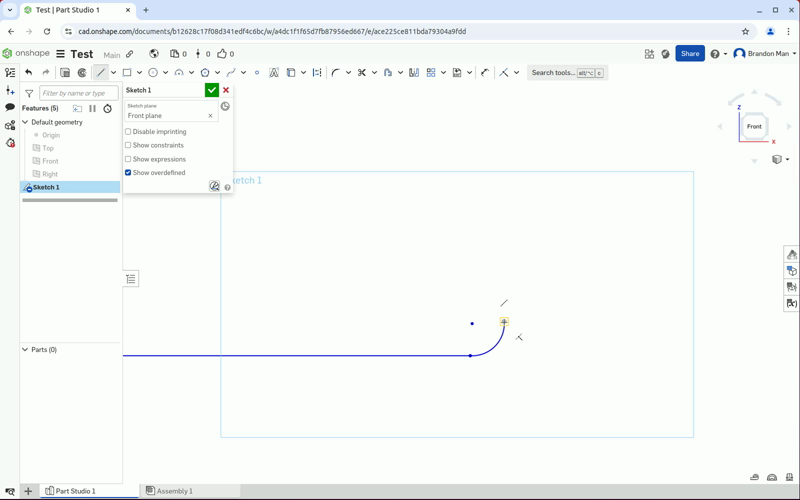
scroll(-6)
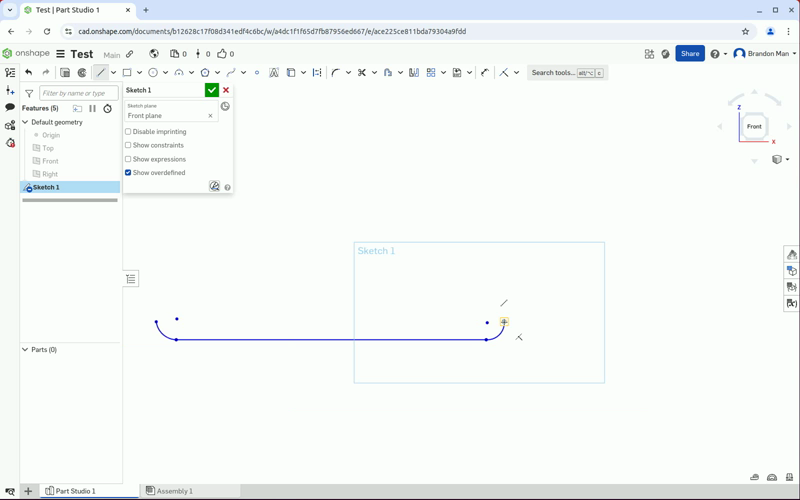
scroll(-6)
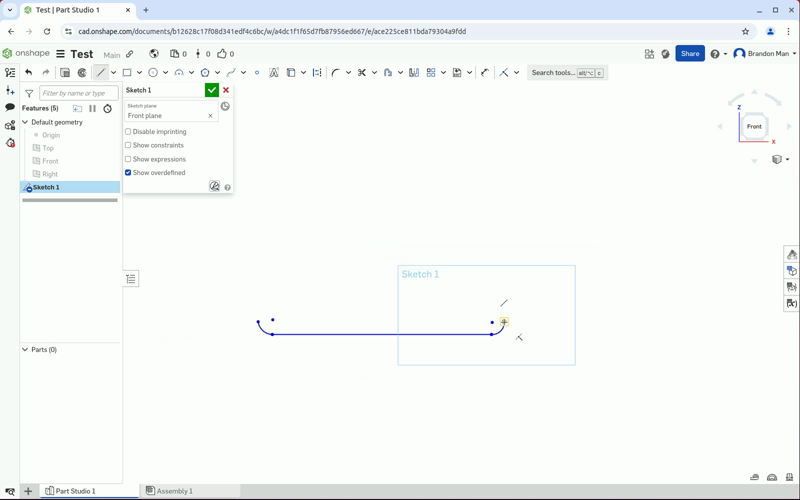
scroll(-6)
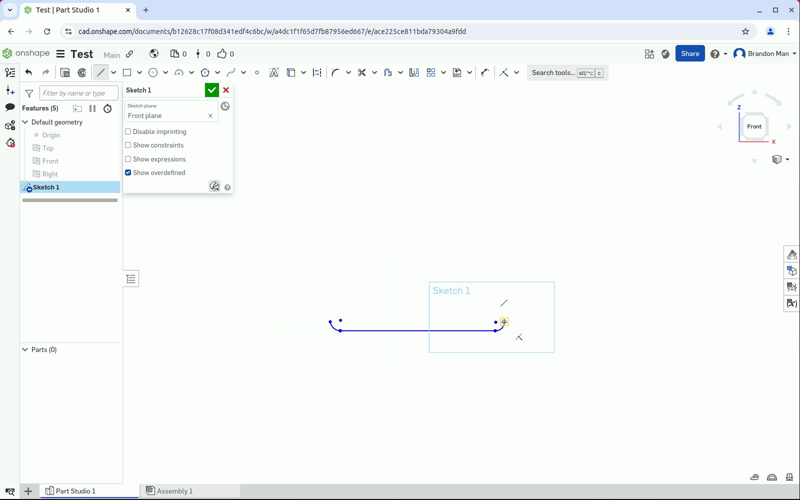
scroll(-6)
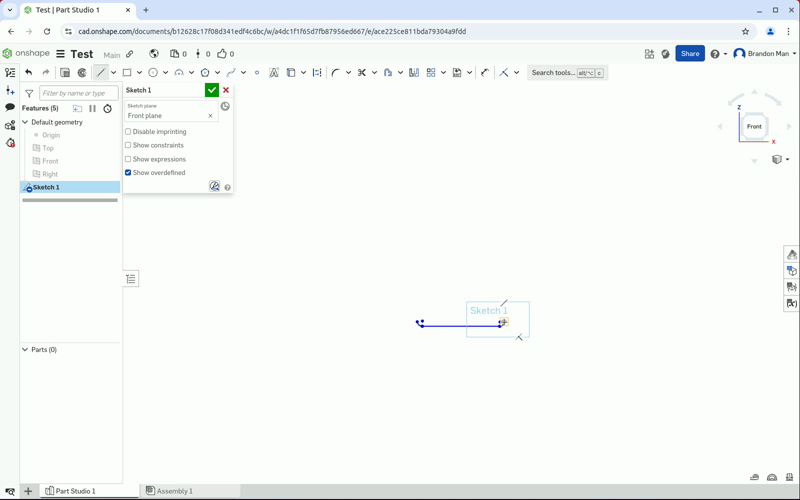
key_down(shift)
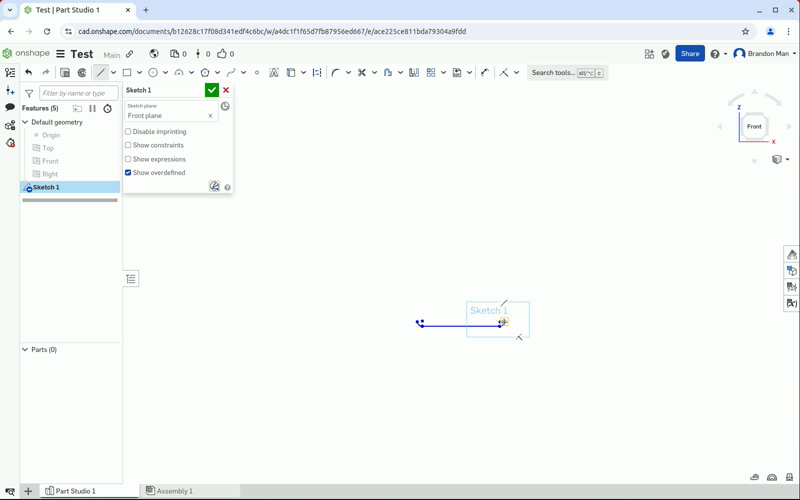
mouse_move(534, 321)
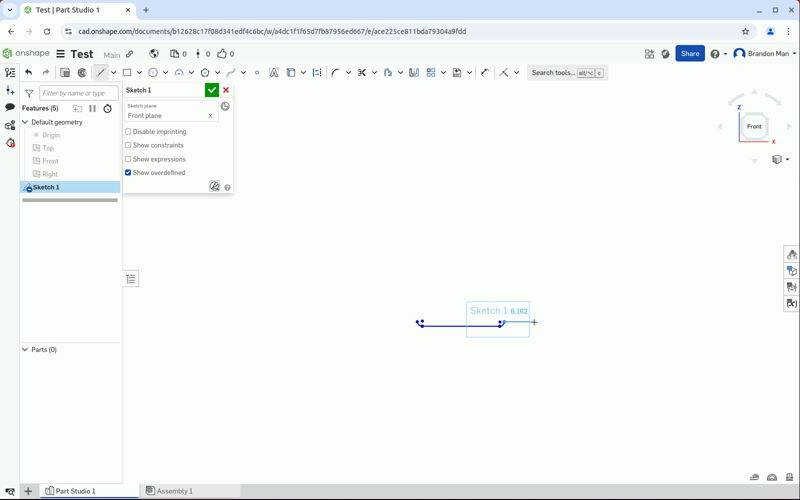
mouse_move(504, 308)
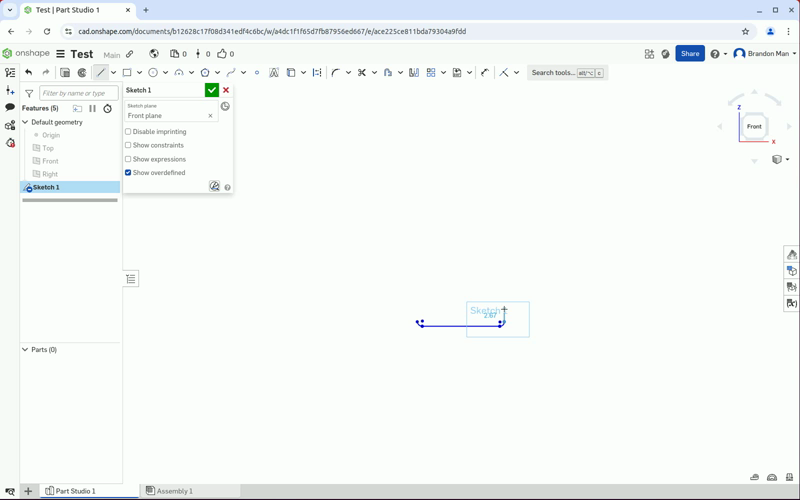
click(504, 308)
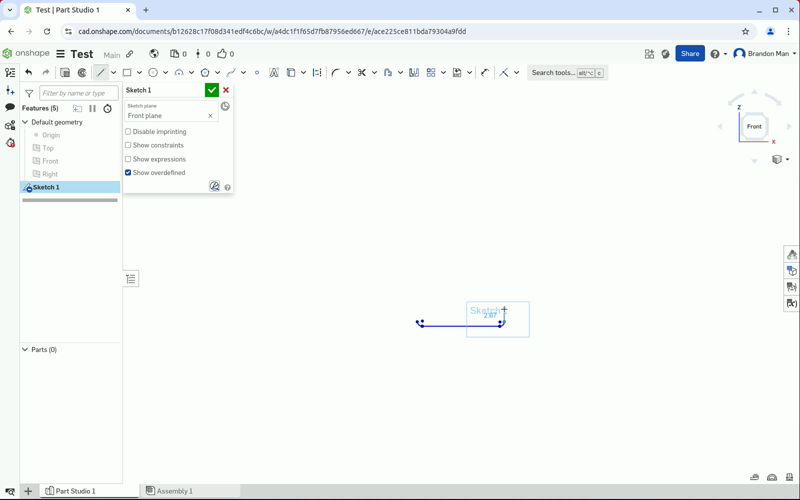
key_up(shift)
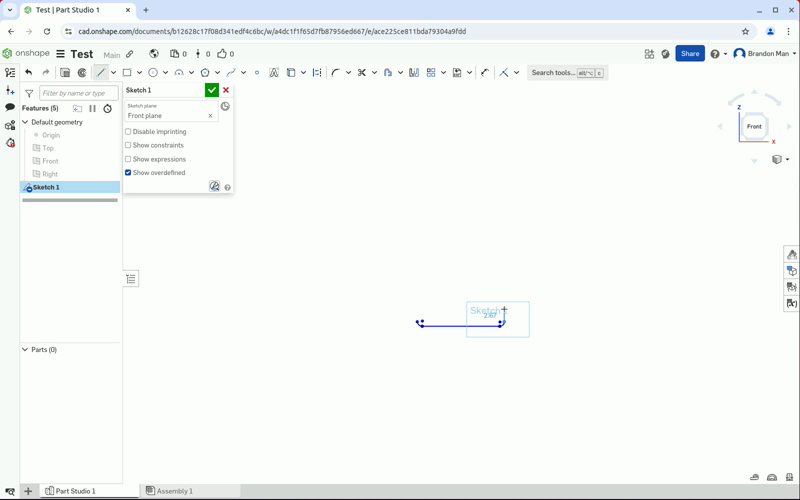
key_down(shift)
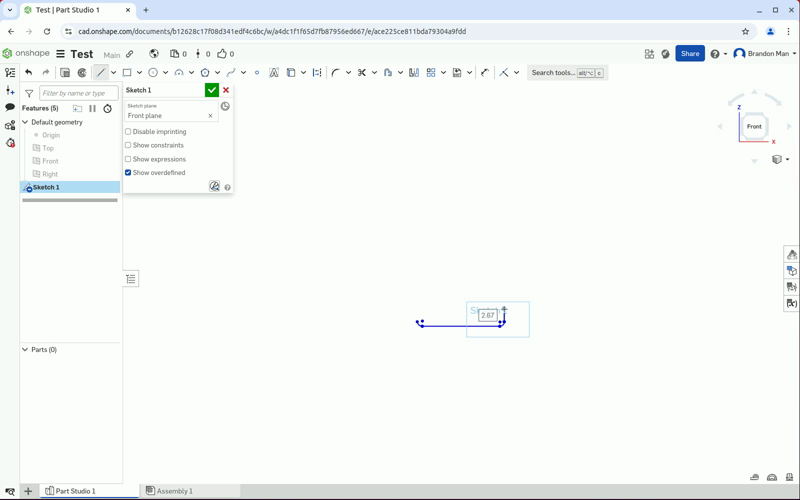
mouse_move(417, 308)
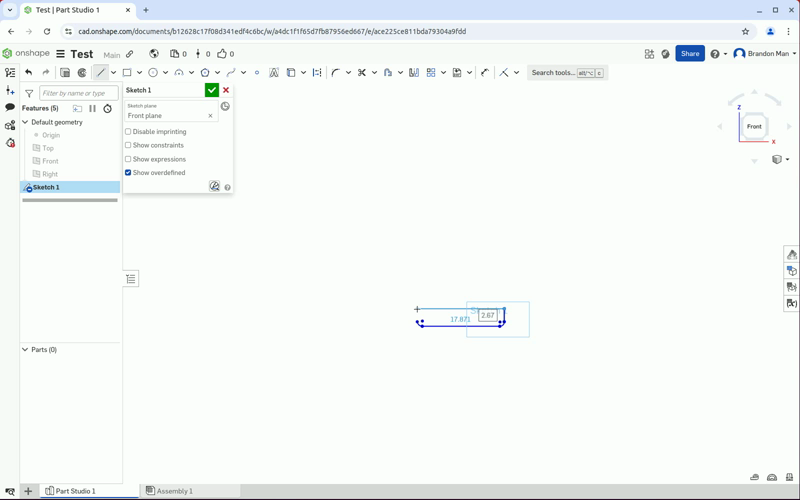
click(417, 308)
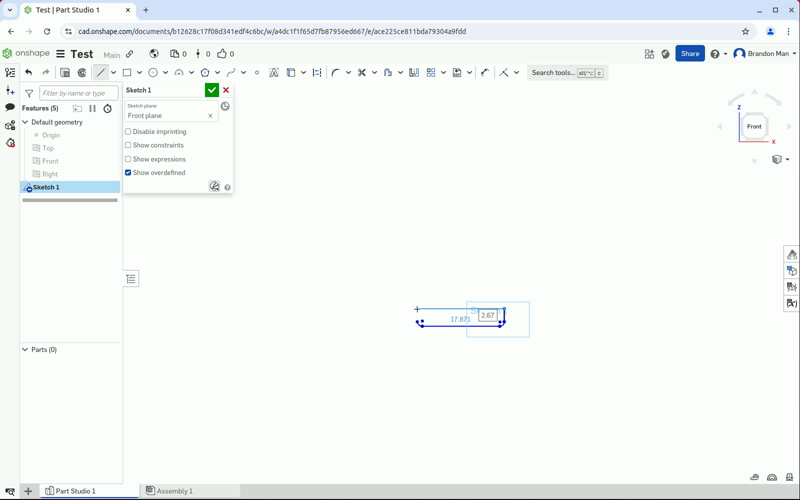
key_up(shift)
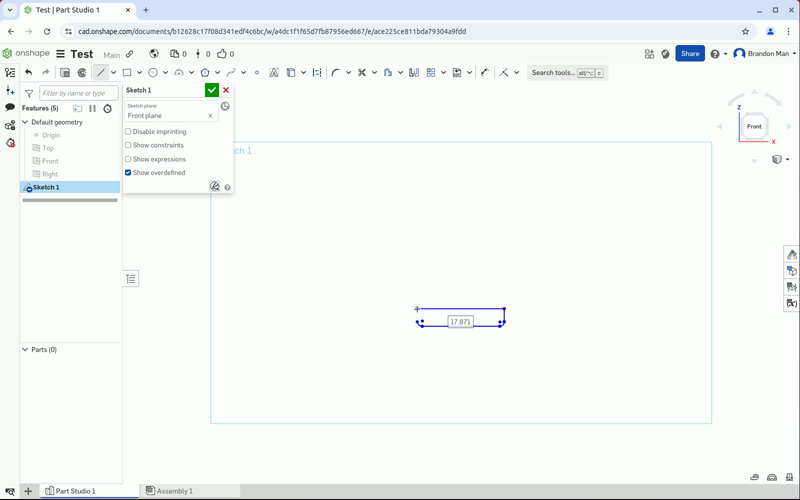
mouse_move(447, 308)
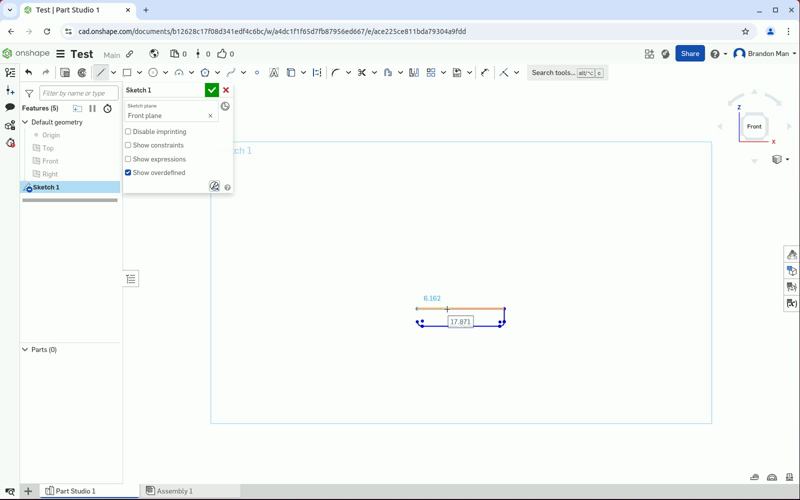
key_down(shift)
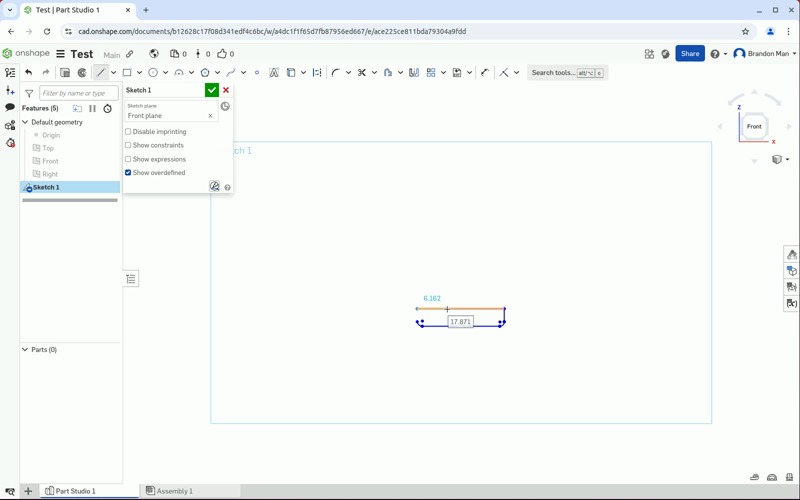
mouse_move(417, 321)
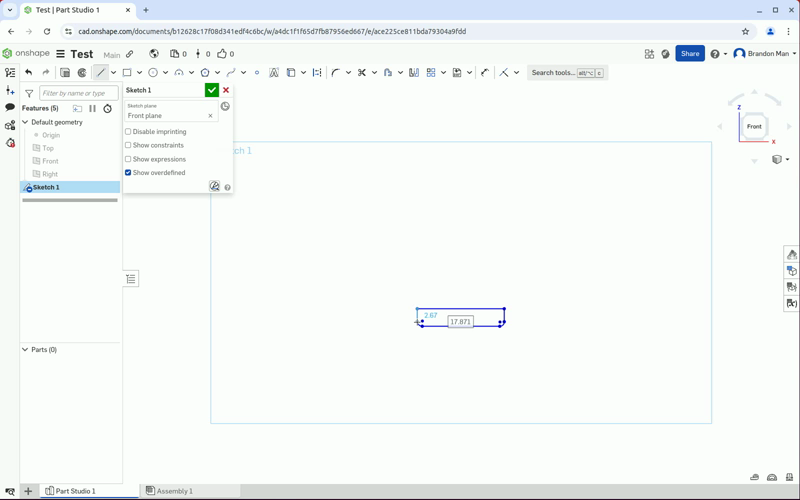
scroll(6)
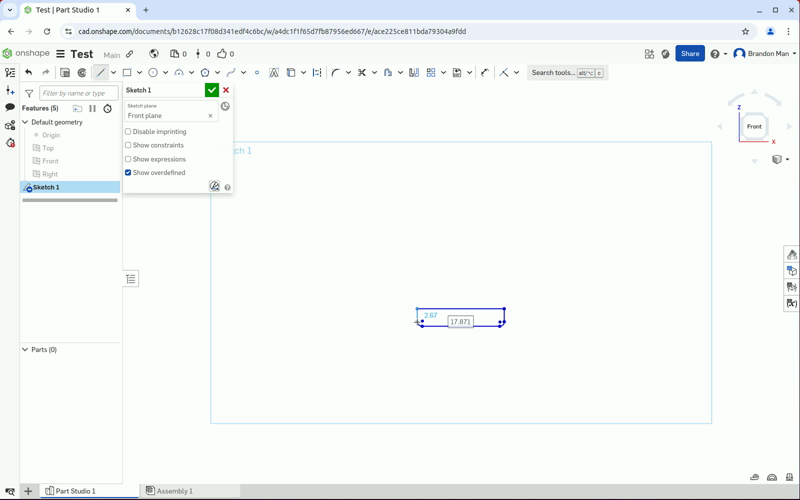
scroll(6)
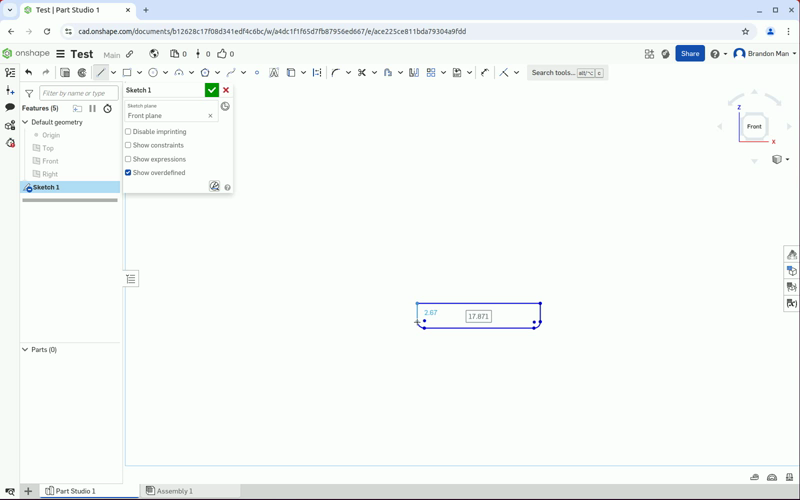
scroll(6)
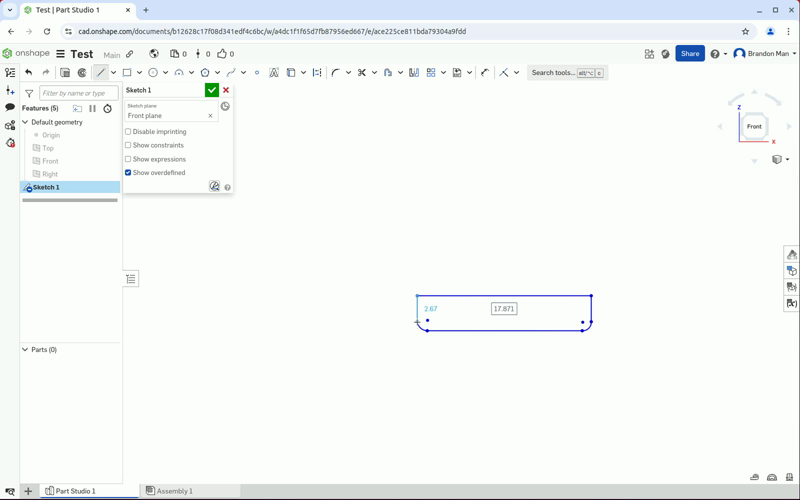
scroll(6)
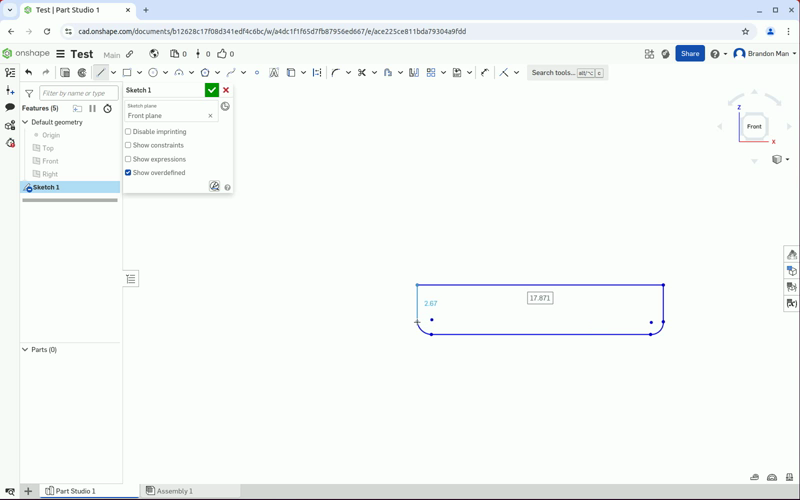
scroll(6)
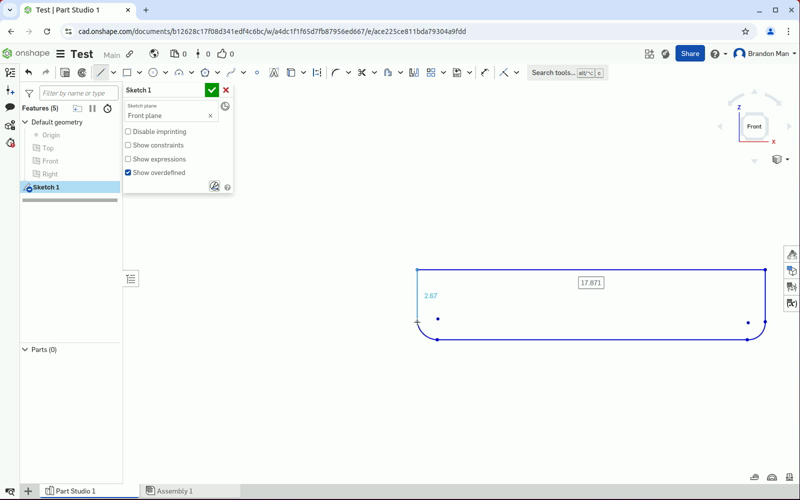
scroll(6)
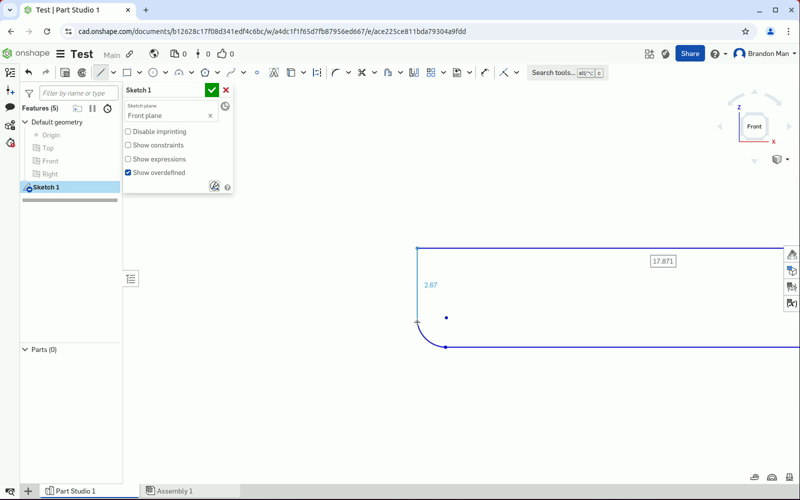
scroll(6)
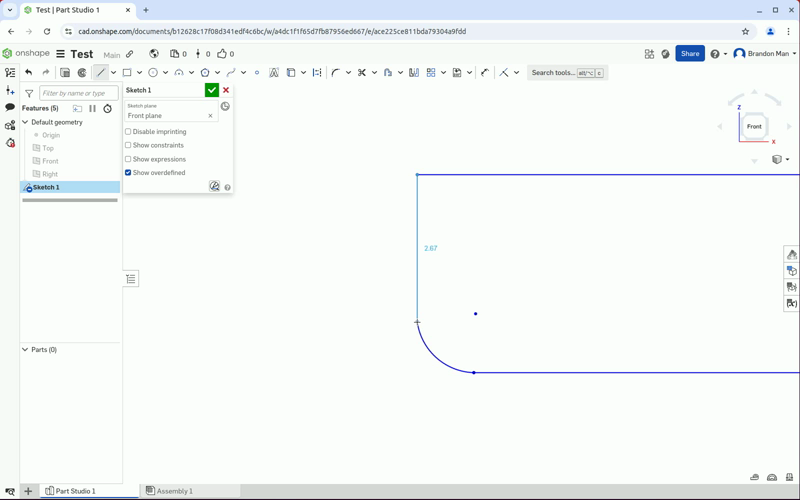
key_up(shift)
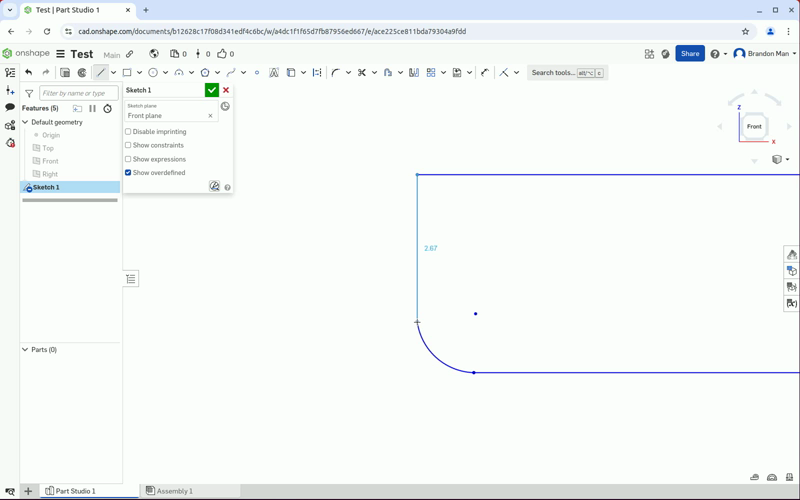
click(417, 321)
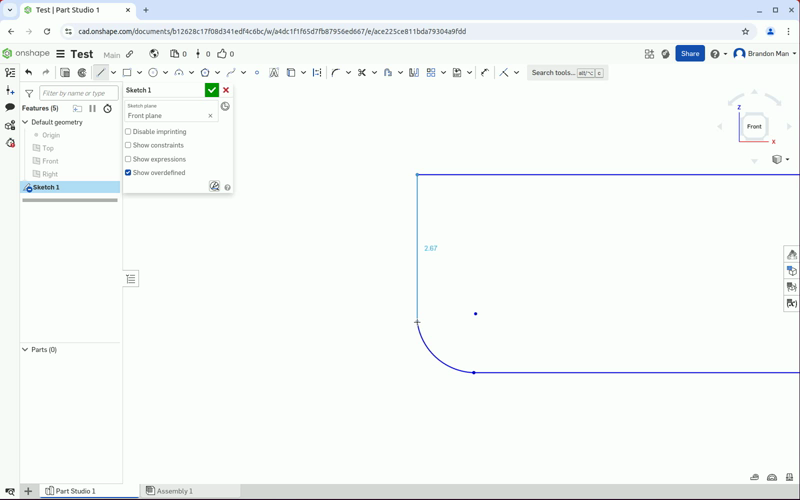
scroll(-6)
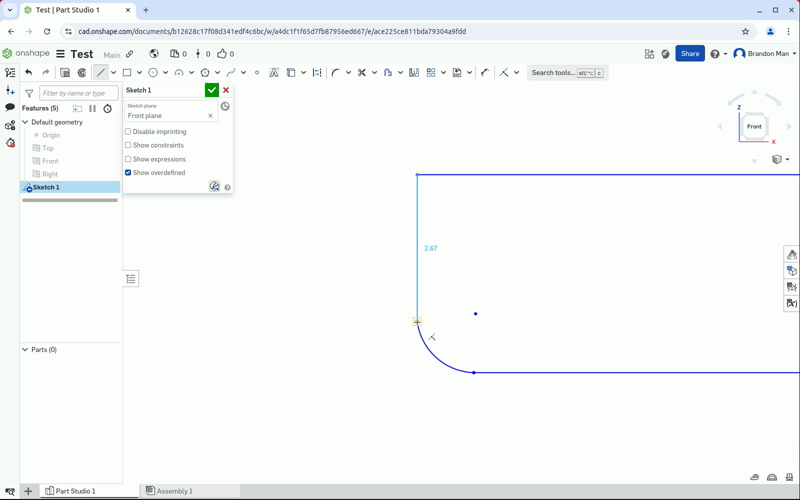
scroll(-6)
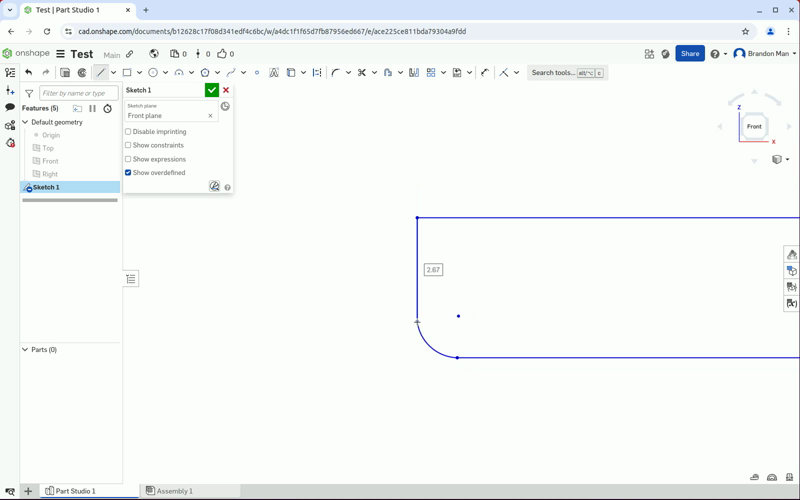
scroll(-6)
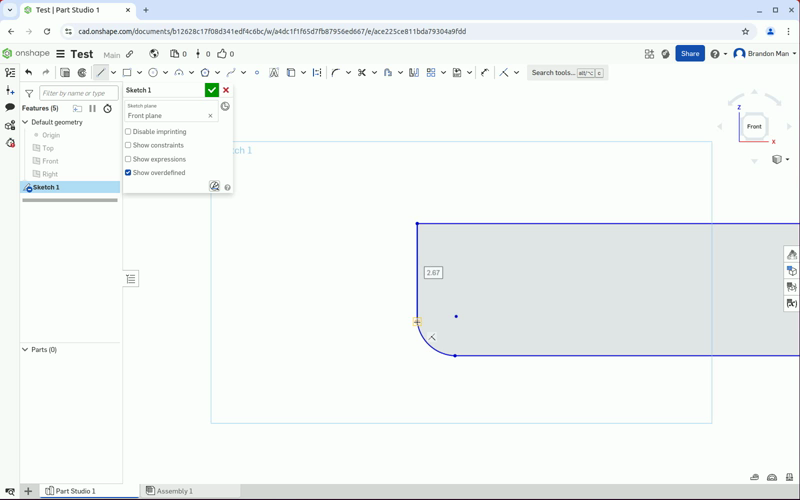
scroll(-6)
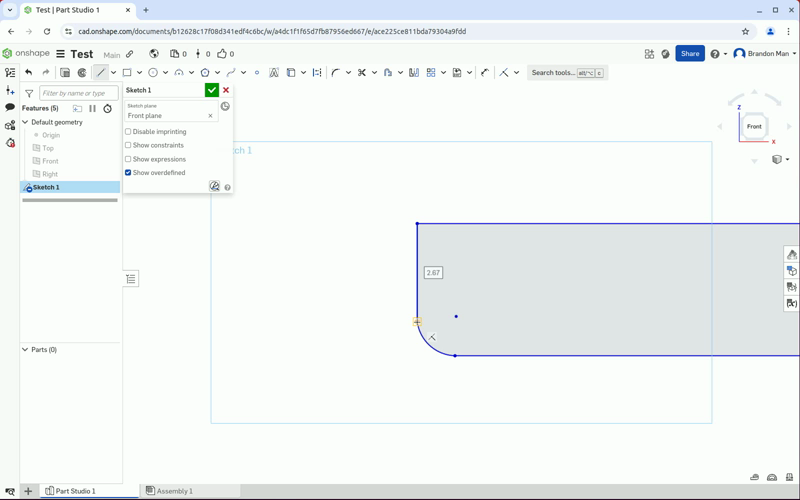
scroll(-6)
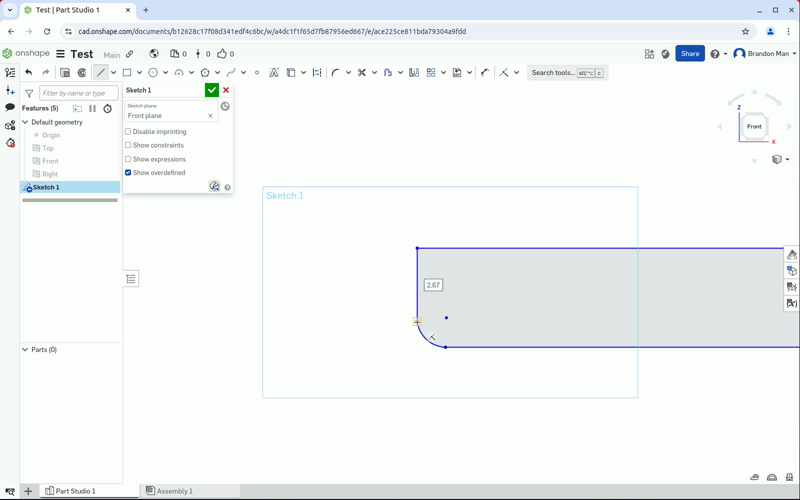
scroll(-6)
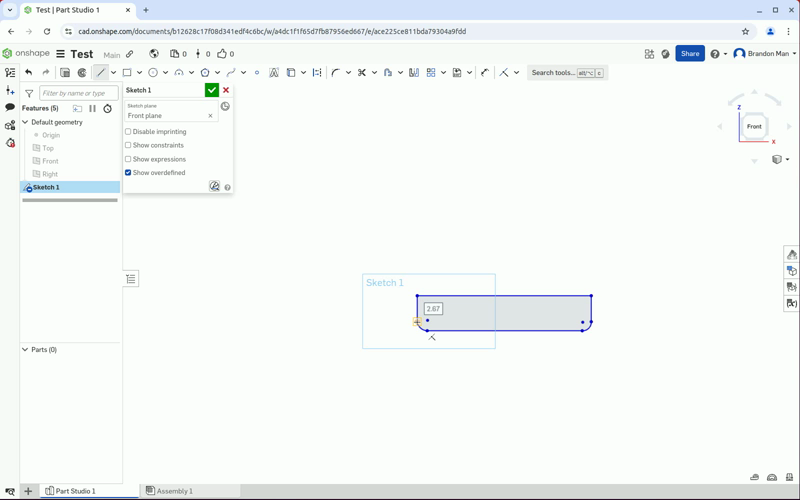
scroll(-6)
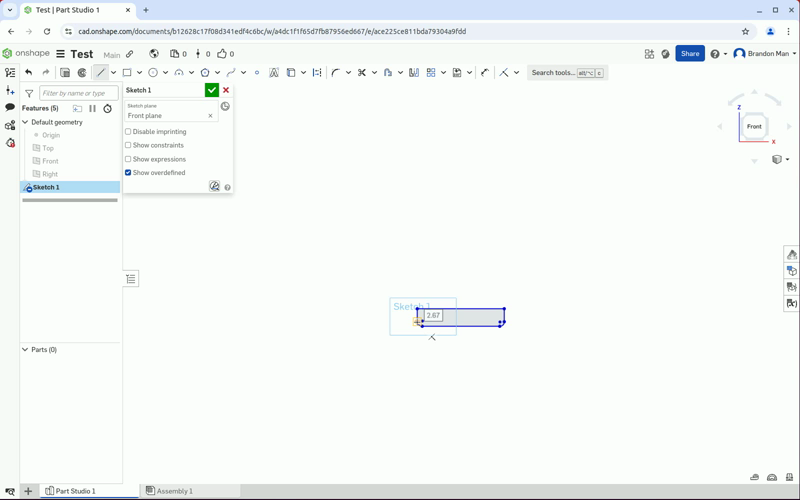
key(esc)
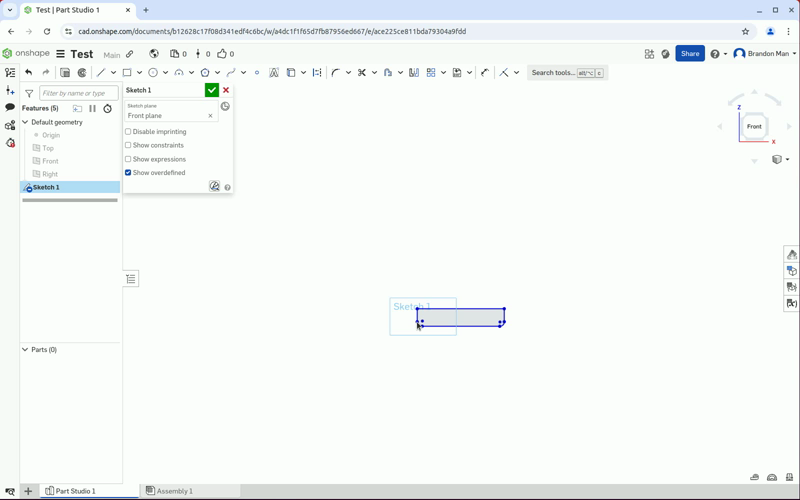
mouse_move(494, 318)
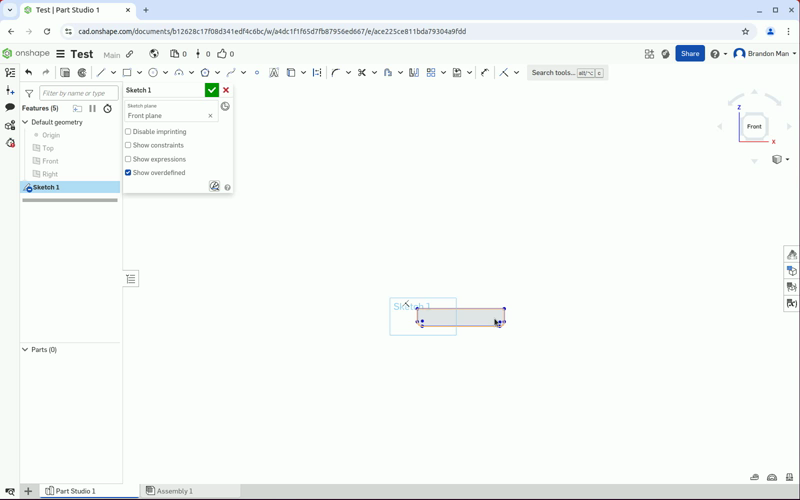
scroll(6)
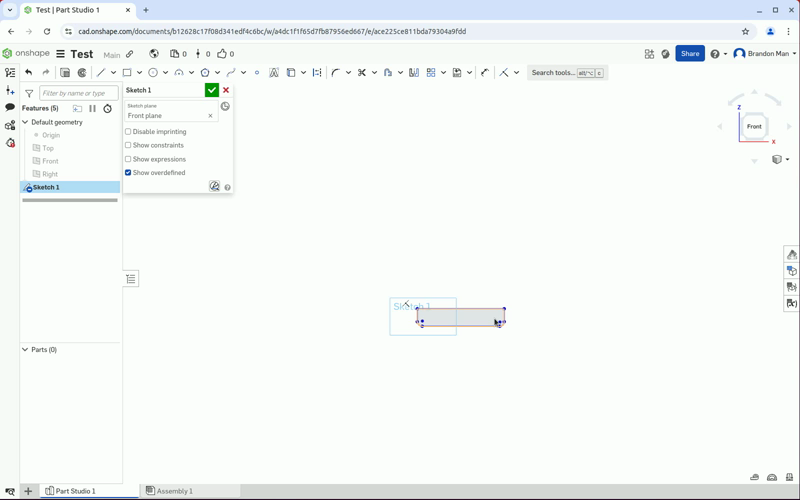
scroll(6)
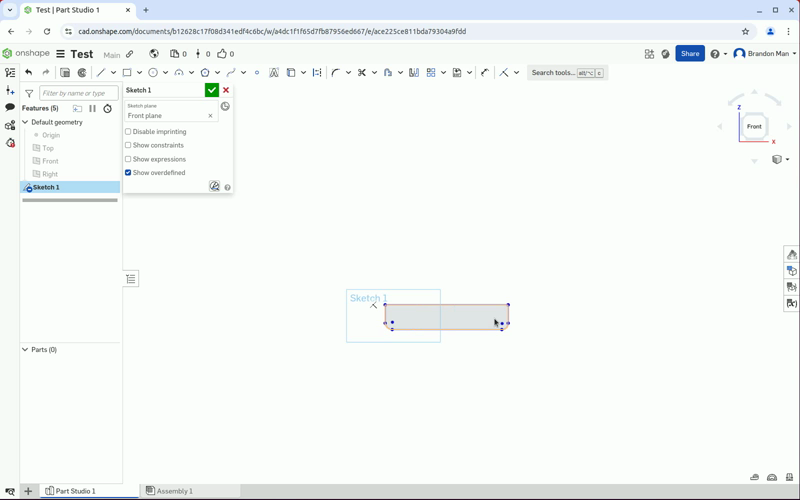
scroll(6)
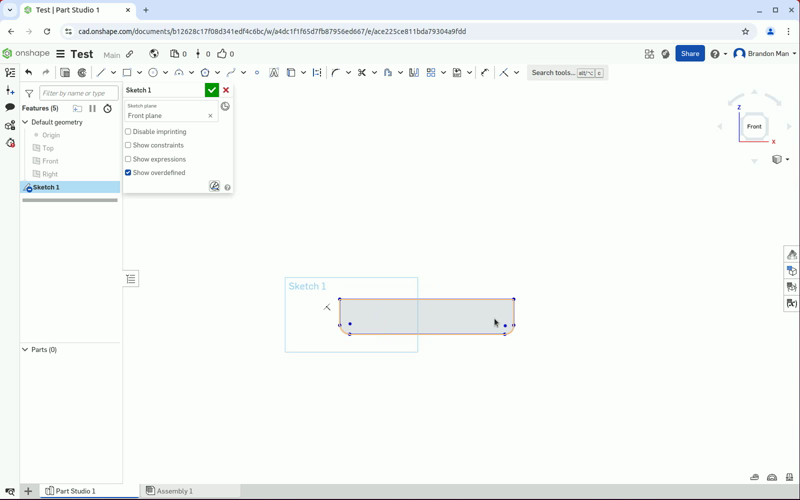
scroll(6)
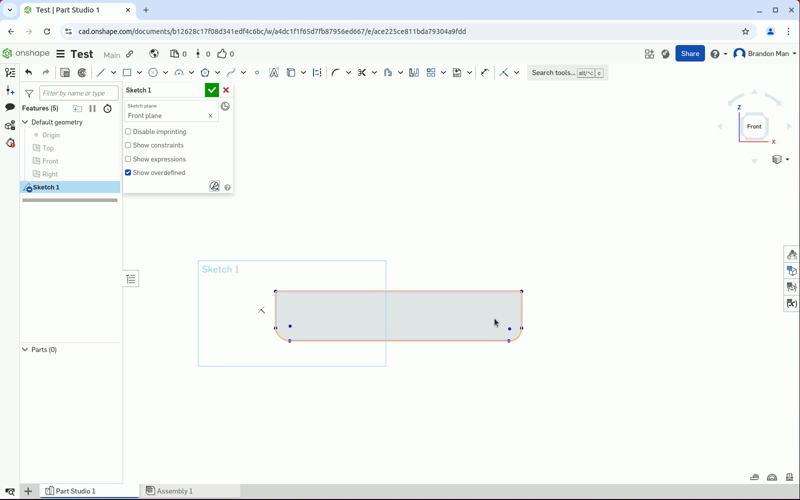
scroll(6)
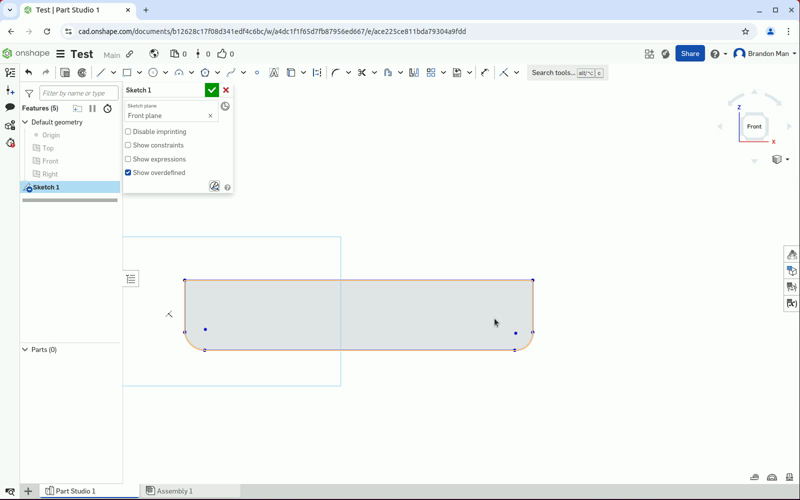
scroll(6)
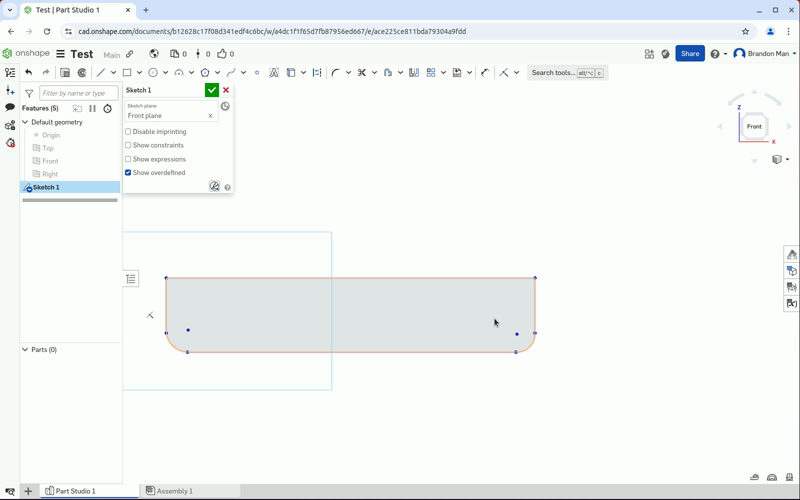
scroll(6)
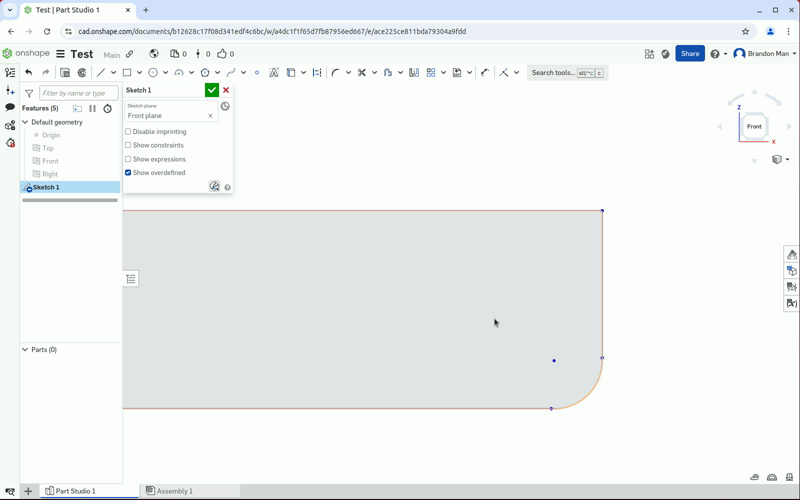
click(494, 318)
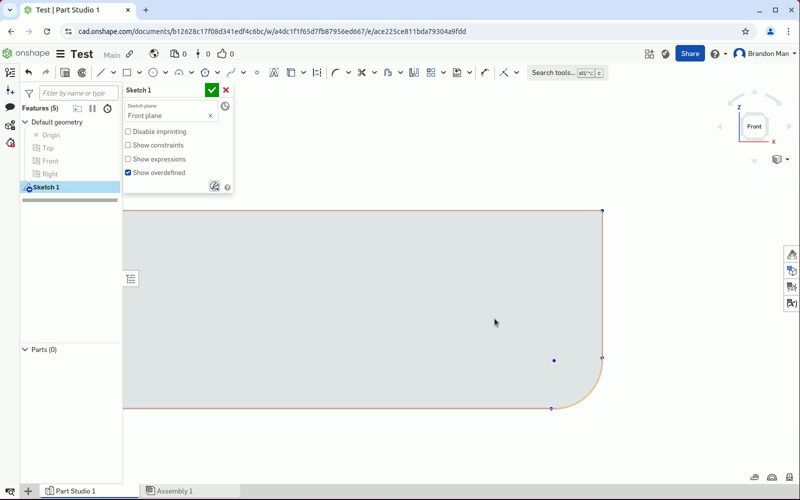
scroll(-6)
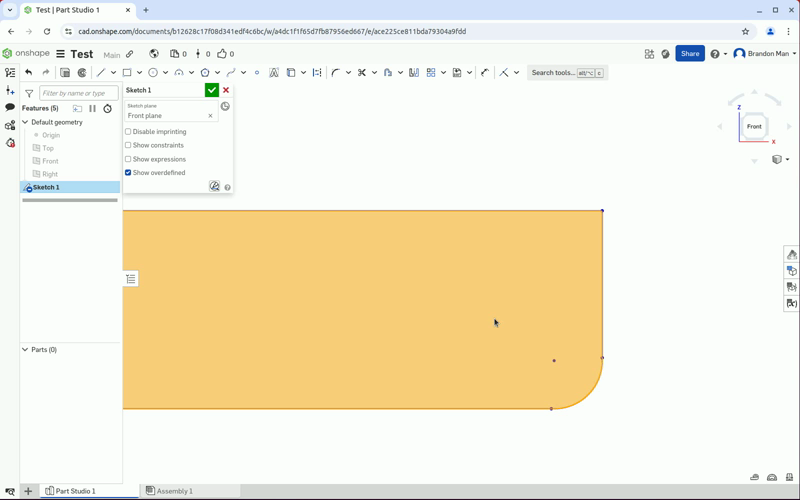
scroll(-6)
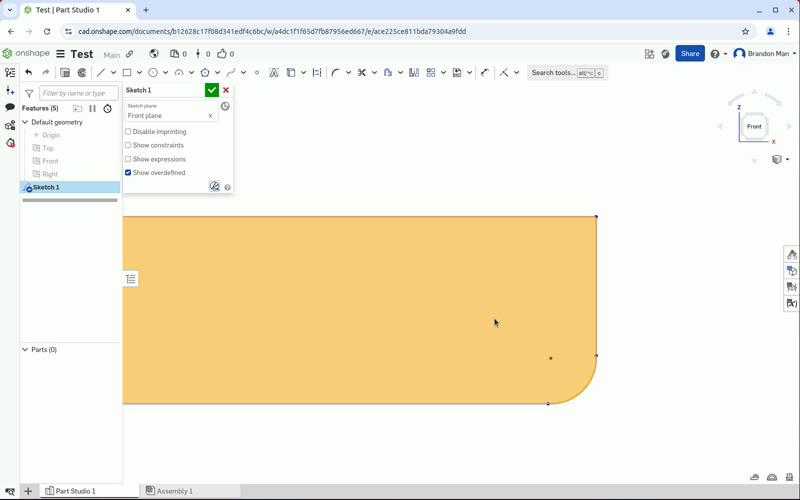
scroll(-6)
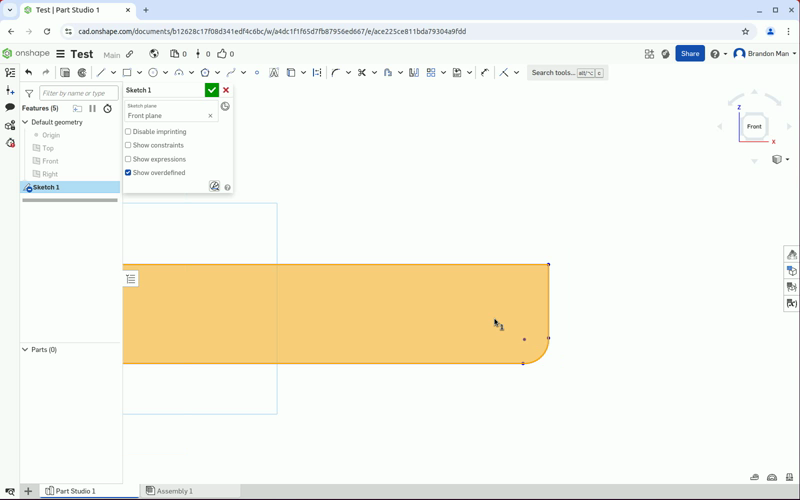
scroll(-6)
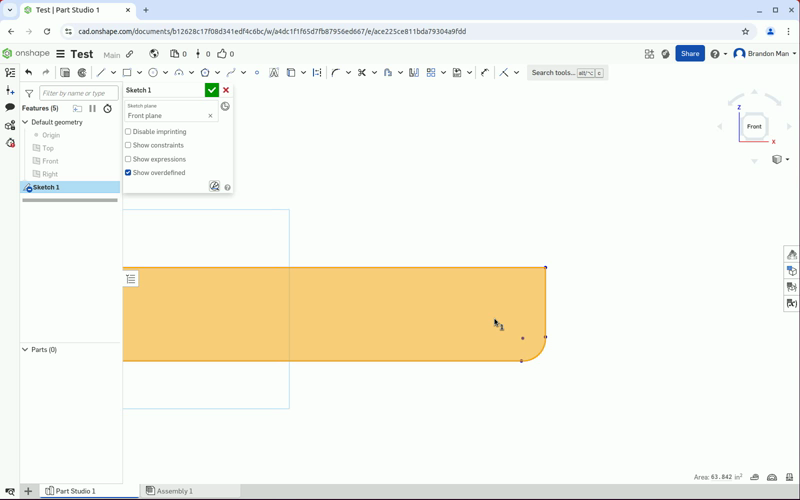
scroll(-6)
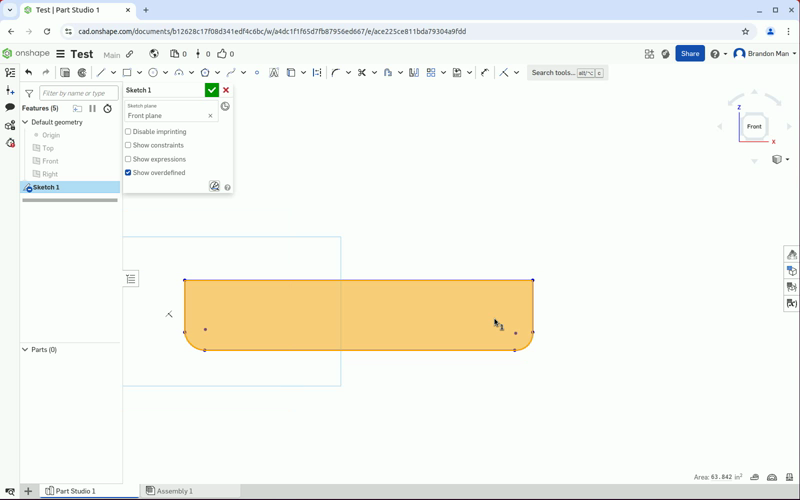
scroll(-6)
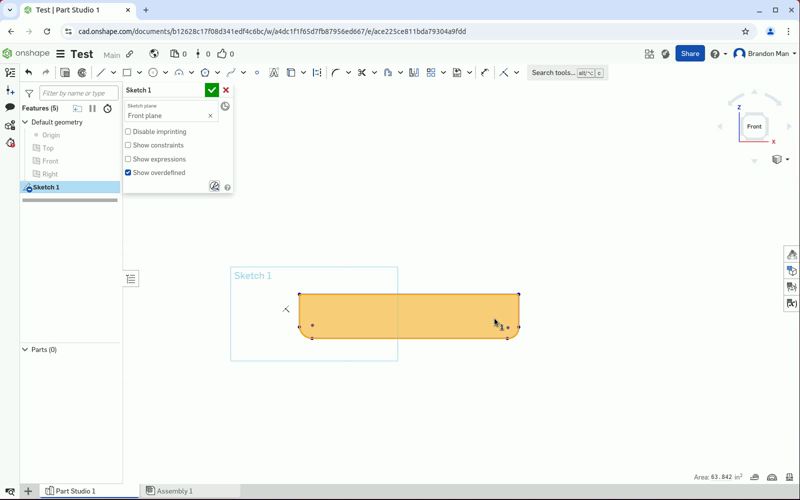
scroll(-6)
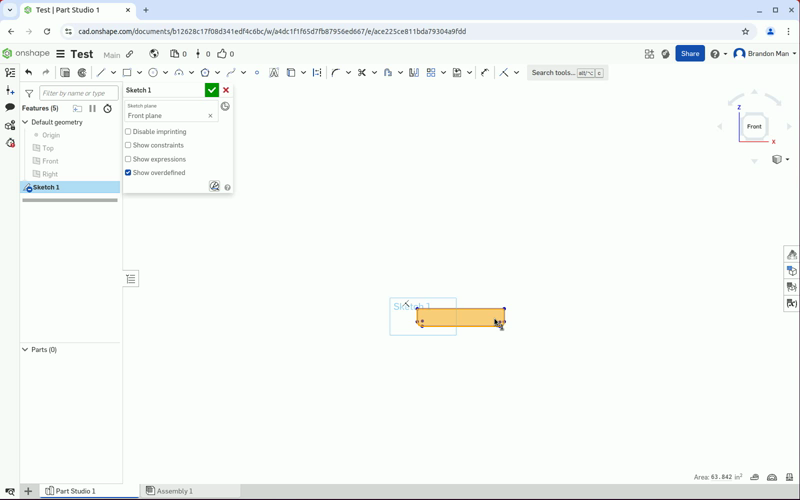
mouse_move(73, 352)
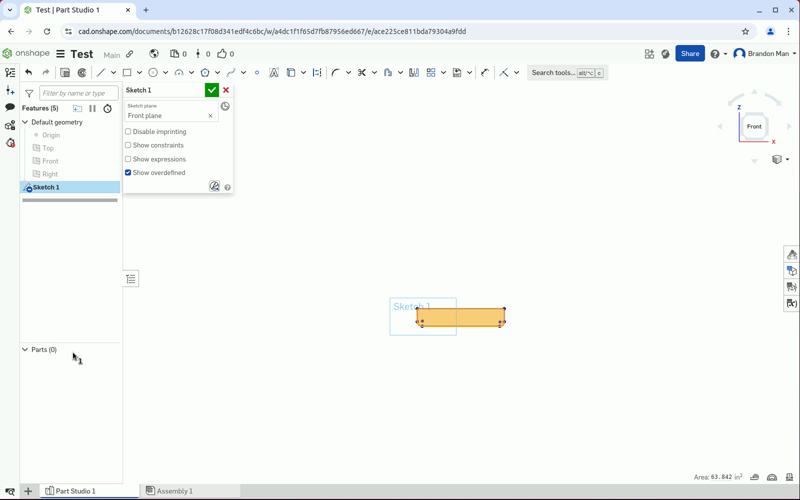
key(shift+y)
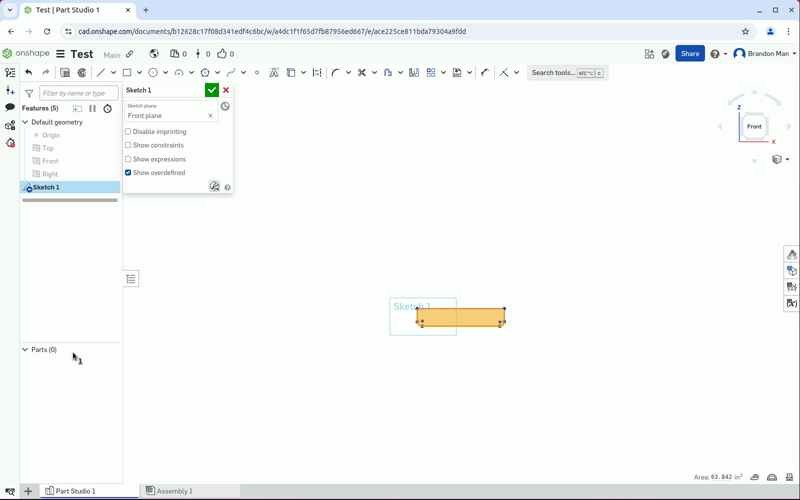
key(shift+e)
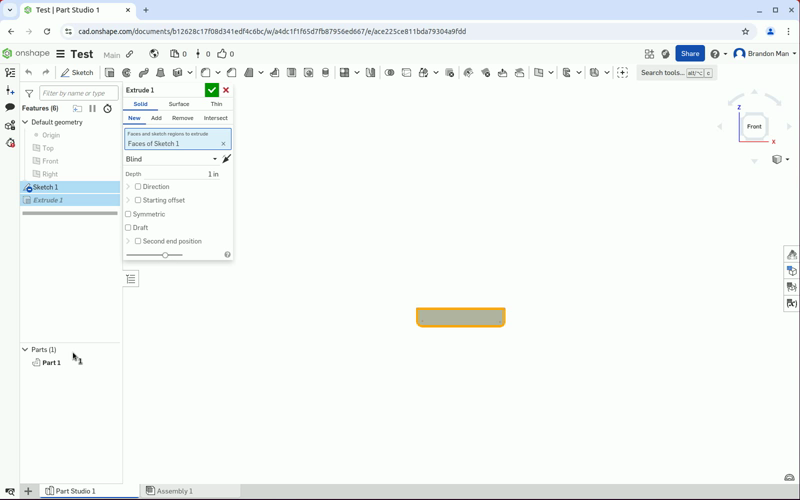
mouse_move(143, 106)
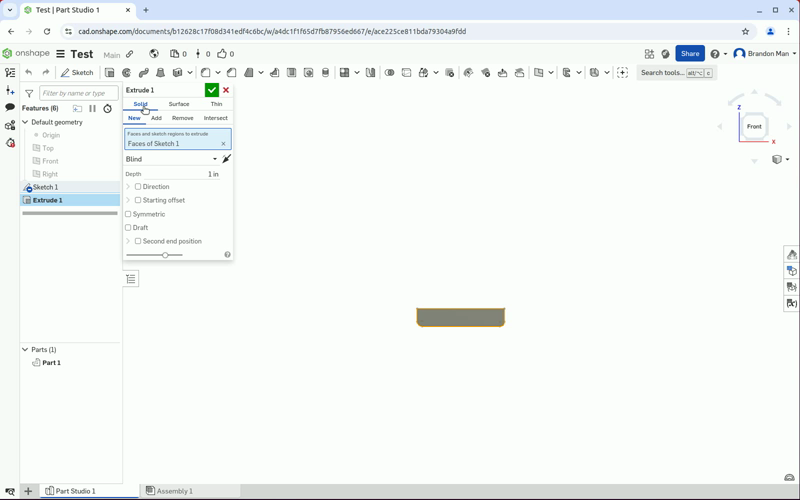
click(143, 106)
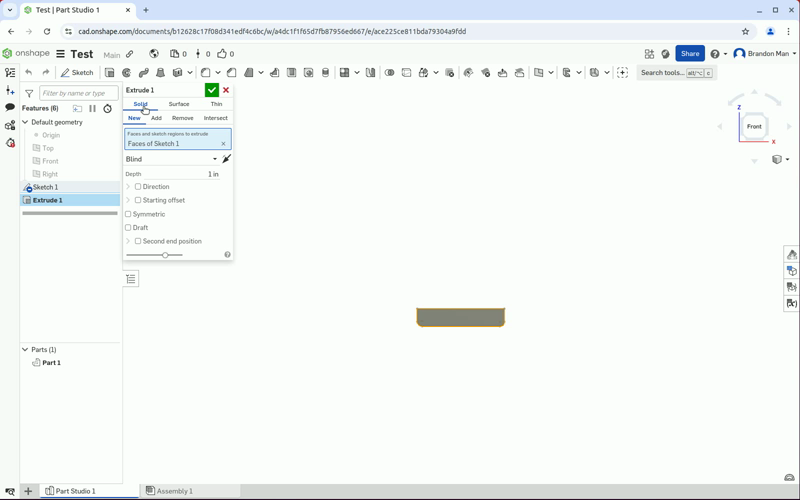
mouse_move(137, 120)
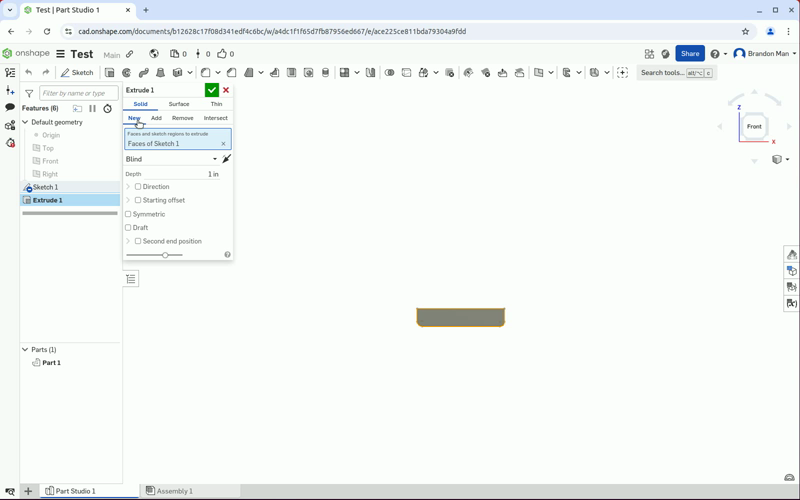
click(137, 120)
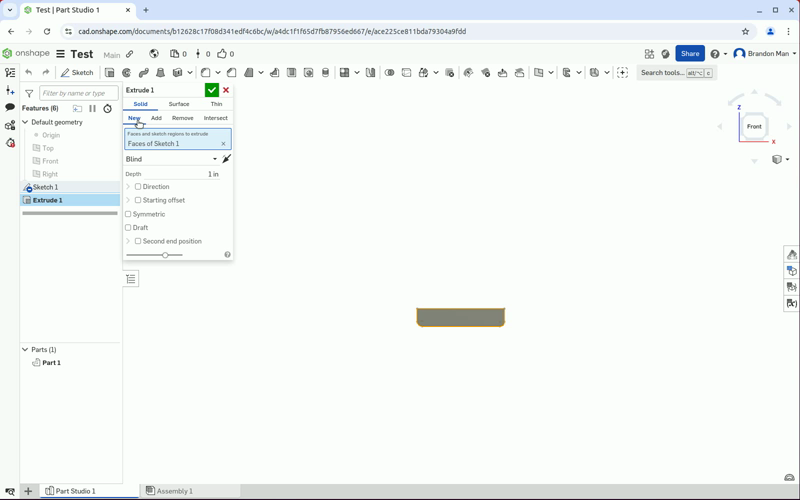
key(tab, 4)
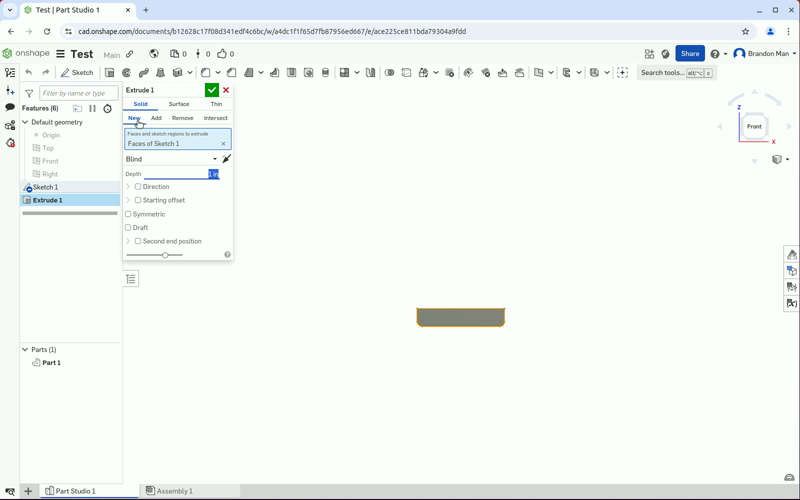
text(0.481)
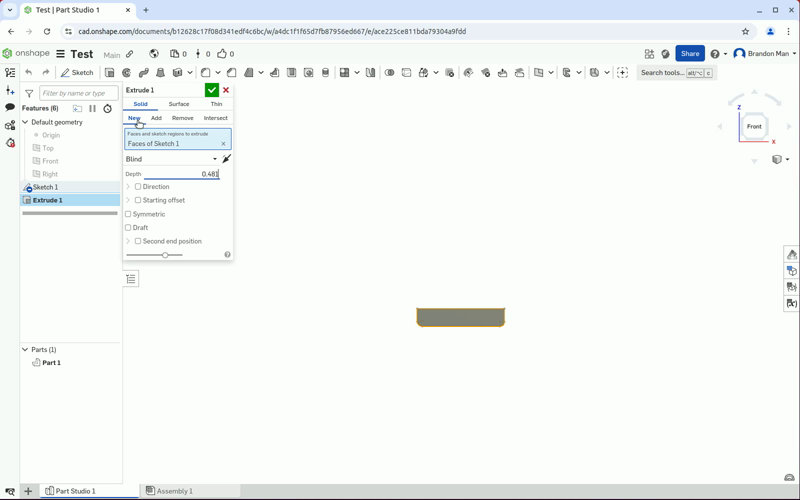
key(enter)
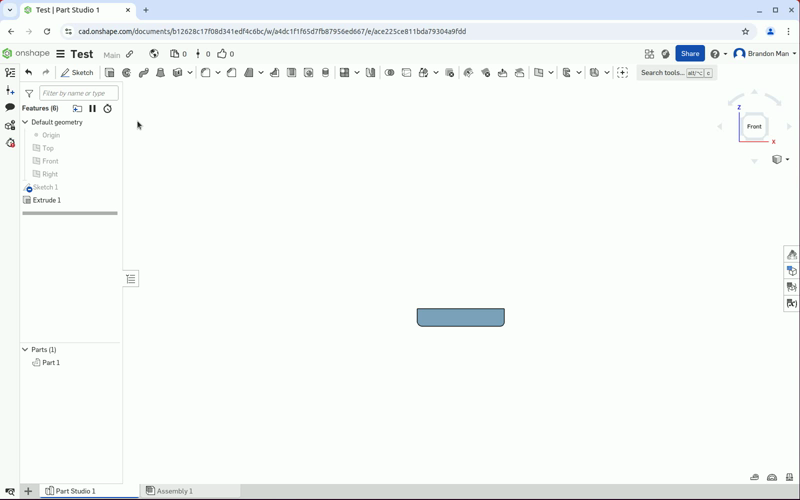
key(shift+h)
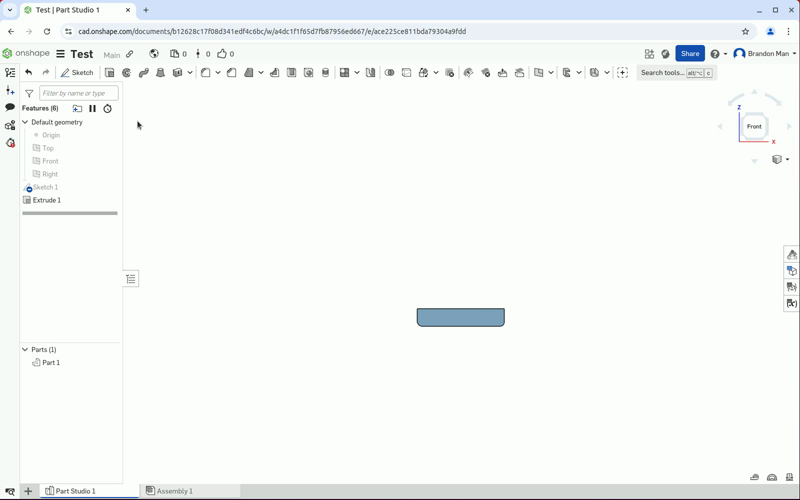
key(shift+h)
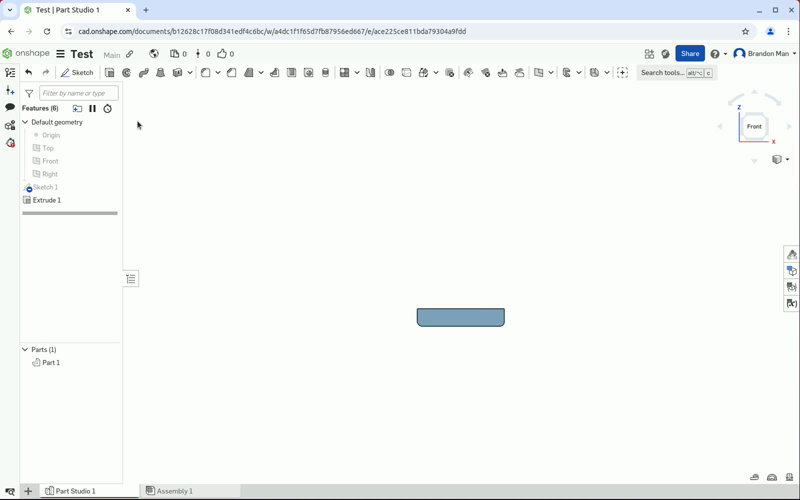
mouse_move(73, 189)
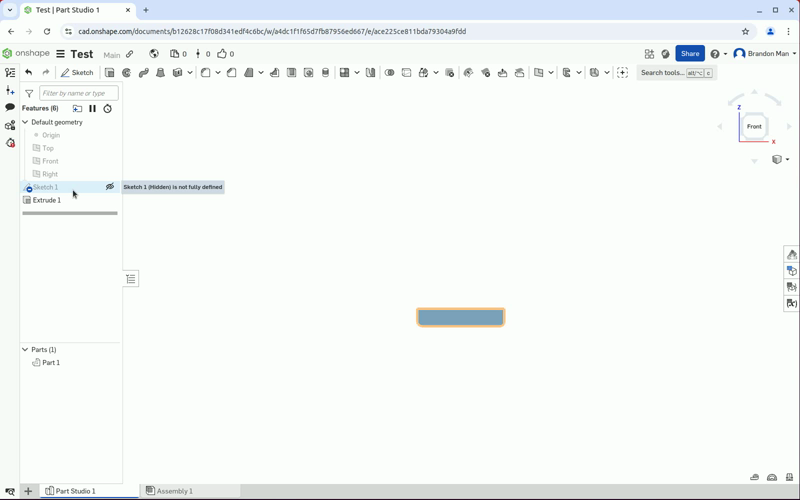
click(73, 189)
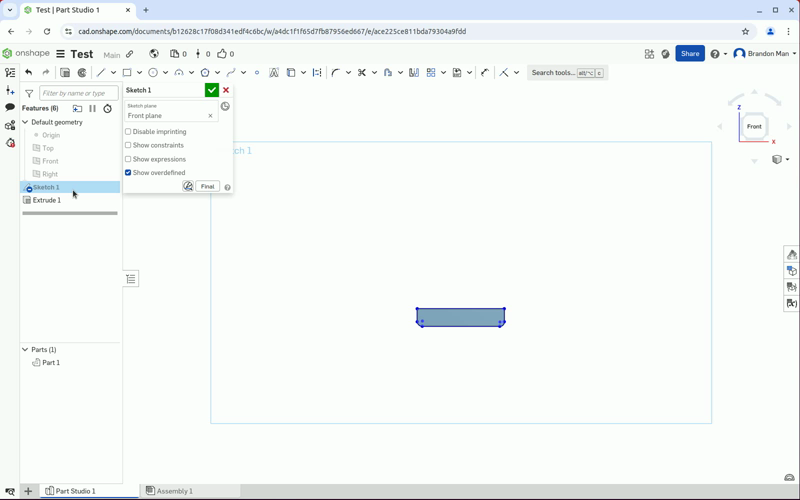
mouse_move(229, 92)
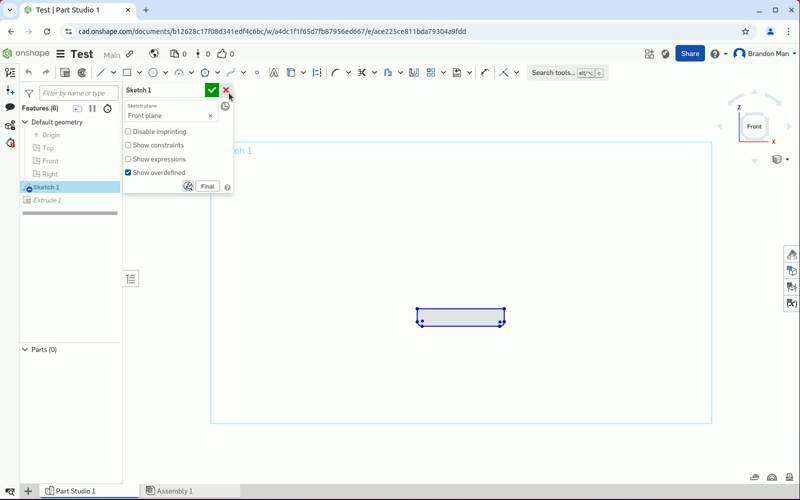
click(229, 92)
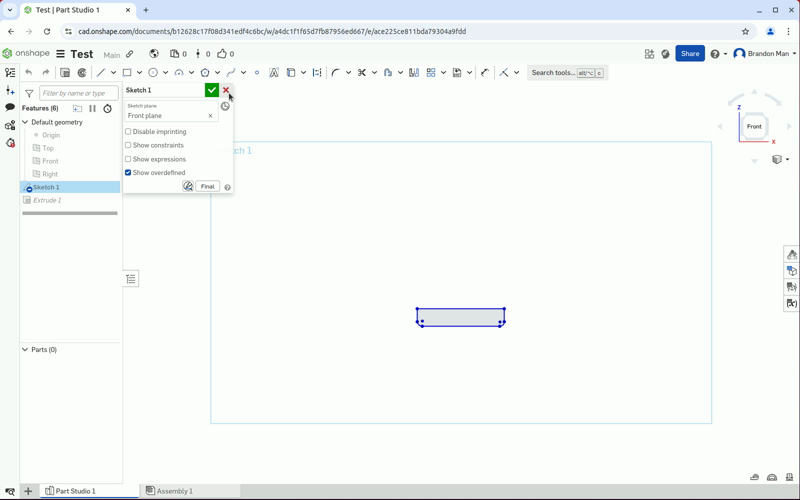
key(shift+s)
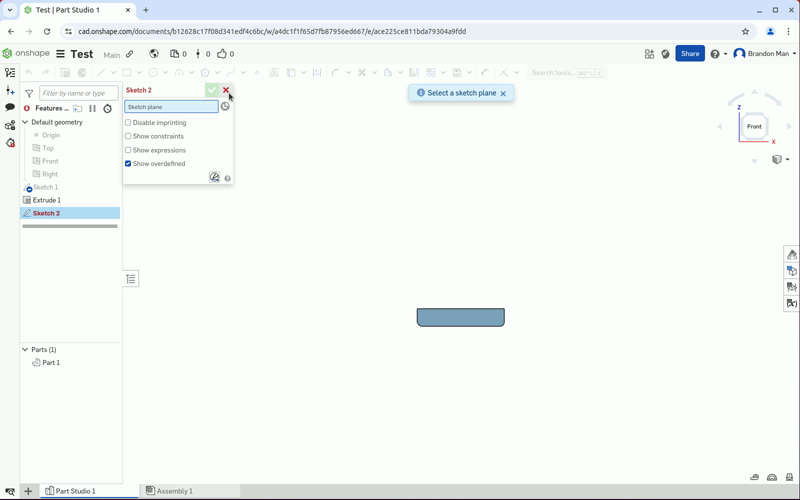
mouse_move(73, 163)
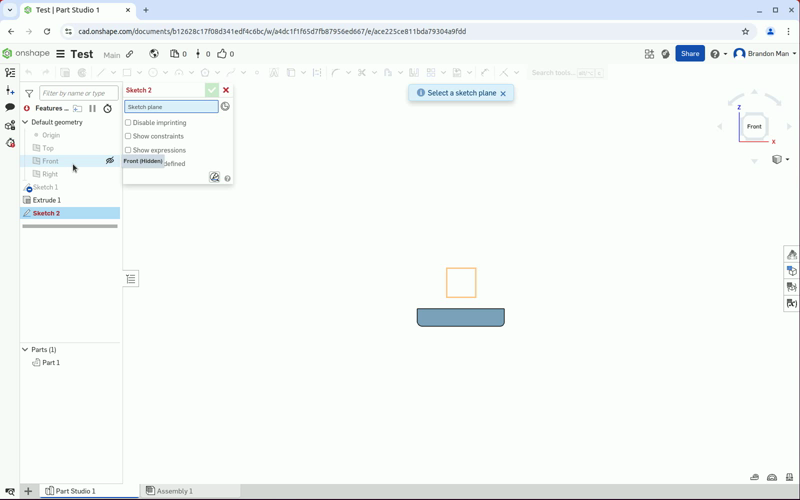
click(73, 163)
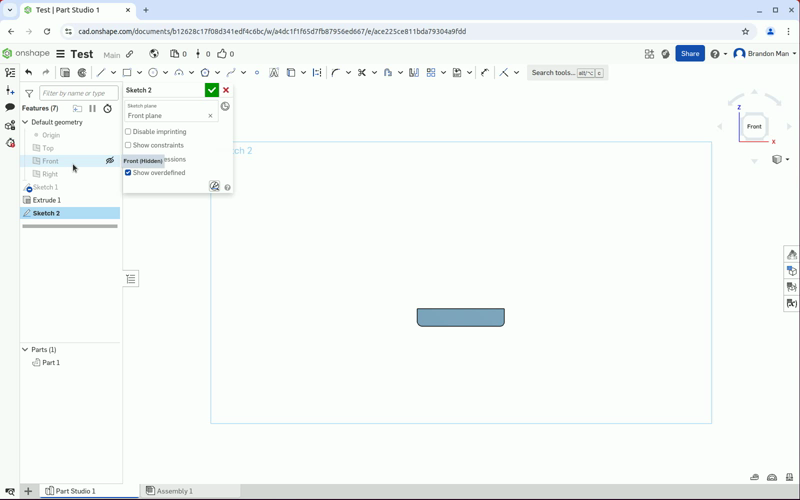
mouse_move(73, 352)
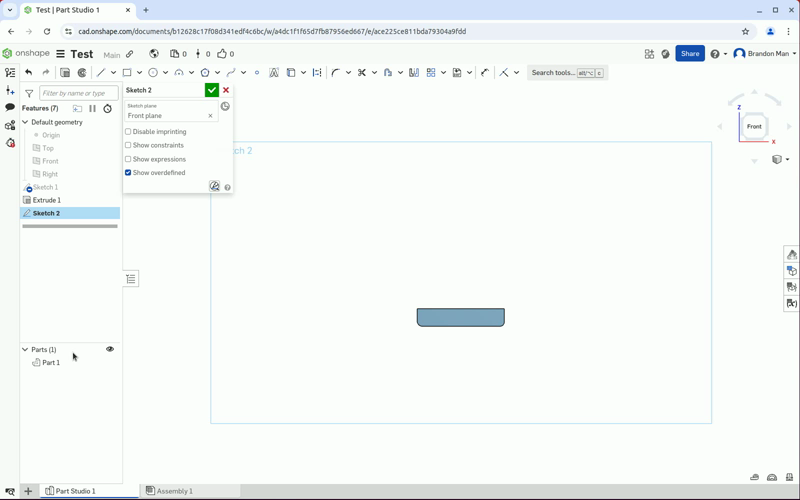
key(y)
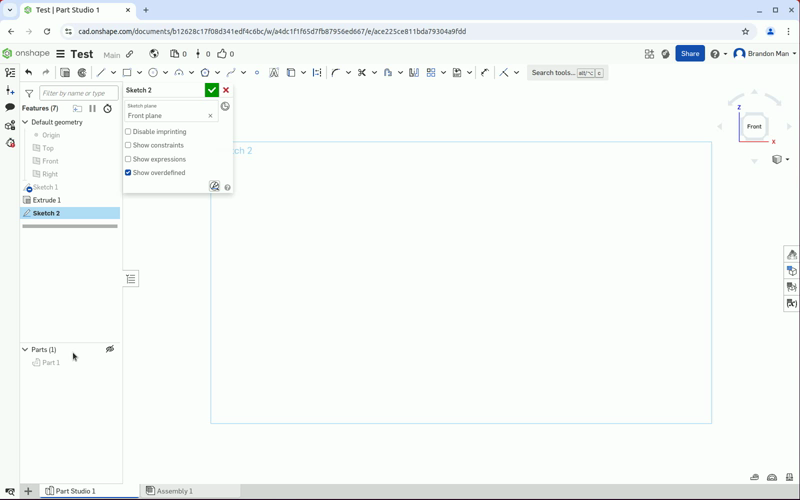
key(a)
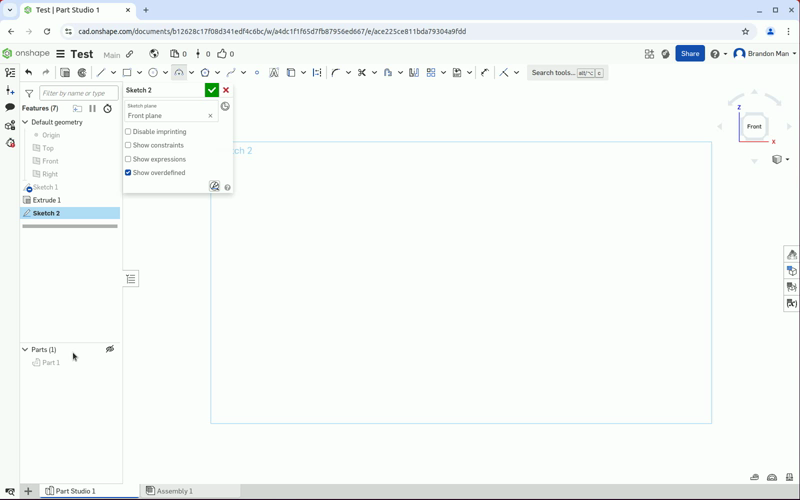
key_down(shift)
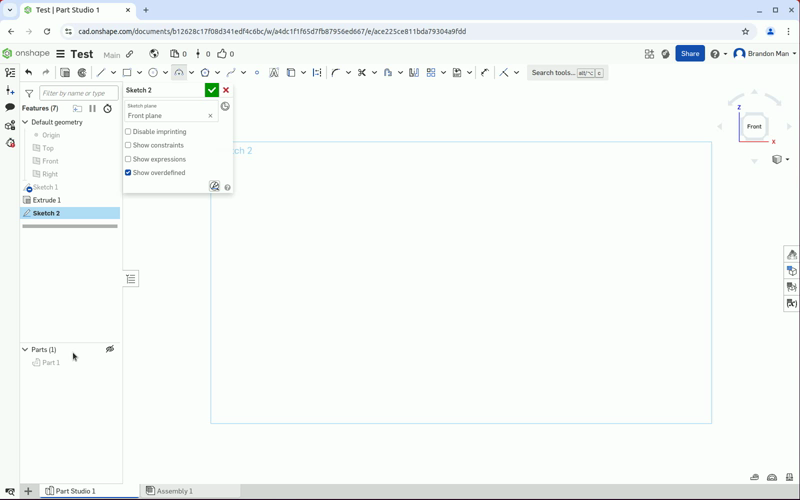
mouse_move(401, 303)
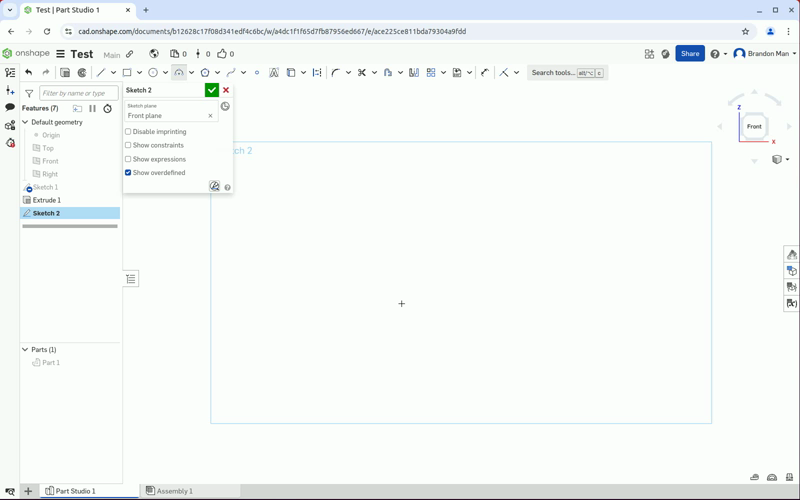
click(401, 303)
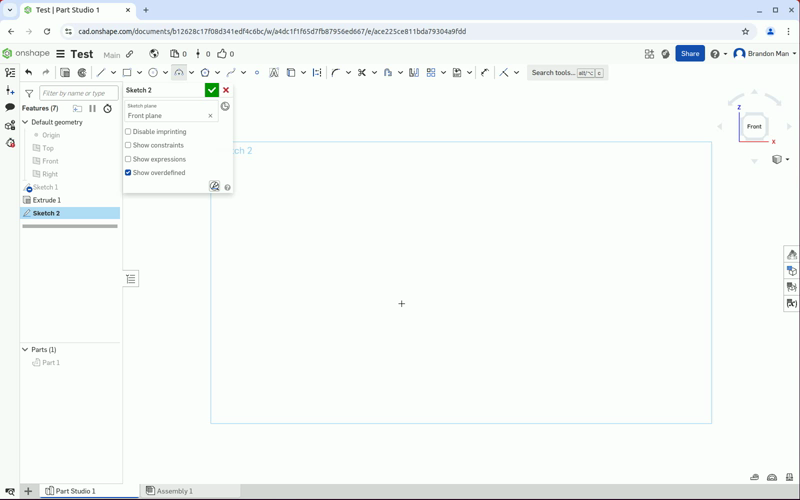
key_up(shift)
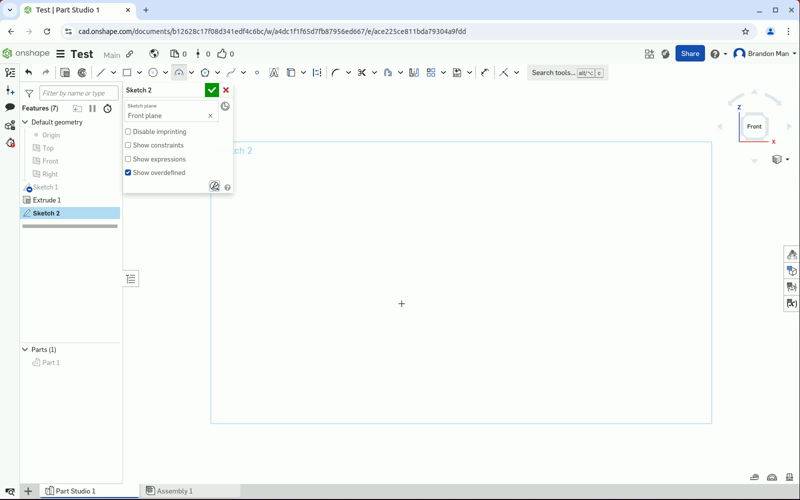
key_down(shift)
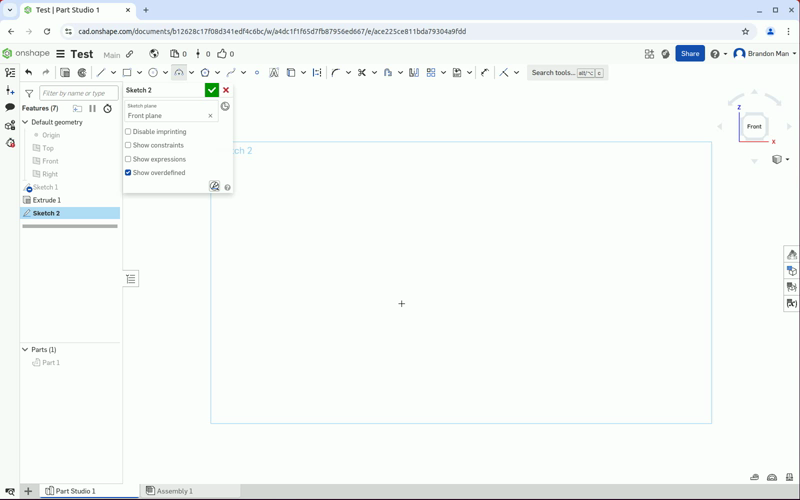
mouse_move(406, 308)
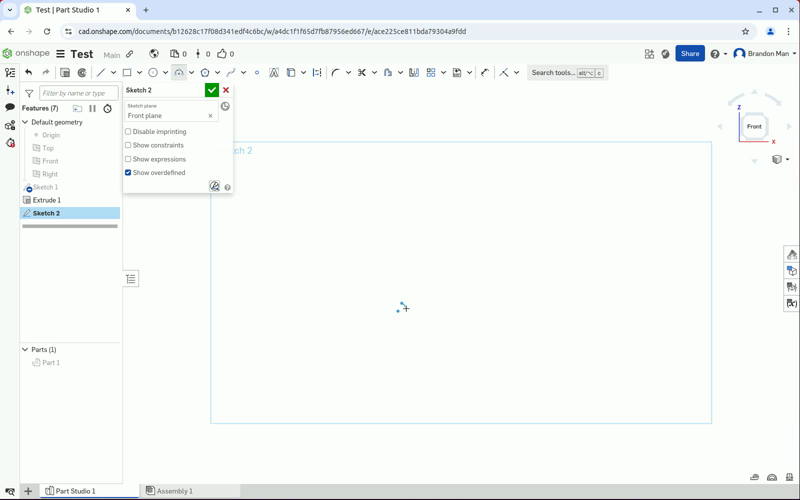
scroll(6)
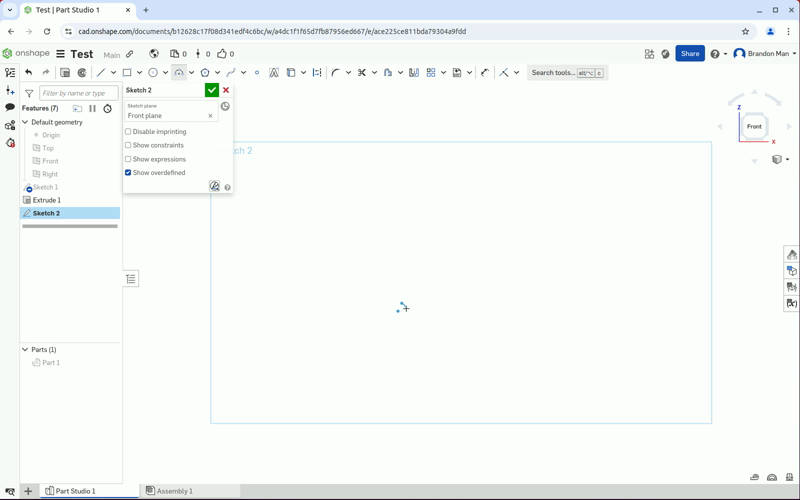
scroll(6)
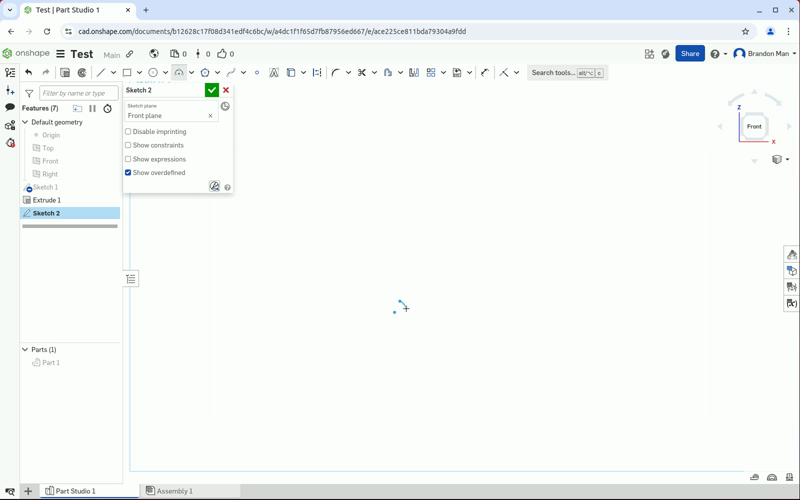
scroll(6)
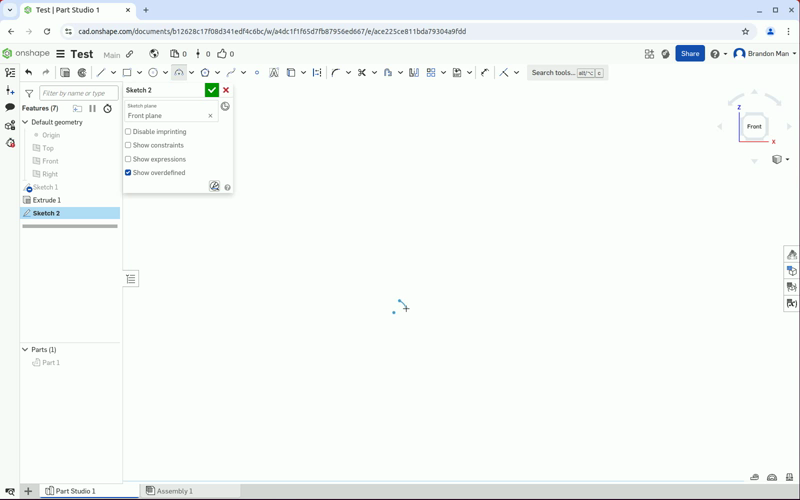
scroll(6)
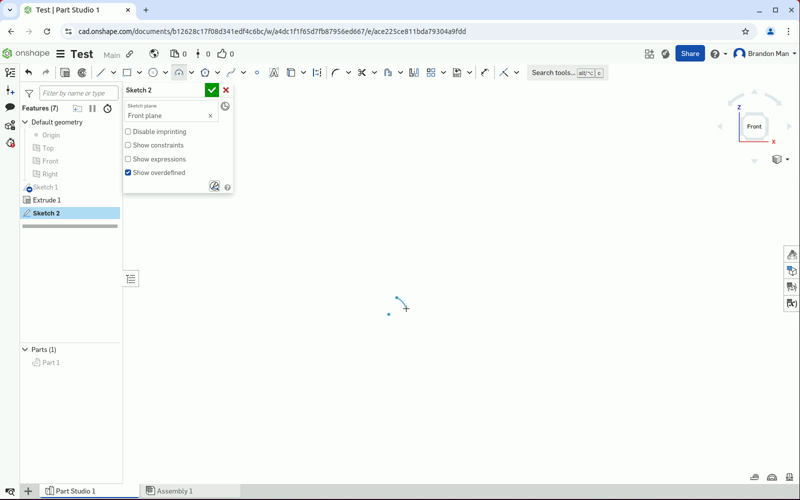
scroll(6)
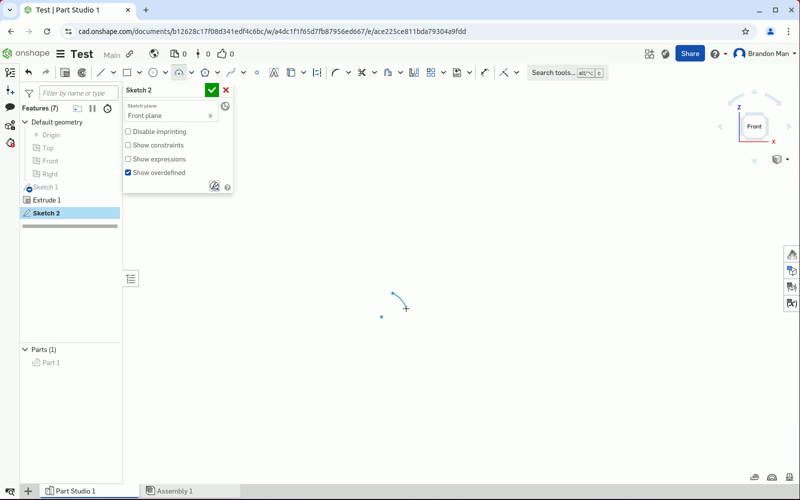
scroll(6)
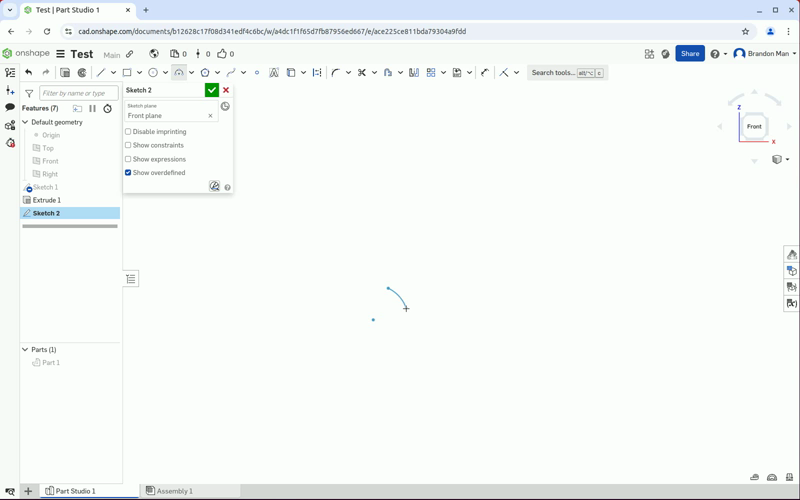
scroll(6)
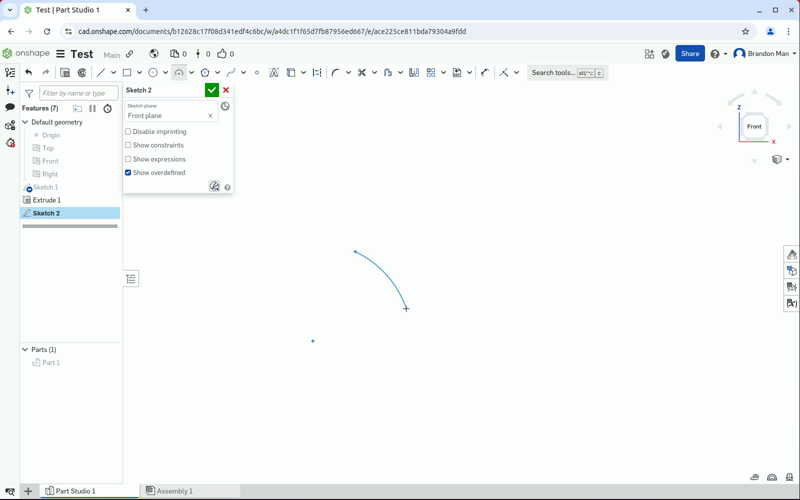
click(406, 308)
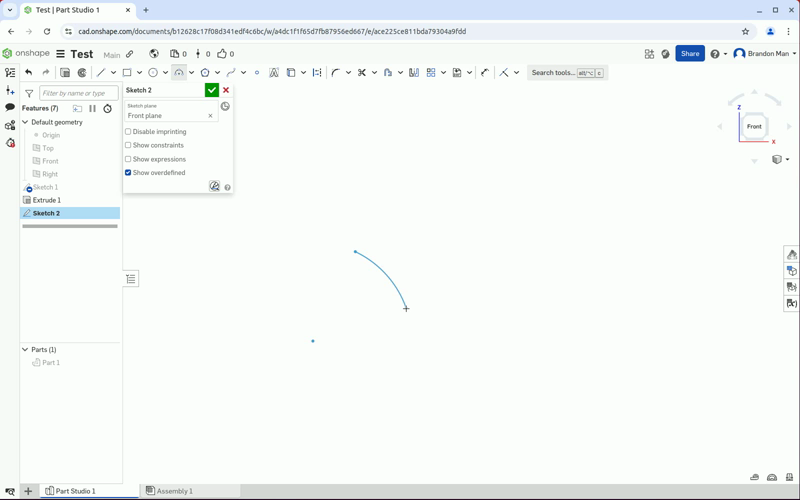
scroll(-6)
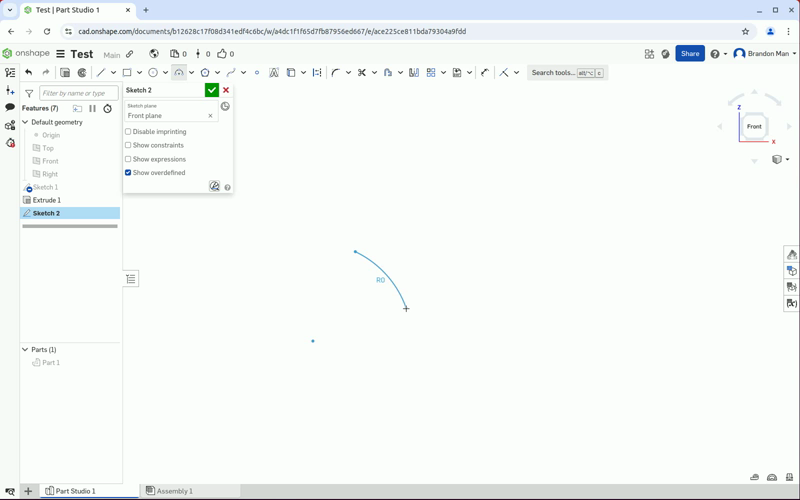
scroll(-6)
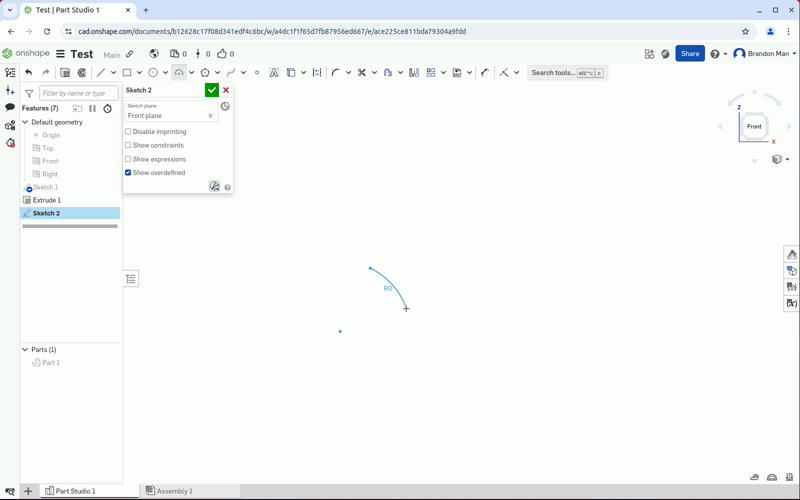
scroll(-6)
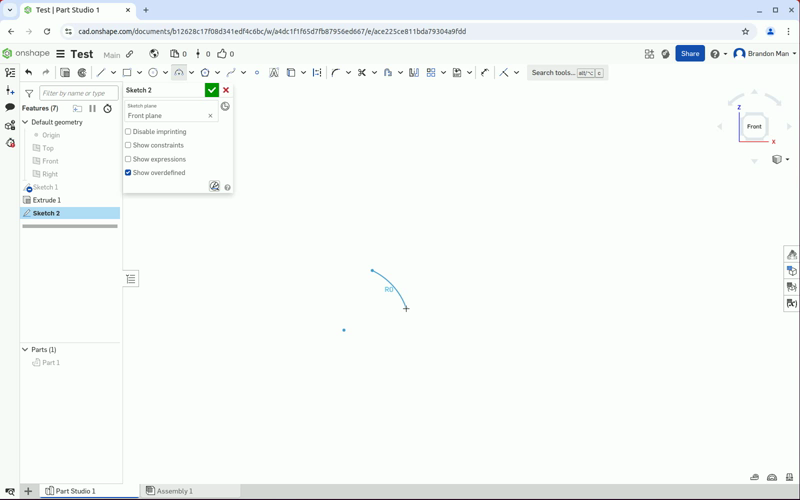
scroll(-6)
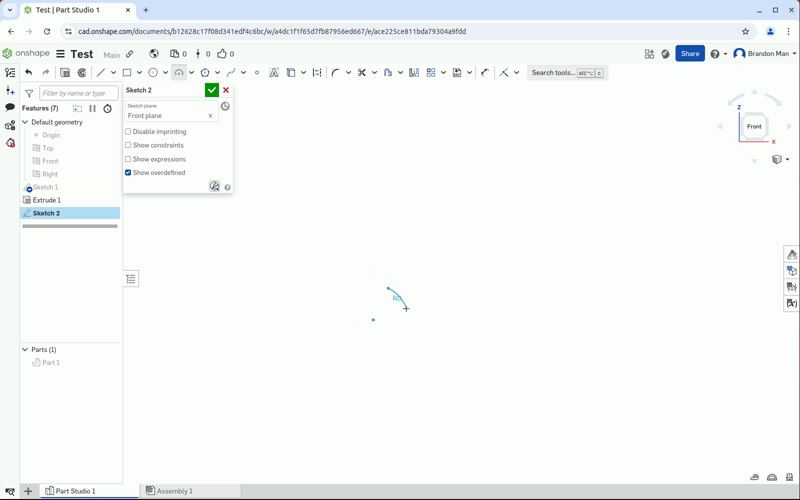
scroll(-6)
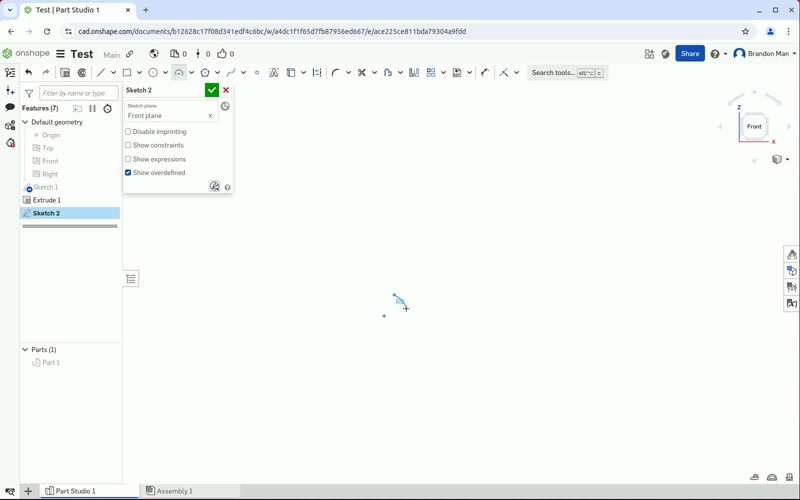
scroll(-6)
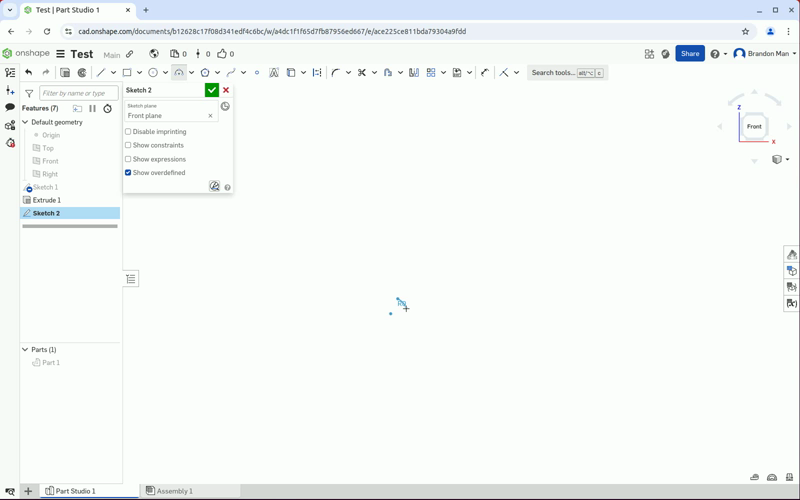
scroll(-6)
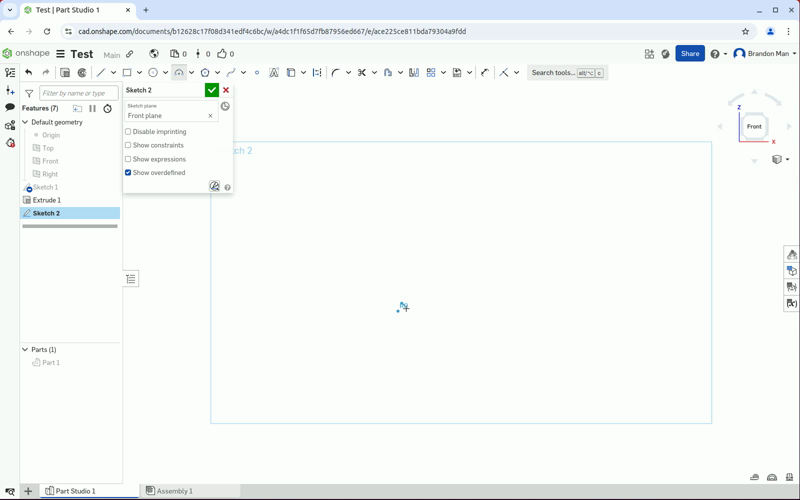
mouse_move(402, 306)
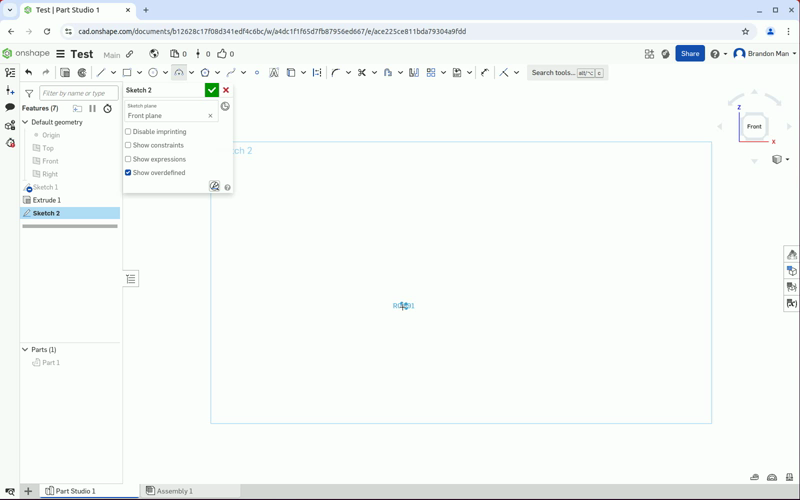
scroll(6)
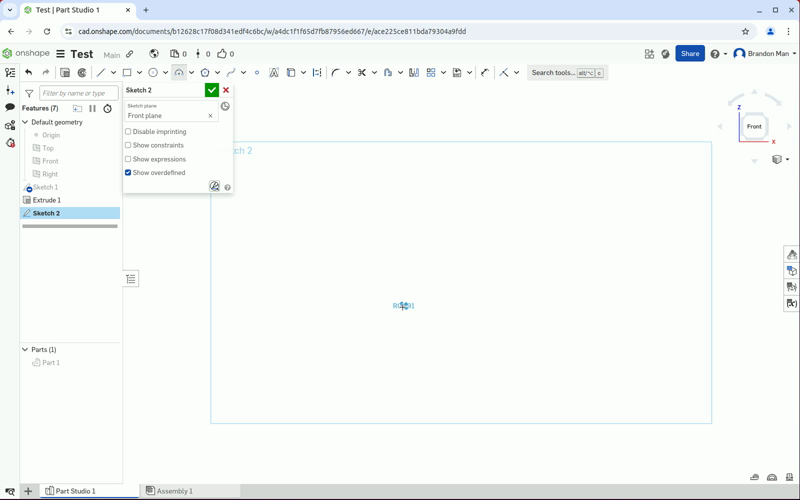
scroll(6)
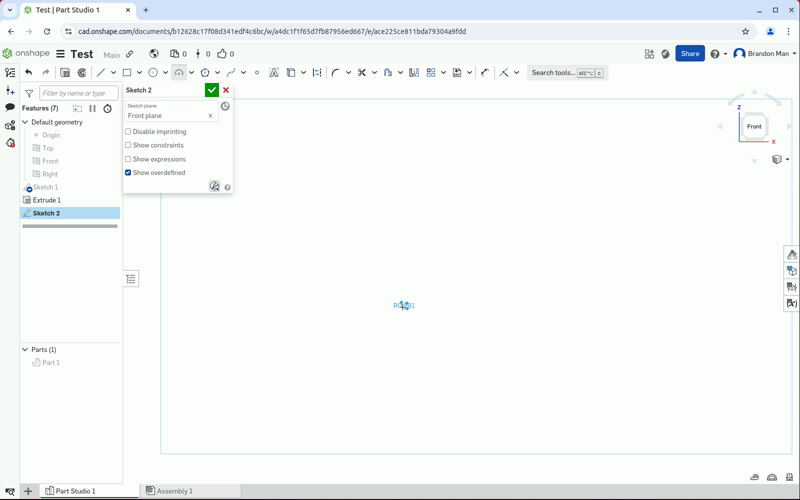
scroll(6)
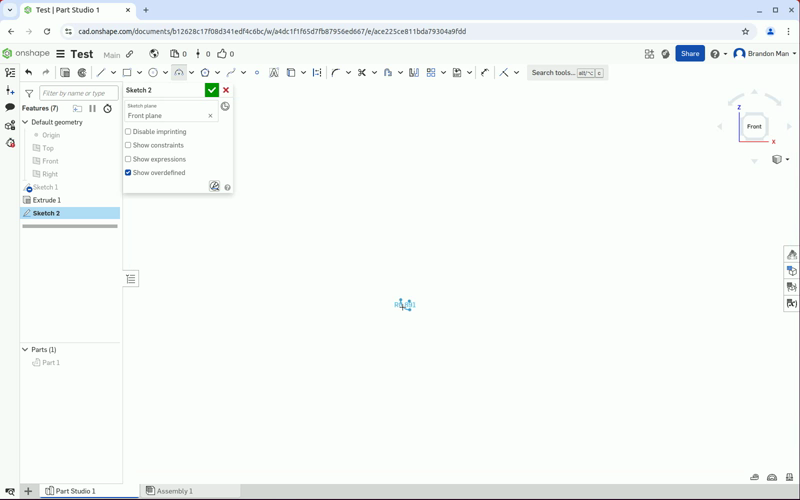
scroll(6)
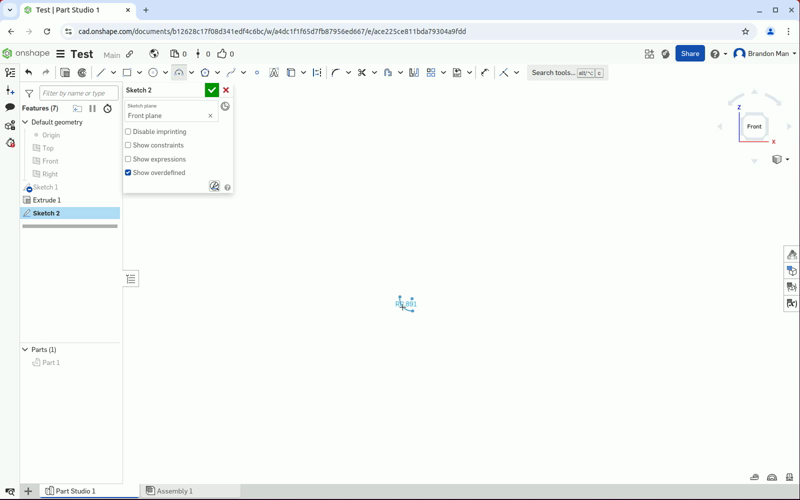
scroll(6)
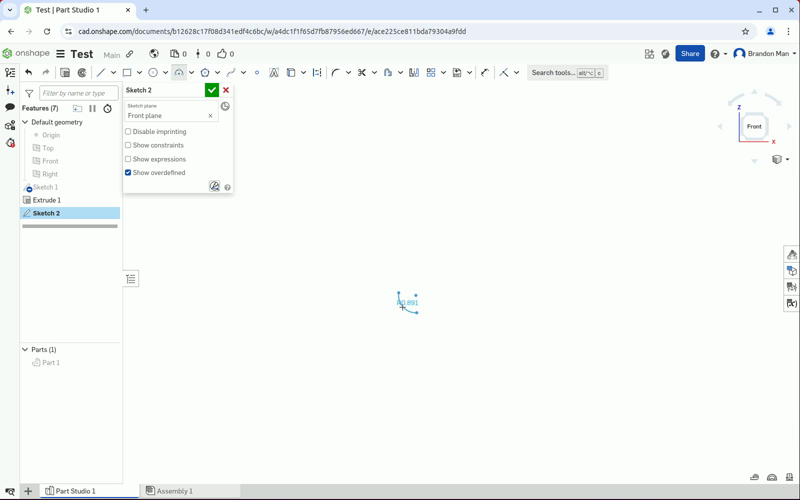
scroll(6)
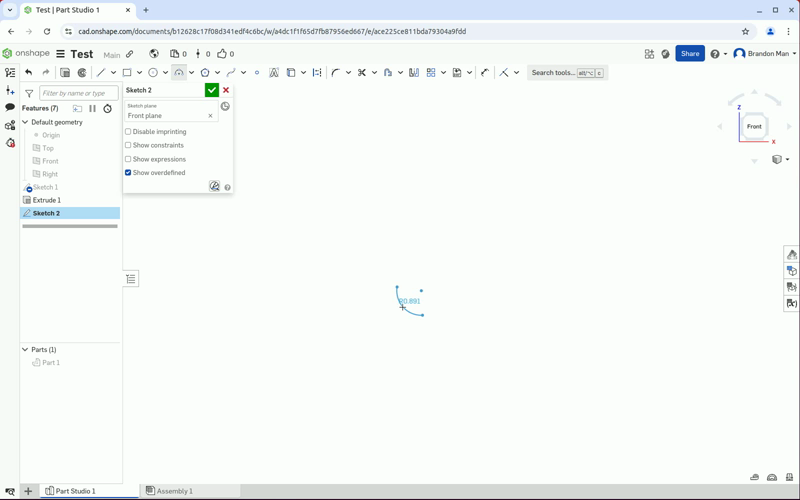
scroll(6)
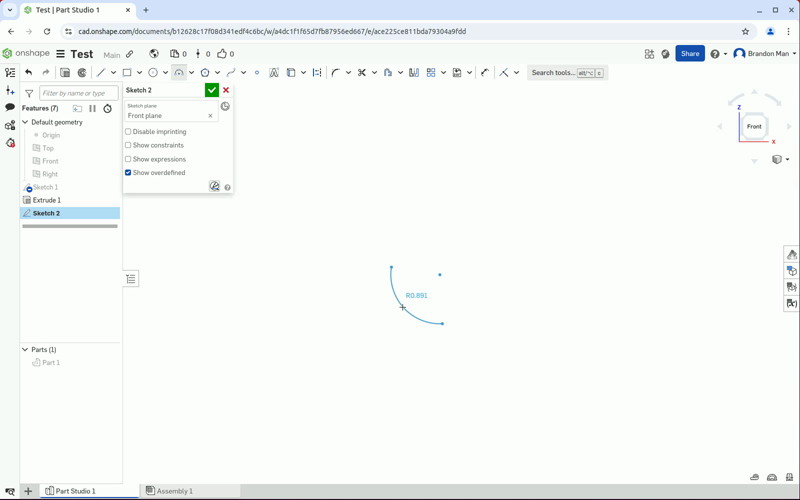
click(402, 306)
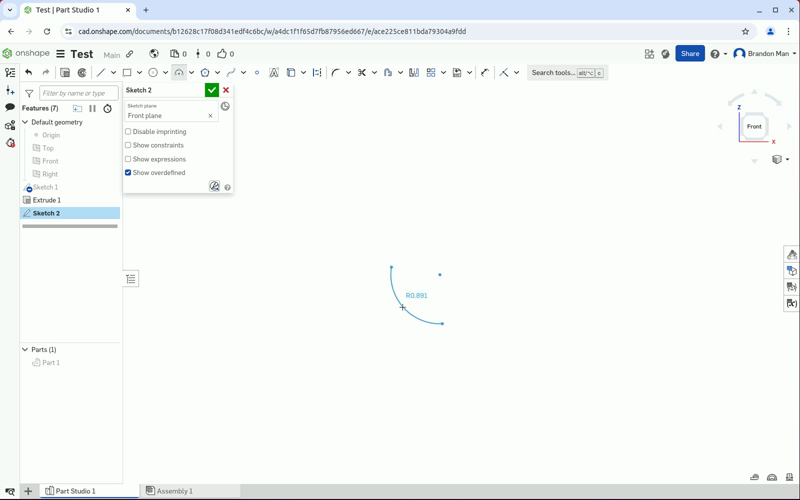
scroll(-6)
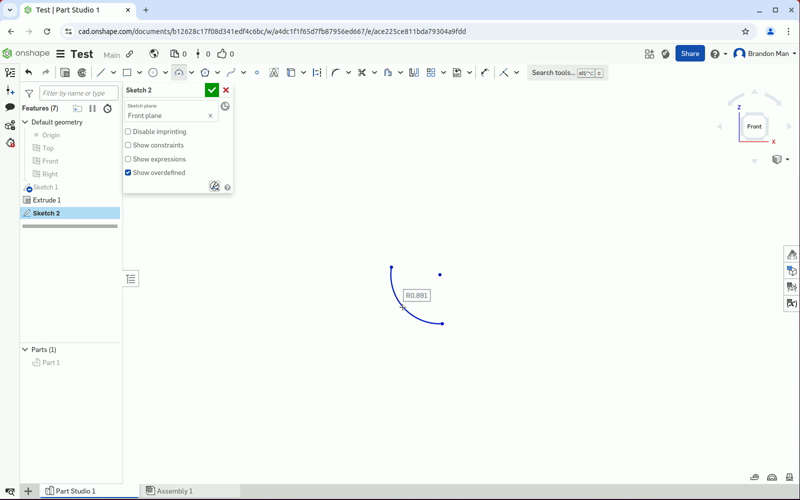
scroll(-6)
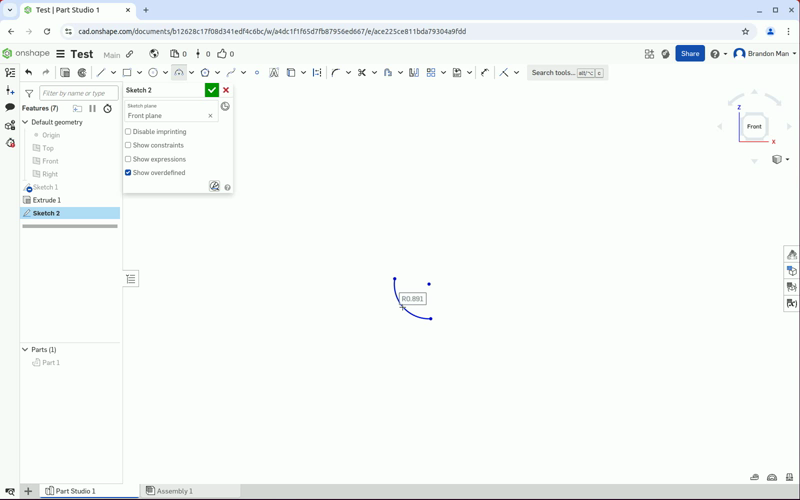
scroll(-6)
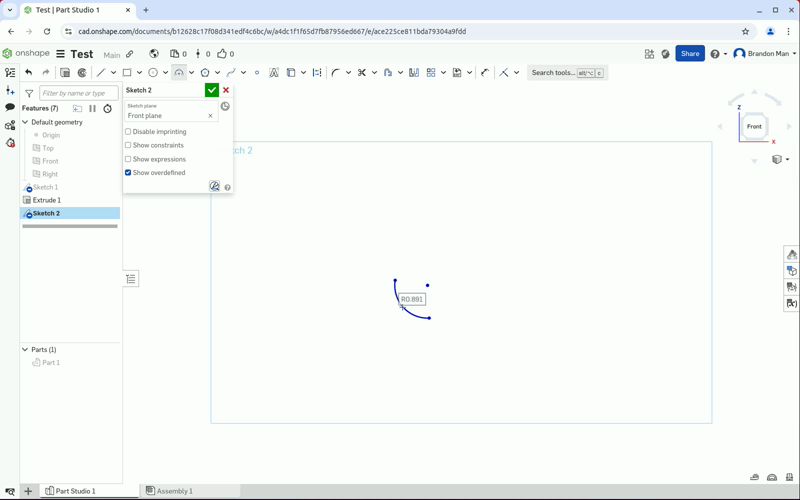
scroll(-6)
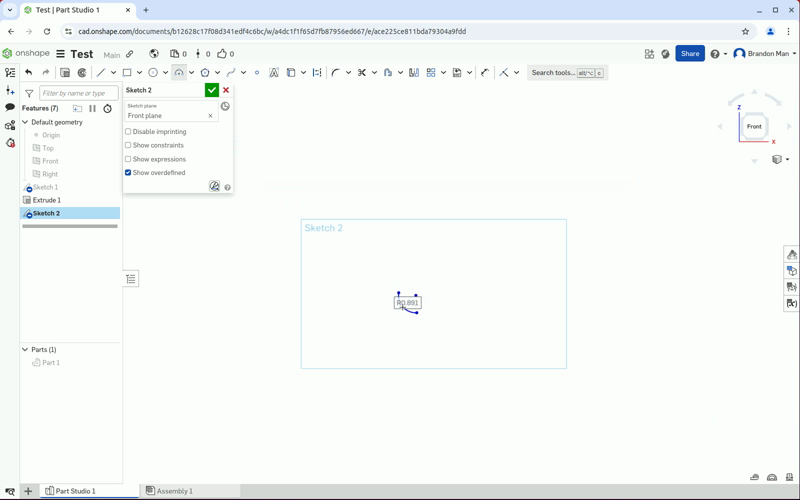
scroll(-6)
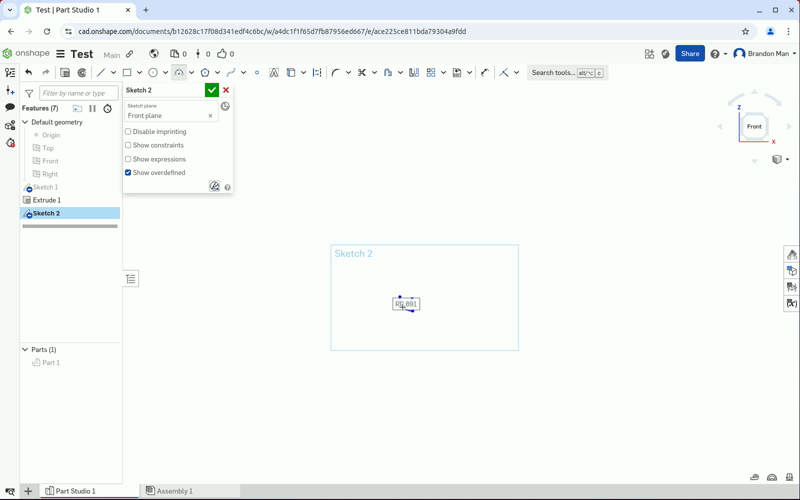
scroll(-6)
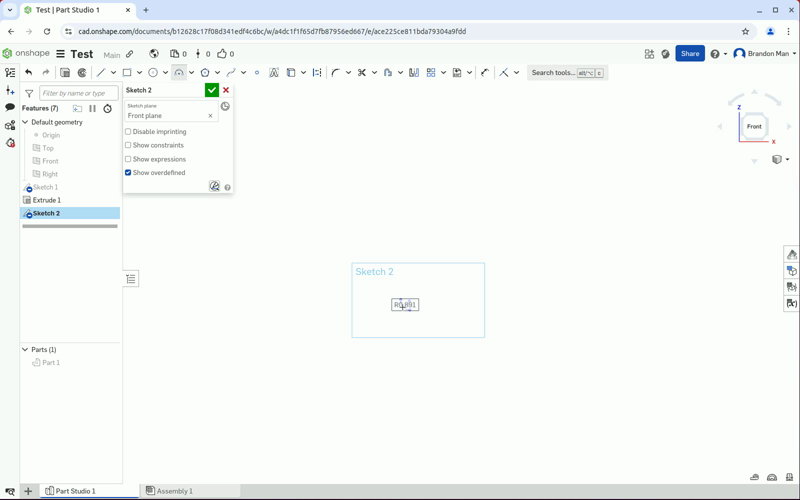
scroll(-6)
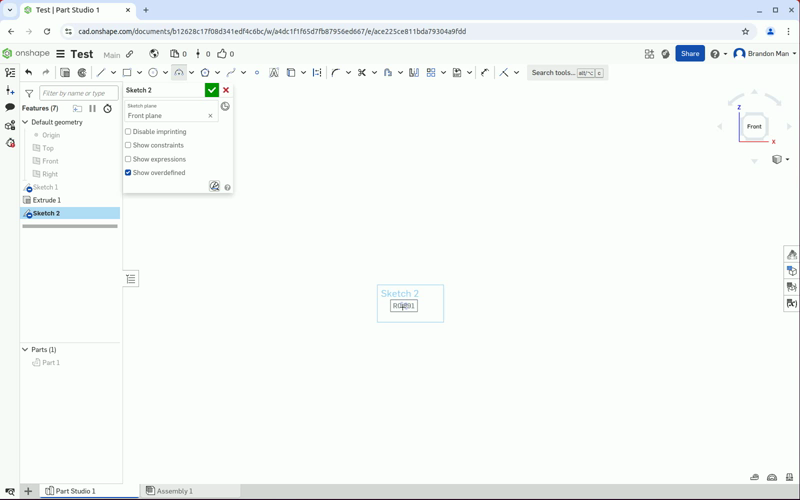
key_up(shift)
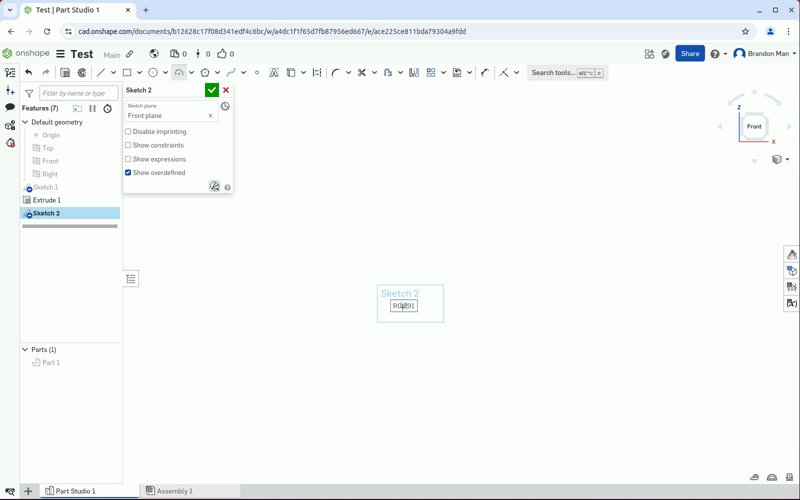
key(esc)
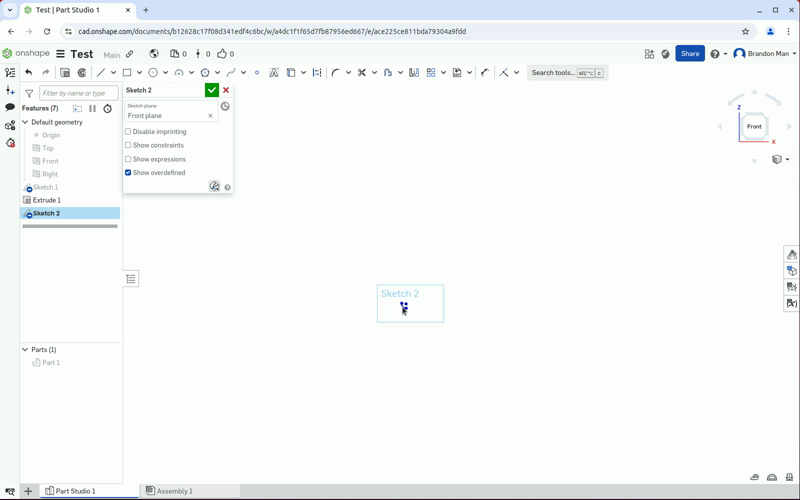
key(l)
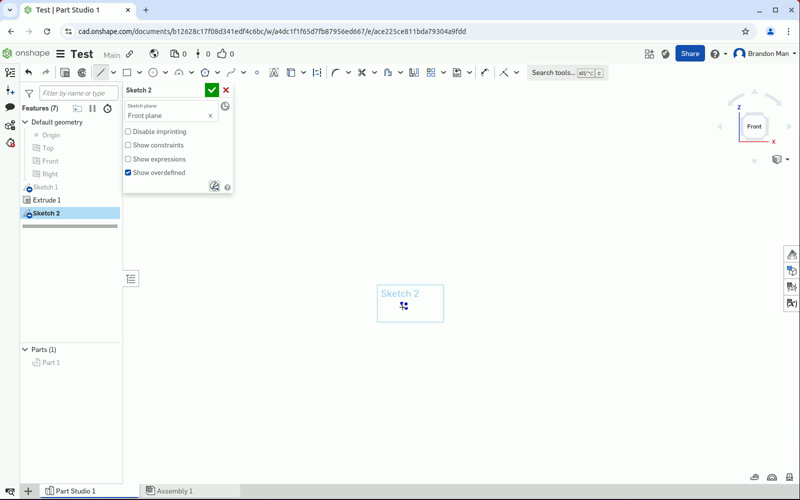
mouse_move(406, 308)
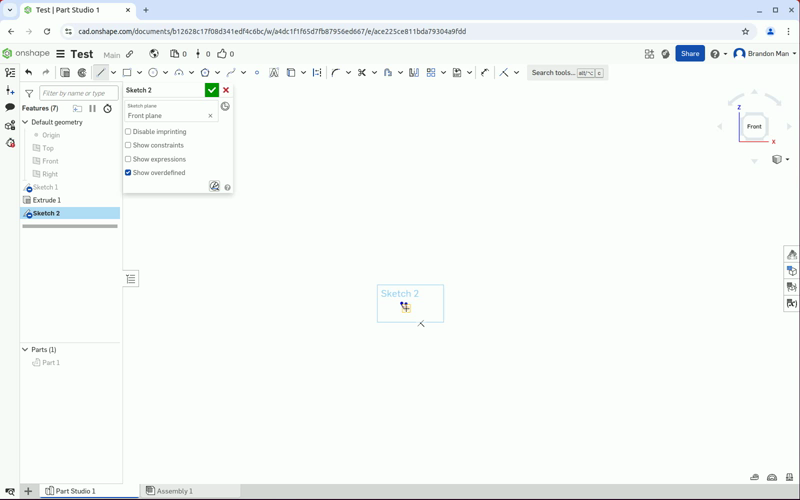
scroll(6)
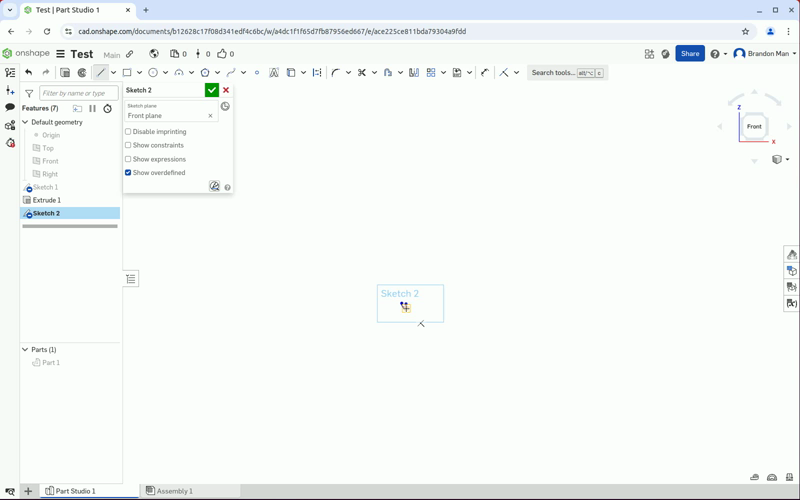
scroll(6)
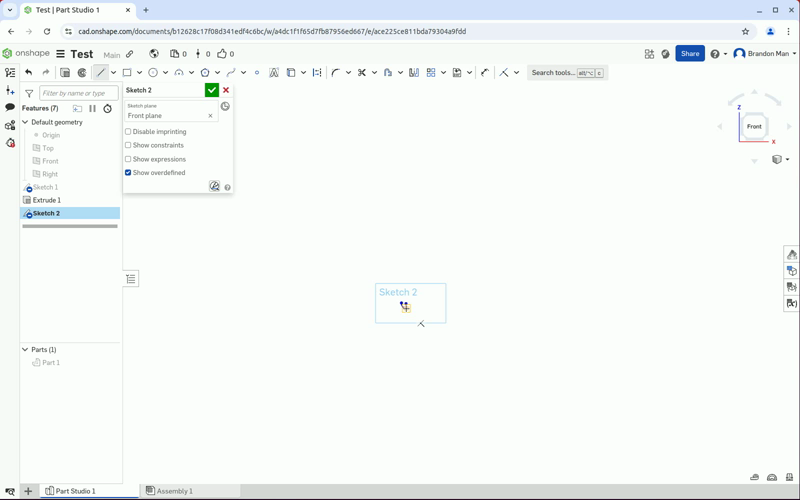
scroll(6)
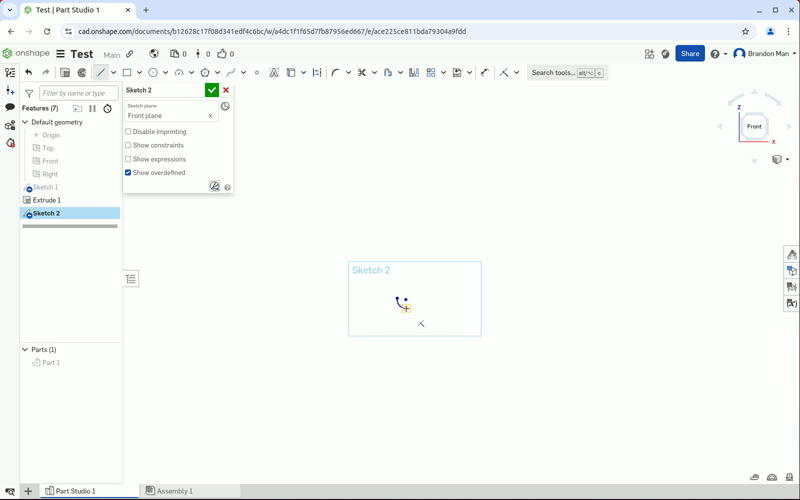
scroll(6)
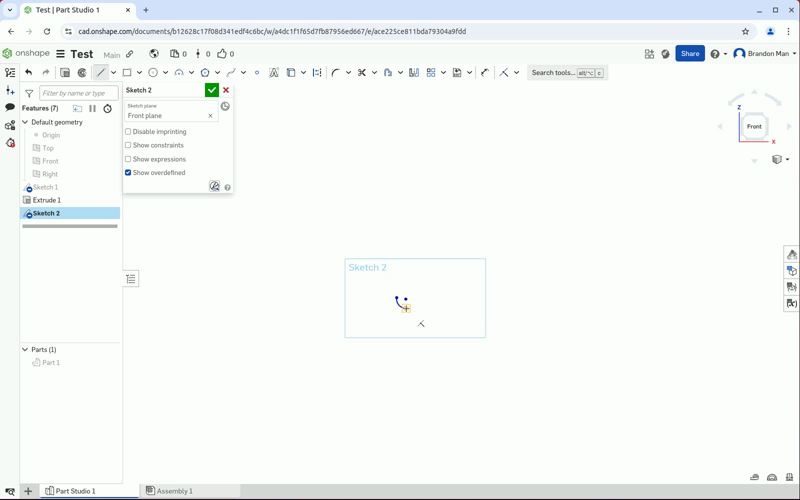
scroll(6)
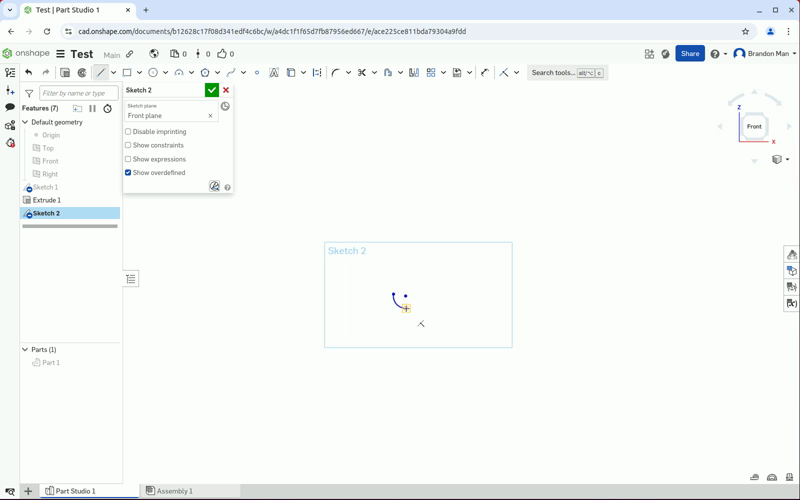
scroll(6)
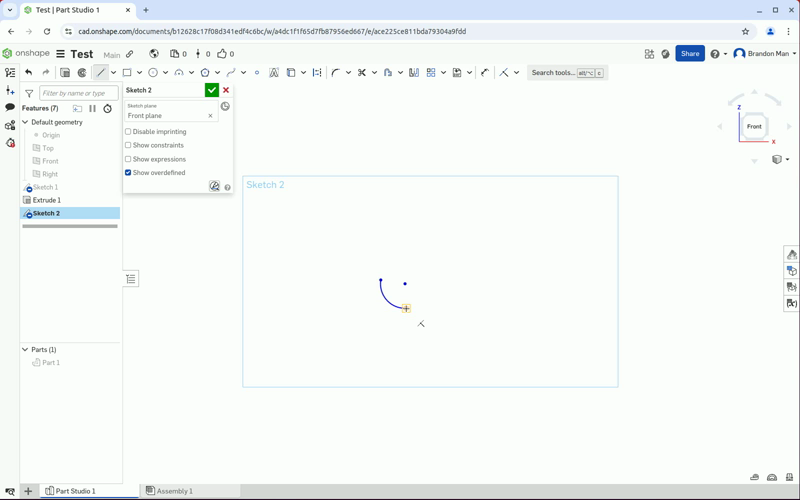
scroll(6)
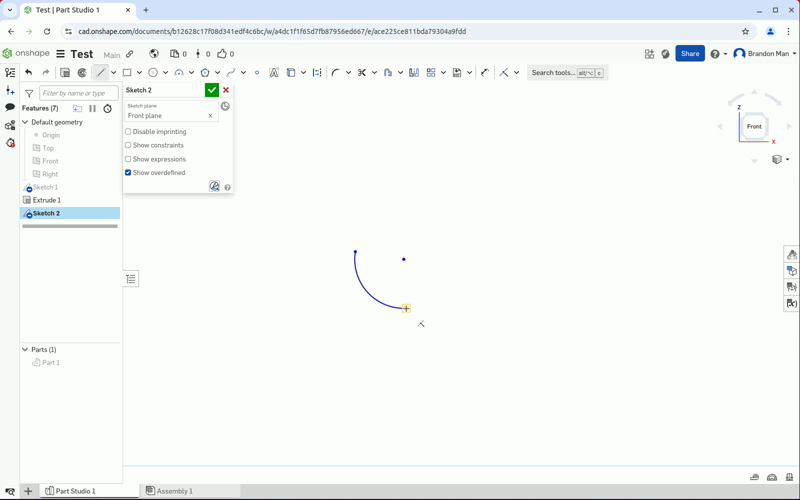
click(406, 308)
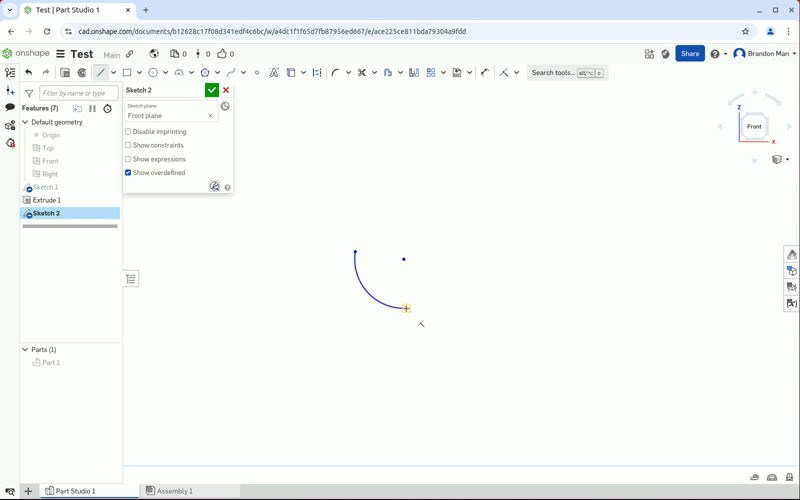
scroll(-6)
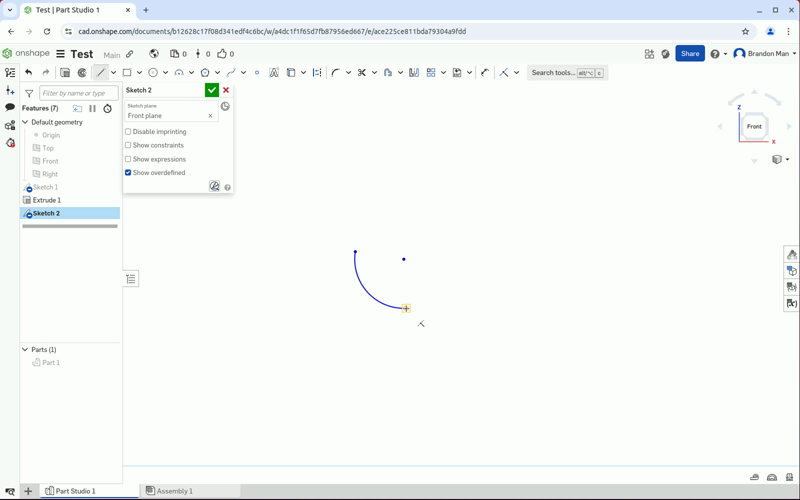
scroll(-6)
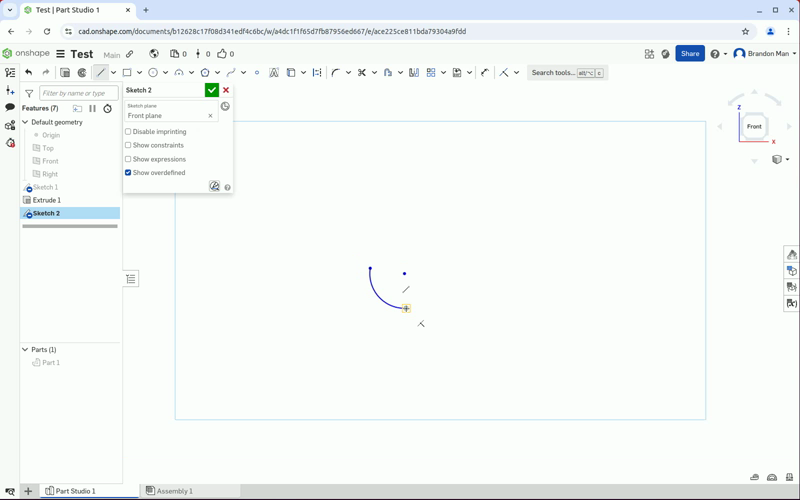
scroll(-6)
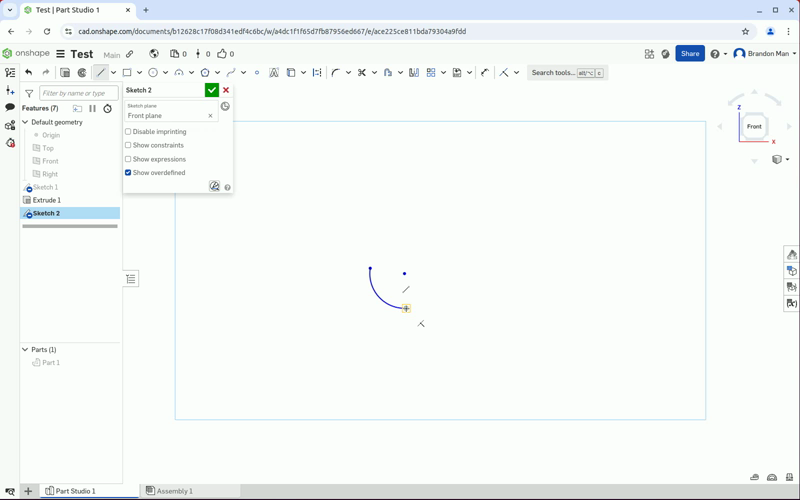
scroll(-6)
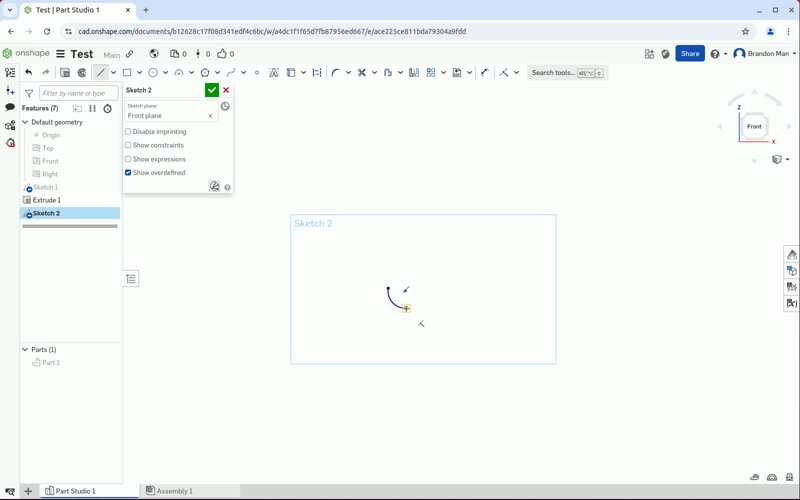
scroll(-6)
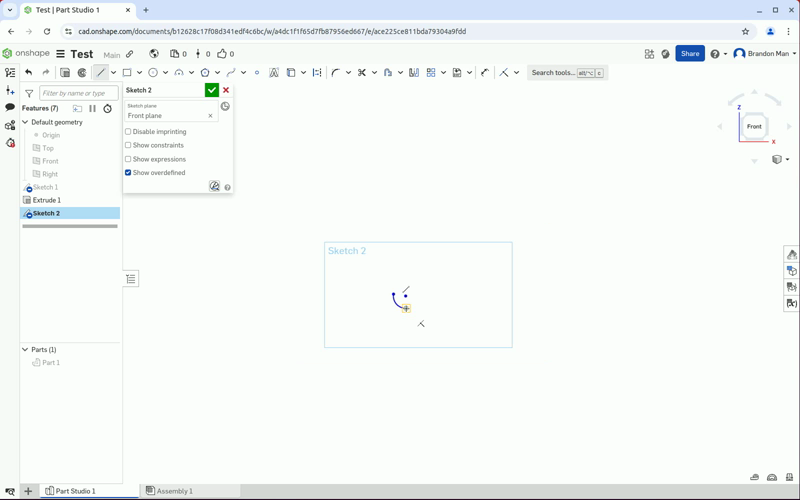
scroll(-6)
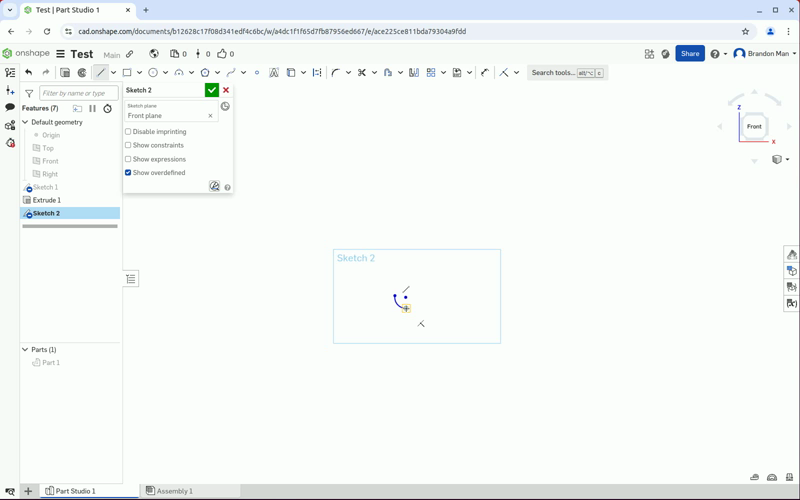
scroll(-6)
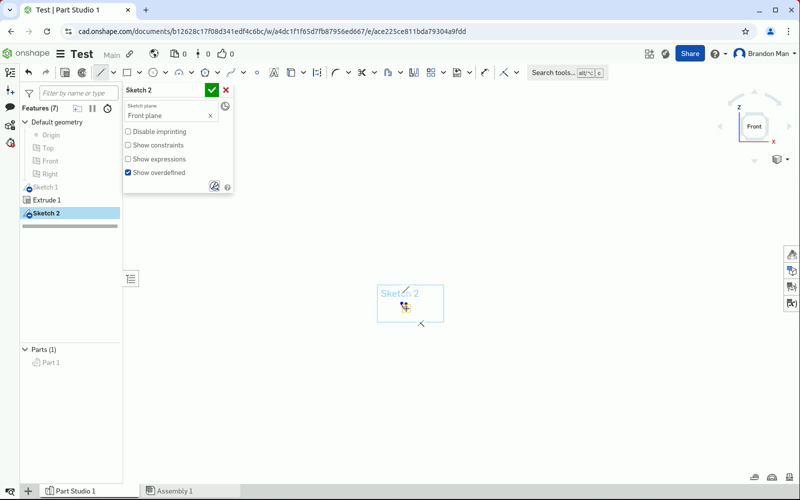
key_down(shift)
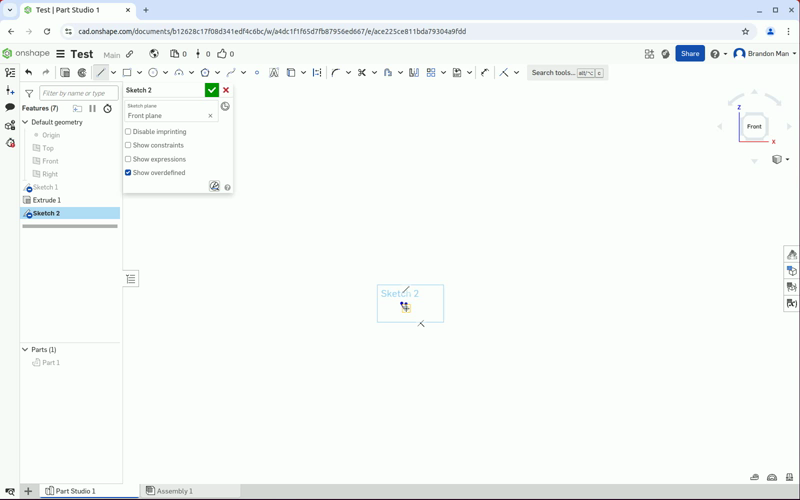
mouse_move(436, 308)
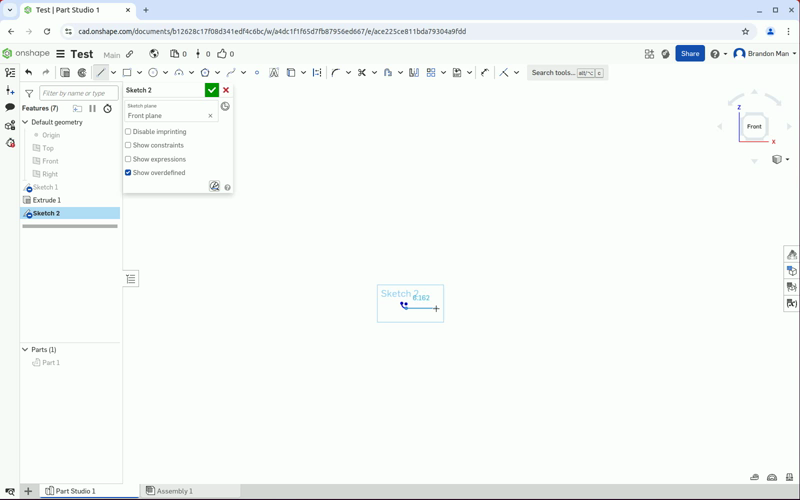
mouse_move(417, 308)
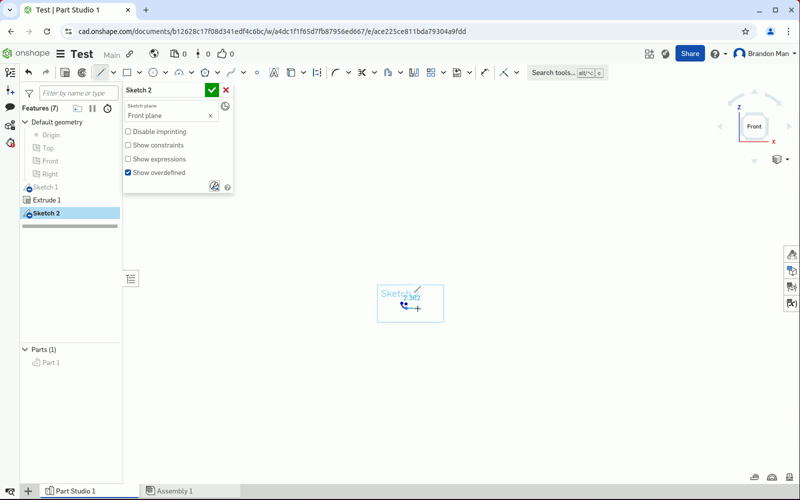
click(417, 308)
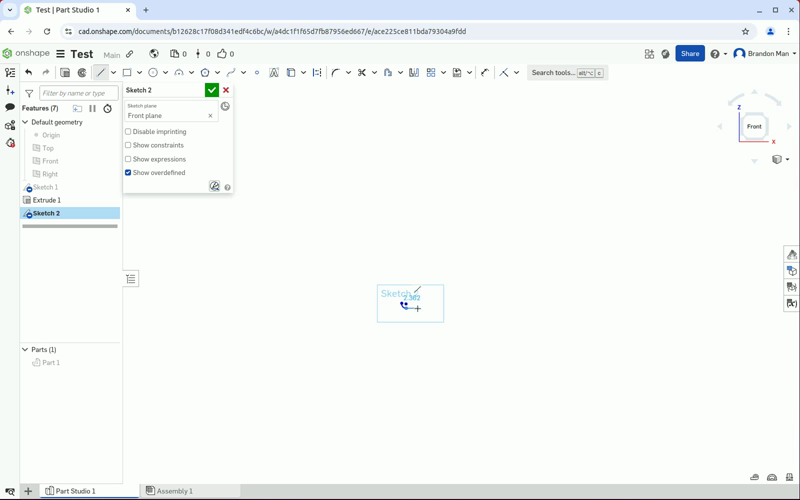
key_up(shift)
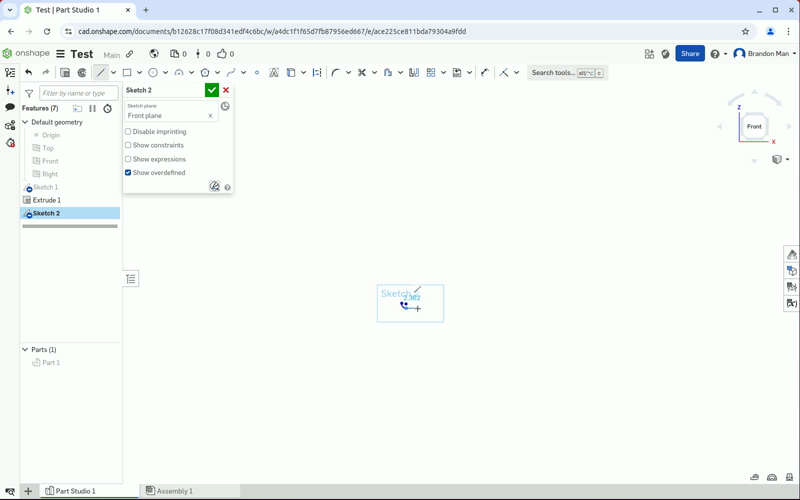
key_down(shift)
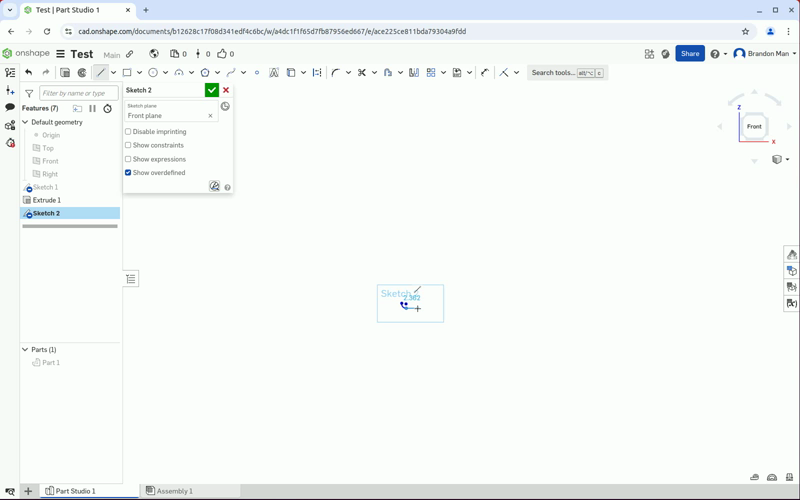
mouse_move(503, 308)
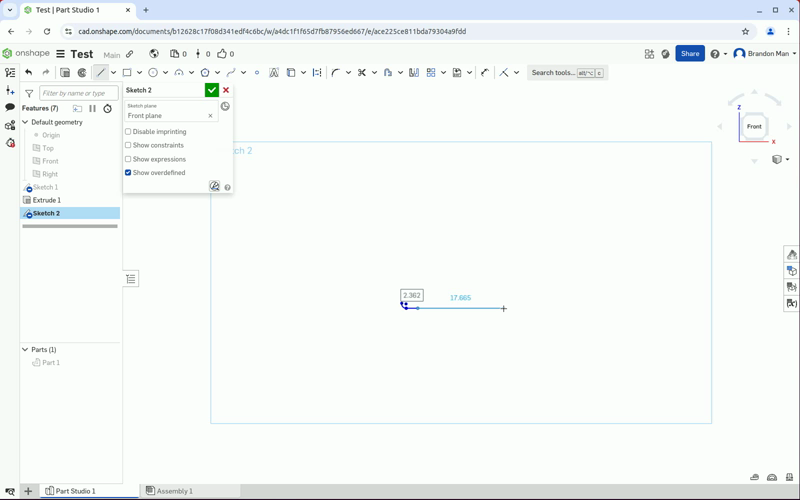
click(503, 308)
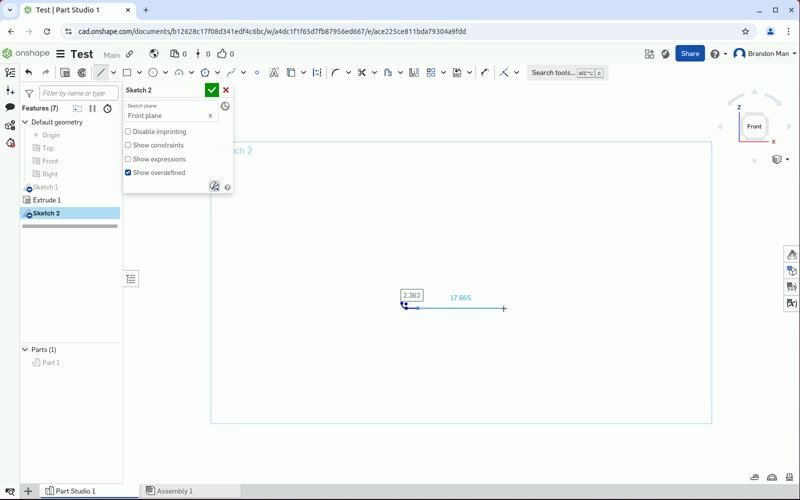
key_up(shift)
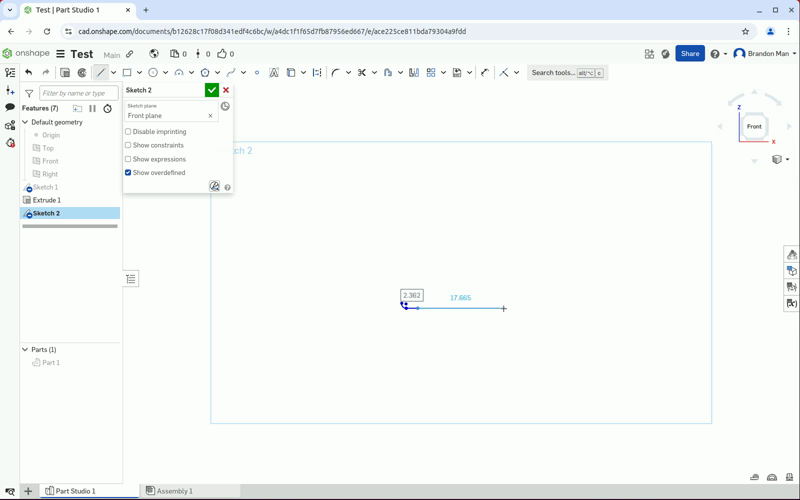
key_down(shift)
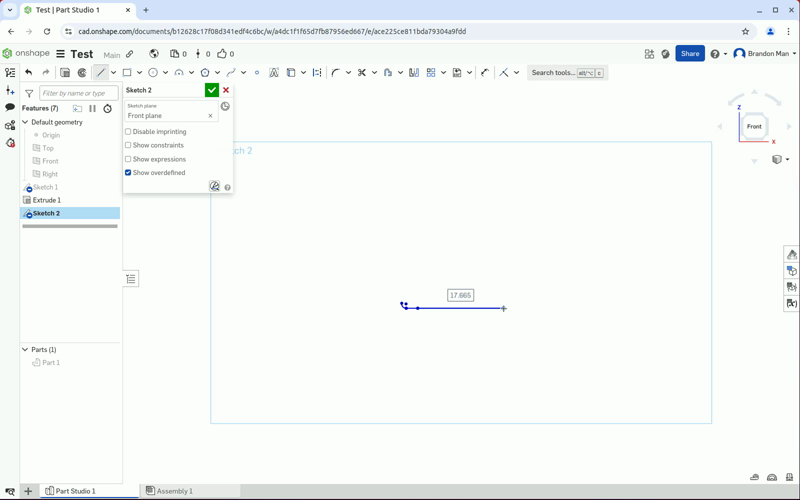
mouse_move(533, 308)
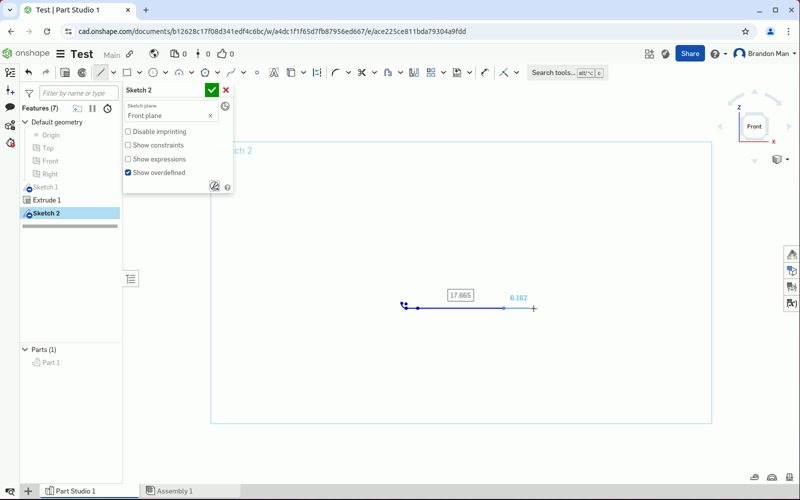
mouse_move(514, 308)
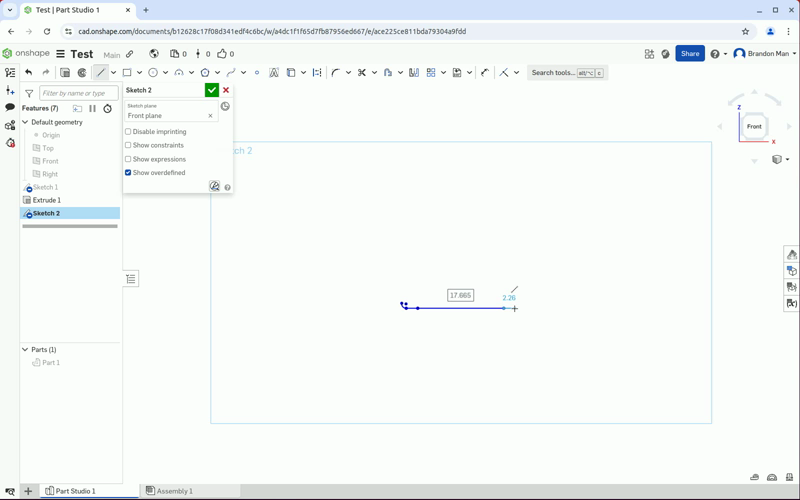
click(514, 308)
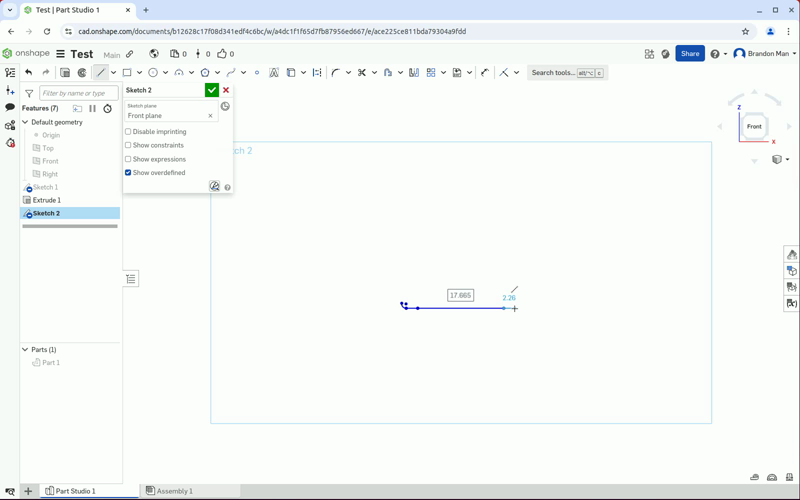
key_up(shift)
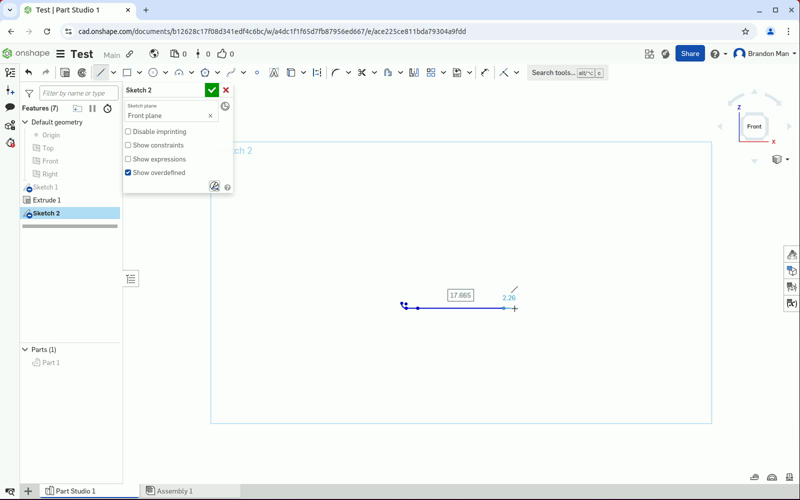
key(esc)
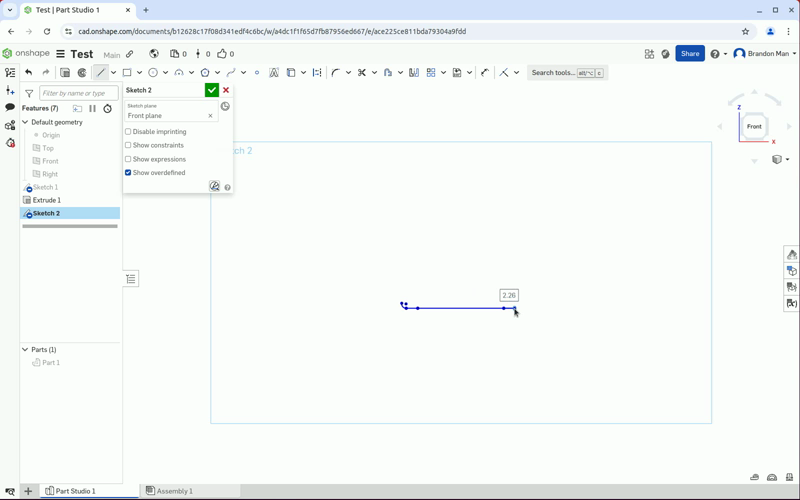
key(a)
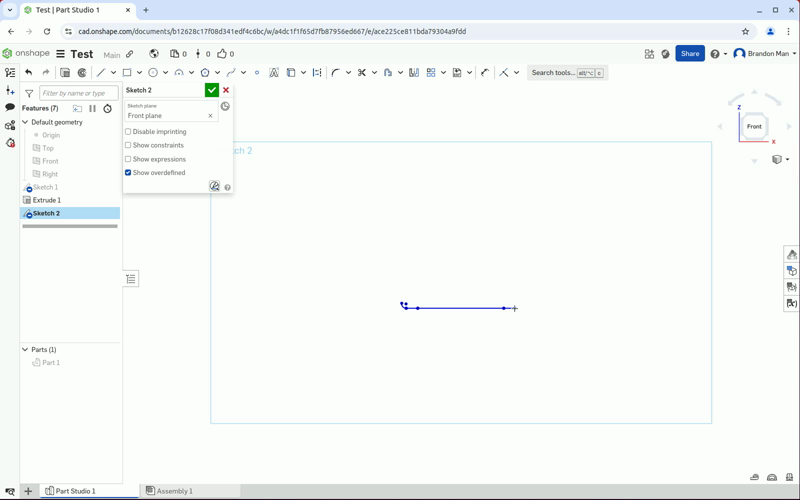
mouse_move(514, 308)
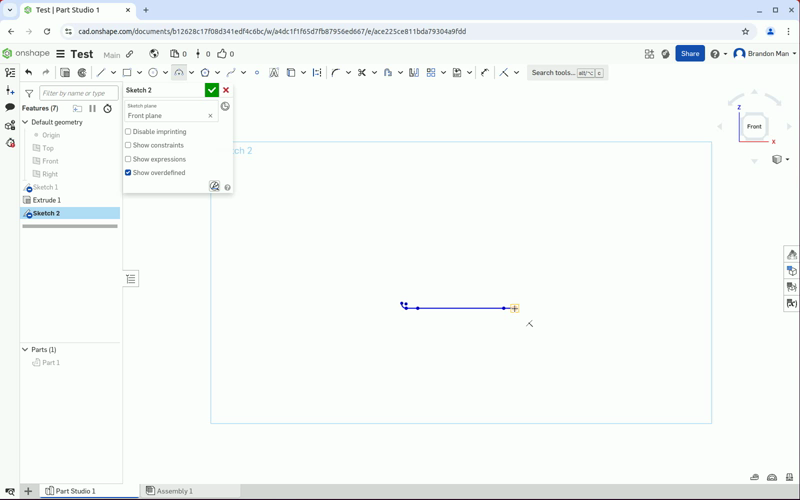
click(514, 308)
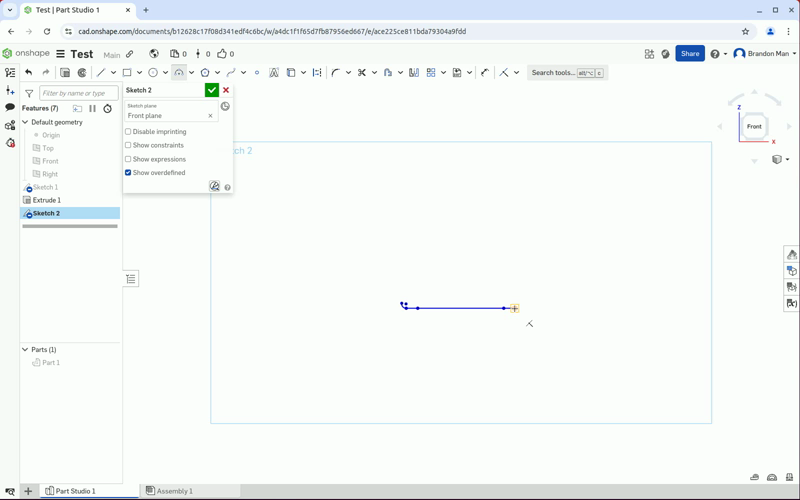
key_down(shift)
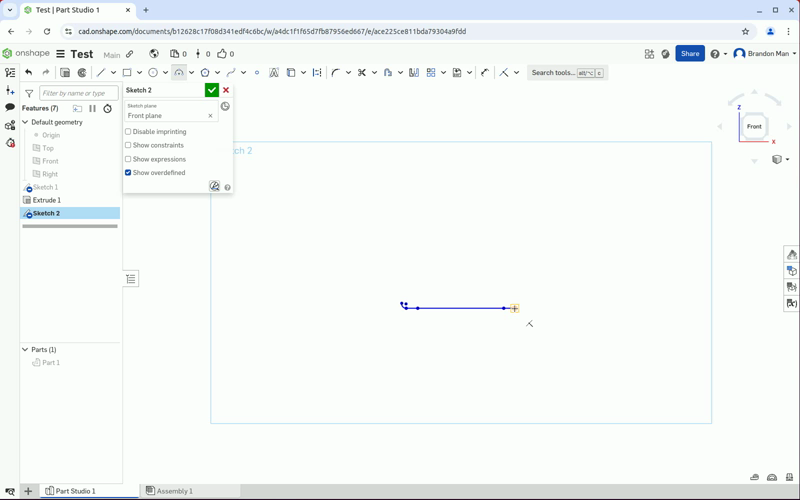
mouse_move(519, 303)
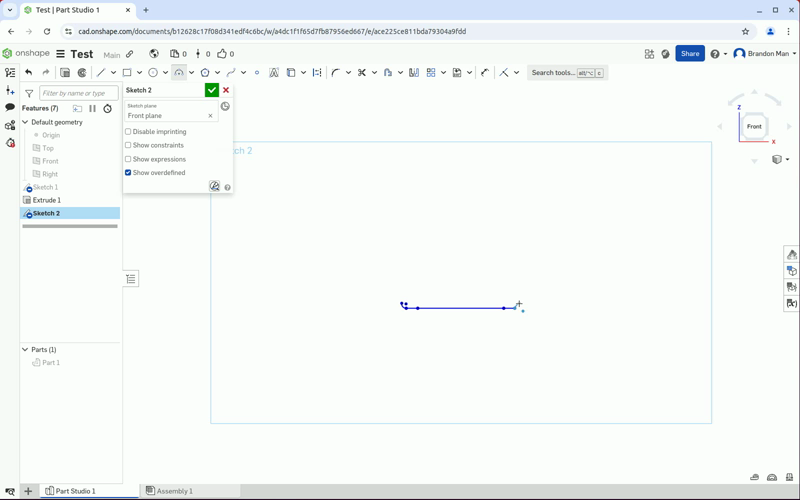
scroll(6)
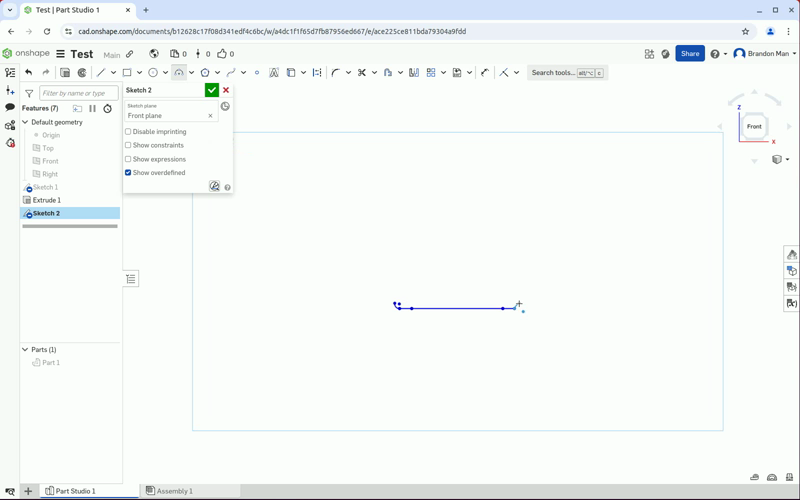
scroll(6)
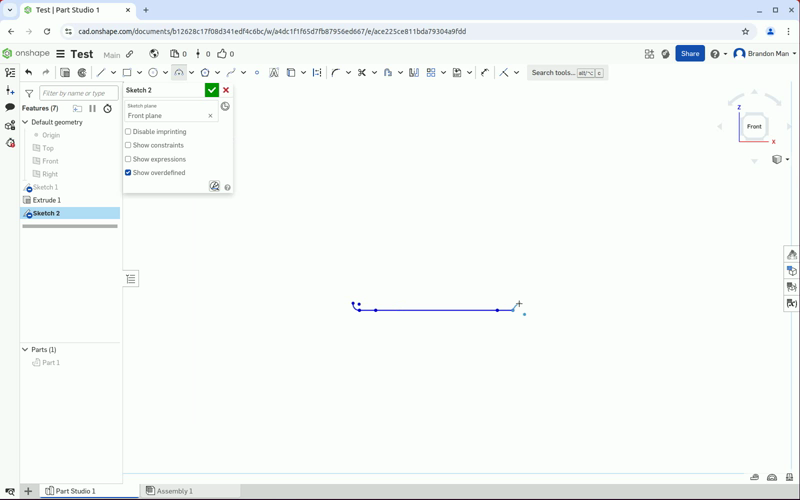
scroll(6)
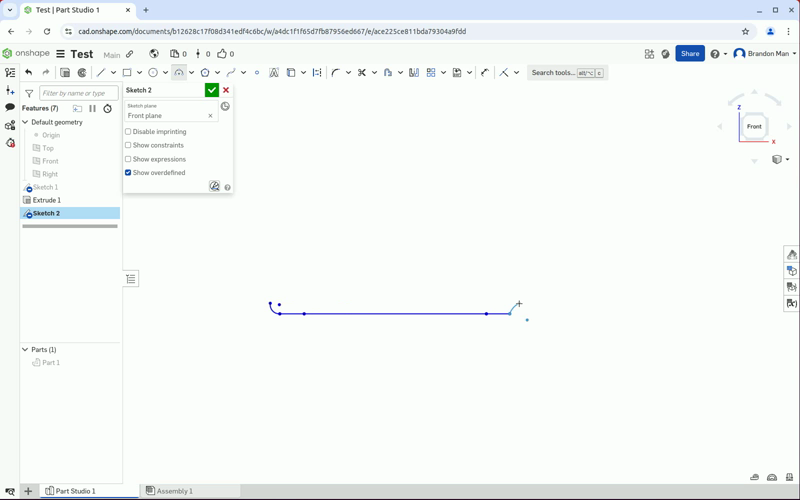
scroll(6)
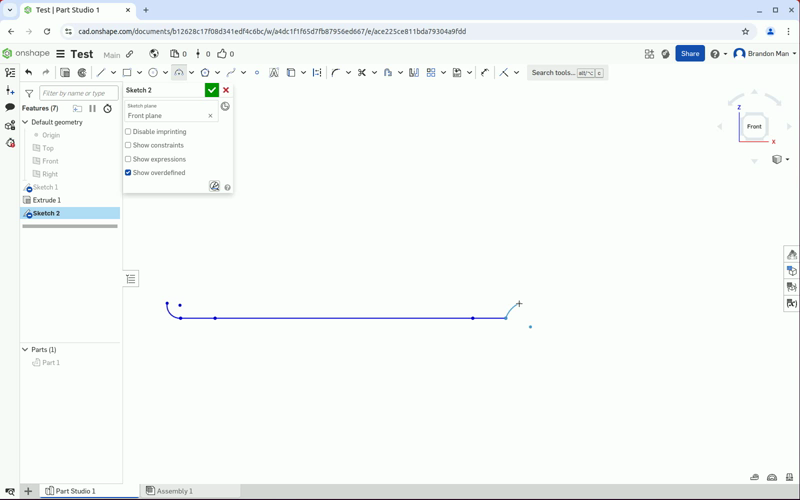
scroll(6)
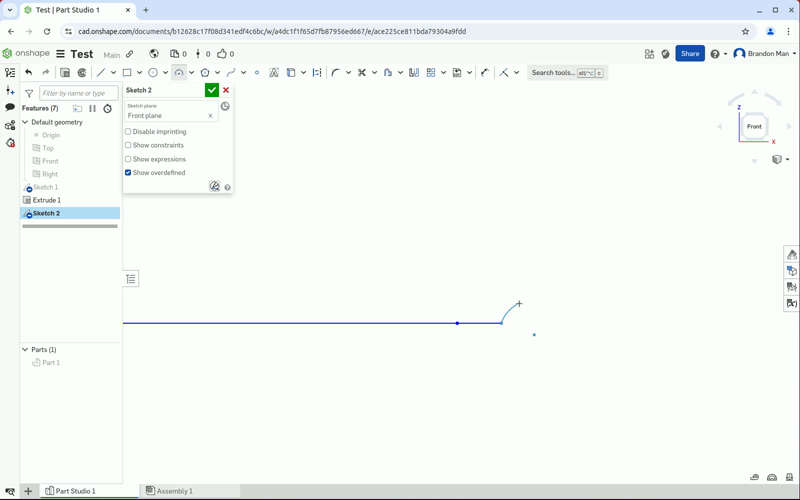
scroll(6)
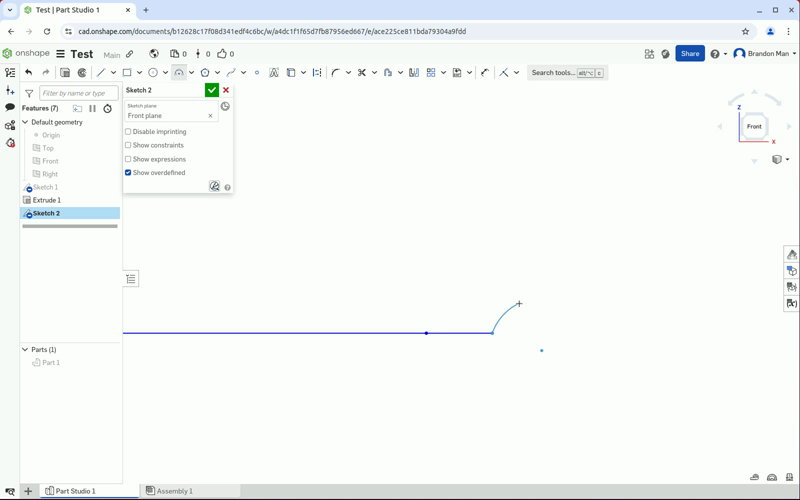
scroll(6)
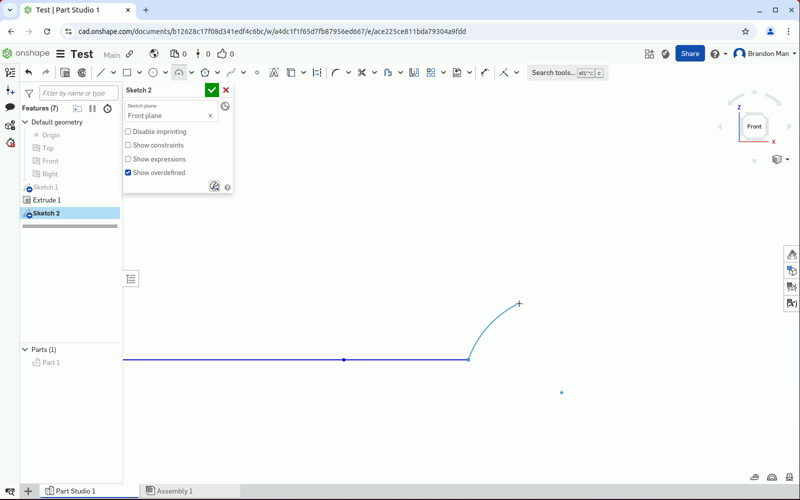
click(519, 303)
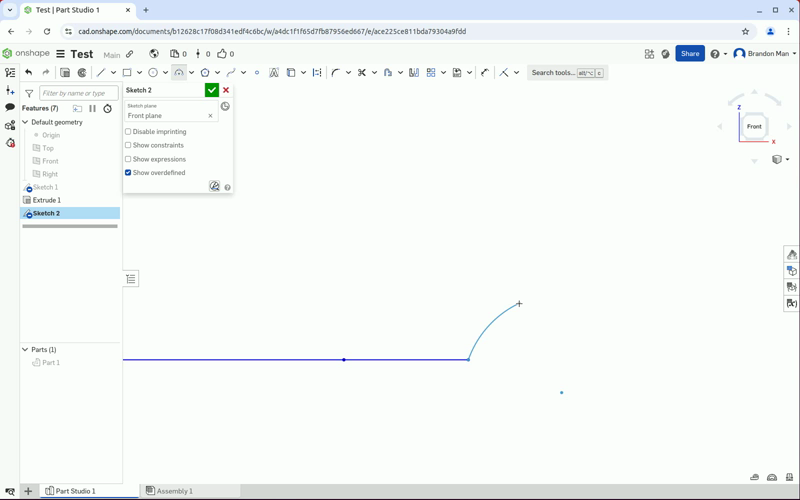
scroll(-6)
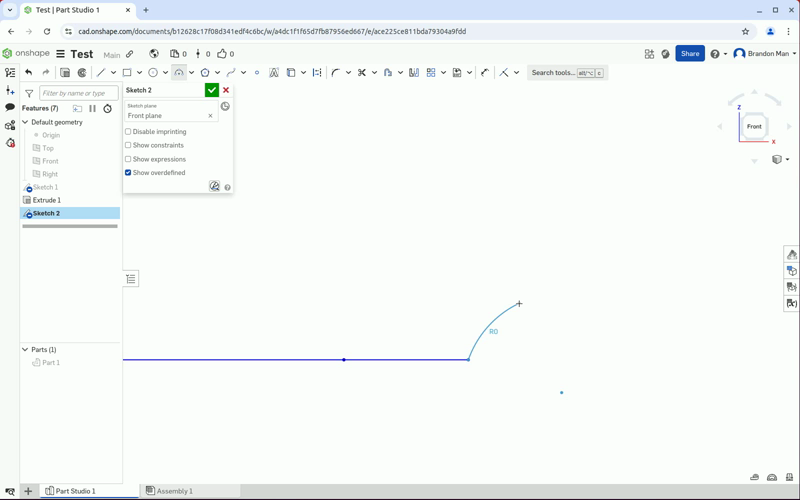
scroll(-6)
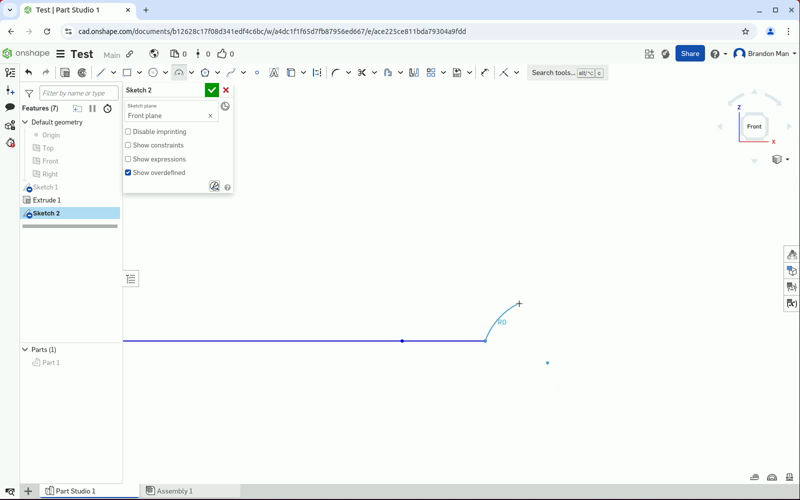
scroll(-6)
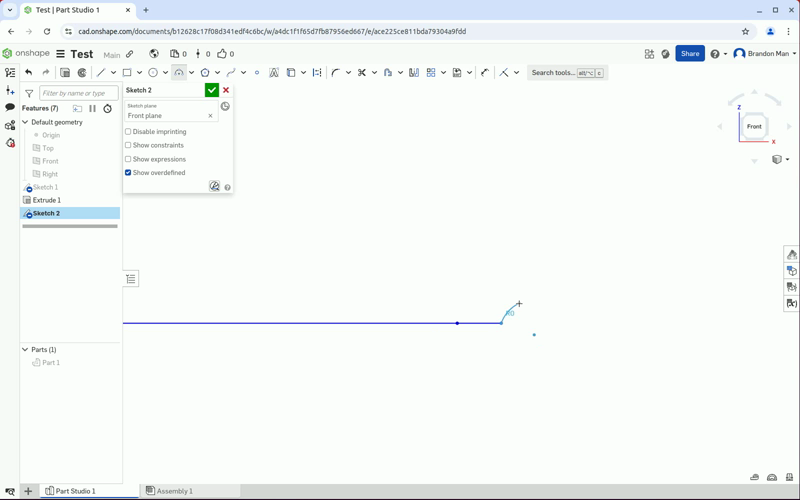
scroll(-6)
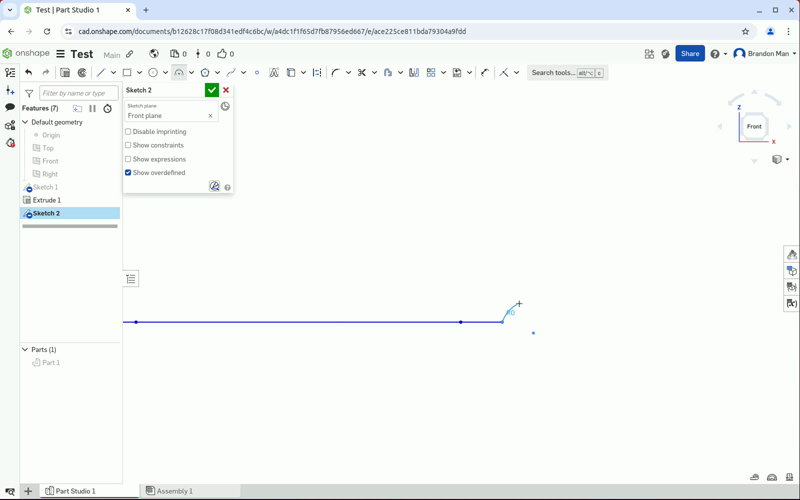
scroll(-6)
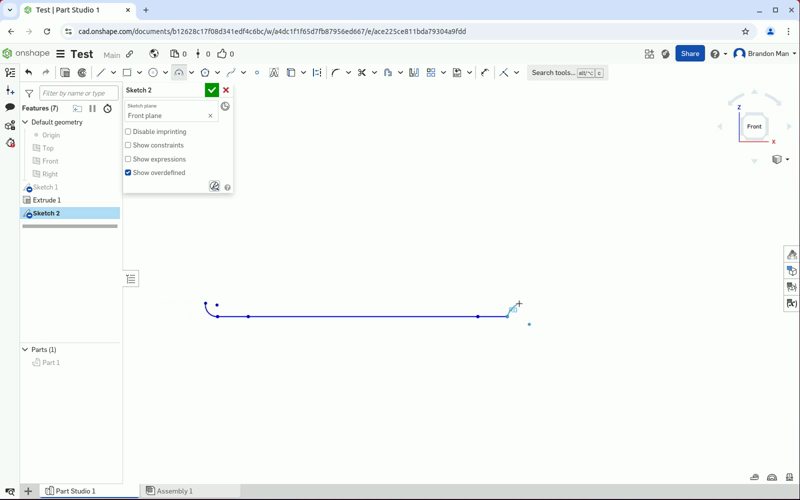
scroll(-6)
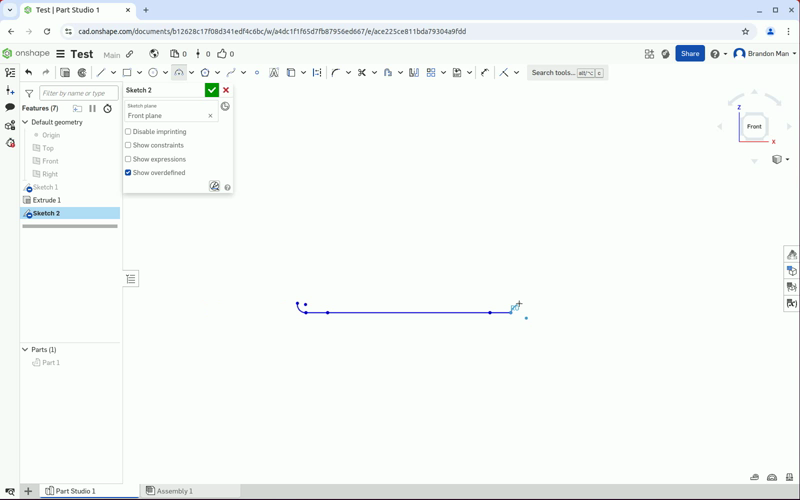
scroll(-6)
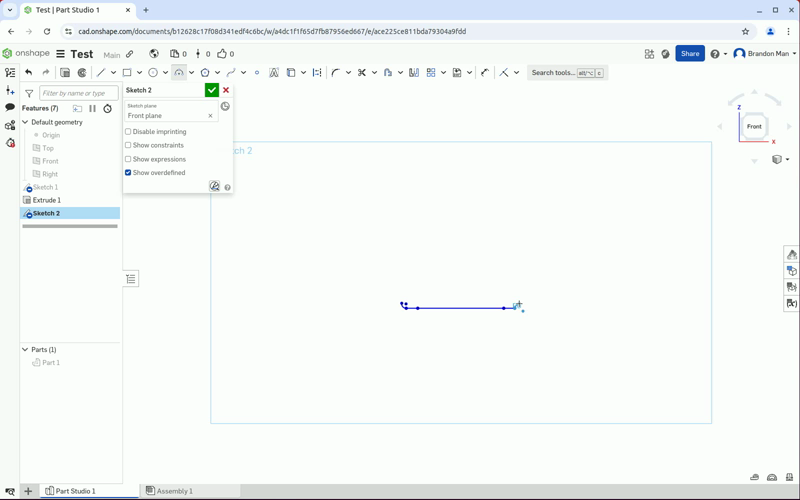
mouse_move(518, 306)
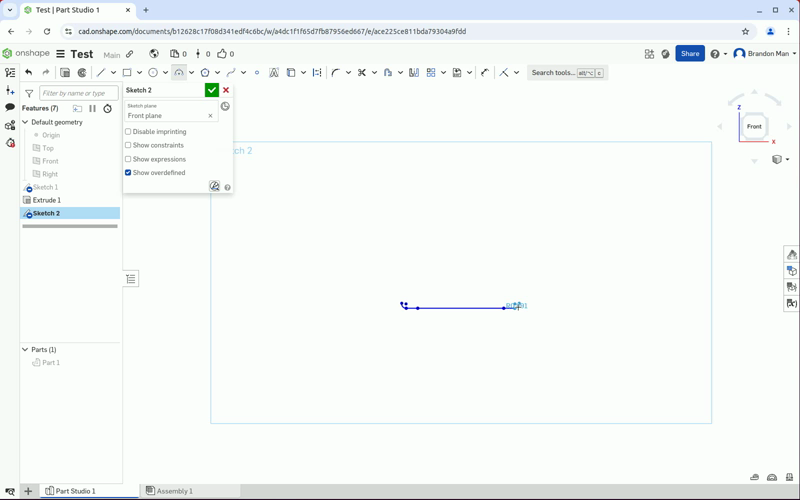
scroll(6)
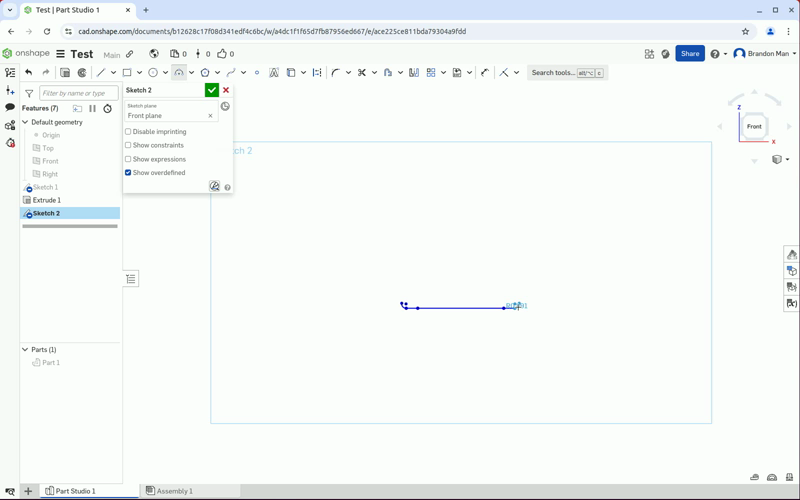
scroll(6)
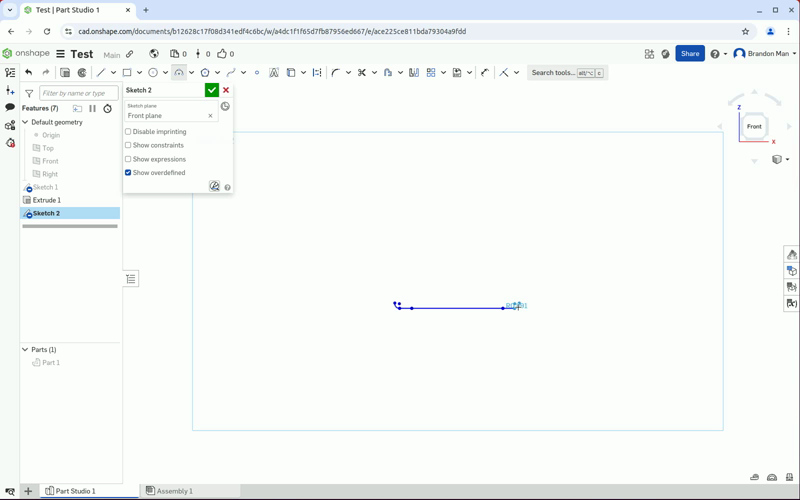
scroll(6)
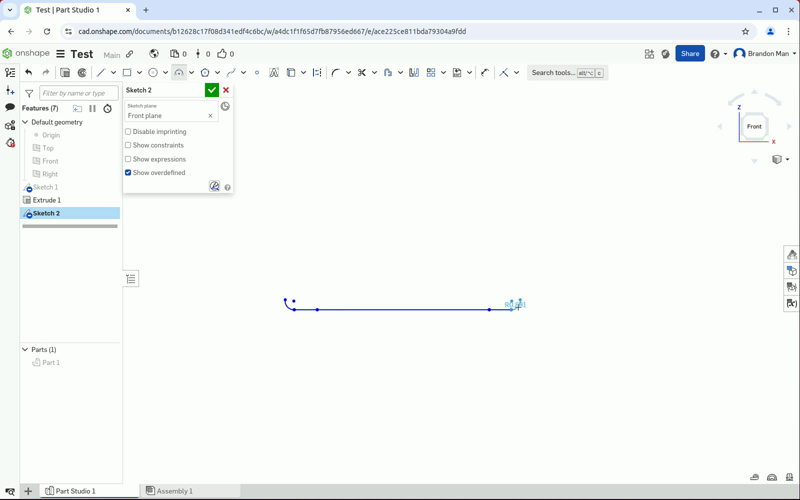
scroll(6)
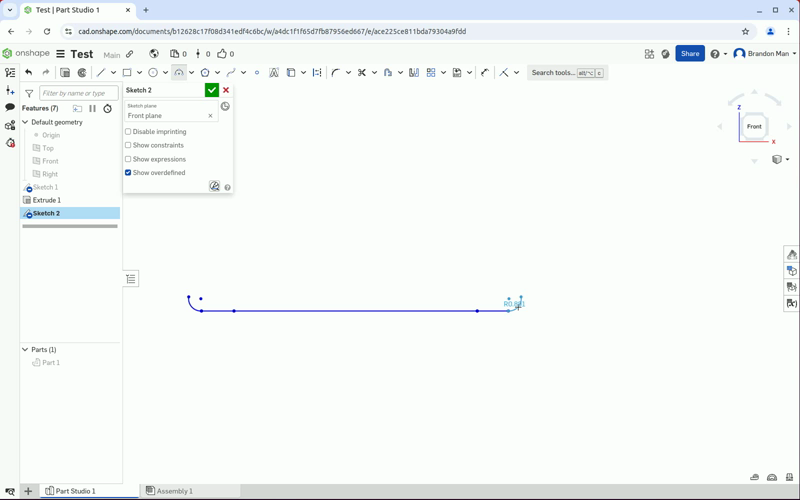
scroll(6)
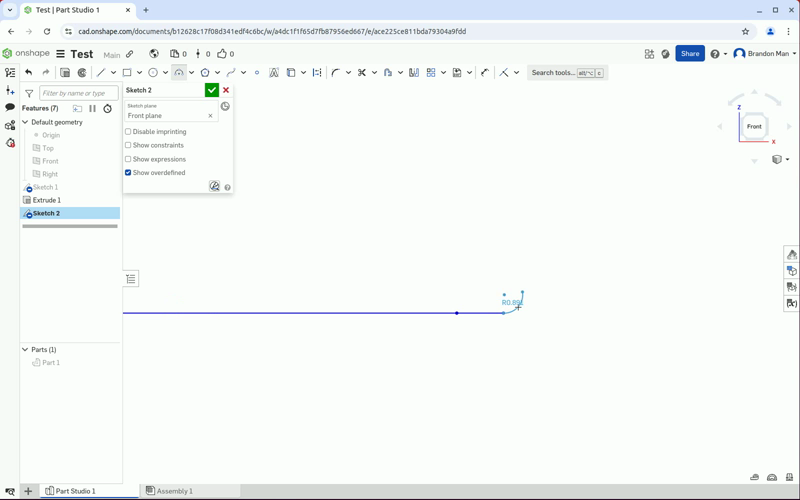
scroll(6)
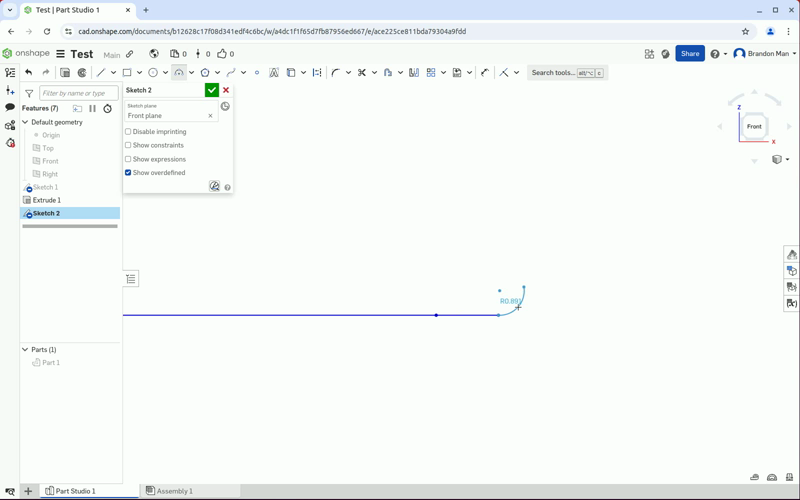
scroll(6)
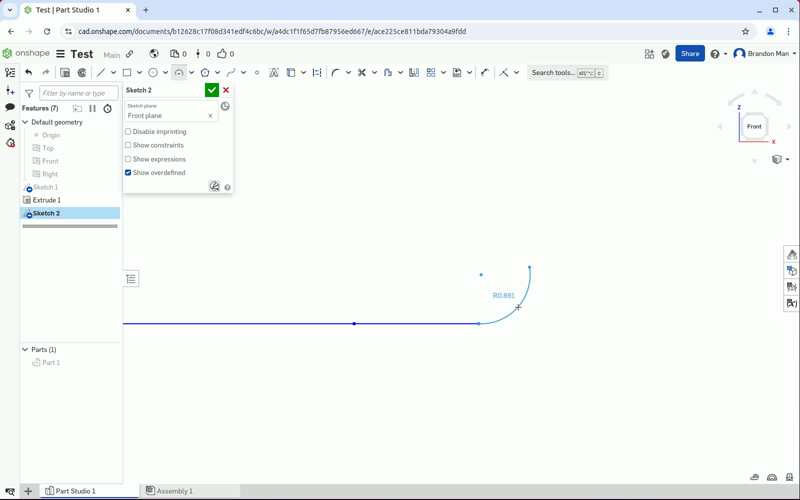
click(518, 306)
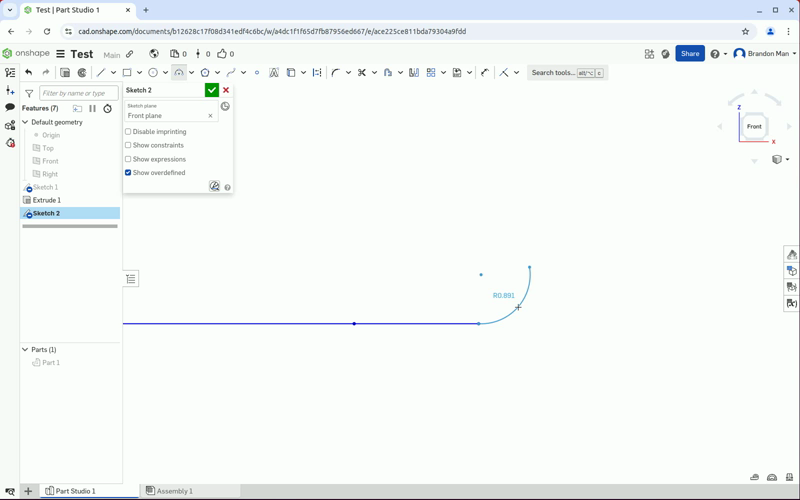
scroll(-6)
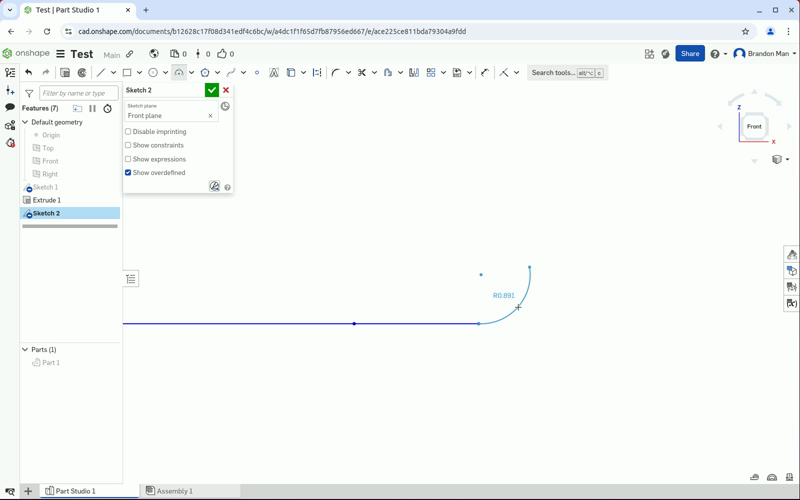
scroll(-6)
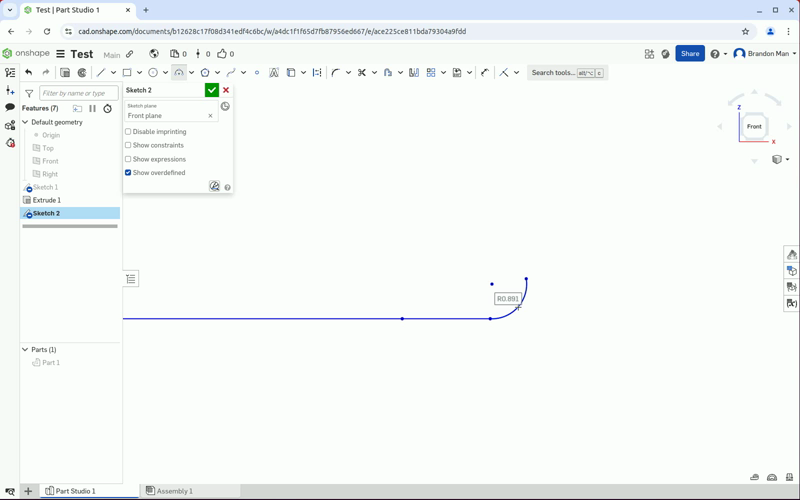
scroll(-6)
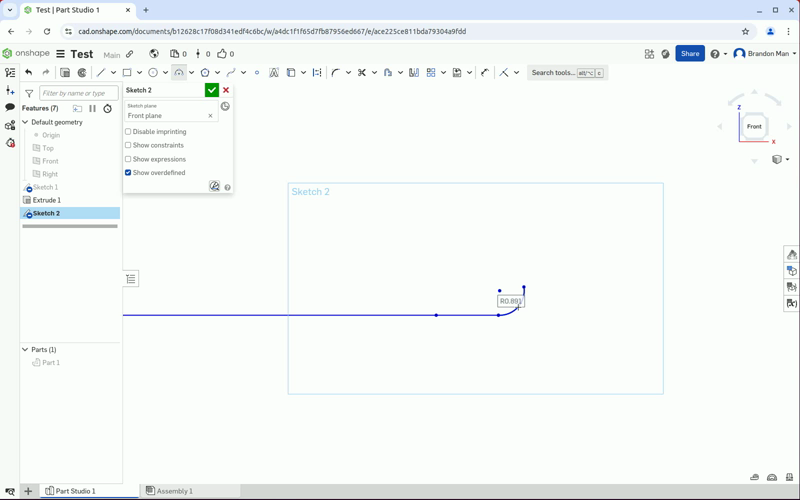
scroll(-6)
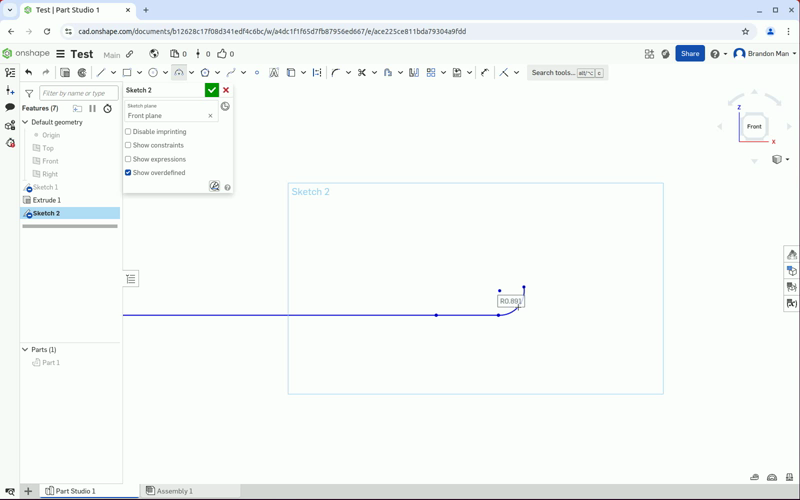
scroll(-6)
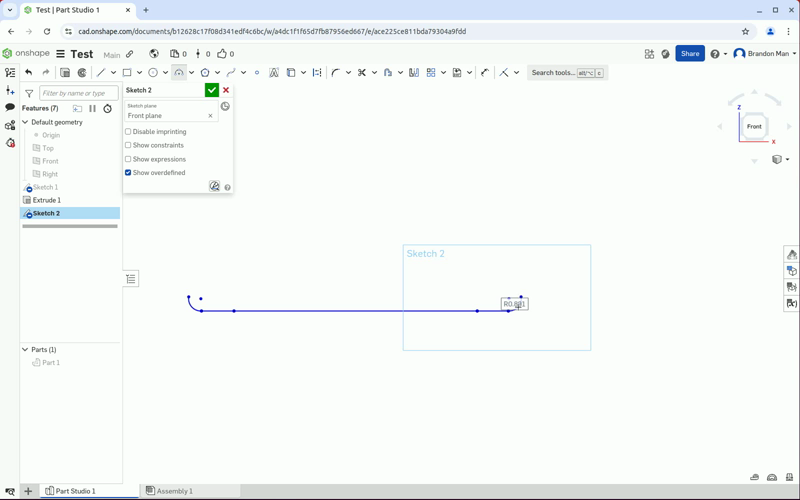
scroll(-6)
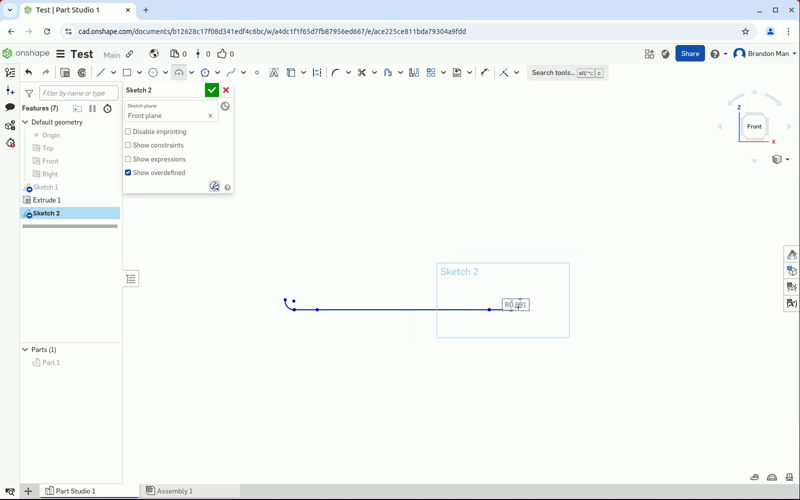
scroll(-6)
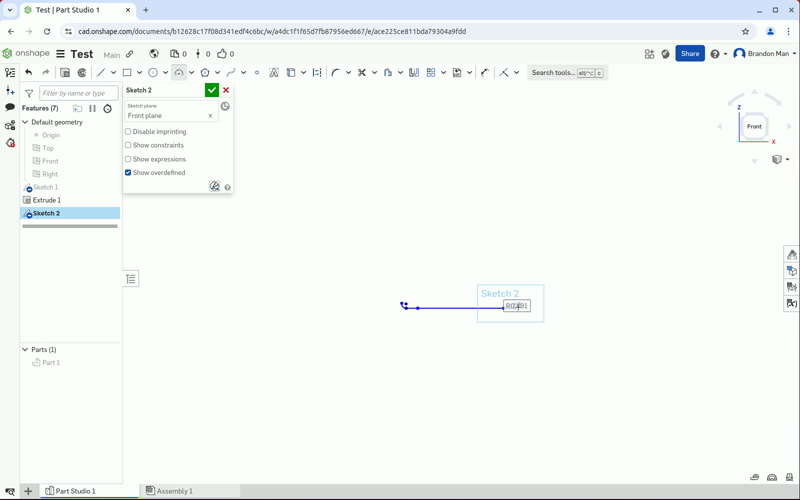
key_up(shift)
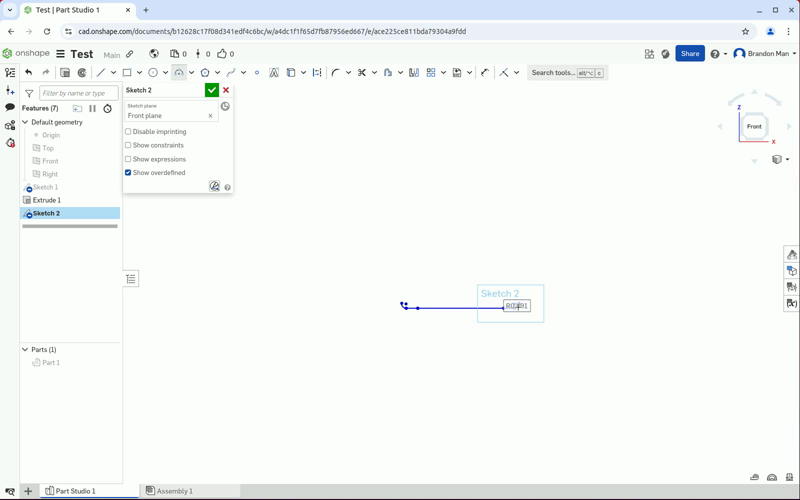
key(esc)
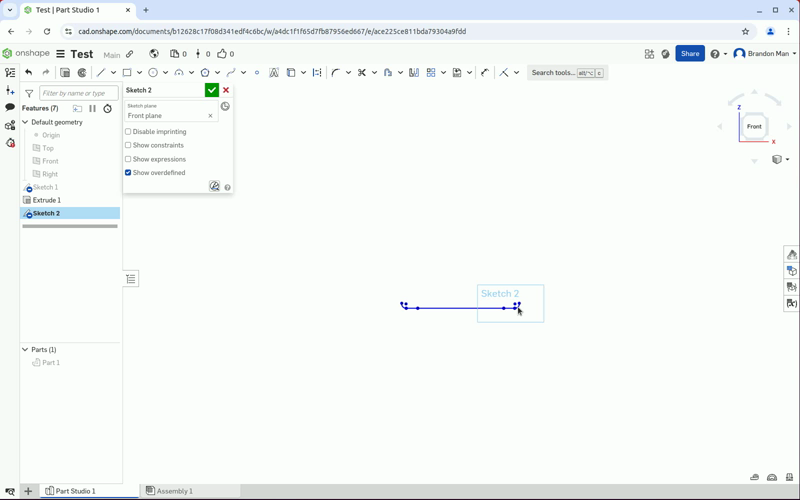
key(l)
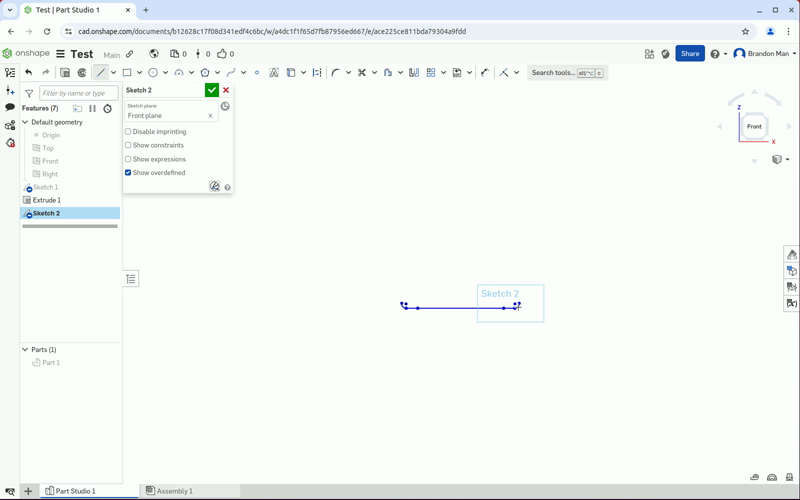
mouse_move(519, 303)
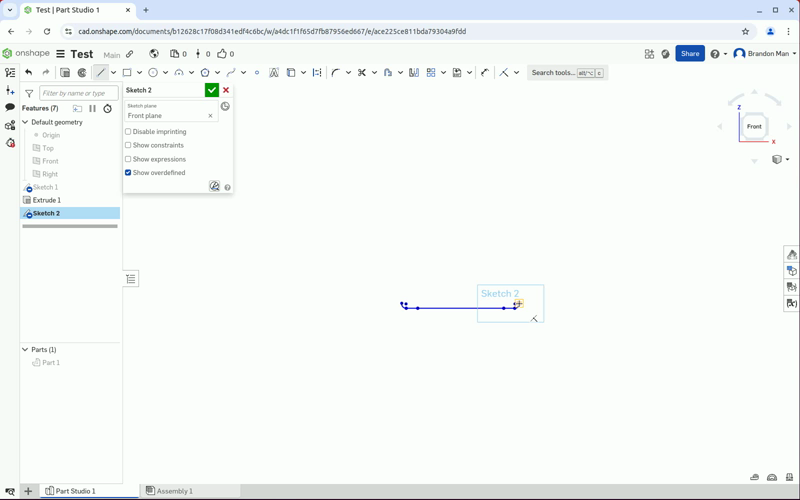
scroll(6)
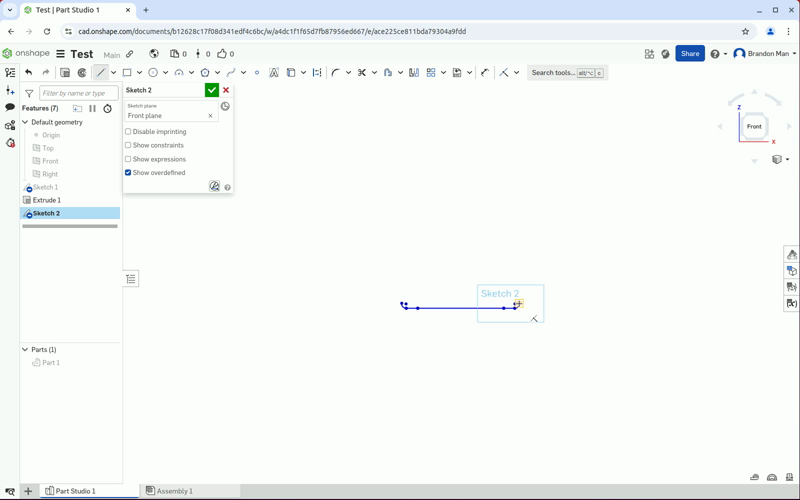
scroll(6)
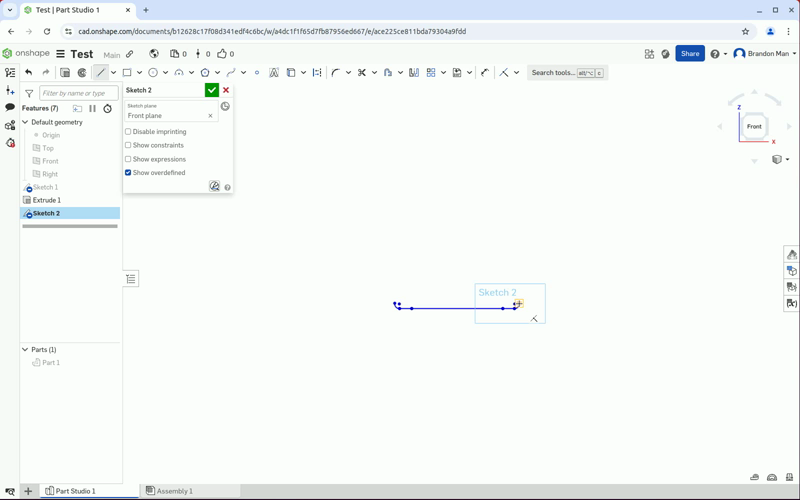
scroll(6)
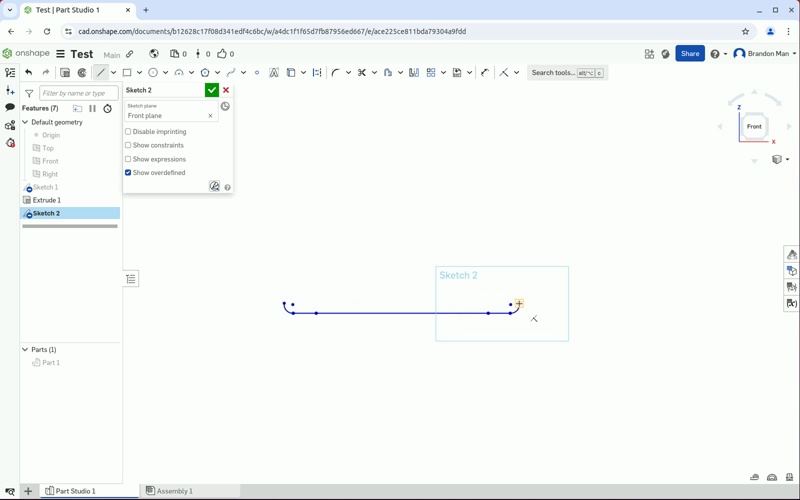
scroll(6)
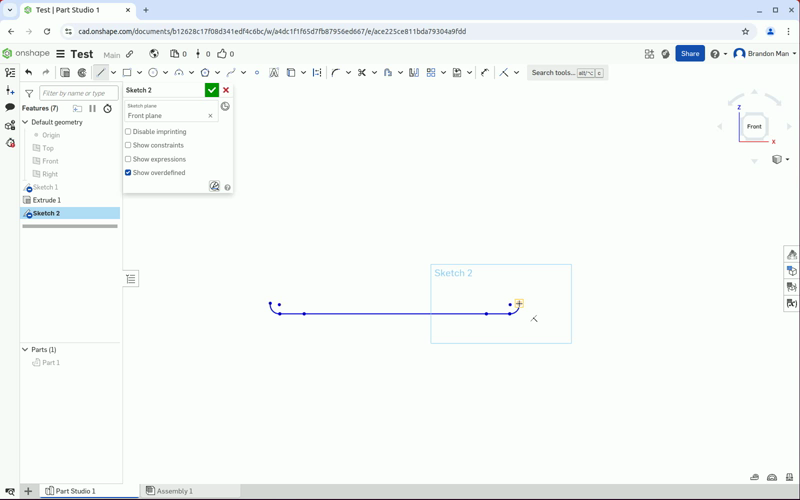
scroll(6)
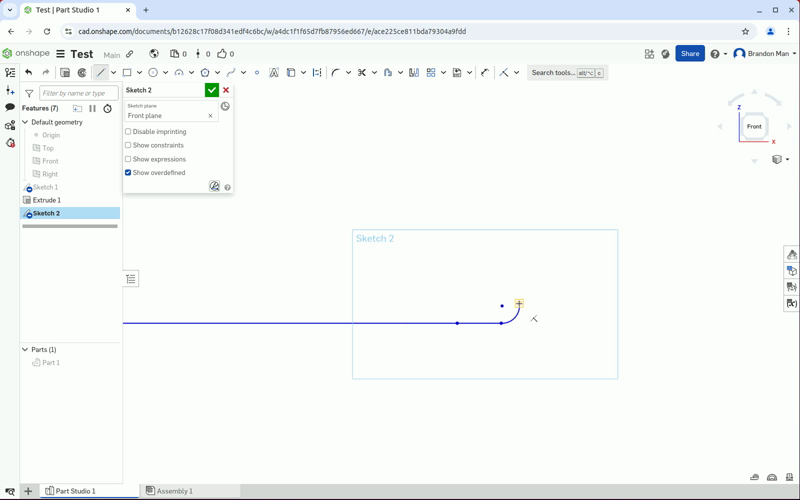
scroll(6)
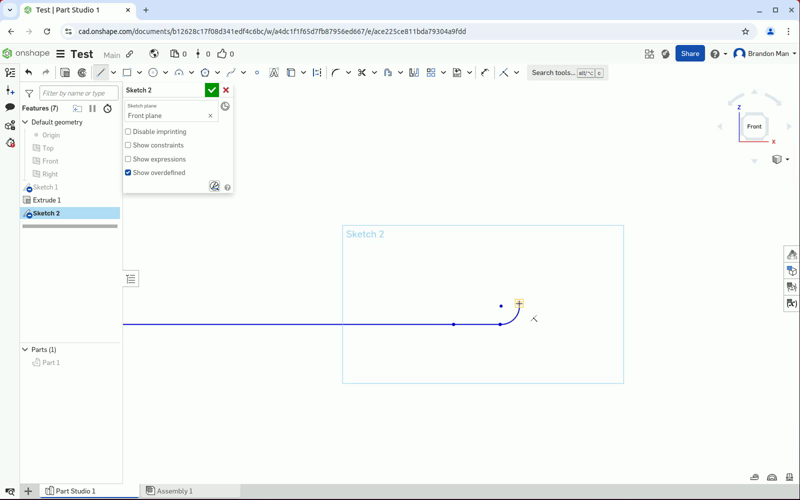
scroll(6)
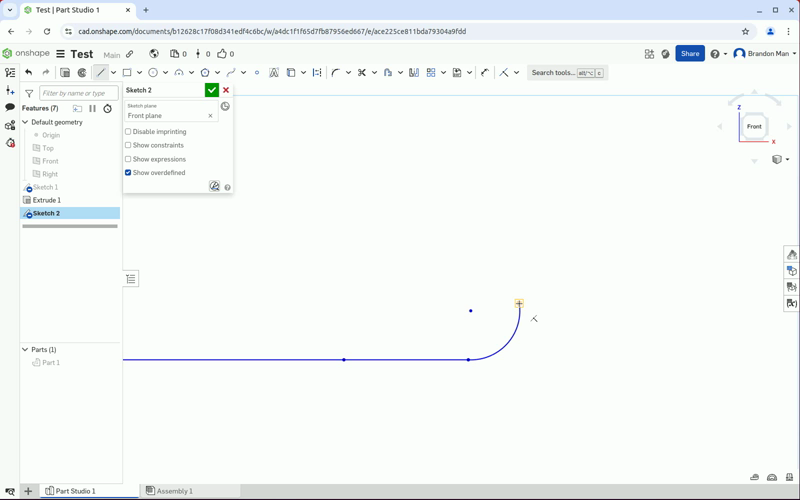
click(519, 303)
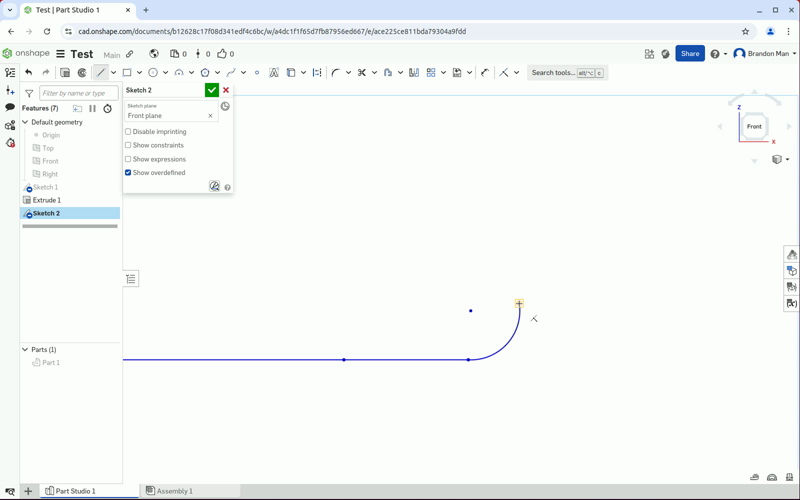
scroll(-6)
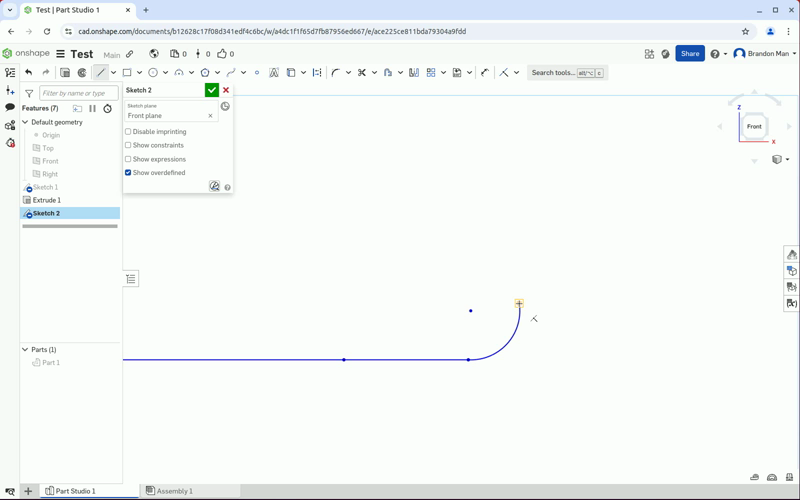
scroll(-6)
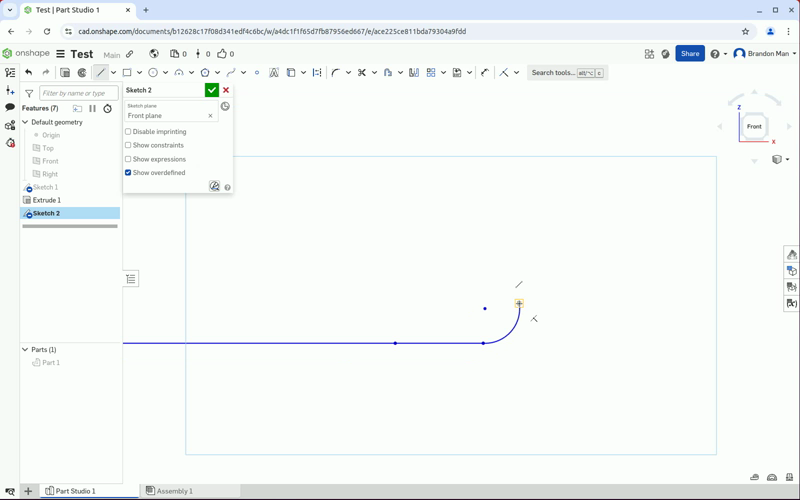
scroll(-6)
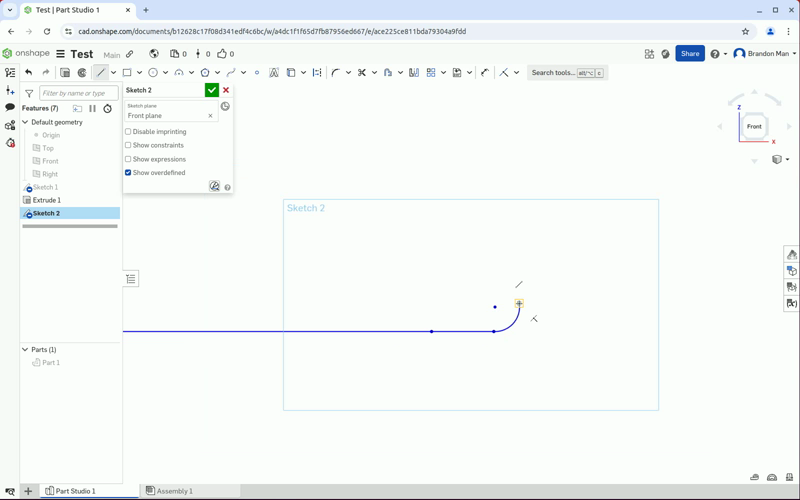
scroll(-6)
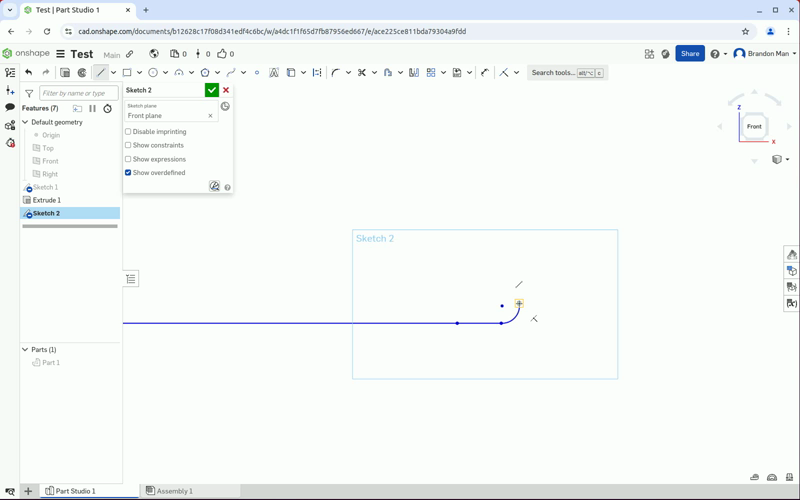
scroll(-6)
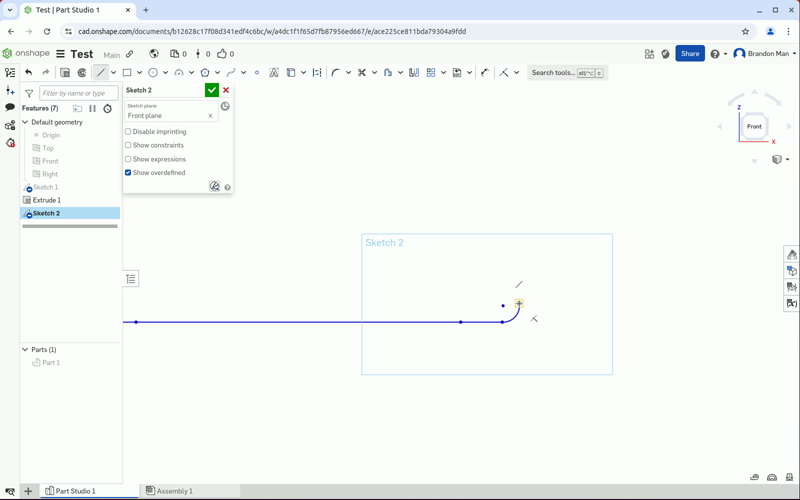
scroll(-6)
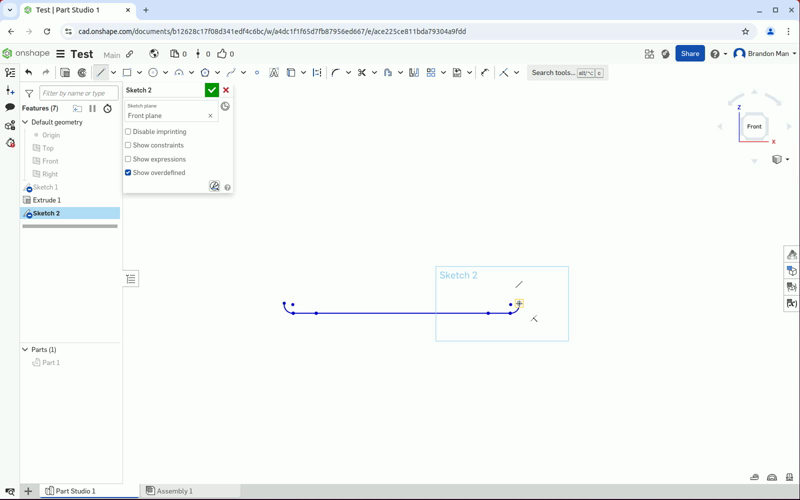
scroll(-6)
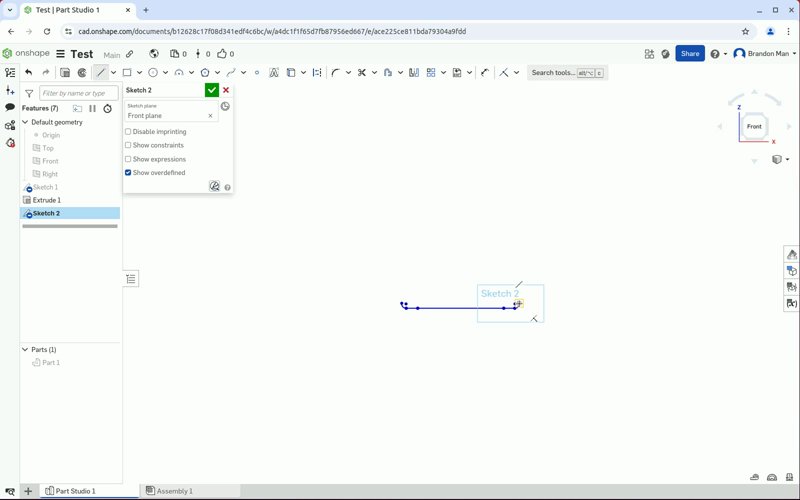
key_down(shift)
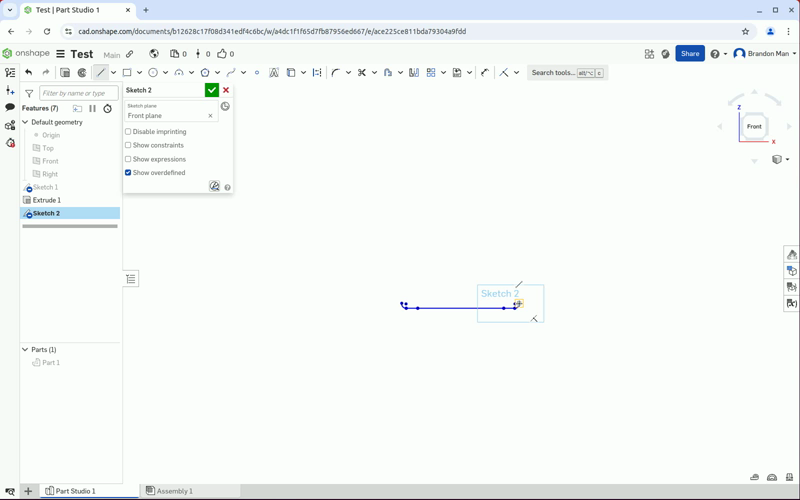
mouse_move(470, 170)
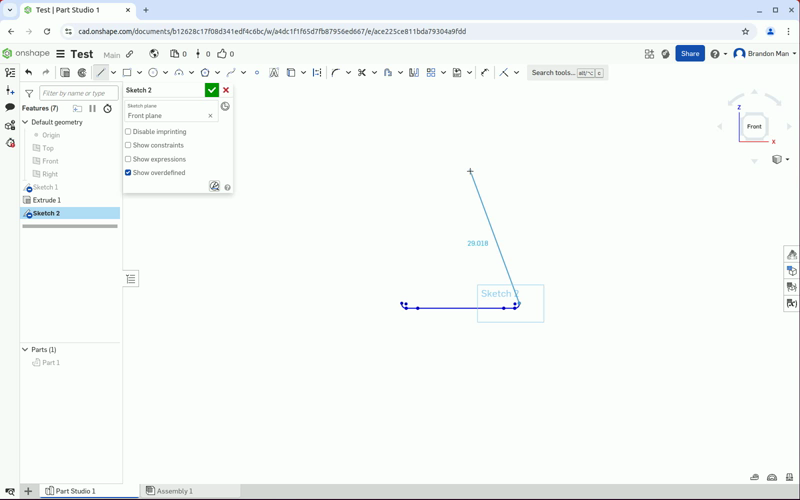
click(470, 170)
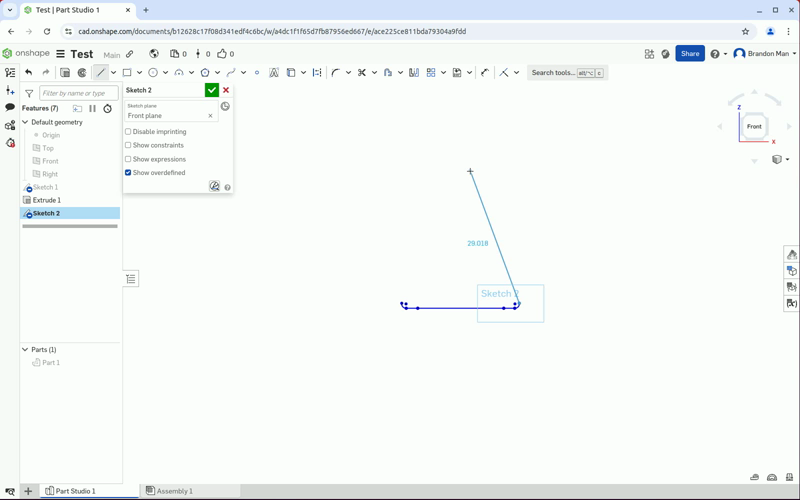
key_up(shift)
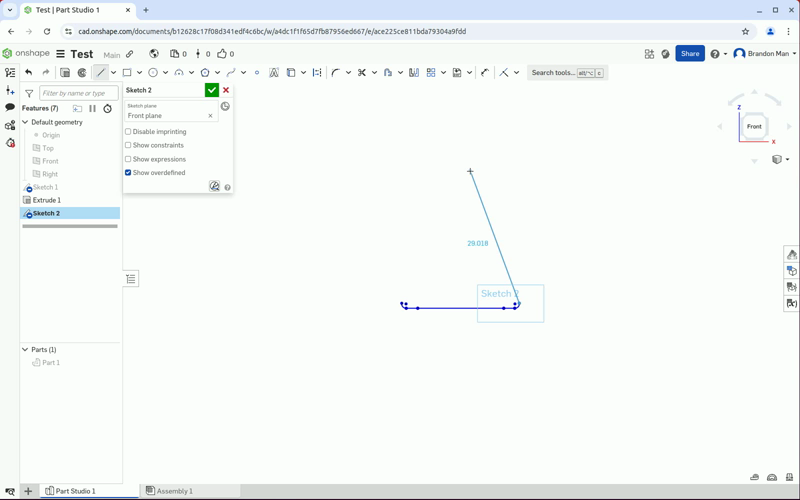
key(esc)
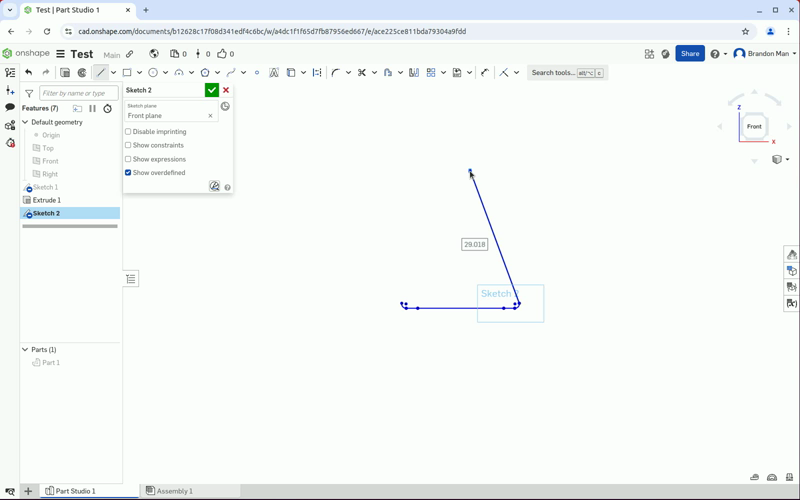
key(a)
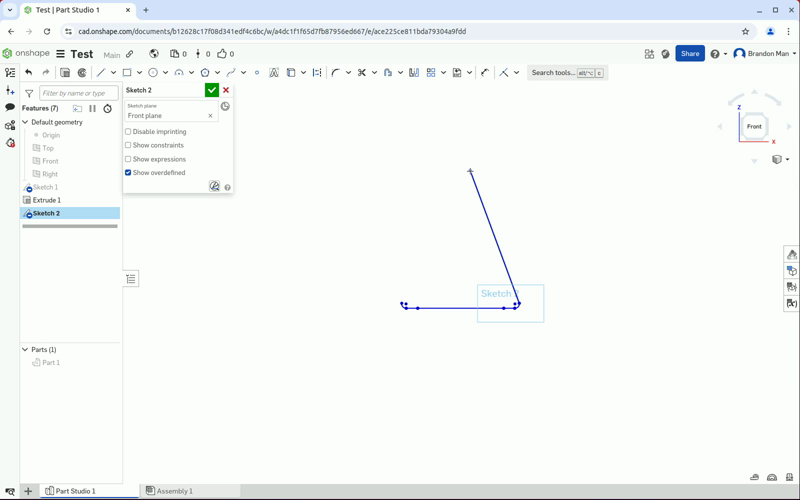
mouse_move(470, 170)
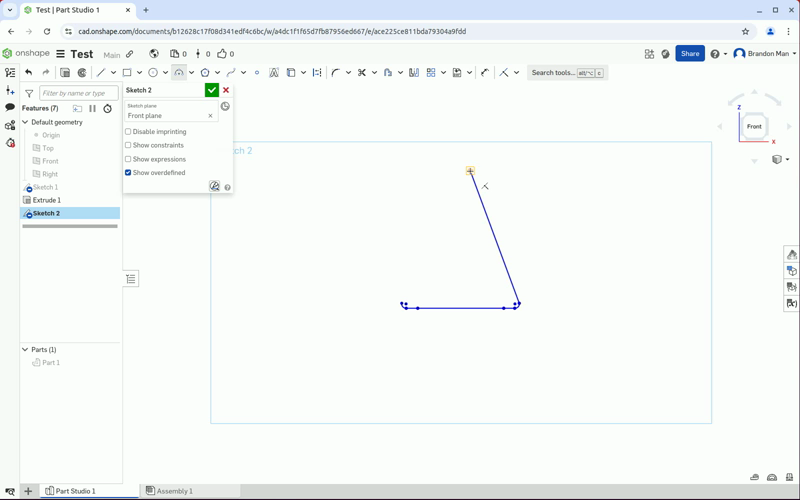
click(470, 170)
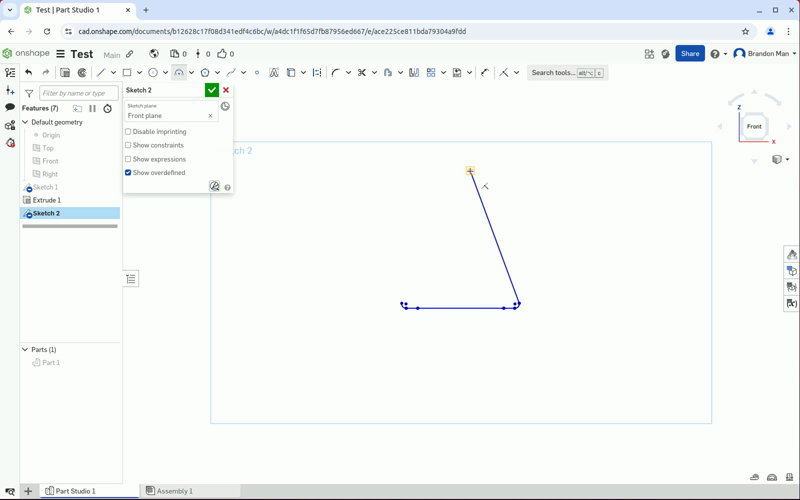
key_down(shift)
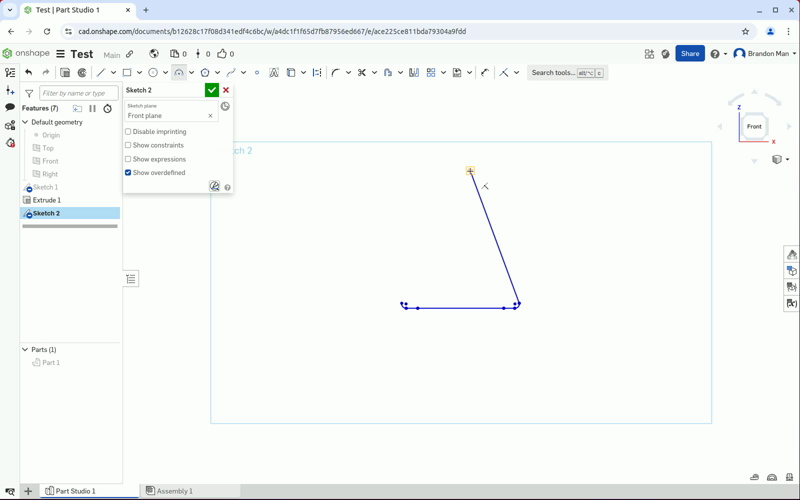
mouse_move(450, 170)
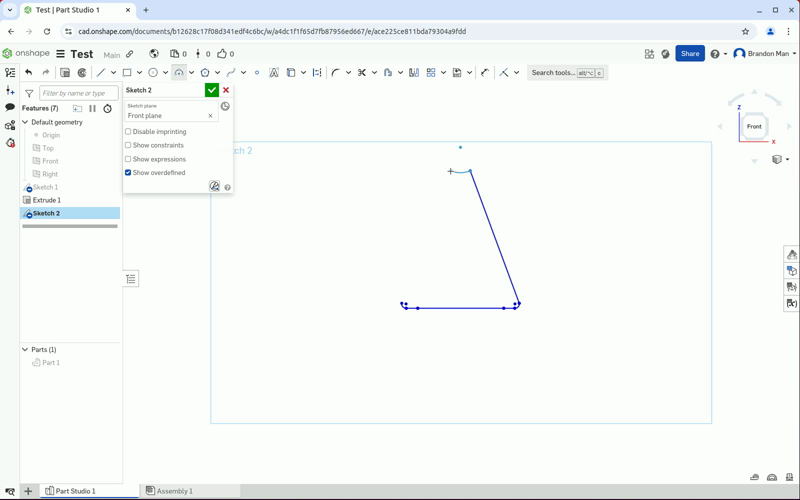
click(450, 170)
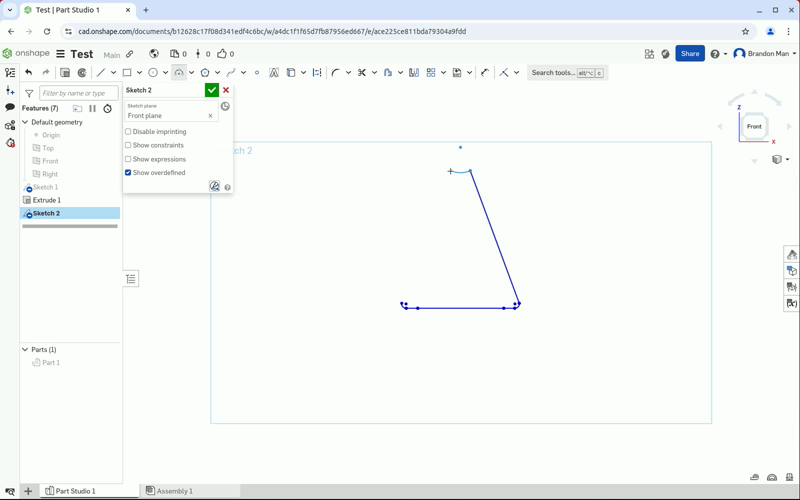
mouse_move(460, 184)
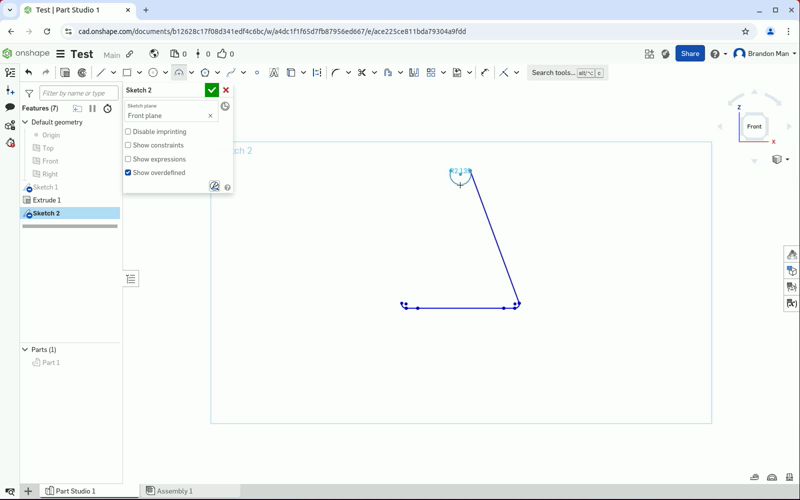
click(460, 184)
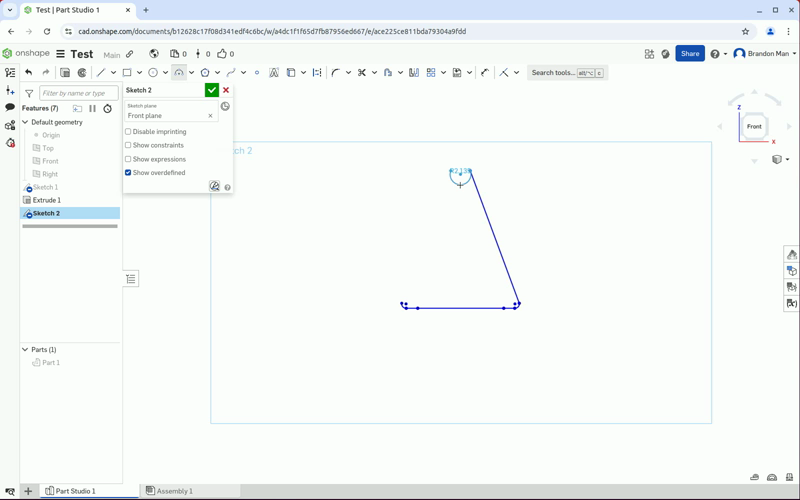
key_up(shift)
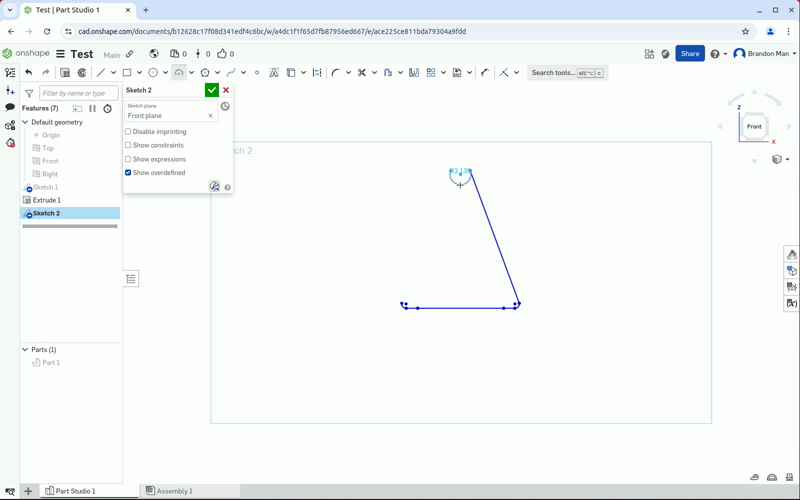
key(esc)
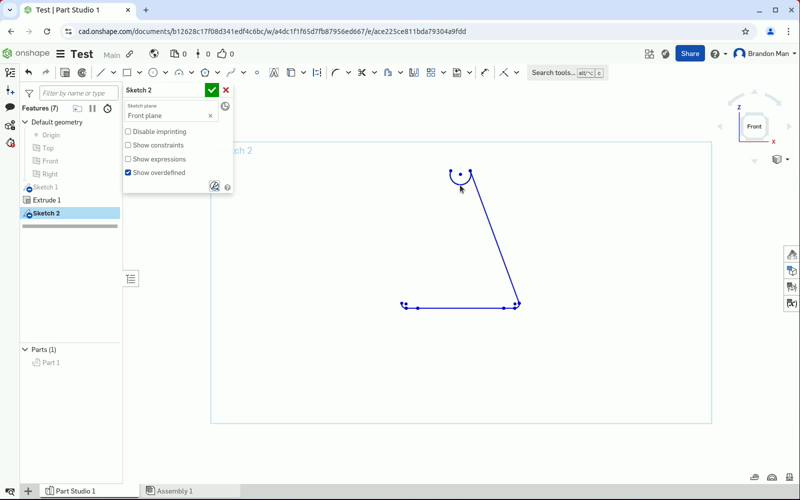
key(l)
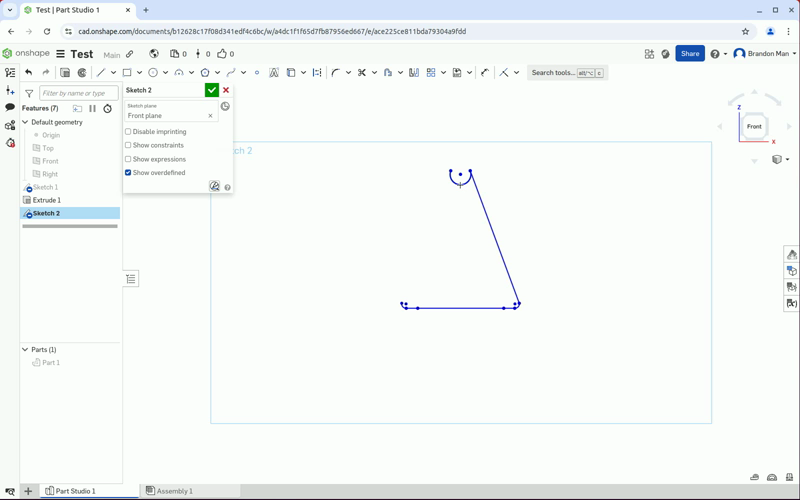
mouse_move(450, 170)
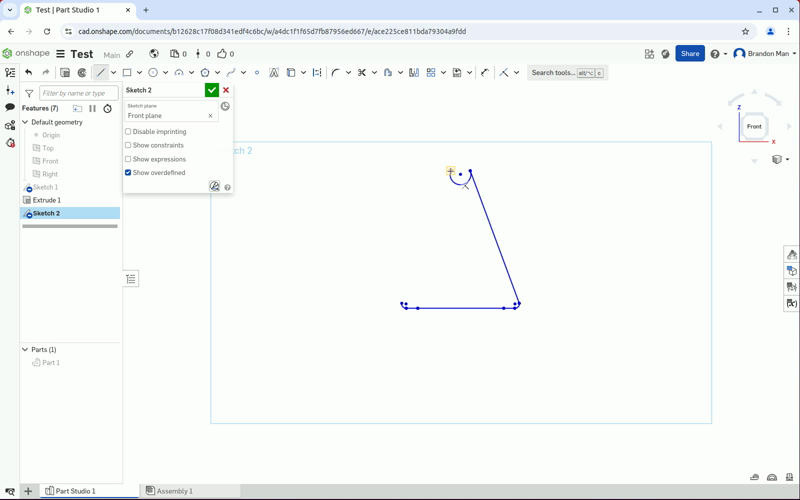
click(450, 170)
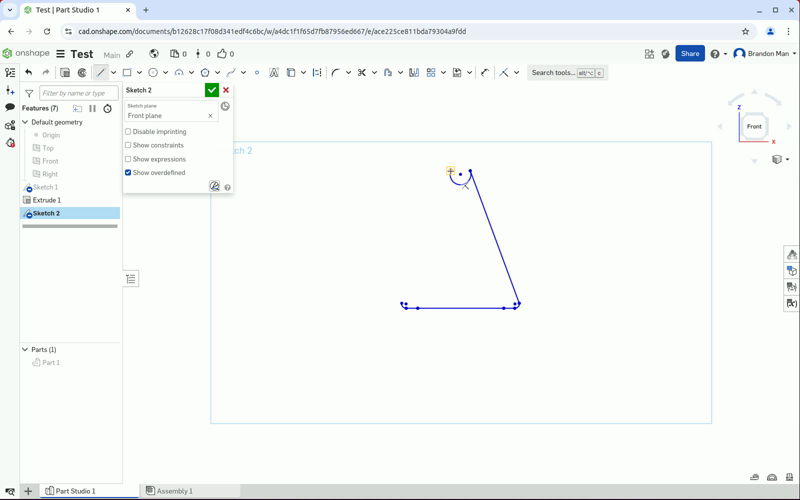
key_down(shift)
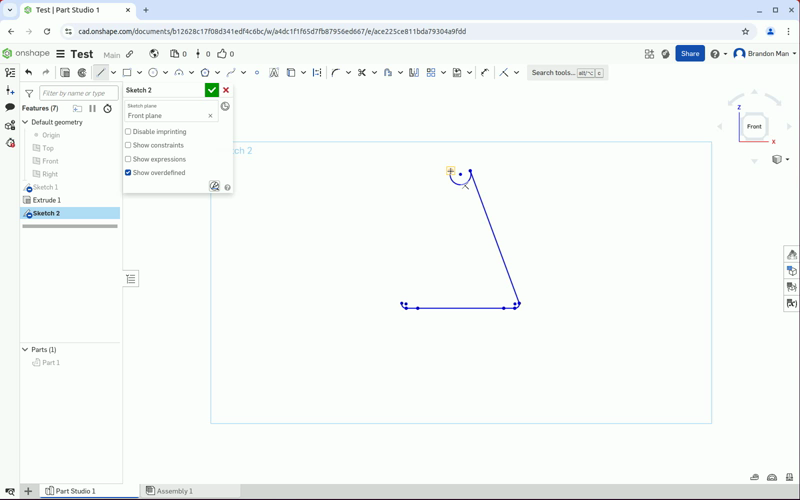
mouse_move(401, 303)
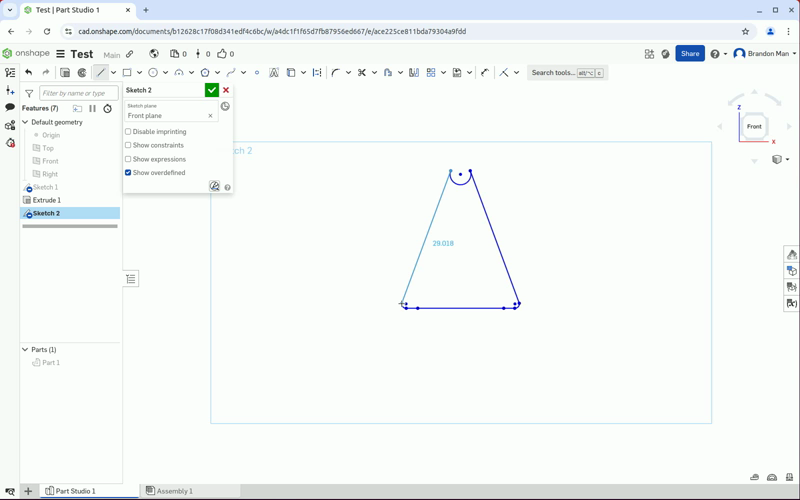
scroll(6)
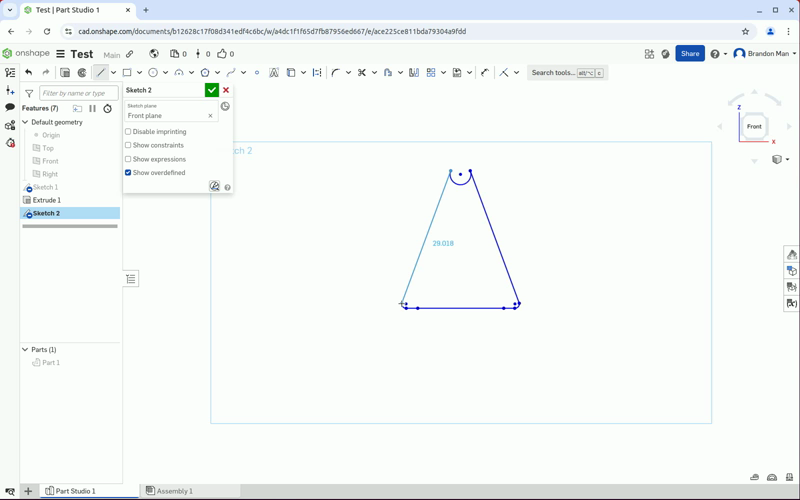
scroll(6)
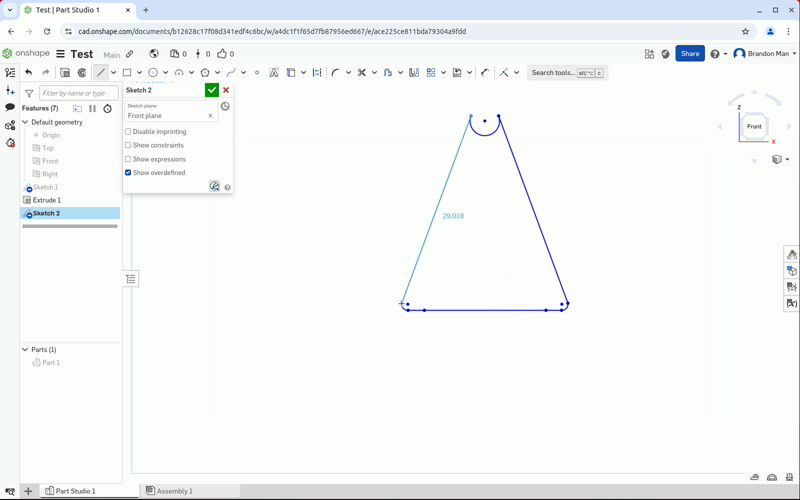
scroll(6)
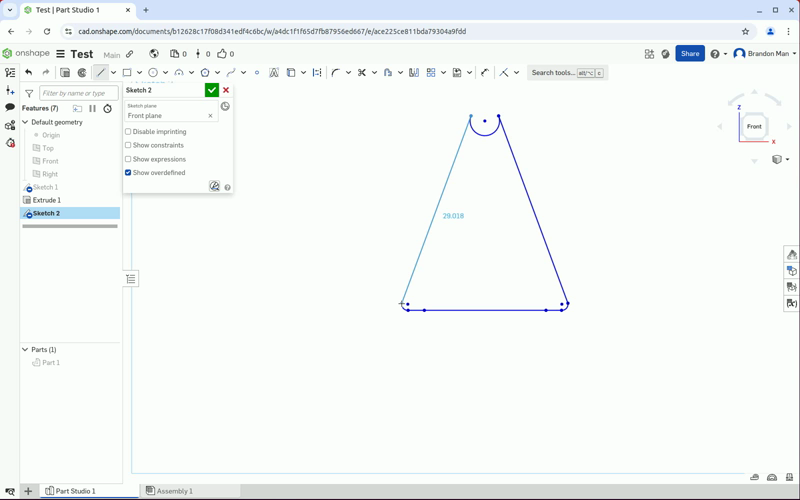
scroll(6)
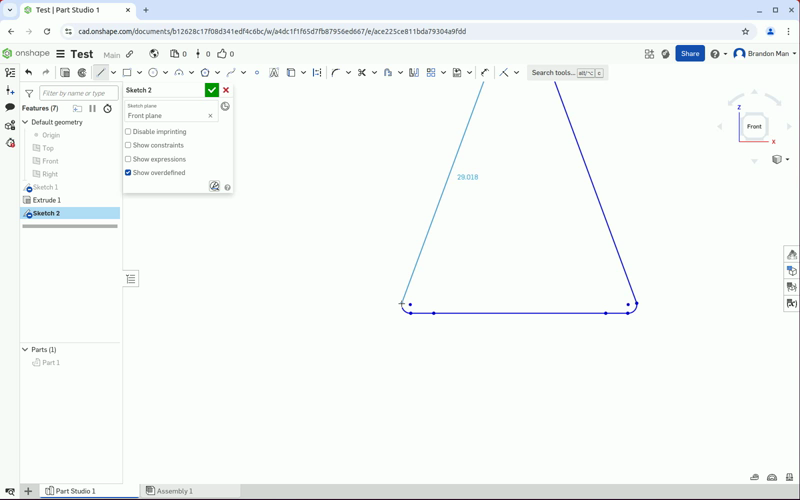
scroll(6)
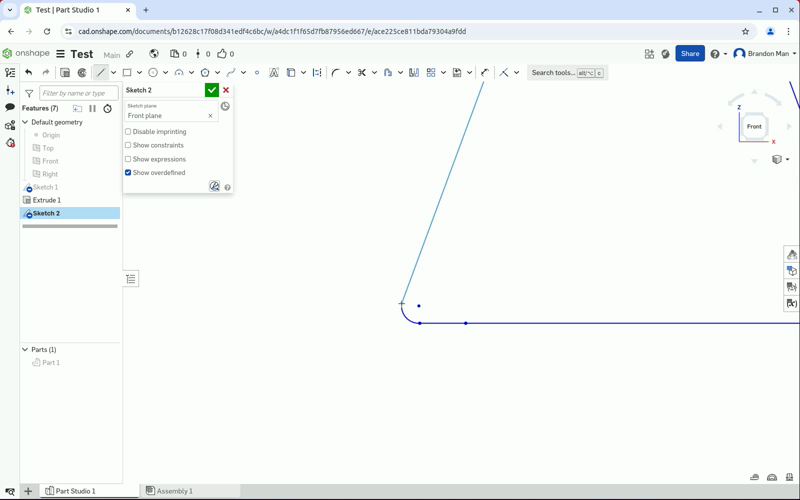
scroll(6)
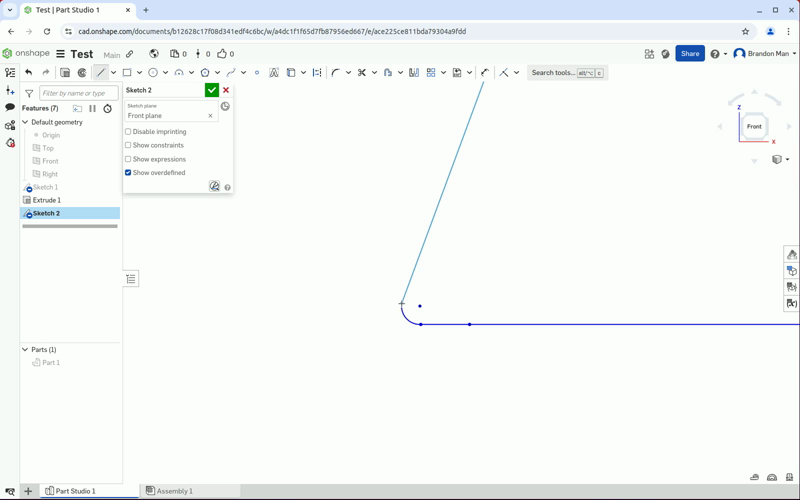
scroll(6)
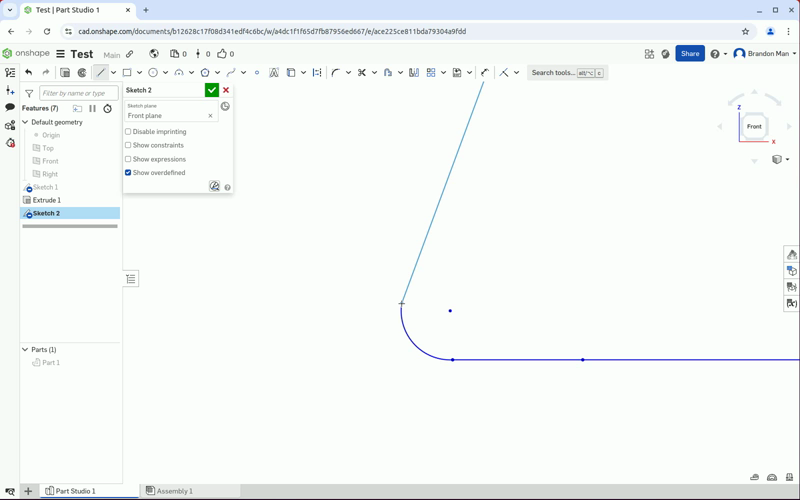
key_up(shift)
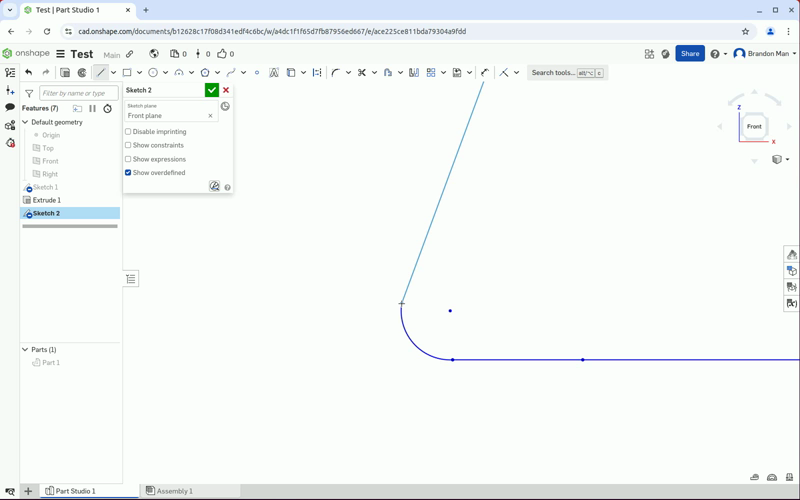
click(401, 303)
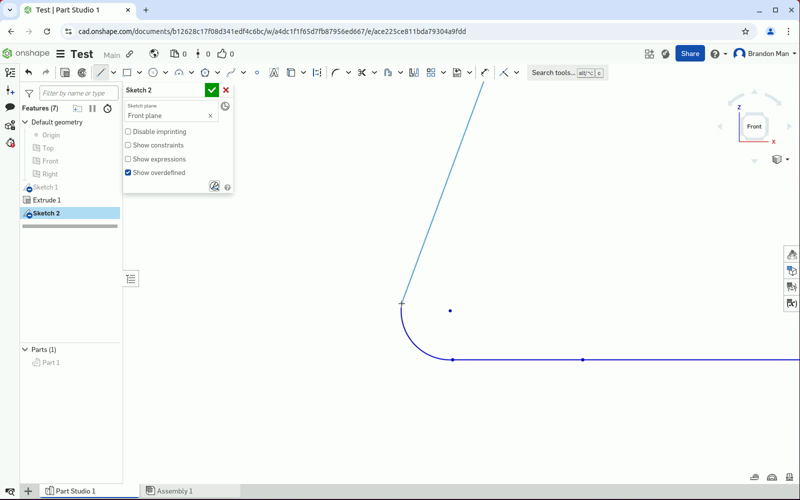
scroll(-6)
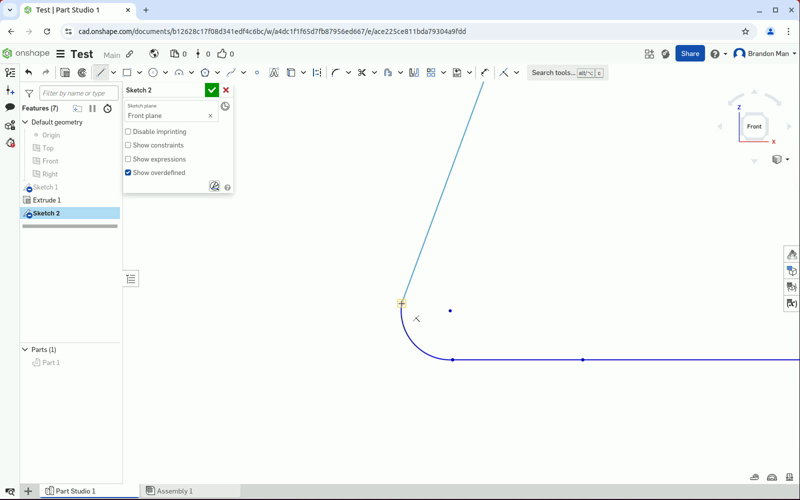
scroll(-6)
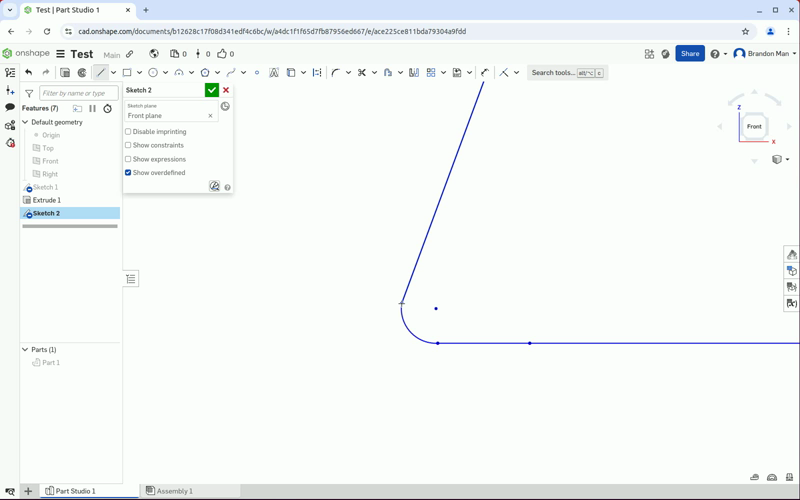
scroll(-6)
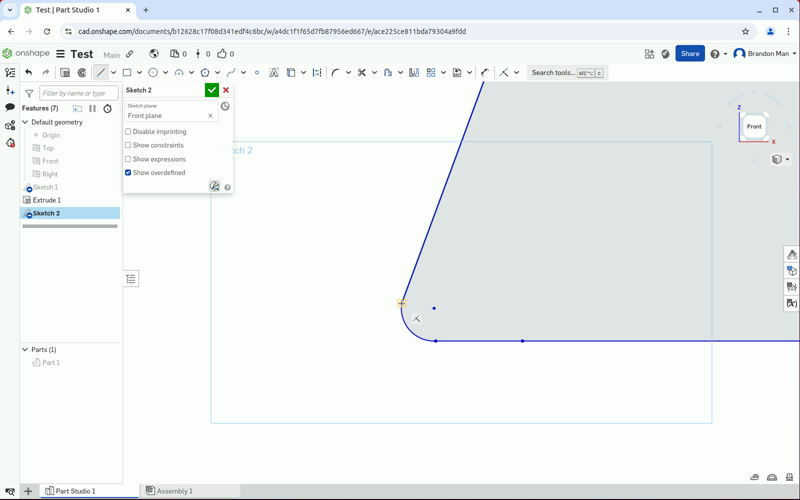
scroll(-6)
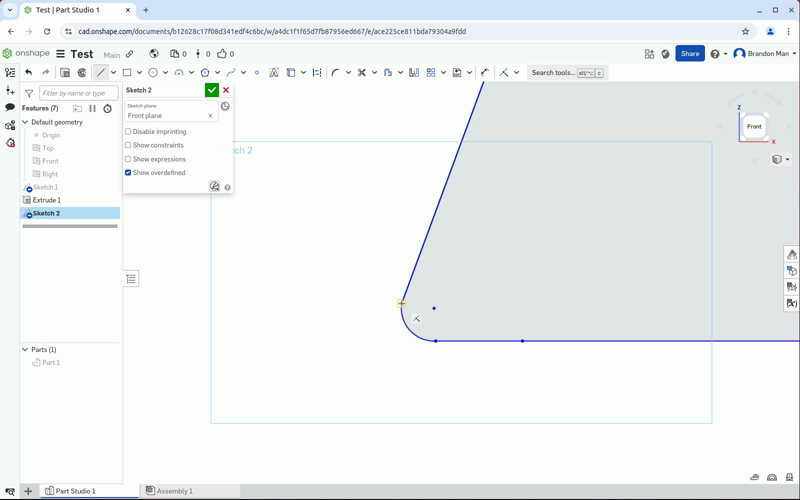
scroll(-6)
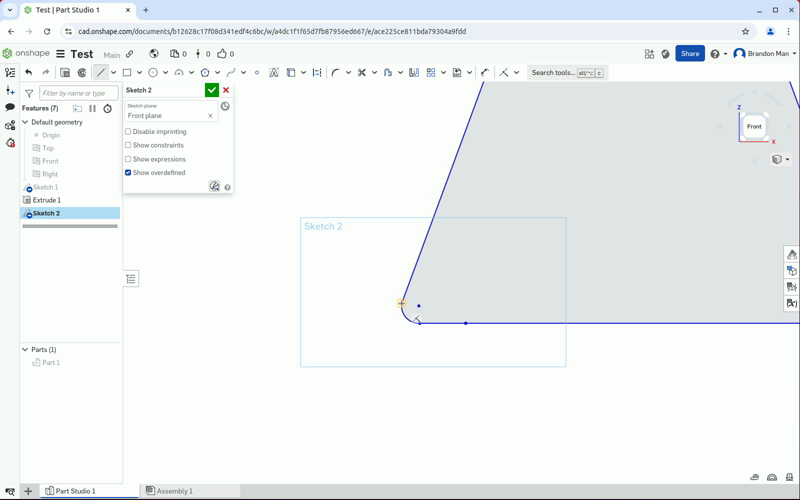
scroll(-6)
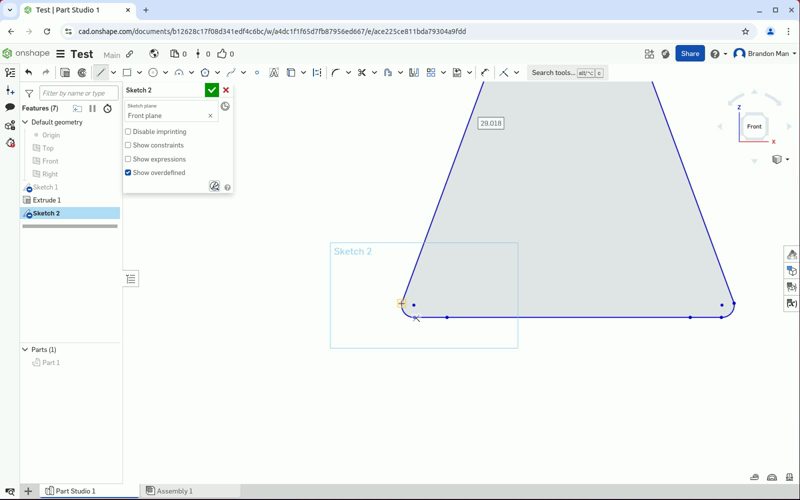
scroll(-6)
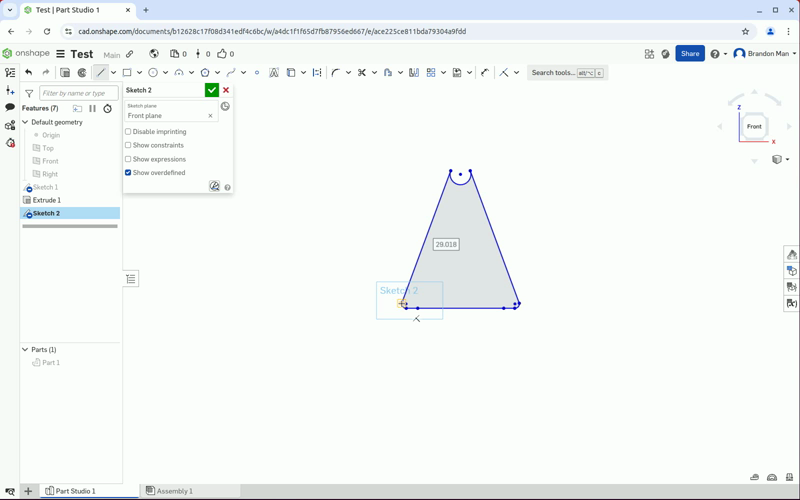
key(esc)
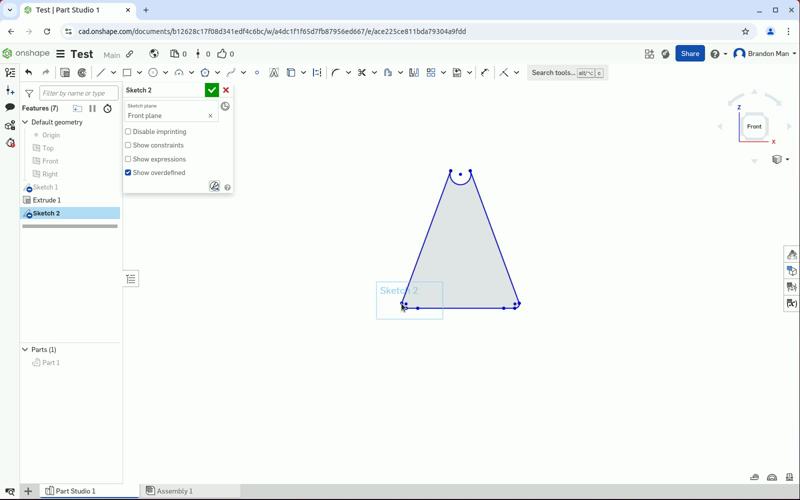
mouse_move(424, 299)
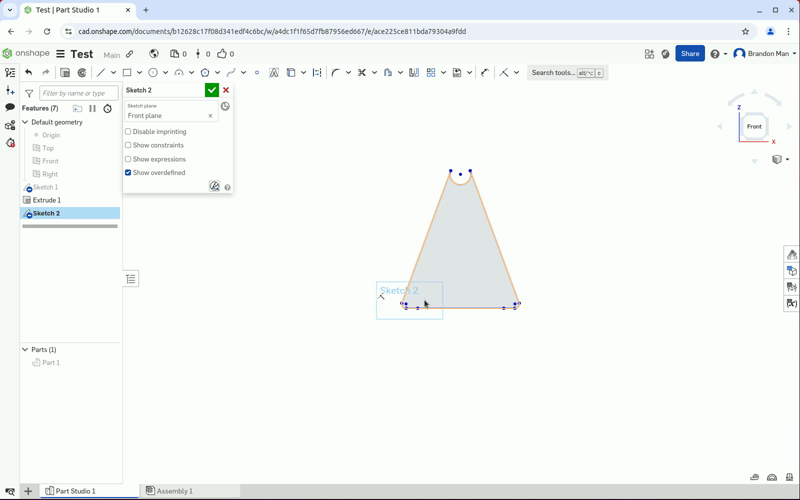
click(424, 299)
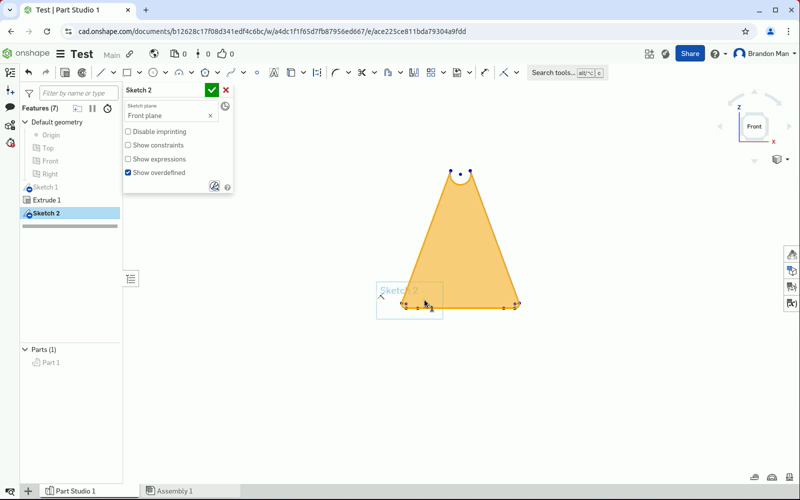
mouse_move(73, 352)
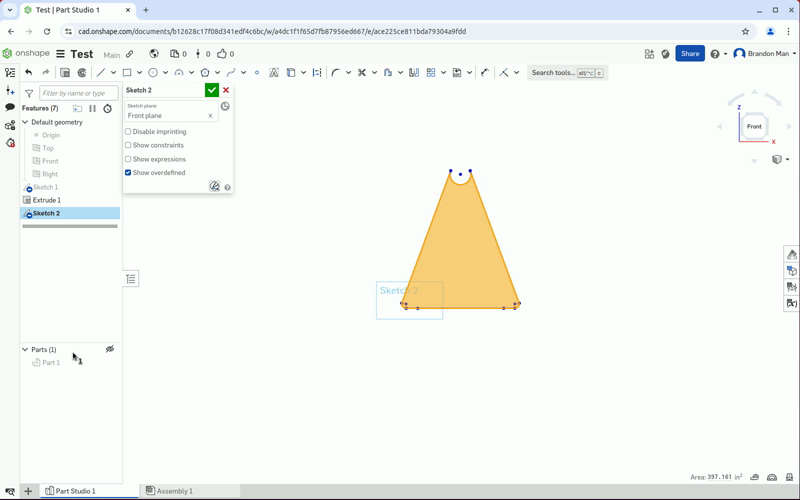
key(shift+y)
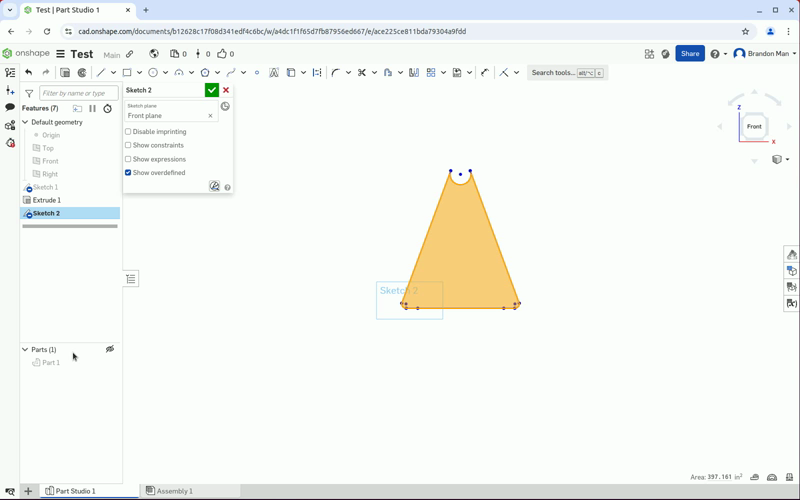
key(shift+e)
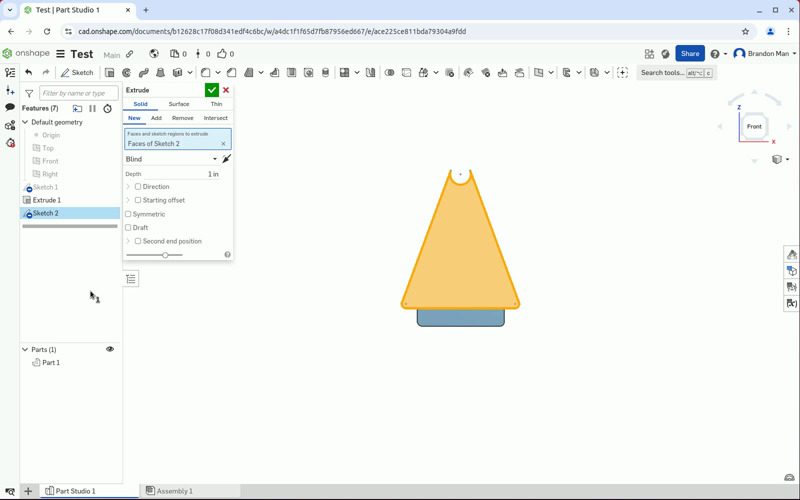
mouse_move(143, 106)
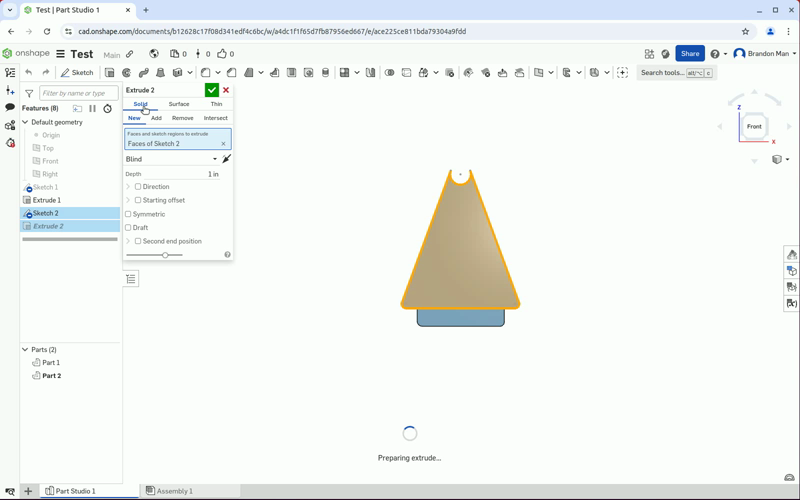
click(143, 106)
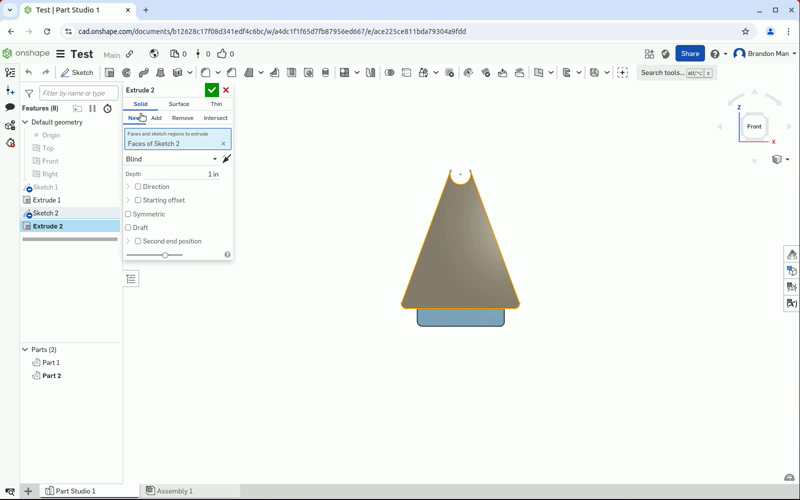
mouse_move(137, 120)
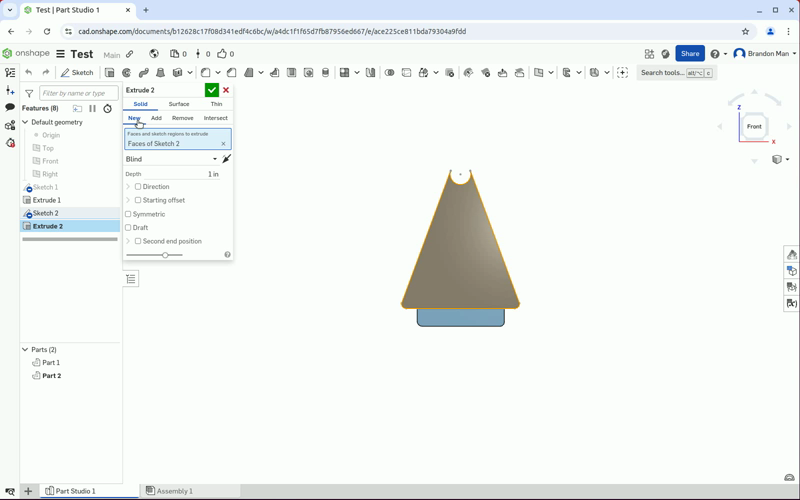
click(137, 120)
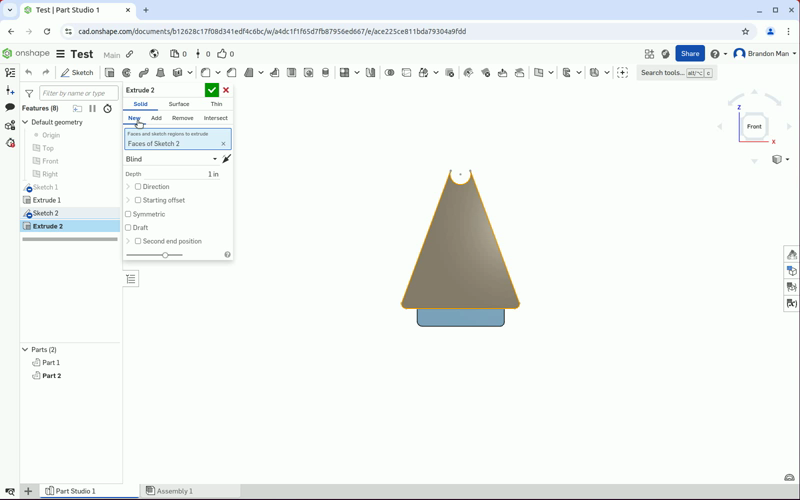
key(tab, 4)
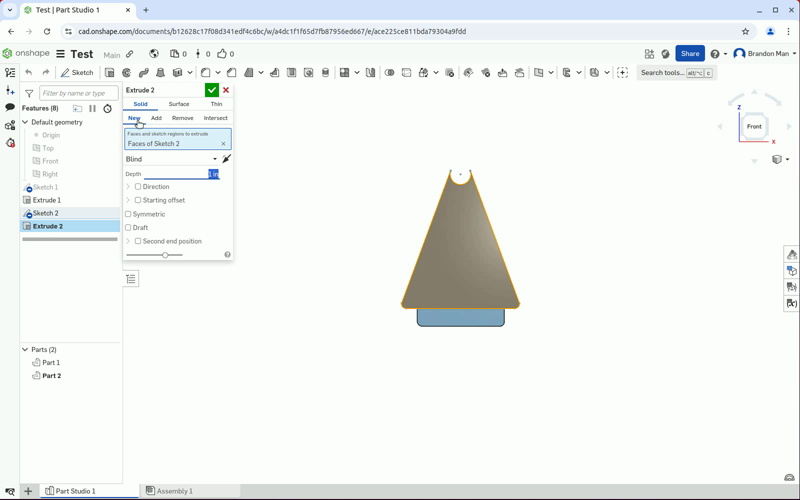
text(0.481)
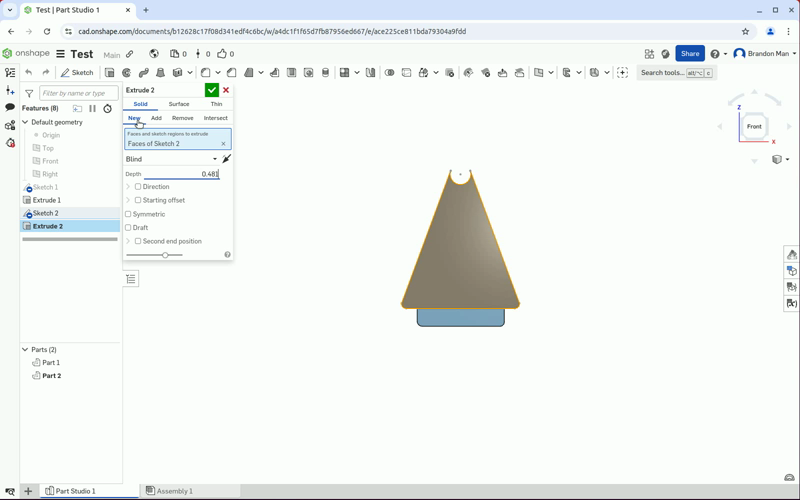
key(enter)
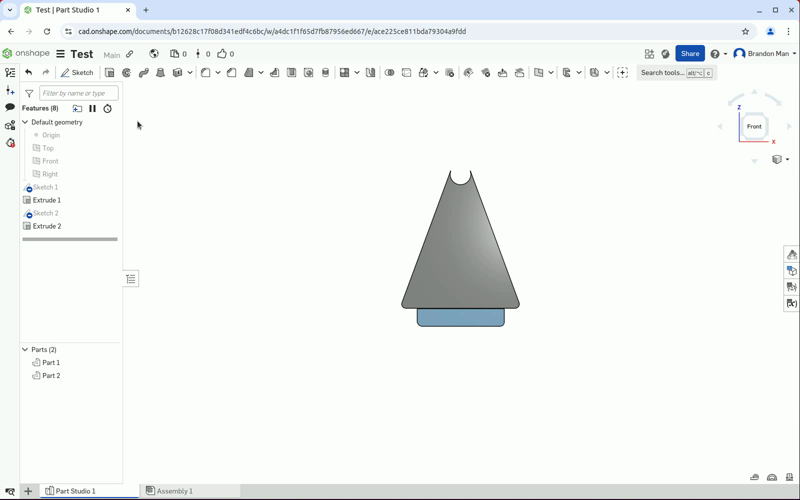
key(shift+h)
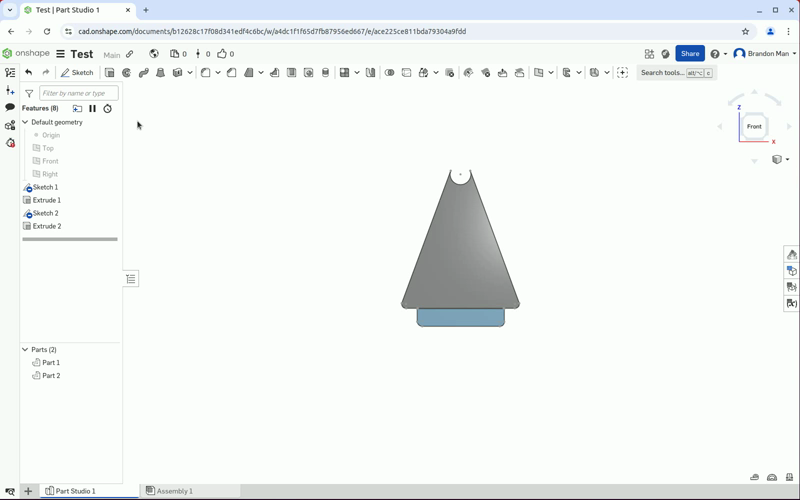
key(shift+h)
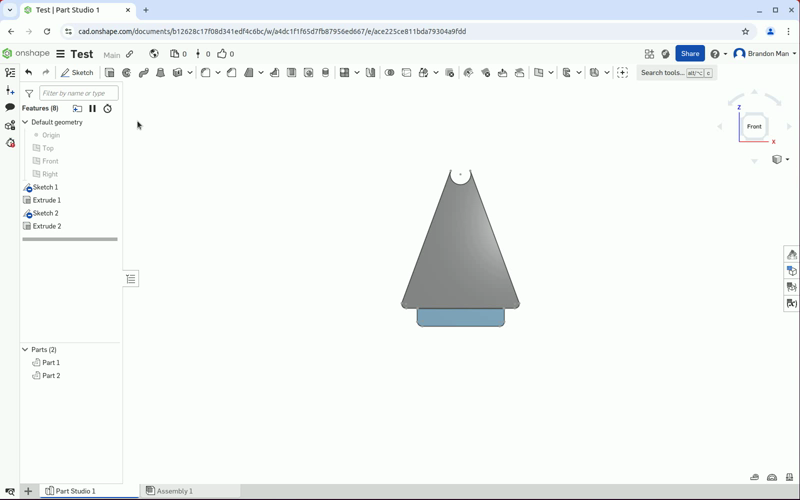
key(shift+7)
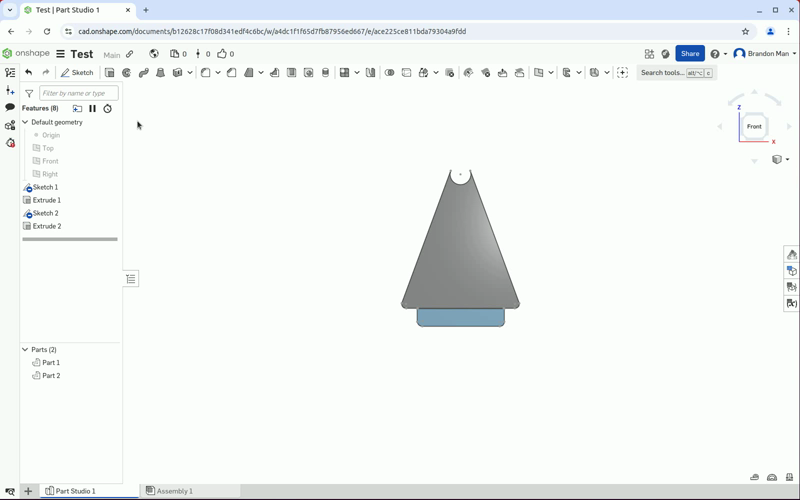
key(left, 2)
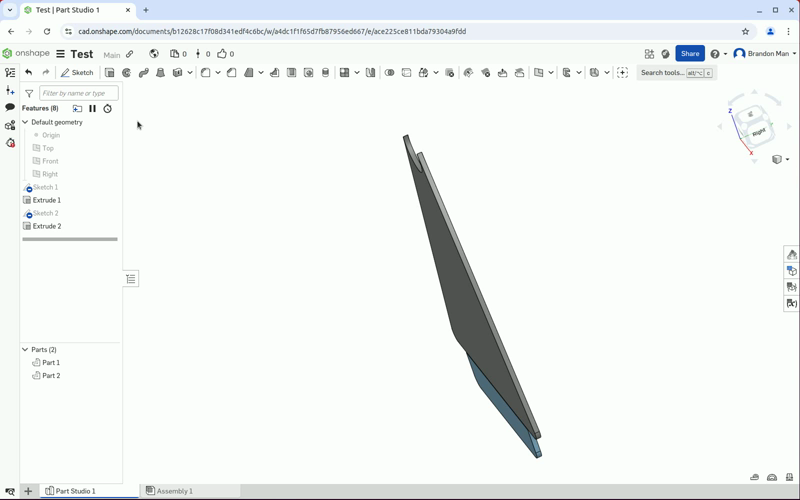
key(down, 2)
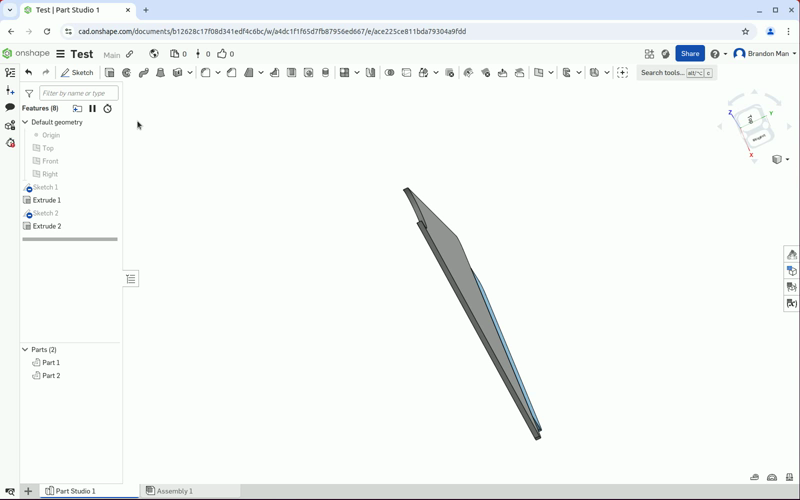
key(up, 2)
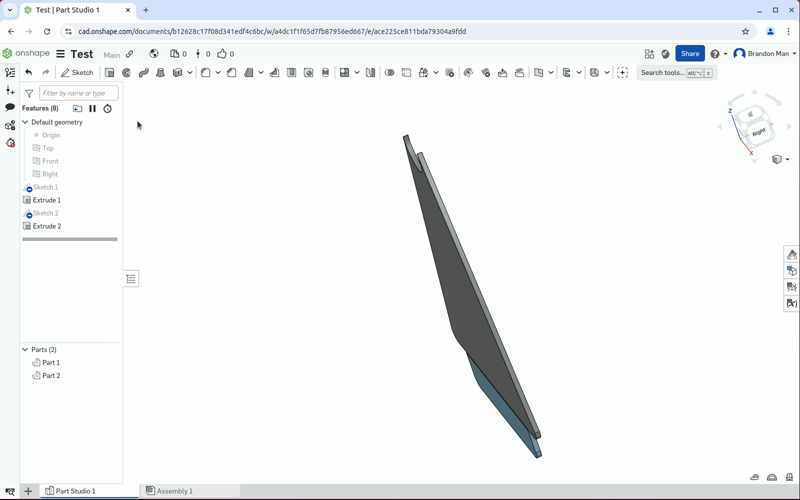
key(right, 2)
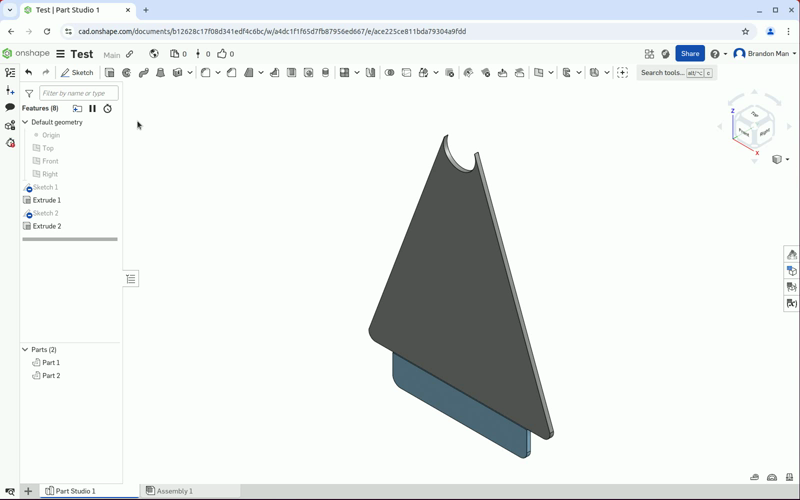
mouse_move(73, 189)
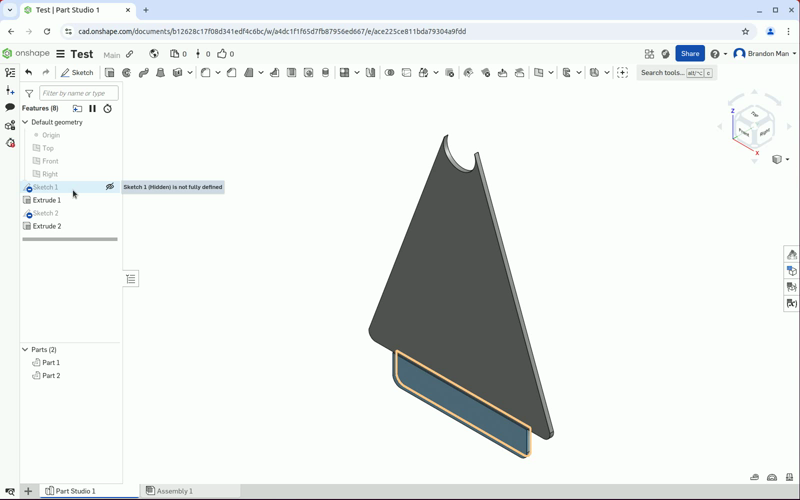
click(73, 189)